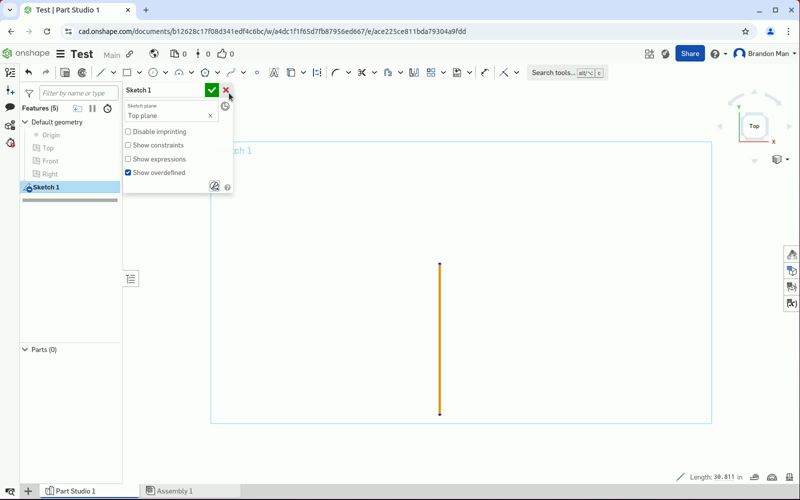
key(shift+h)
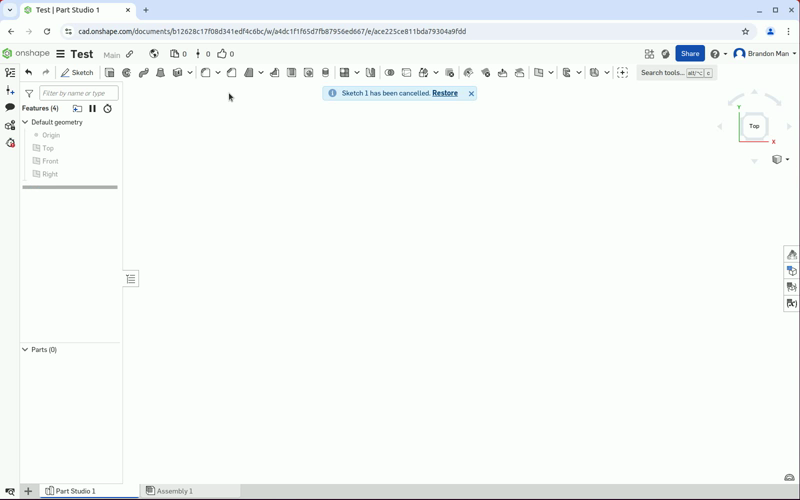
mouse_move(73, 352)
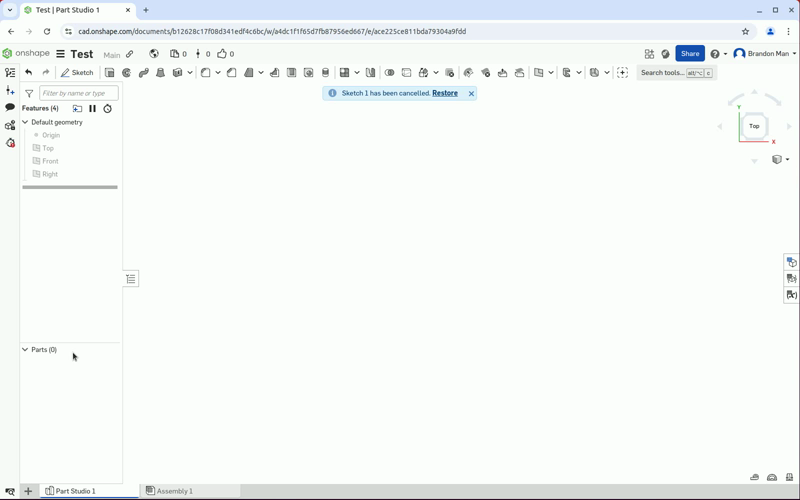
key(y)
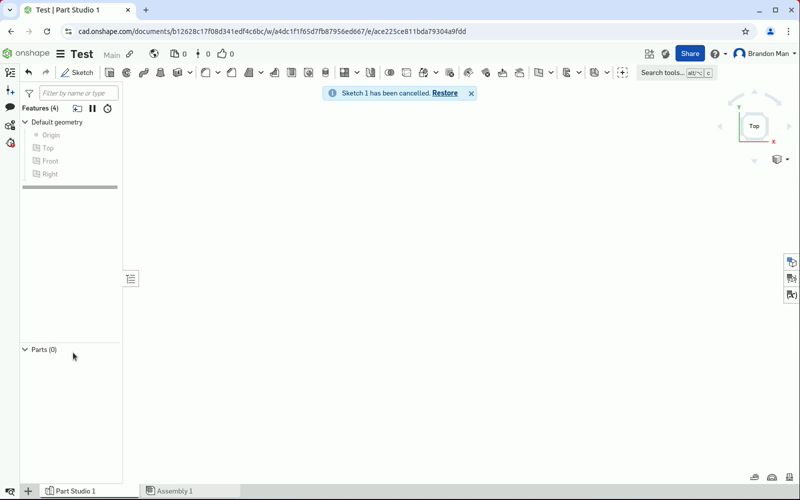
key(shift+p)
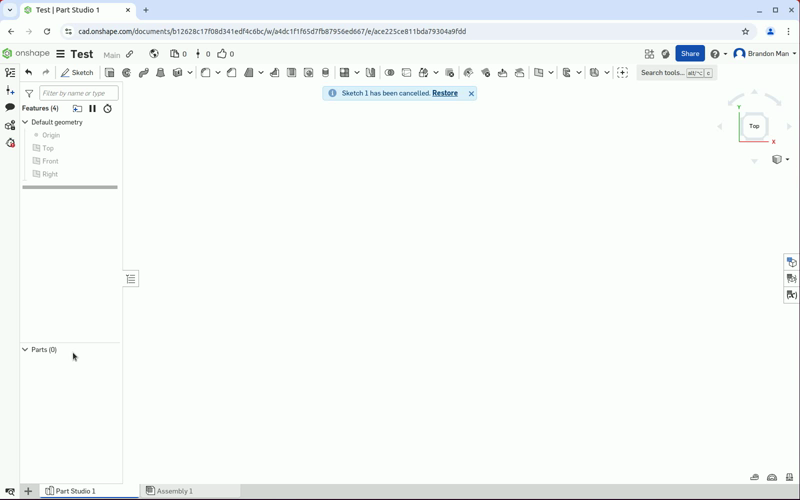
key(space)
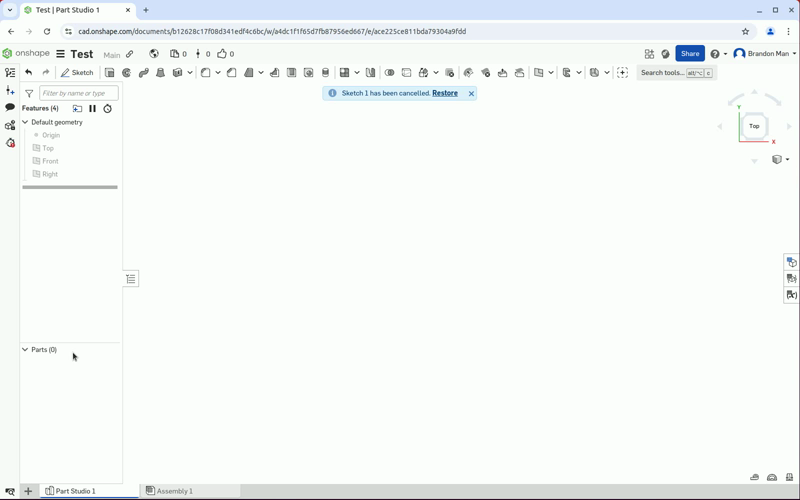
key_down(shift)
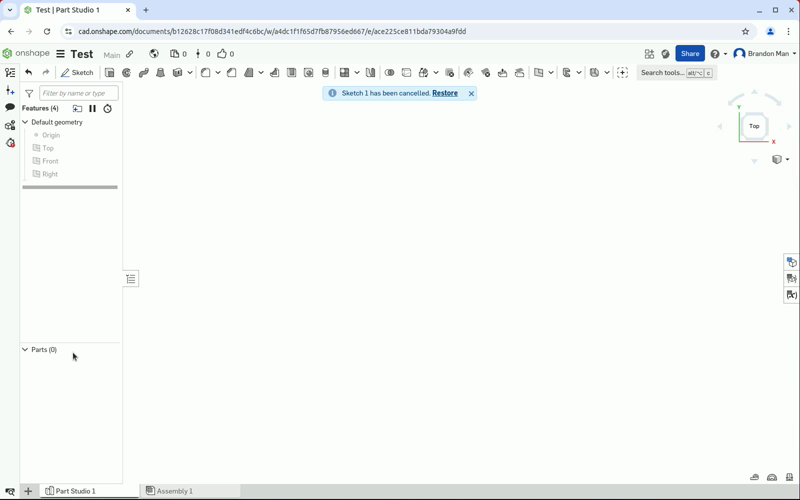
key(up)
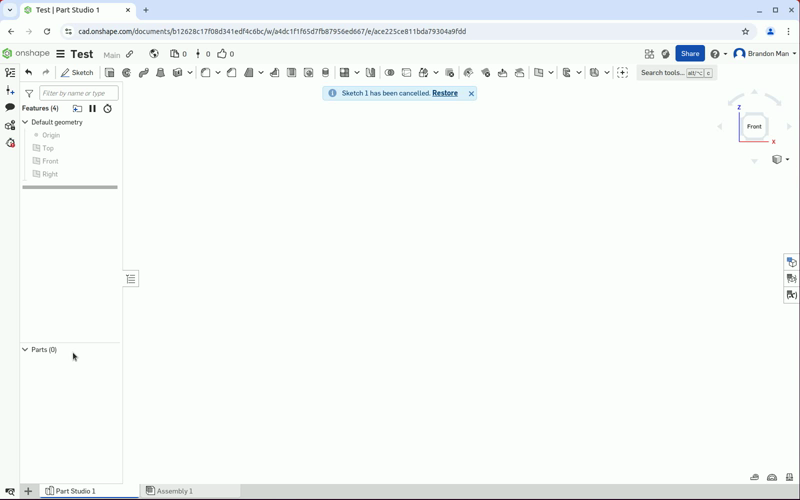
key_up(shift)
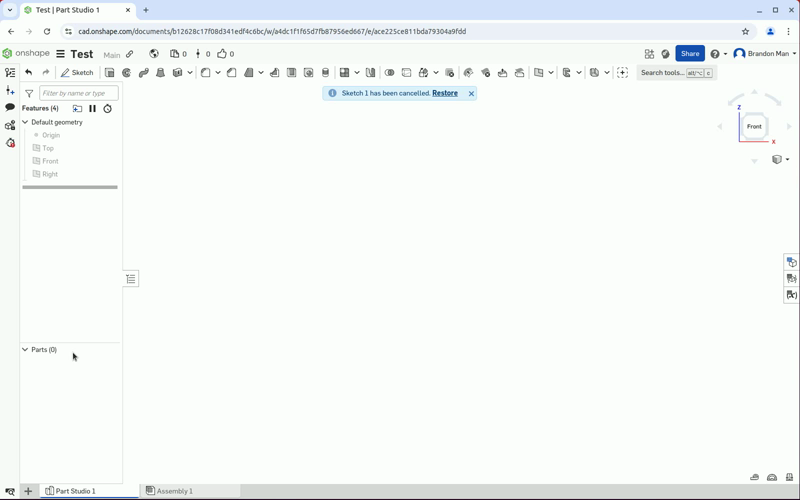
mouse_move(73, 352)
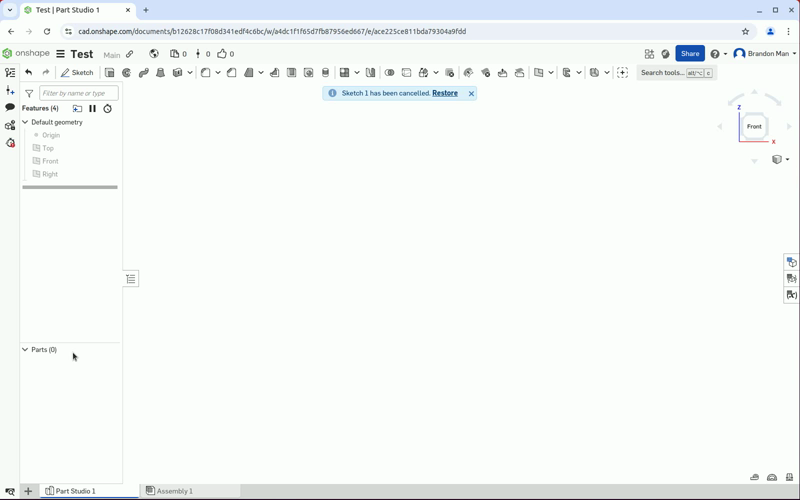
key(shift+y)
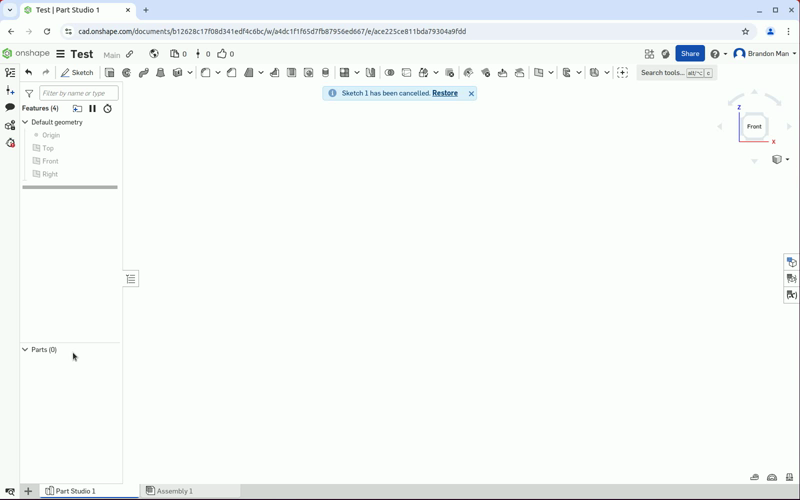
key(shift+s)
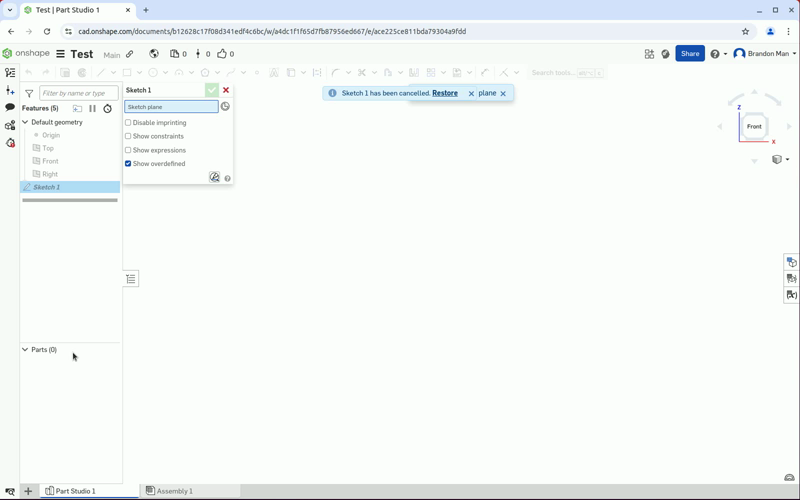
mouse_move(73, 163)
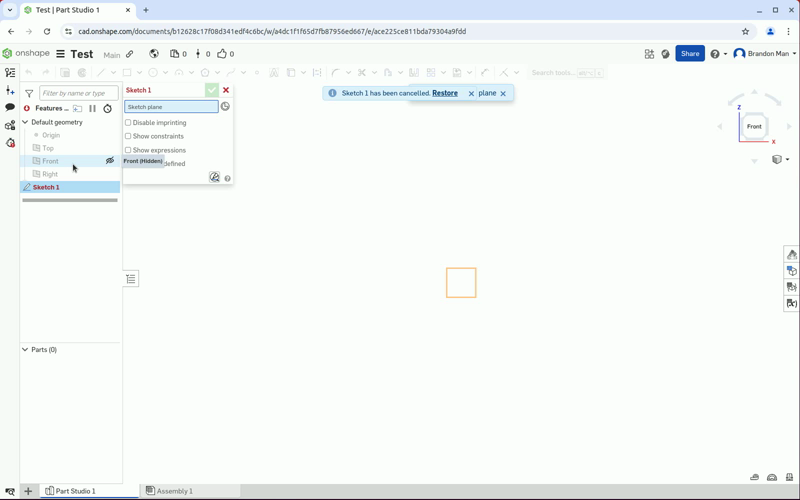
click(73, 163)
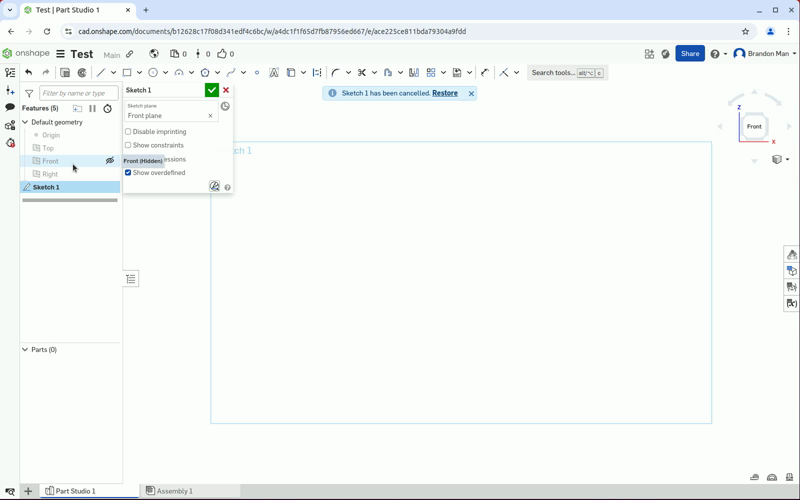
mouse_move(73, 352)
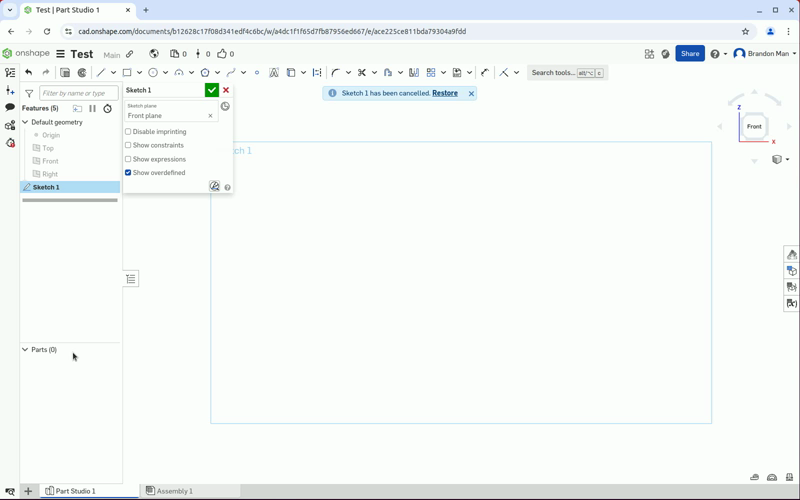
key(y)
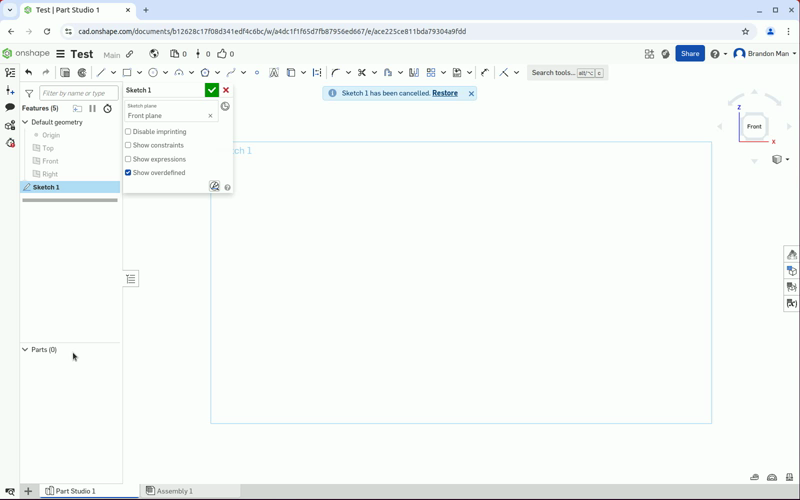
key(l)
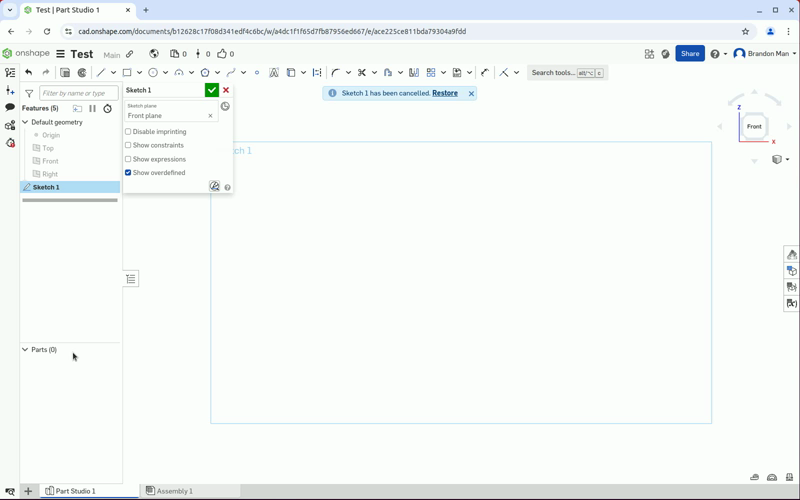
key_down(shift)
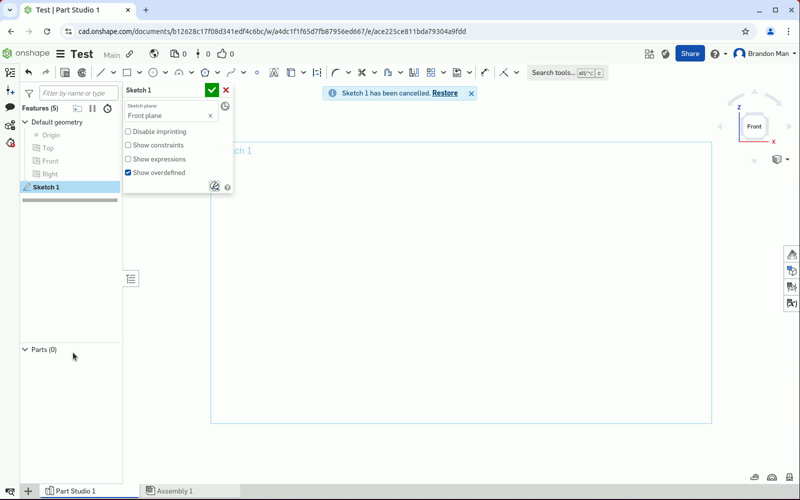
mouse_move(391, 260)
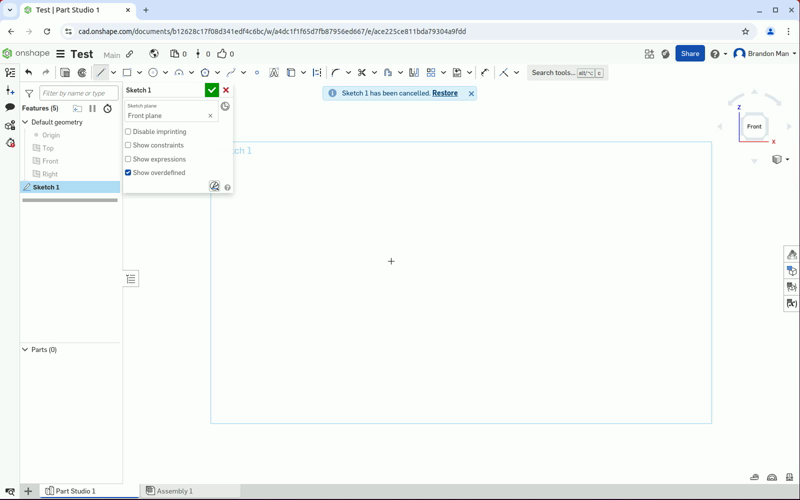
click(391, 260)
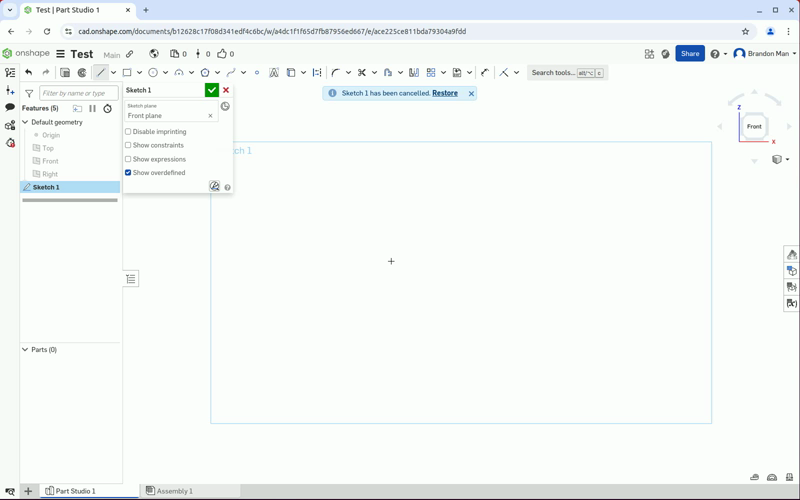
key_up(shift)
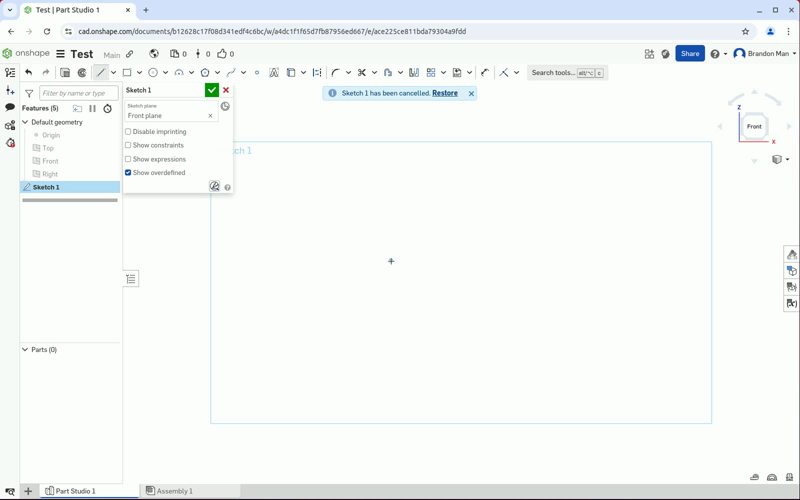
key_down(shift)
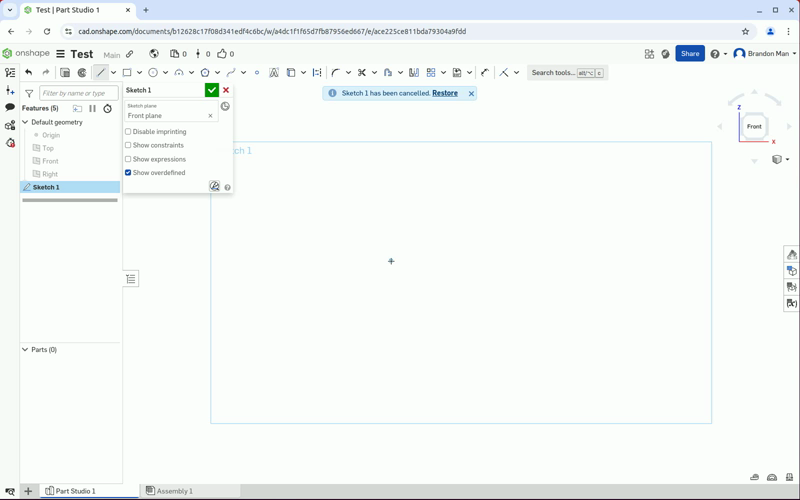
mouse_move(421, 260)
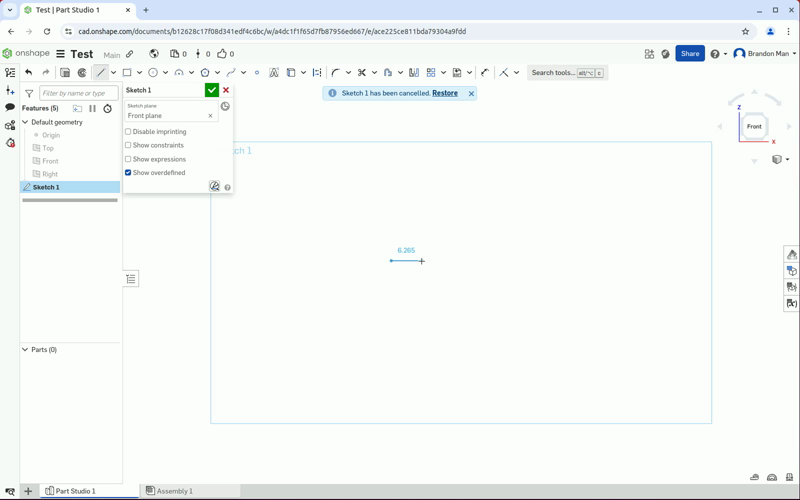
mouse_move(412, 260)
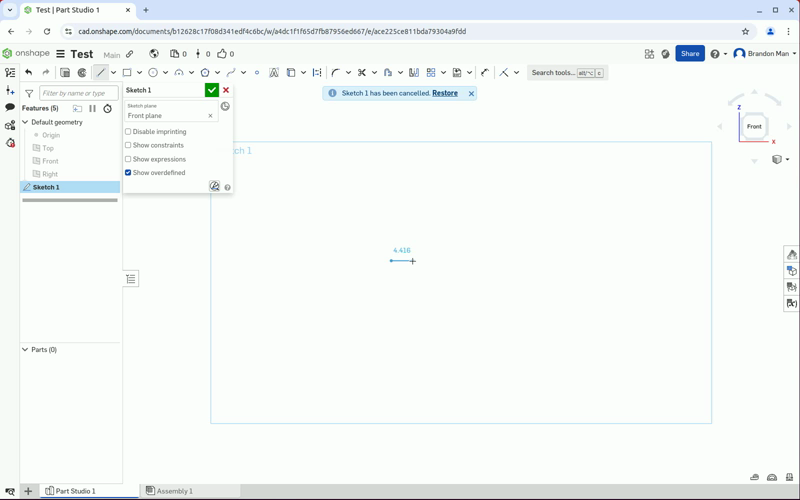
click(412, 260)
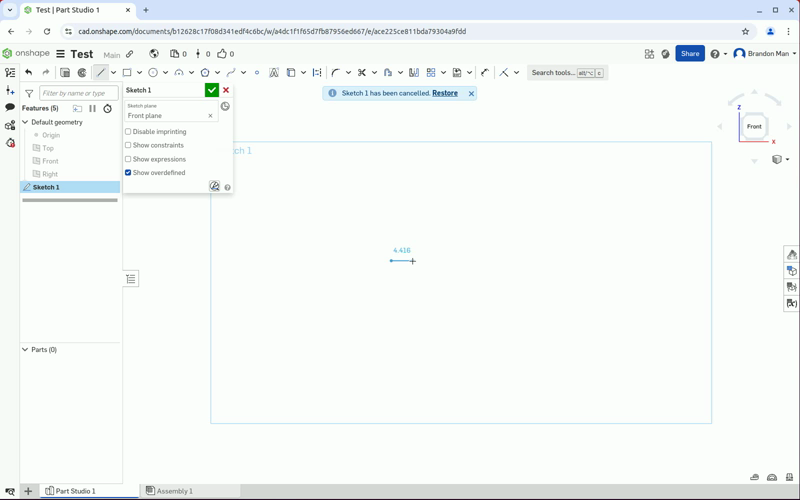
key_up(shift)
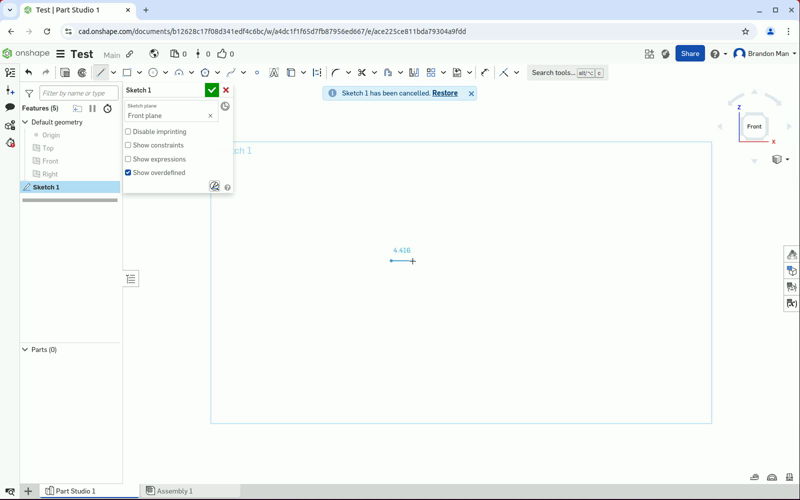
key_down(shift)
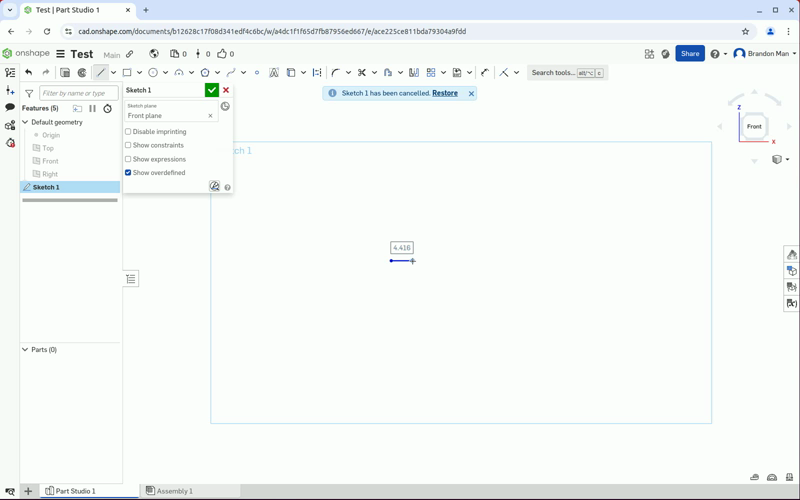
mouse_move(442, 260)
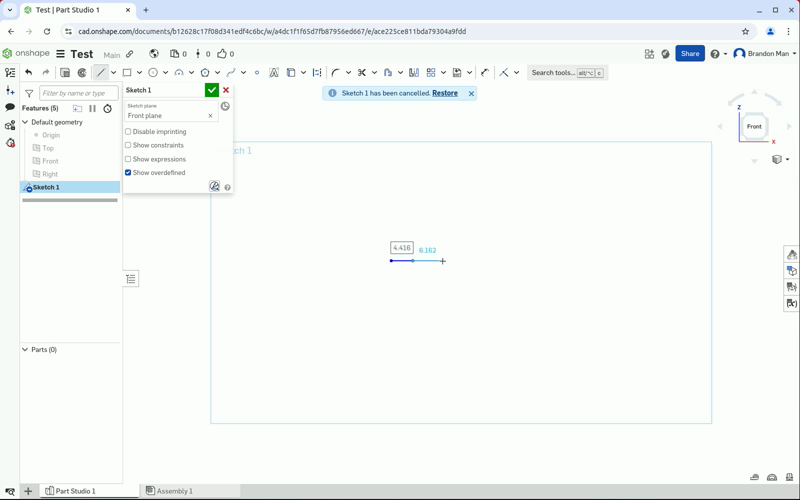
mouse_move(412, 283)
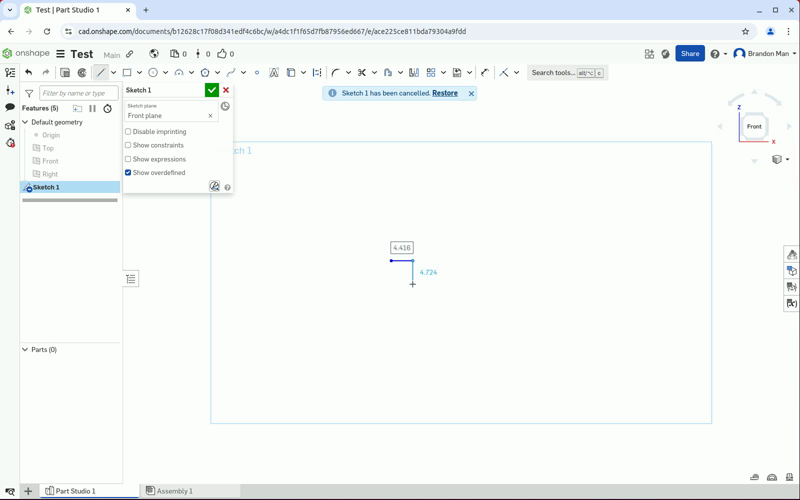
click(412, 283)
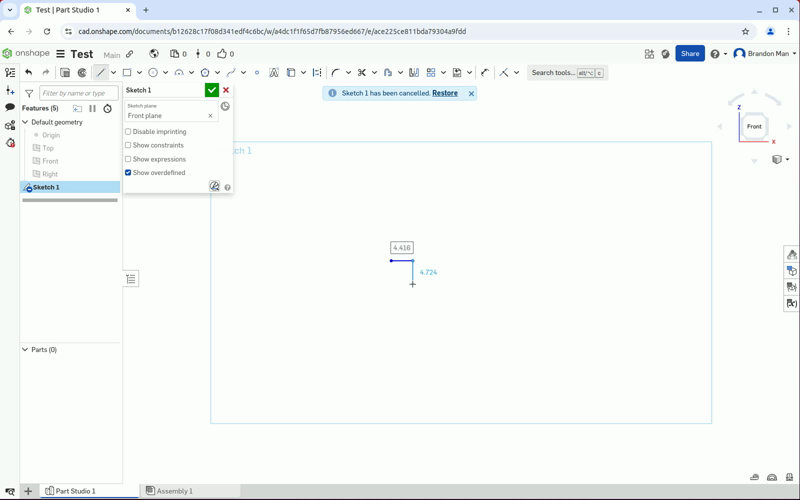
key_up(shift)
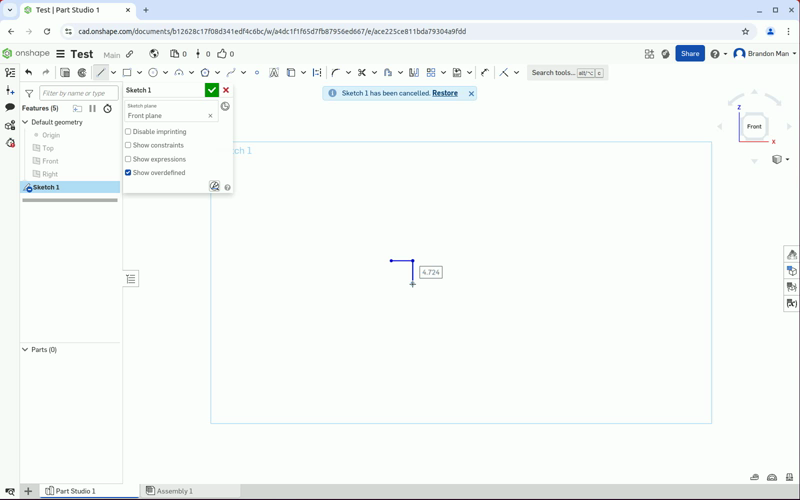
key_down(shift)
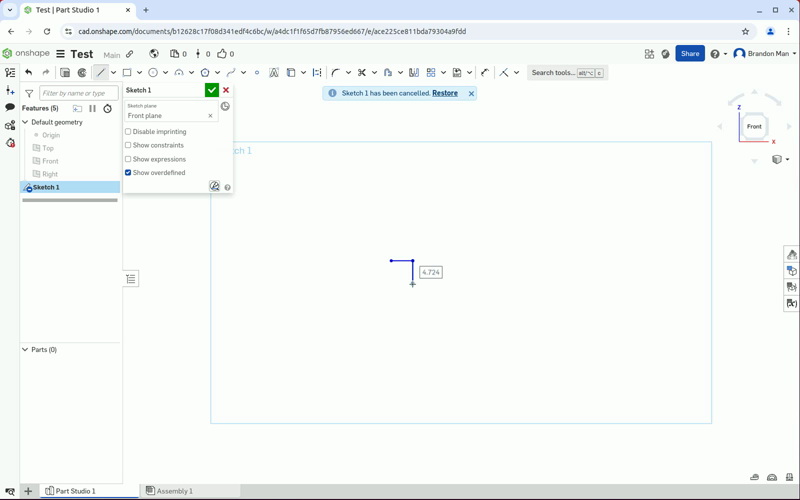
mouse_move(442, 283)
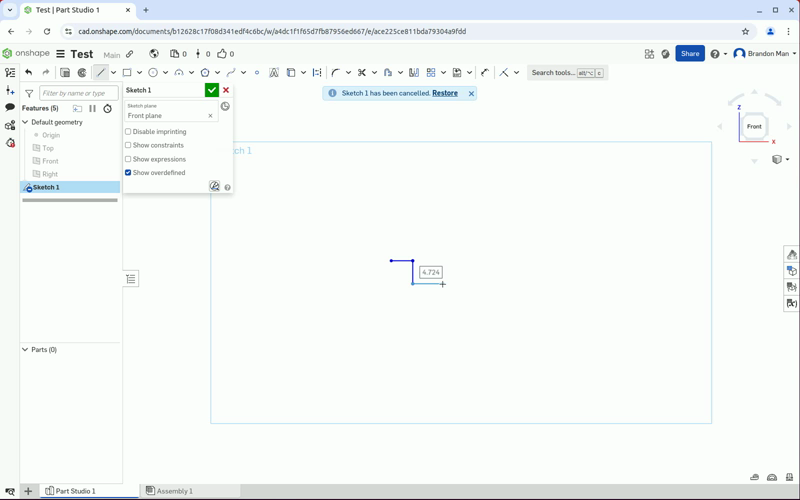
mouse_move(440, 283)
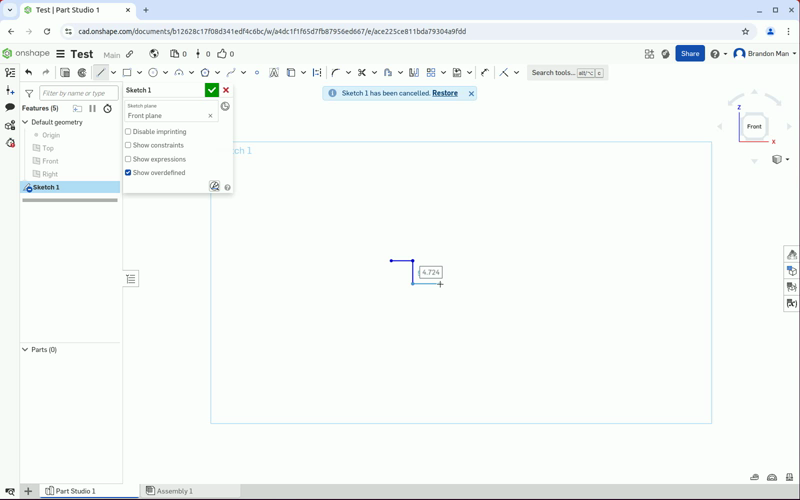
click(440, 283)
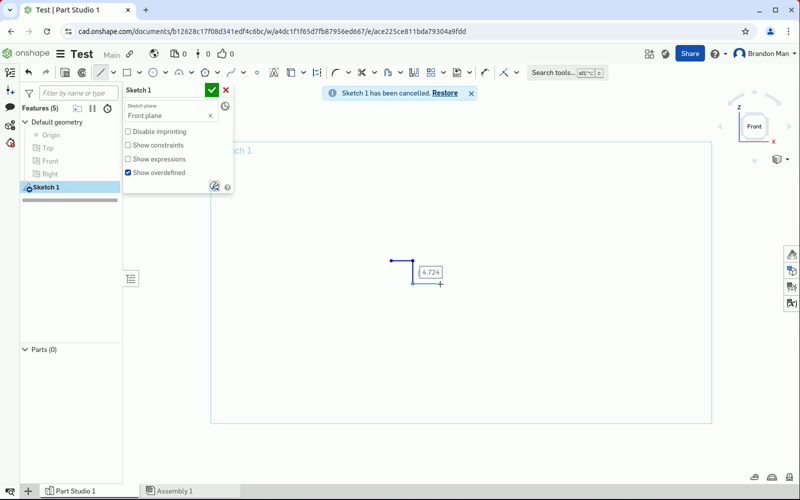
key_up(shift)
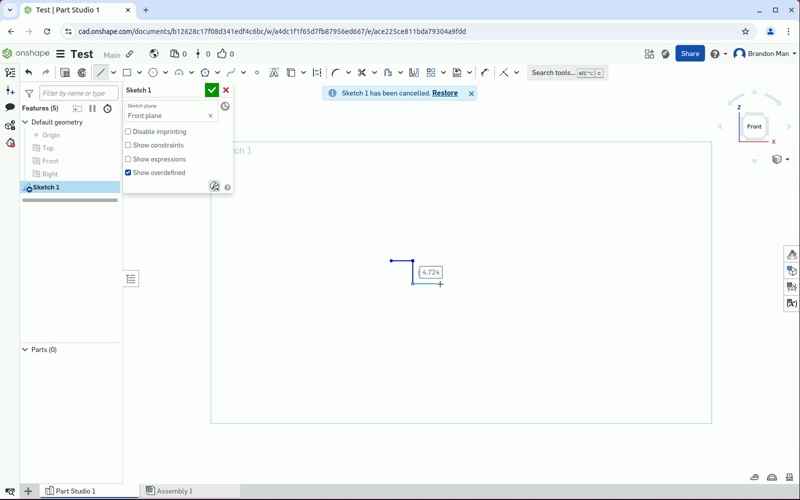
key_down(shift)
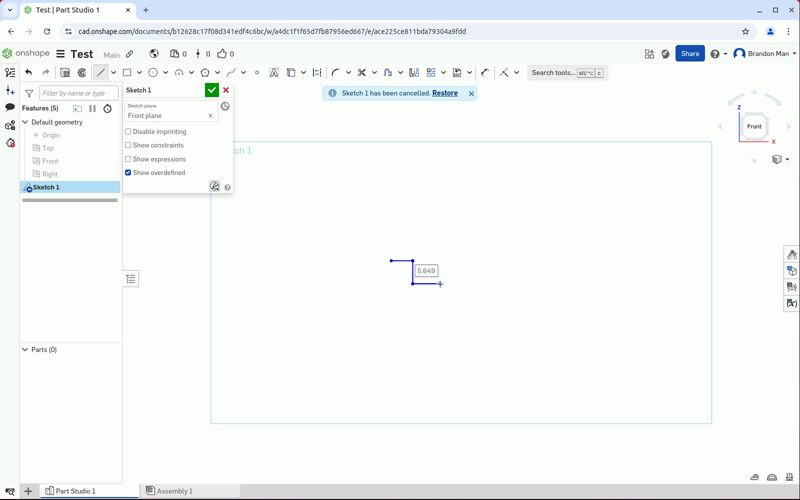
mouse_move(470, 283)
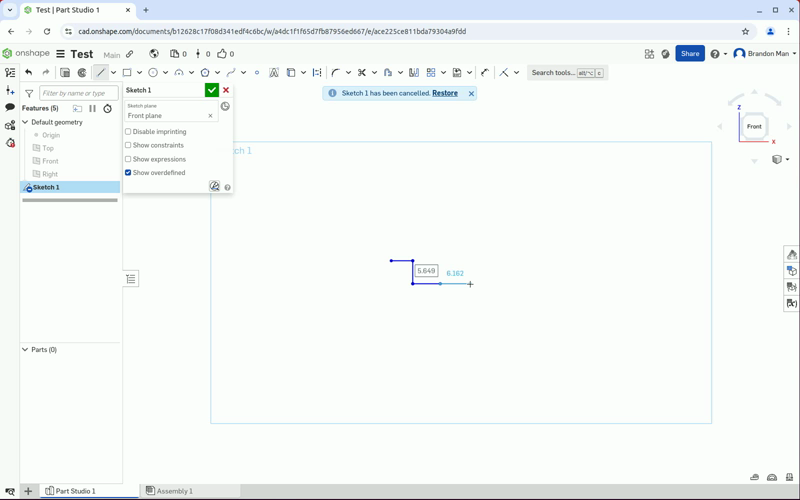
mouse_move(440, 260)
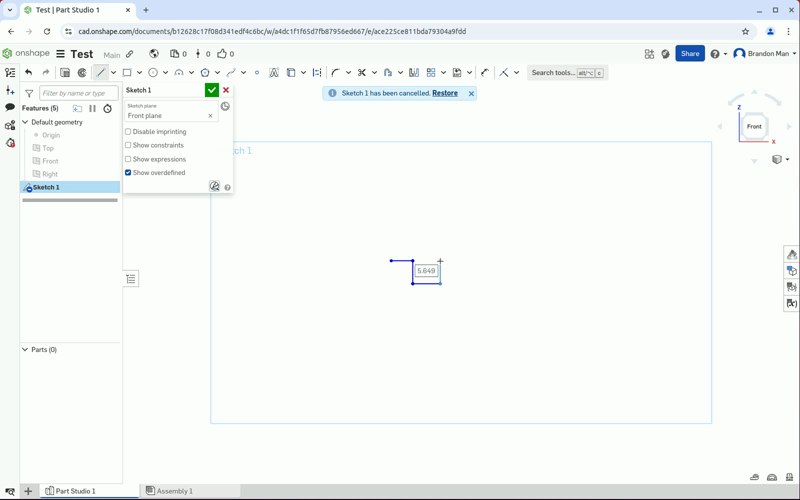
click(440, 260)
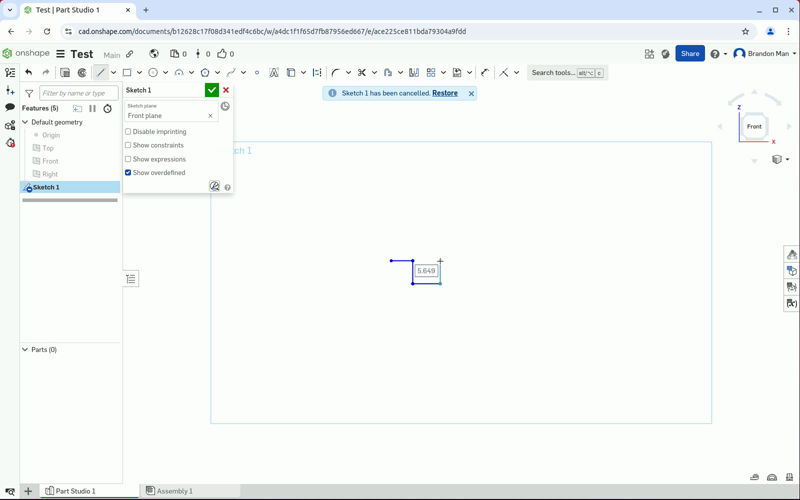
key_up(shift)
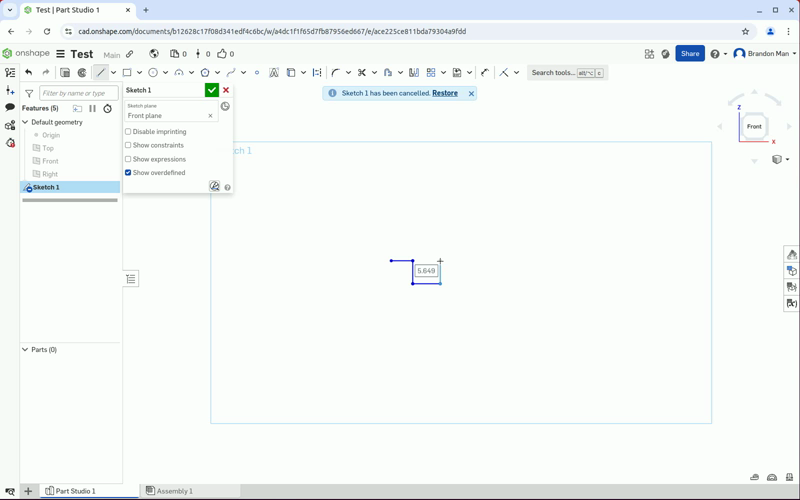
key_down(shift)
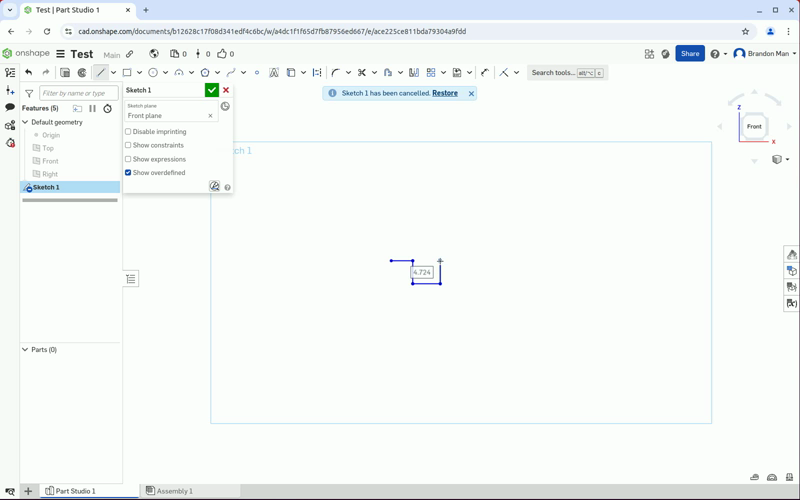
mouse_move(470, 260)
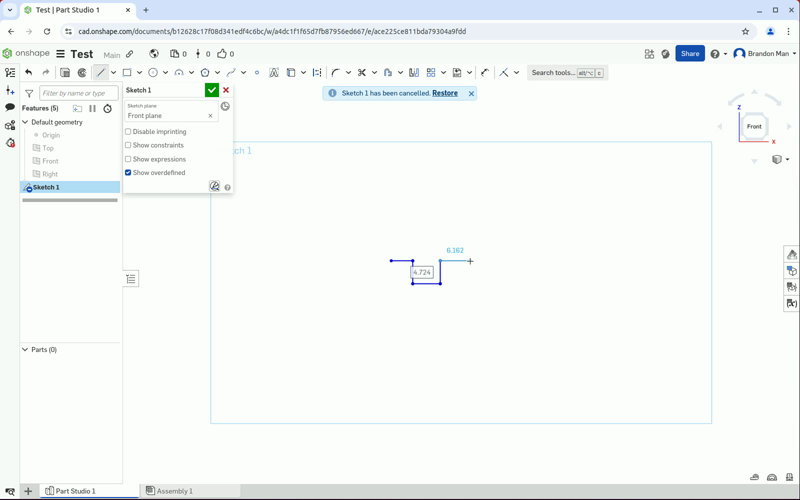
mouse_move(461, 260)
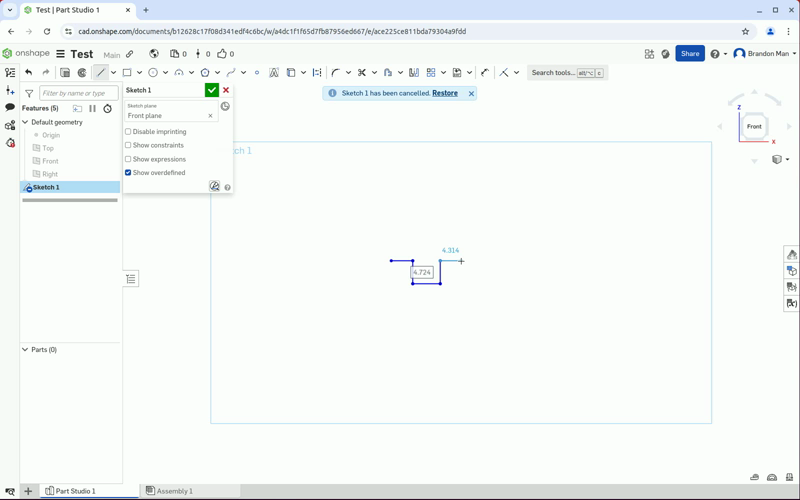
click(461, 260)
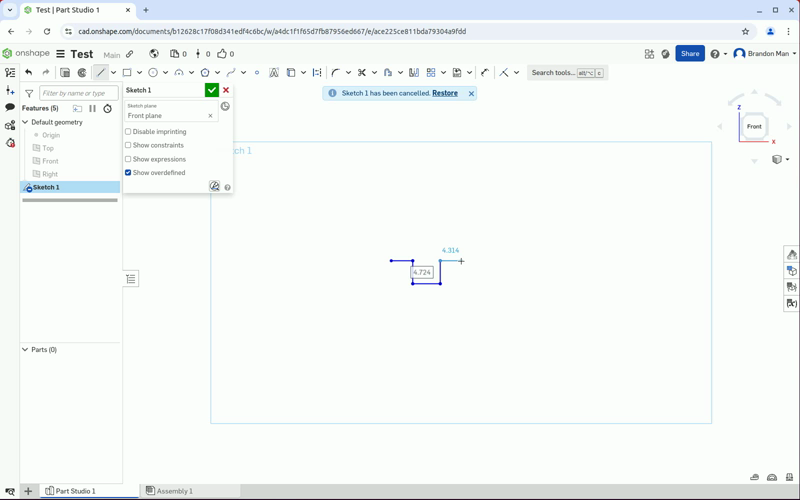
key_up(shift)
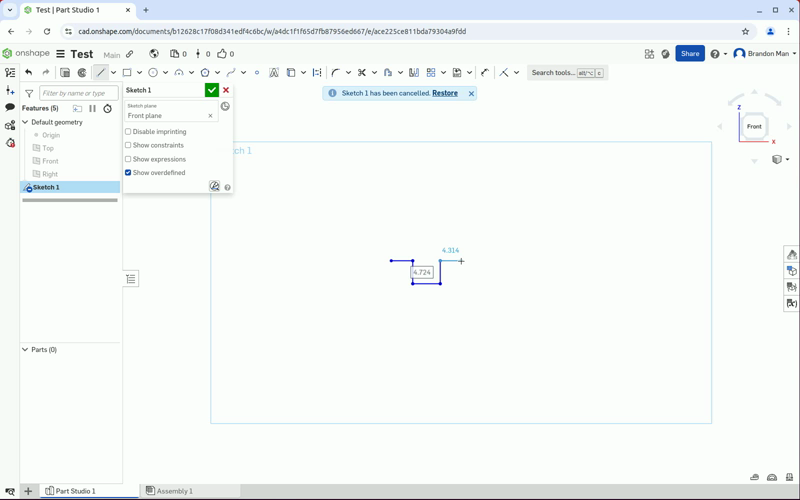
key_down(shift)
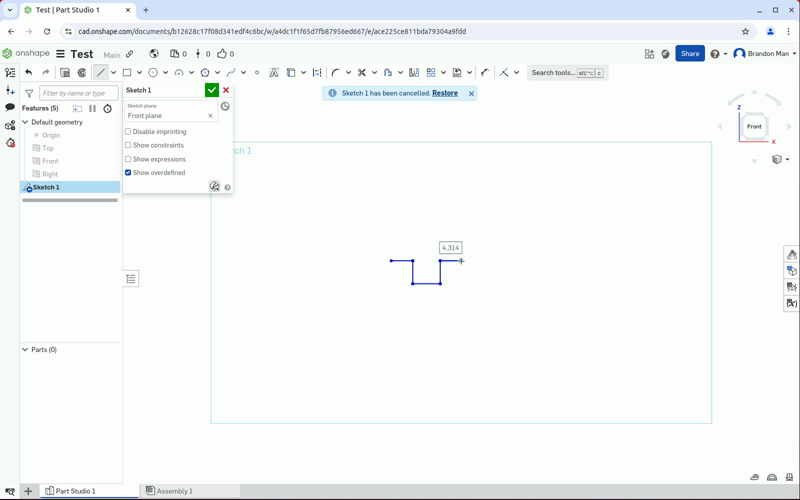
mouse_move(491, 260)
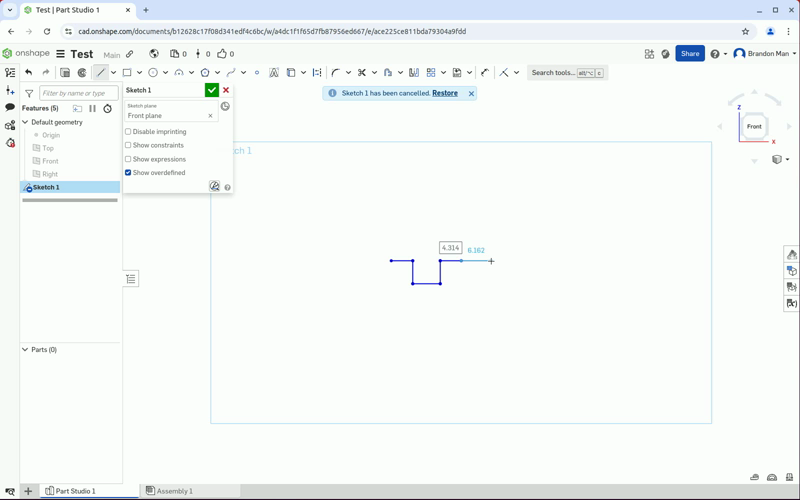
mouse_move(461, 243)
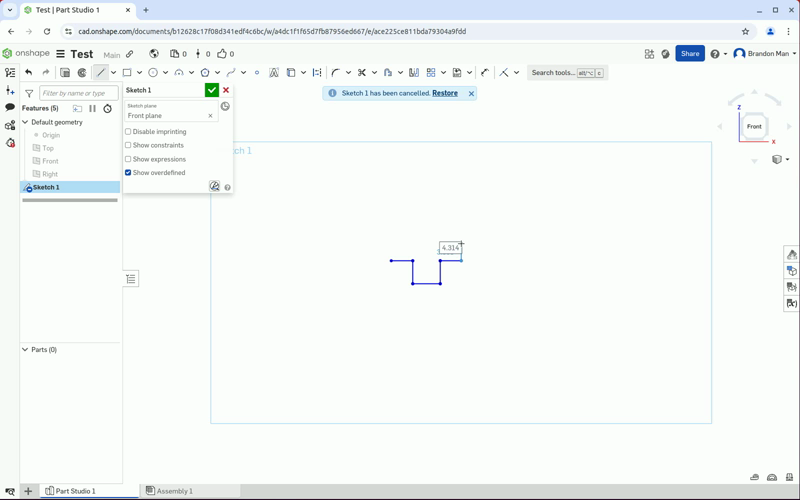
click(461, 243)
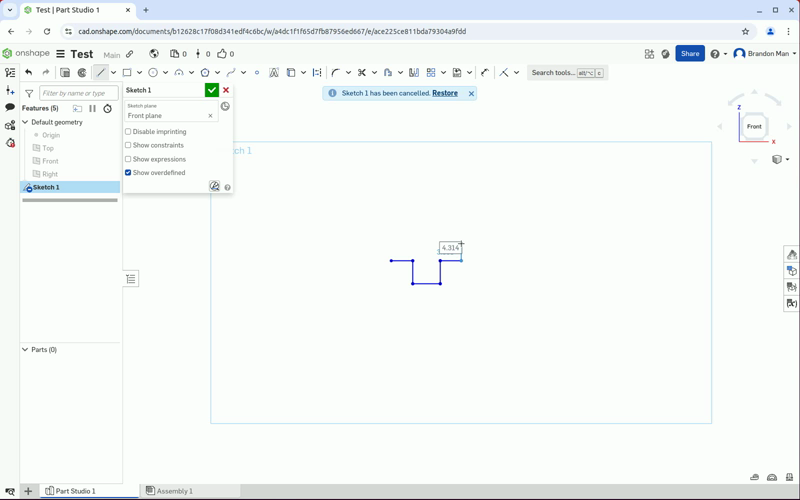
key_up(shift)
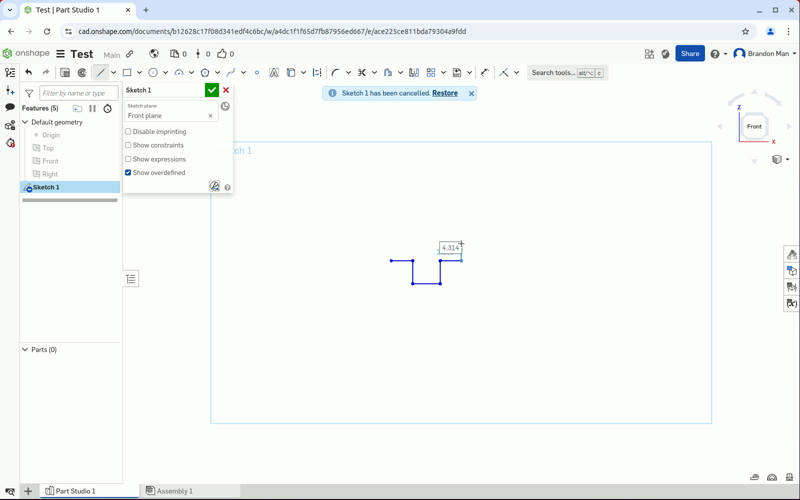
key_down(shift)
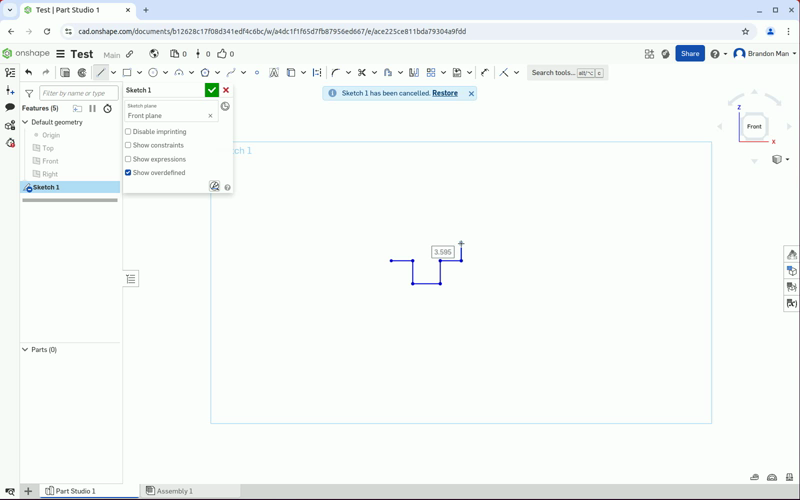
mouse_move(491, 243)
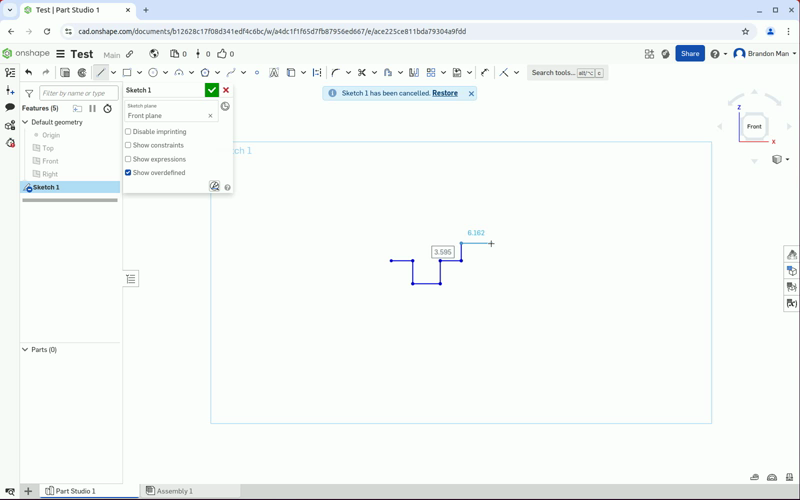
mouse_move(461, 226)
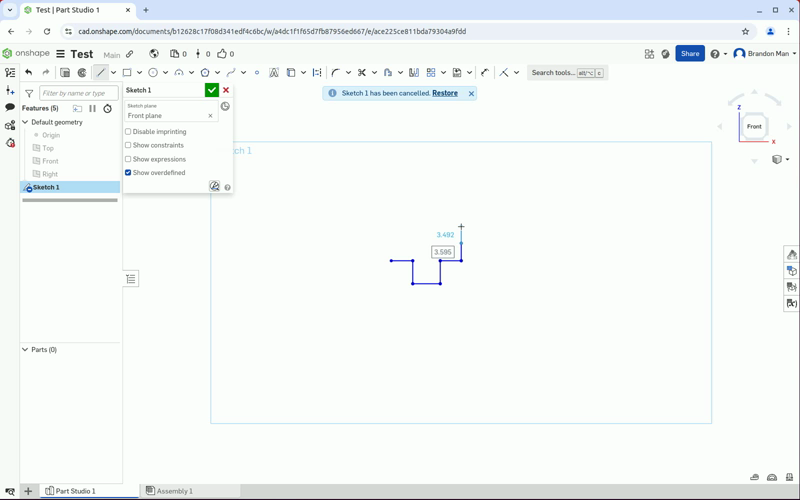
click(461, 226)
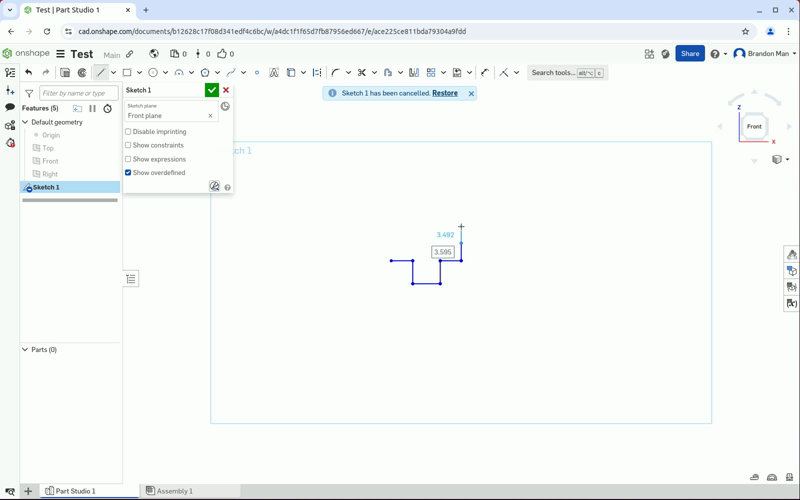
key_up(shift)
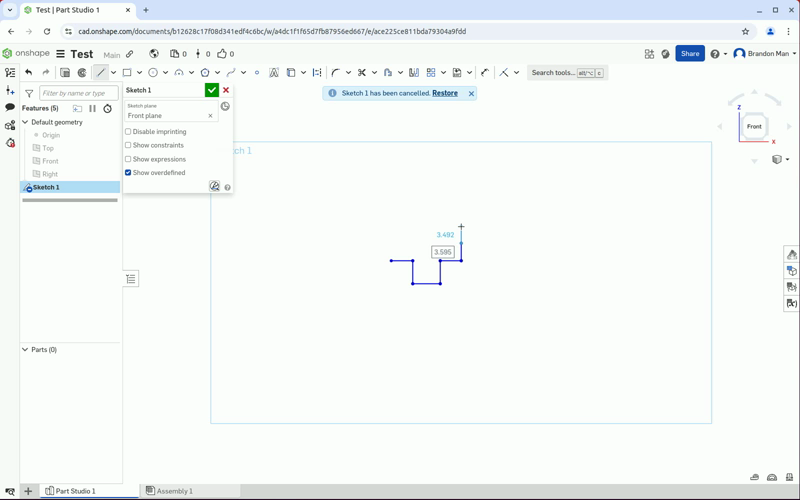
key_down(shift)
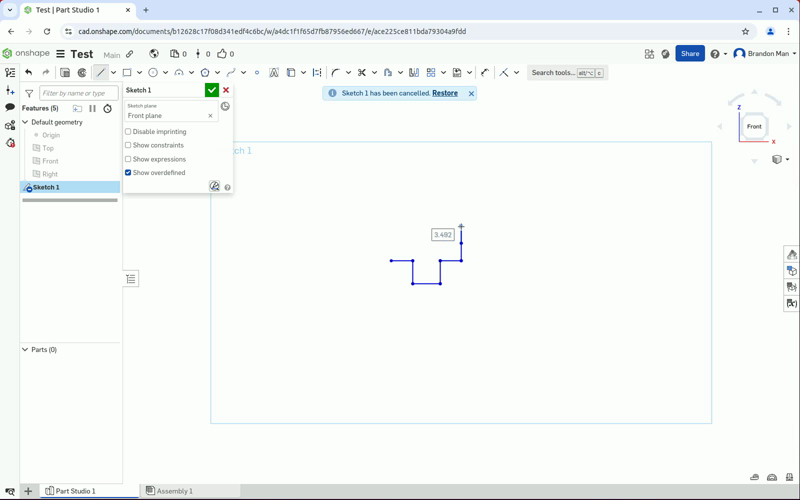
mouse_move(491, 226)
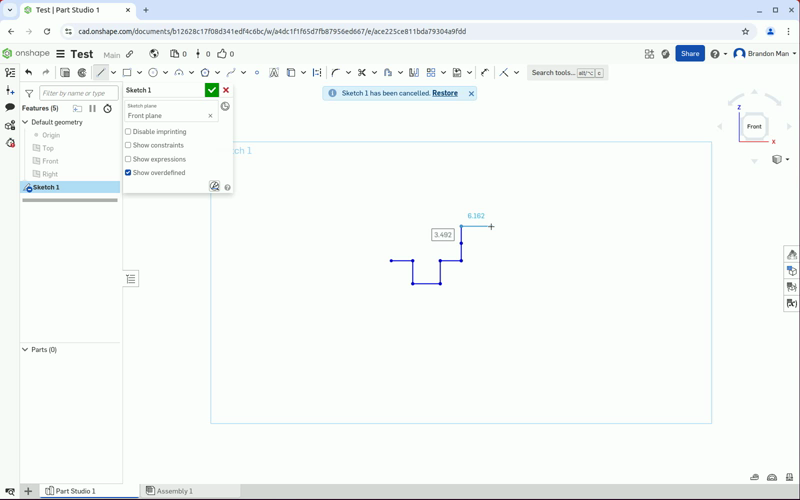
mouse_move(440, 226)
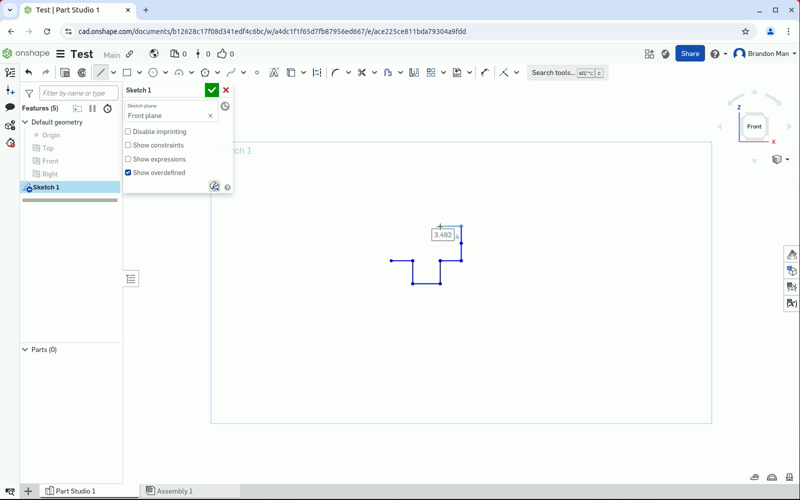
click(440, 226)
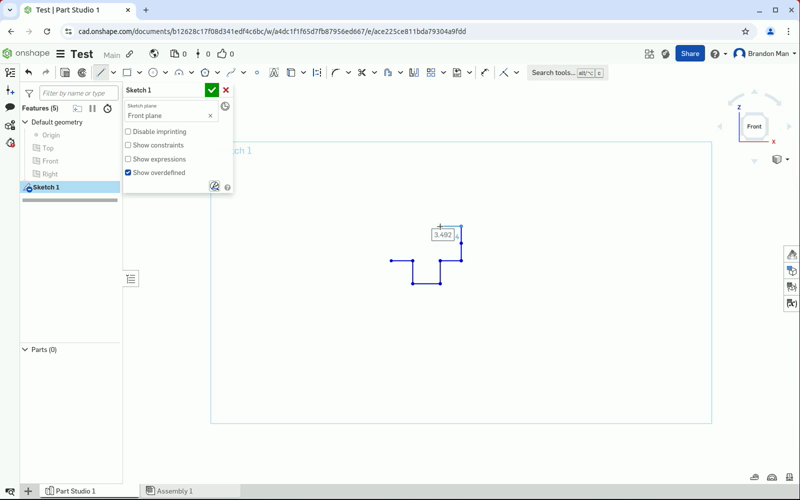
key_up(shift)
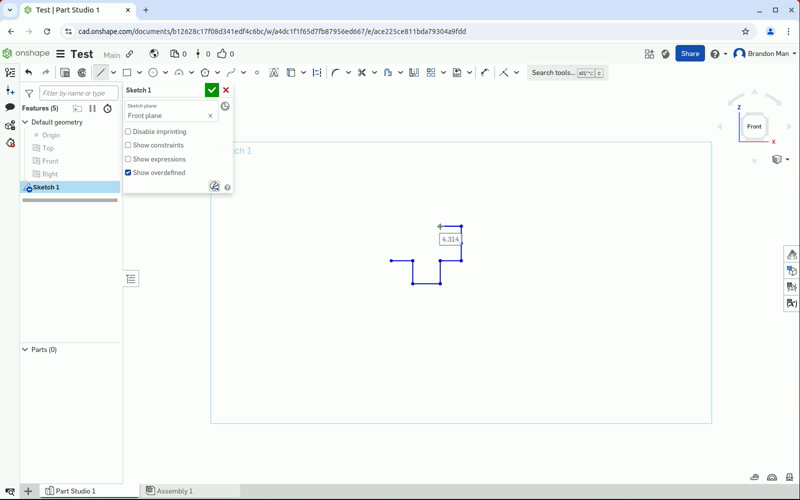
key_down(shift)
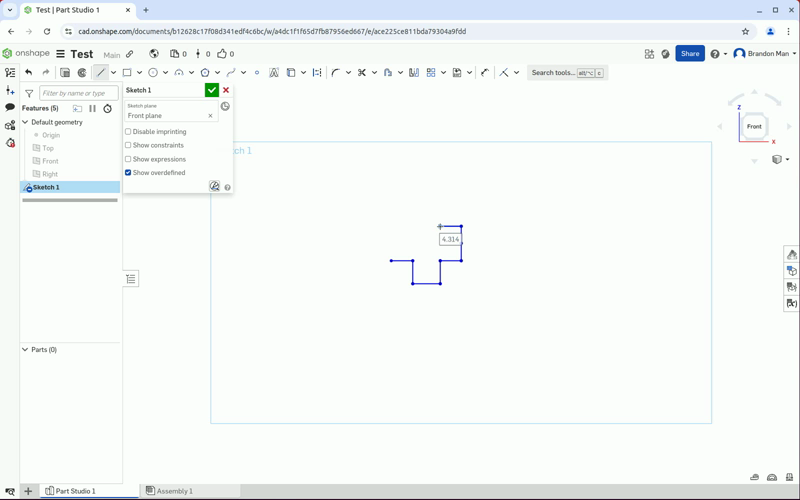
mouse_move(470, 226)
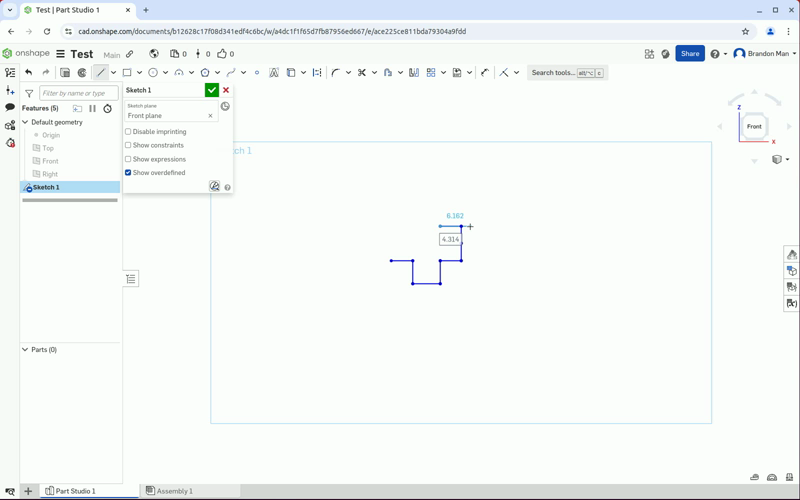
mouse_move(440, 236)
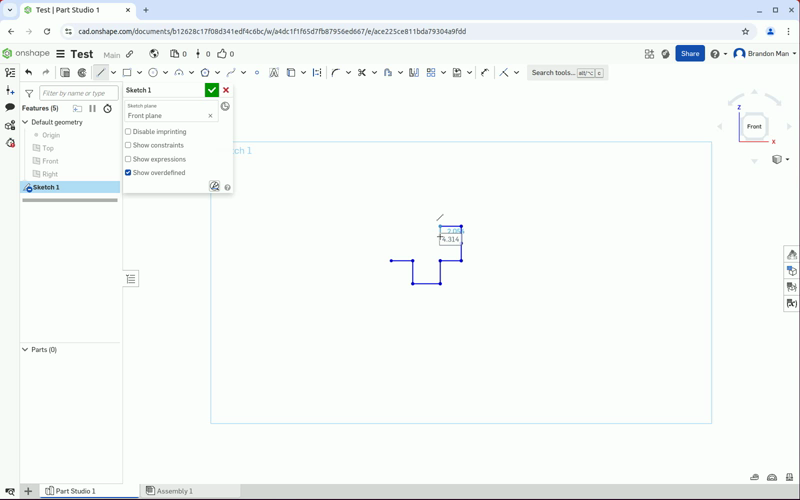
click(440, 236)
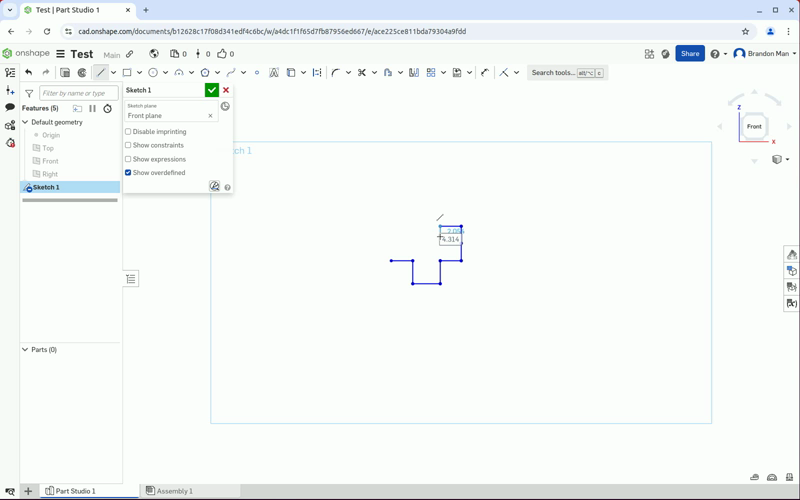
key_up(shift)
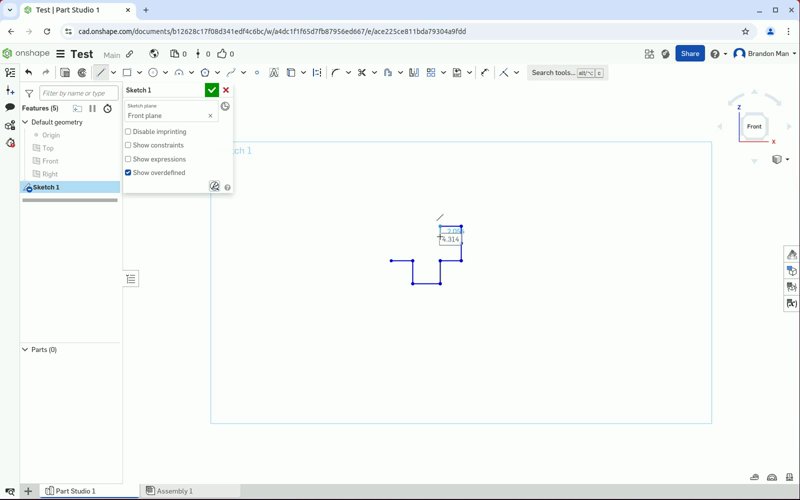
key_down(shift)
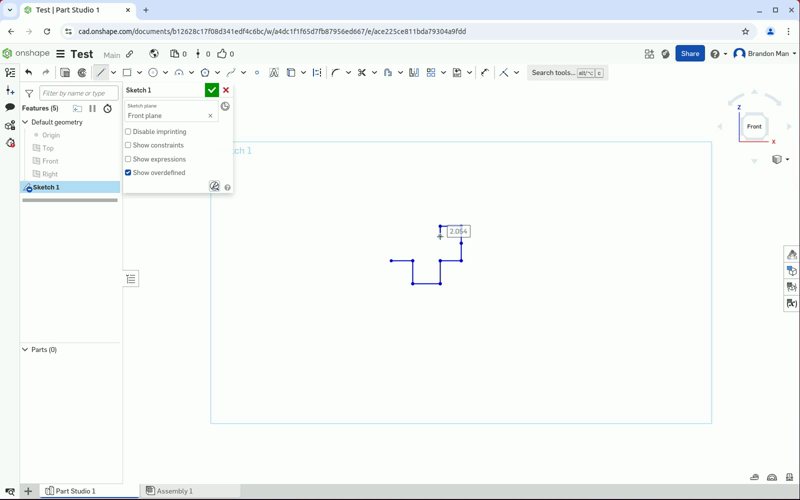
mouse_move(470, 236)
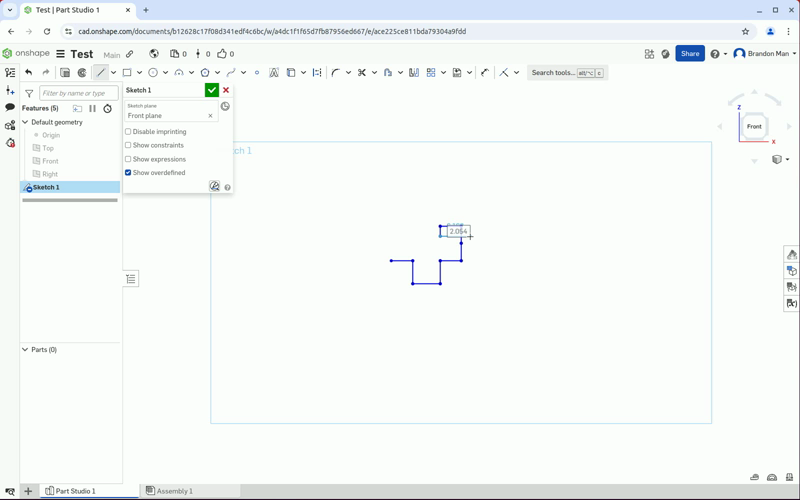
mouse_move(412, 236)
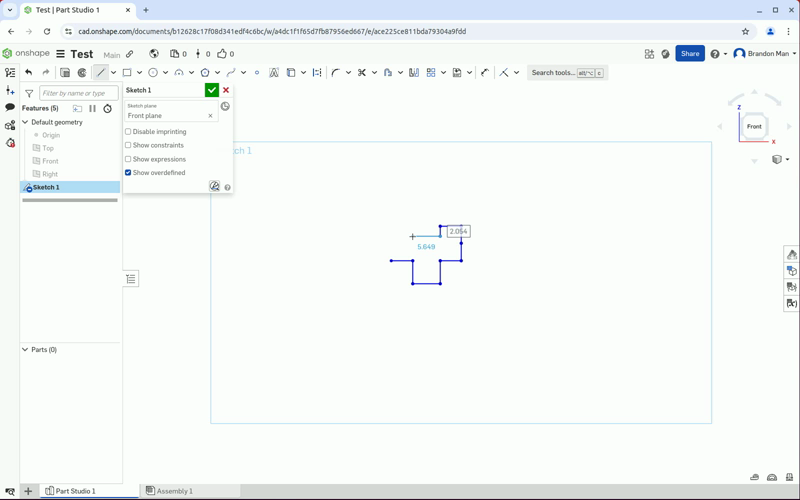
click(412, 236)
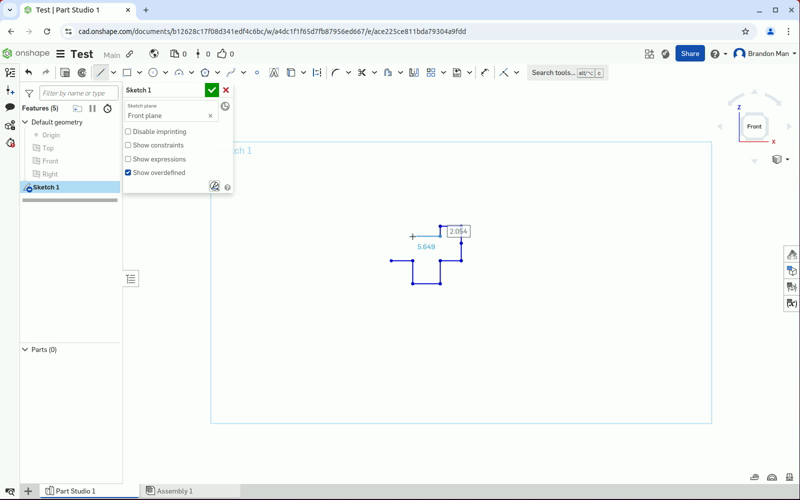
key_up(shift)
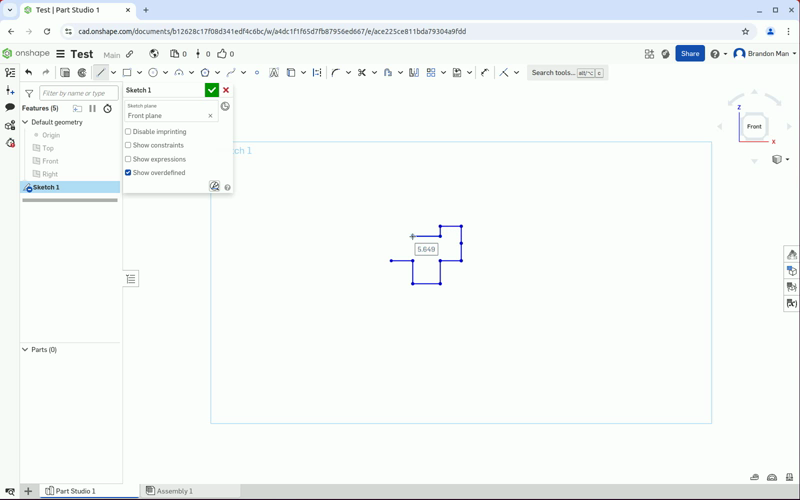
key_down(shift)
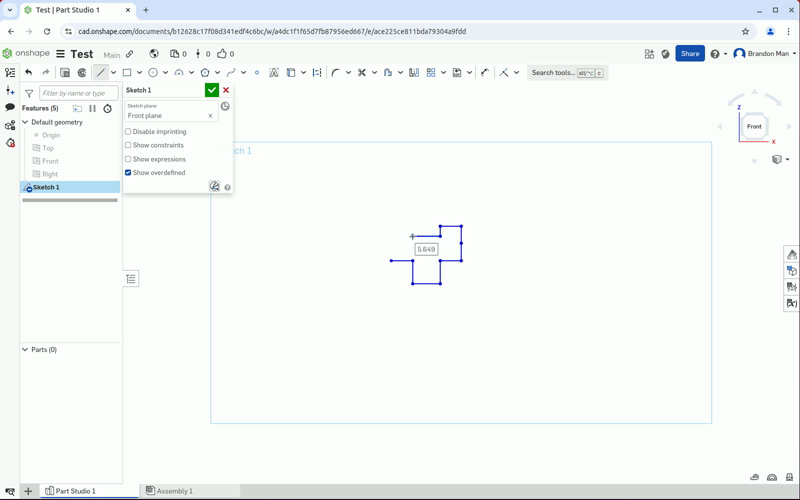
mouse_move(442, 236)
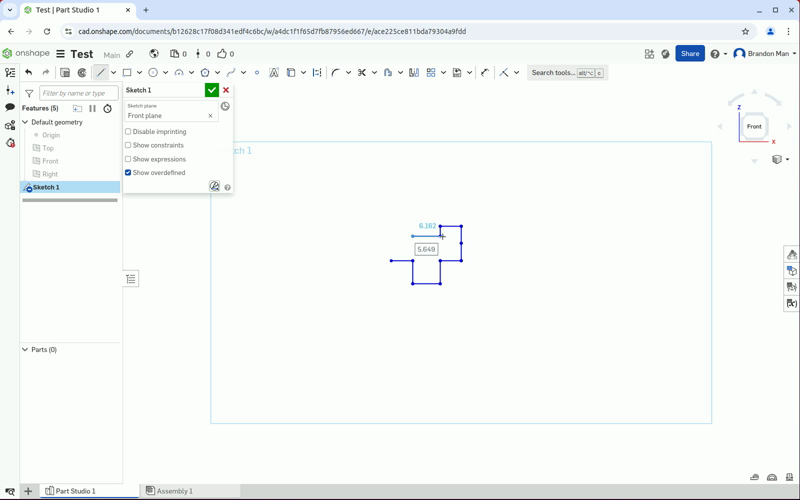
mouse_move(412, 226)
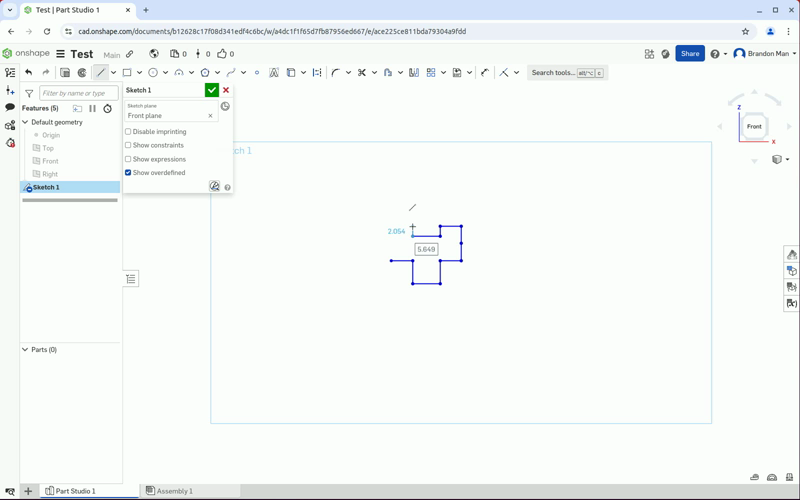
click(412, 226)
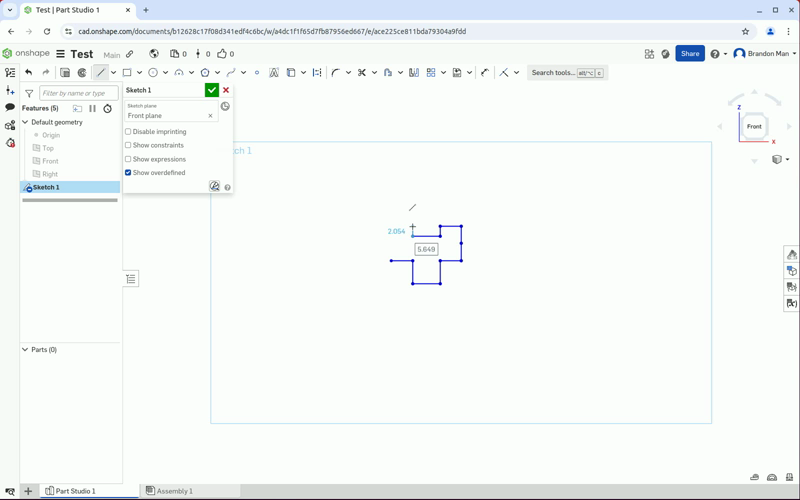
key_up(shift)
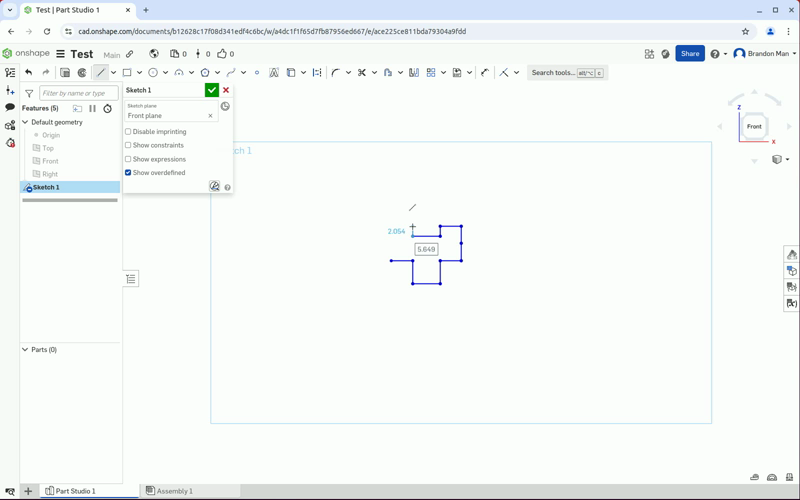
key_down(shift)
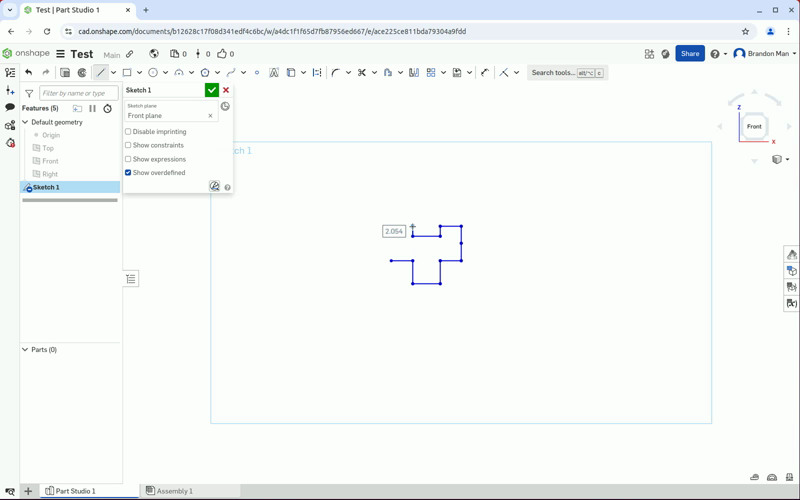
mouse_move(442, 226)
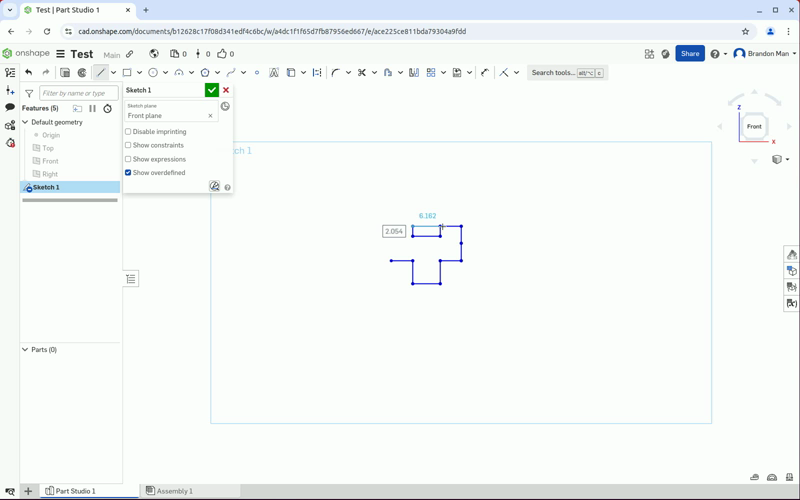
mouse_move(391, 226)
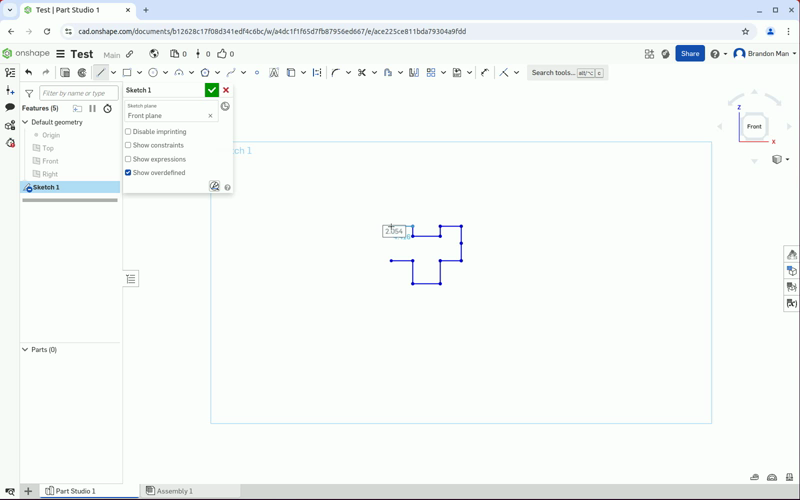
click(391, 226)
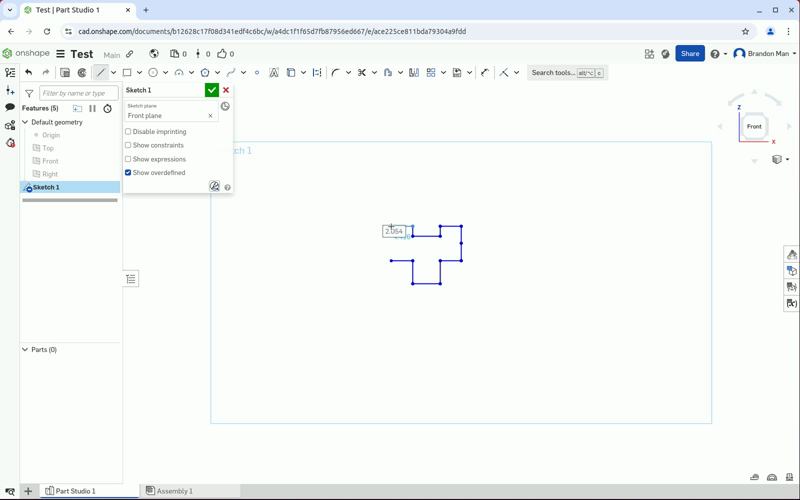
key_up(shift)
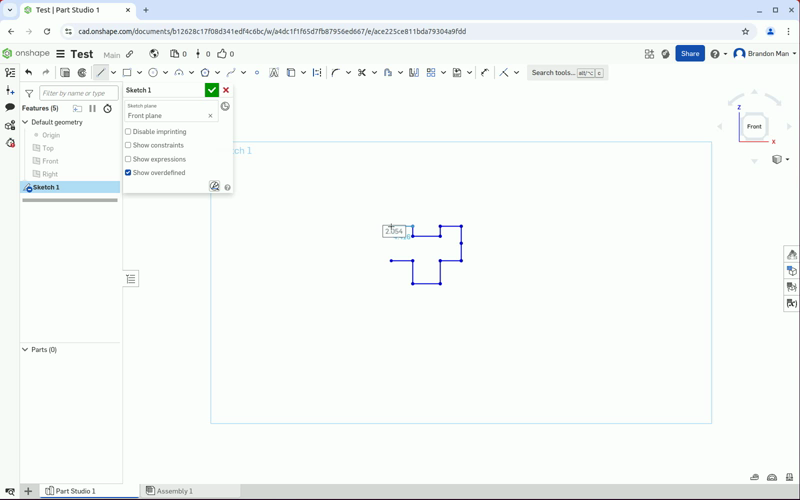
mouse_move(421, 226)
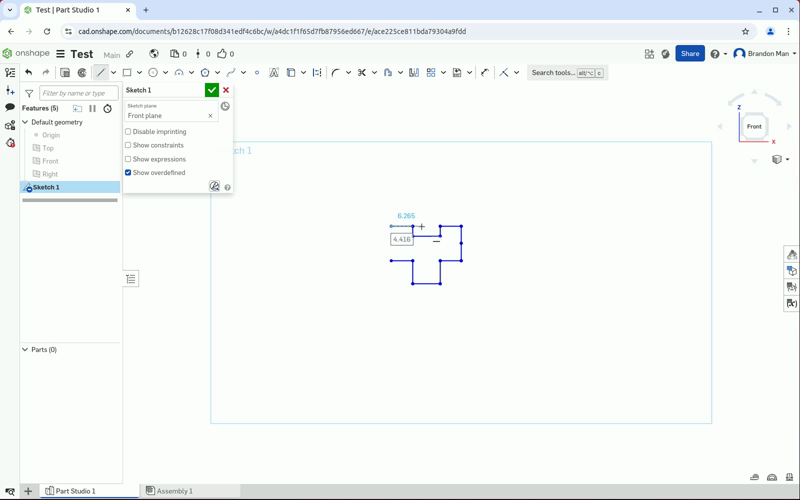
key_down(shift)
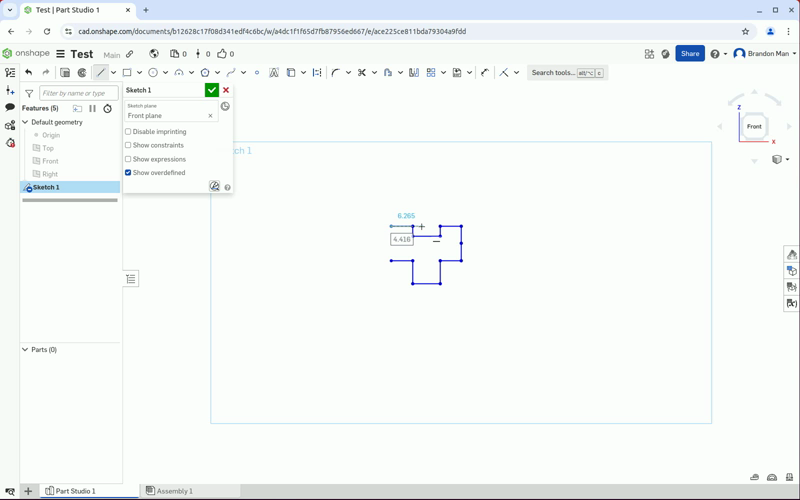
mouse_move(391, 260)
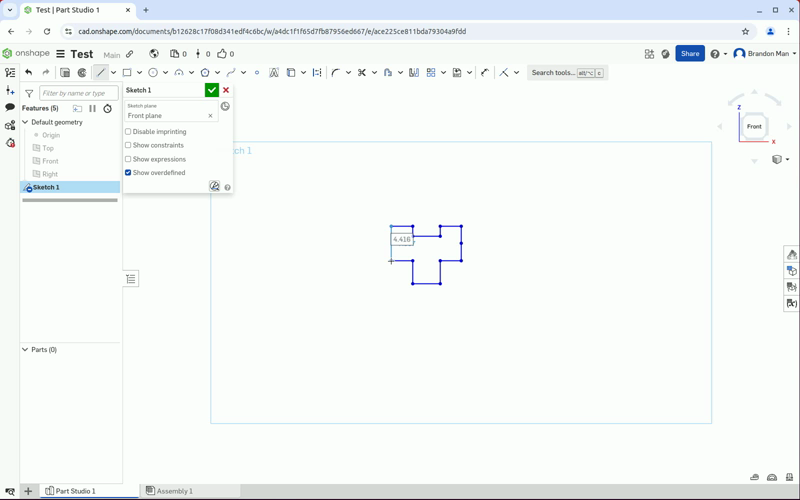
key_up(shift)
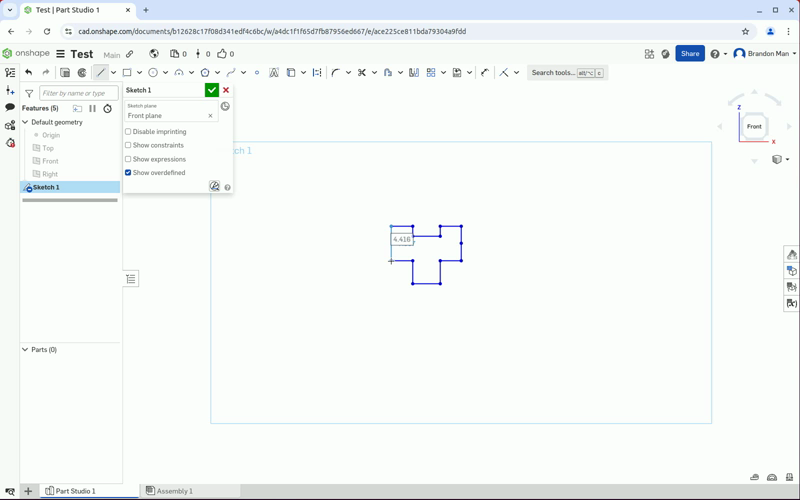
click(391, 260)
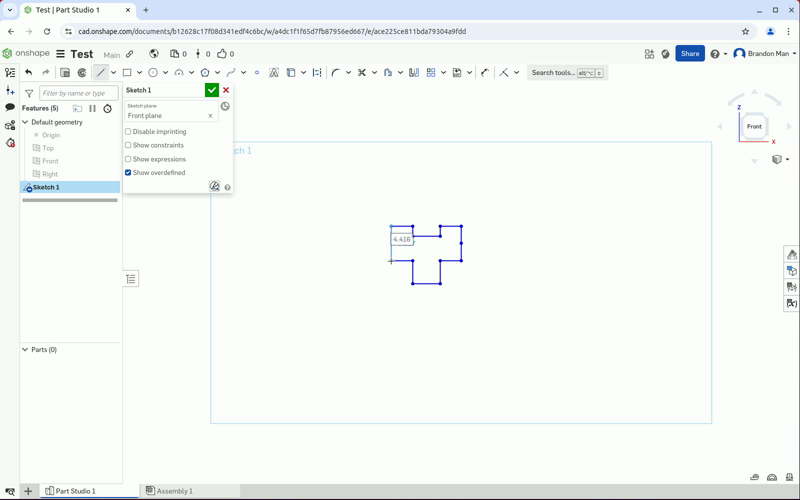
key(esc)
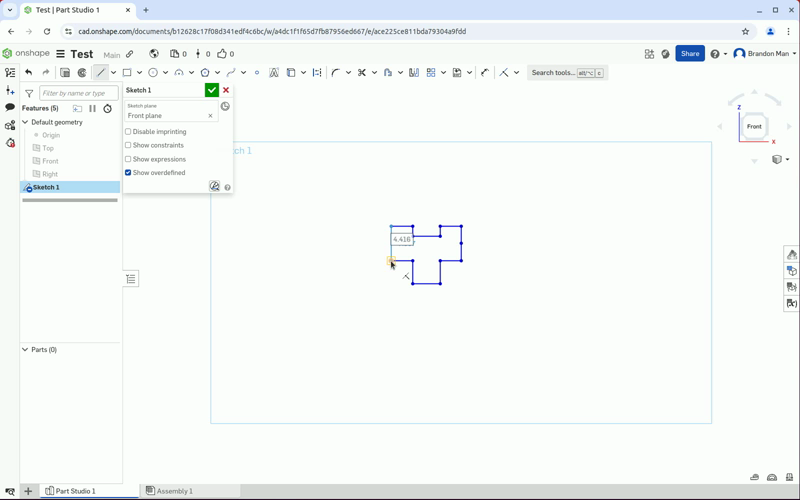
mouse_move(395, 238)
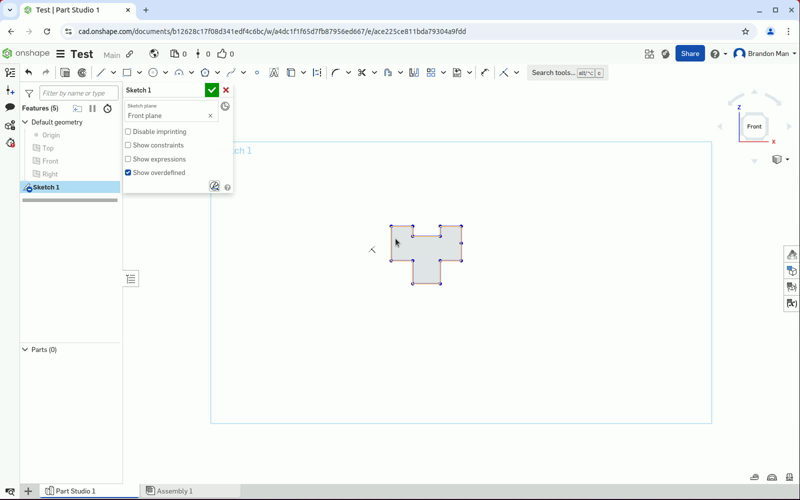
click(395, 238)
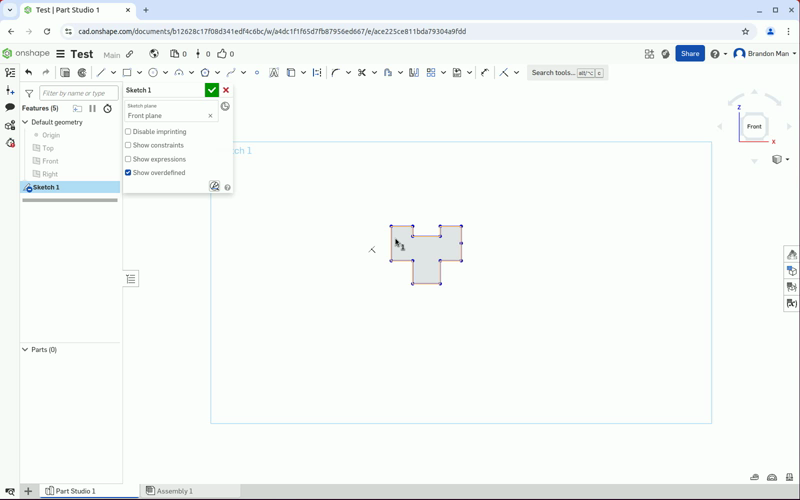
mouse_move(73, 352)
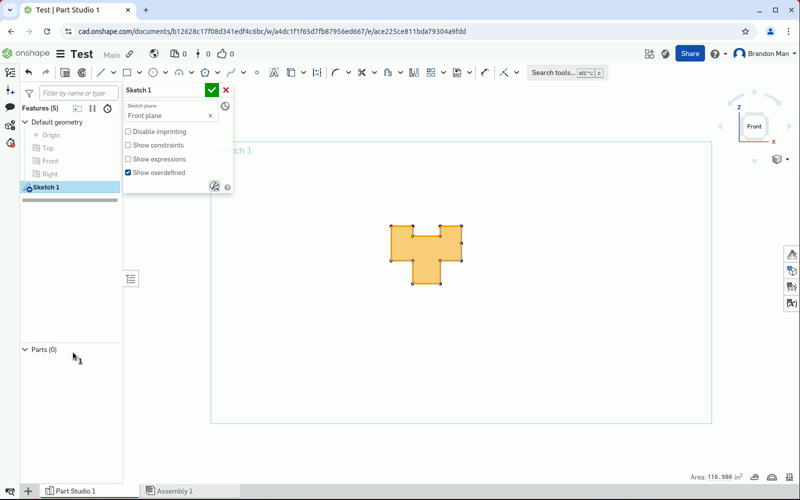
key(shift+y)
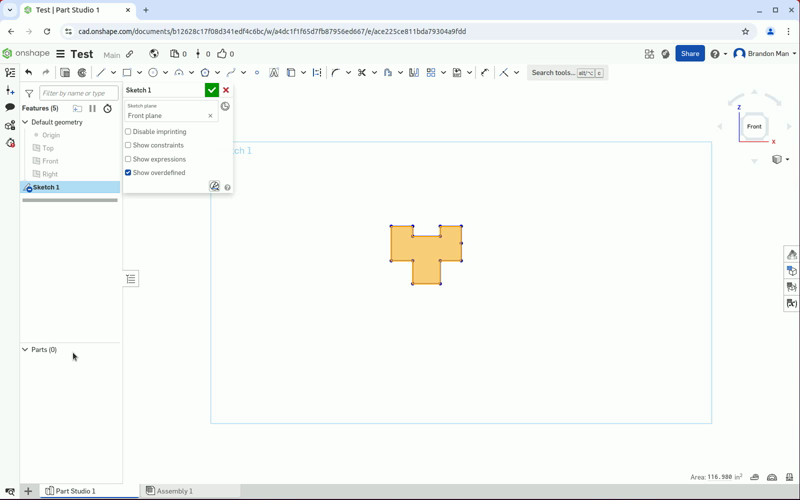
key(shift+e)
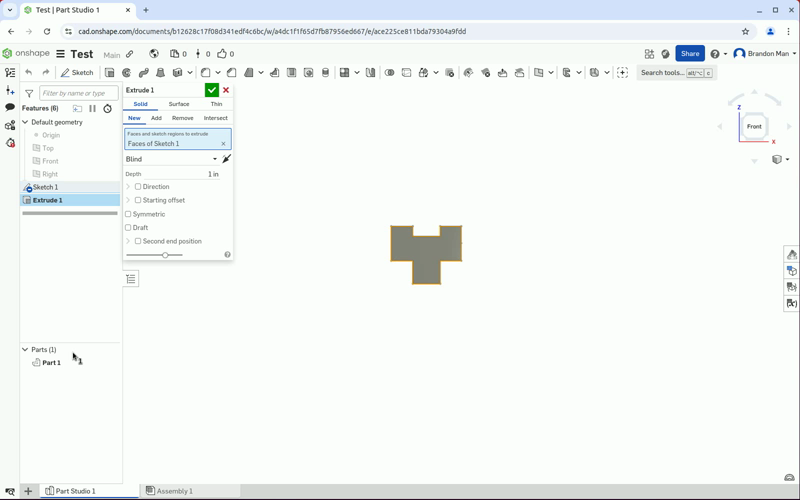
mouse_move(143, 106)
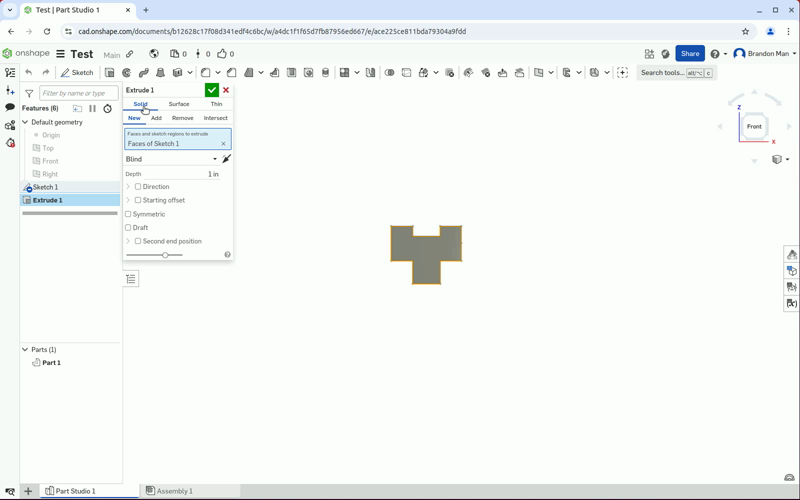
click(143, 106)
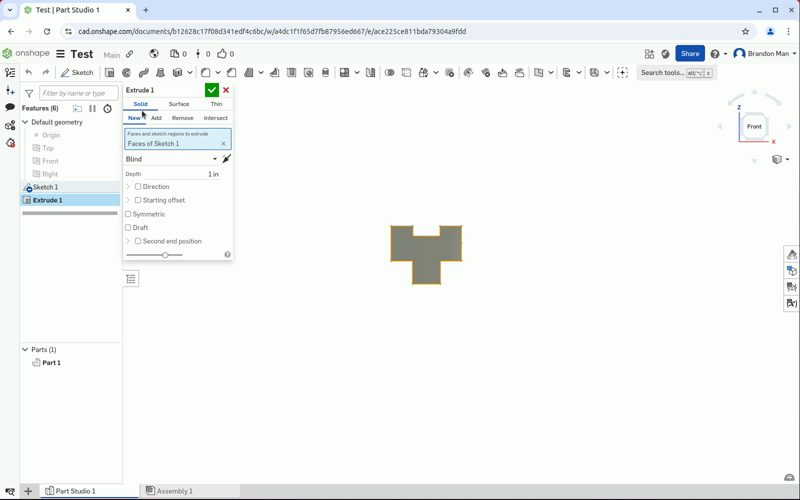
mouse_move(137, 120)
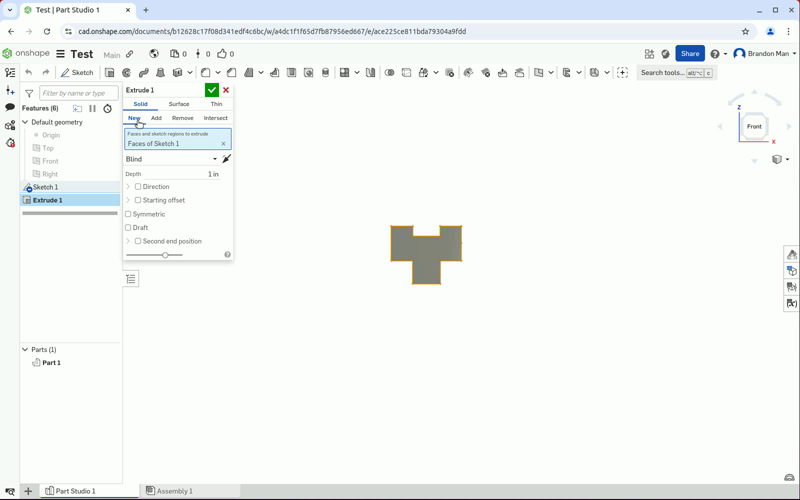
click(137, 120)
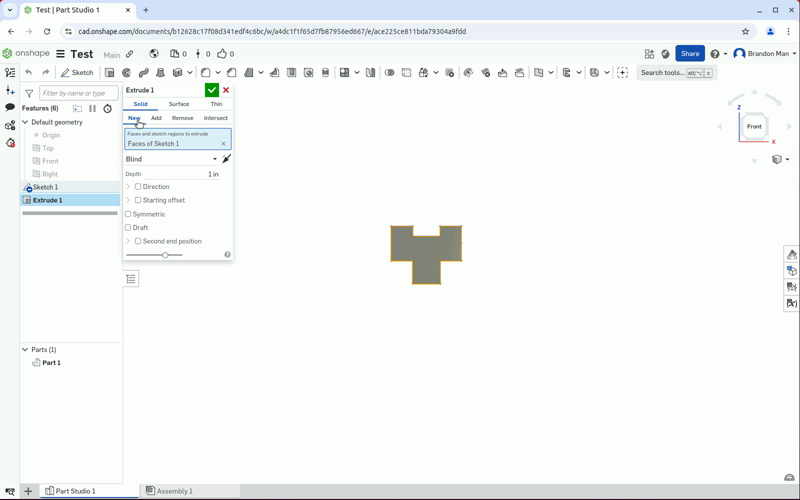
key(tab, 4)
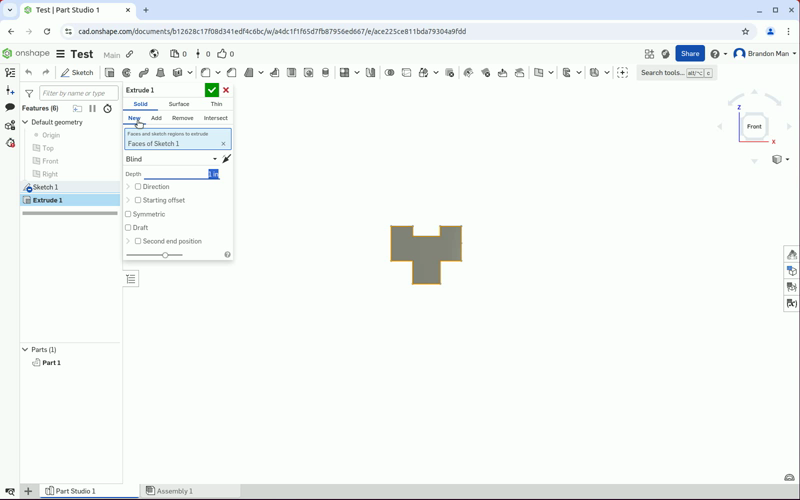
text(6.018)
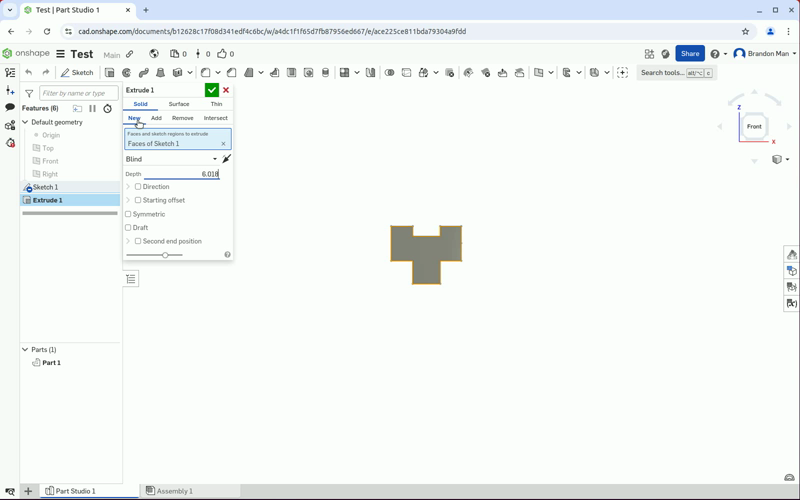
key(enter)
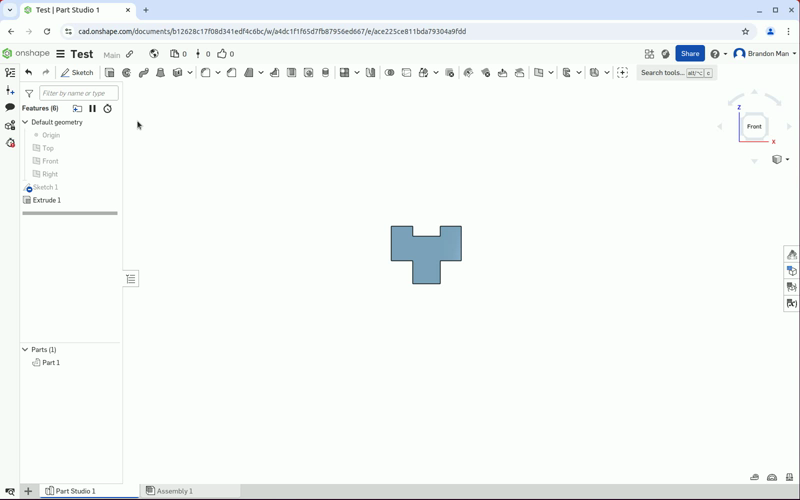
key(shift+h)
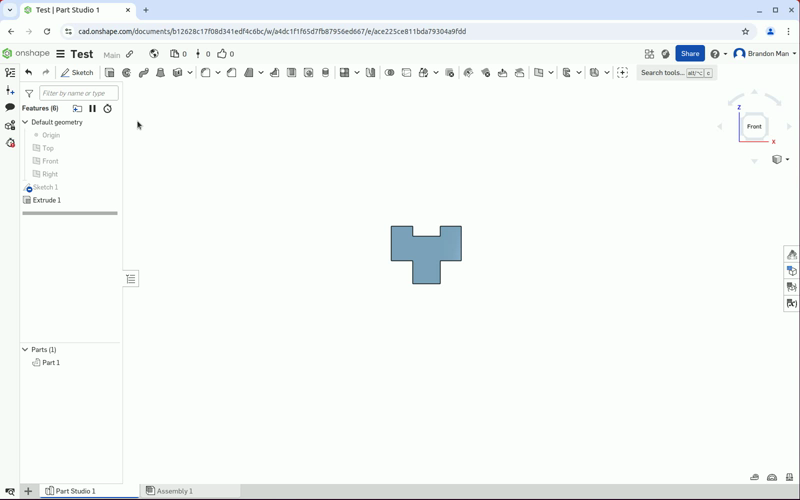
key(shift+h)
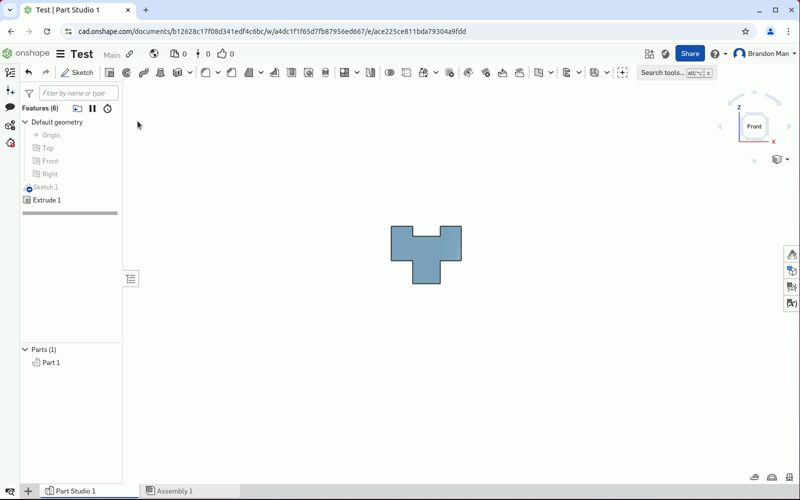
mouse_move(73, 189)
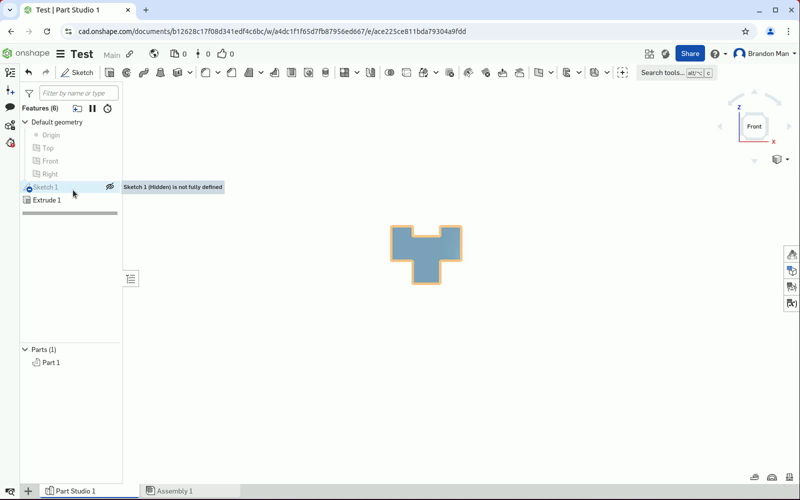
click(73, 189)
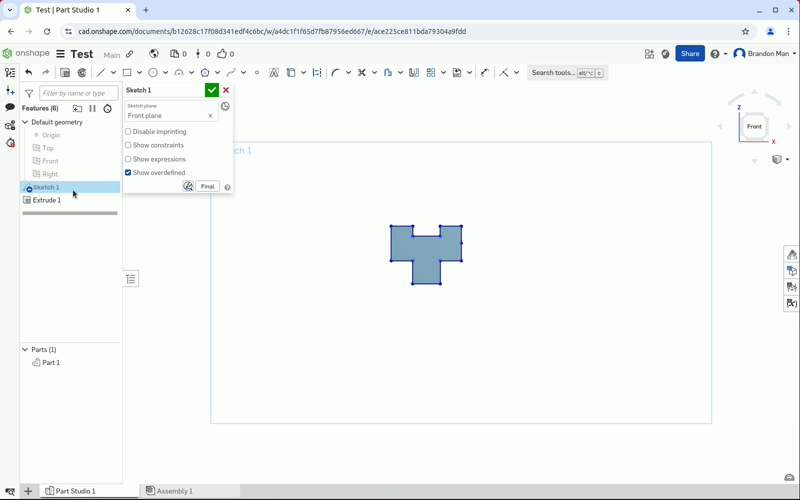
mouse_move(229, 92)
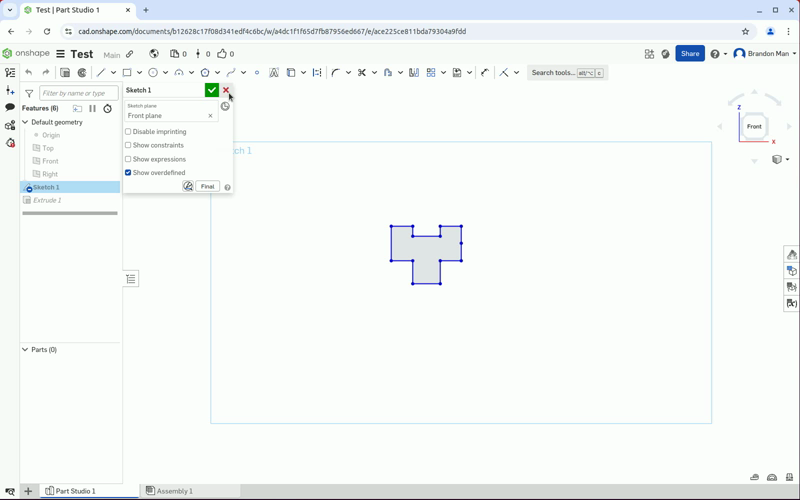
click(229, 92)
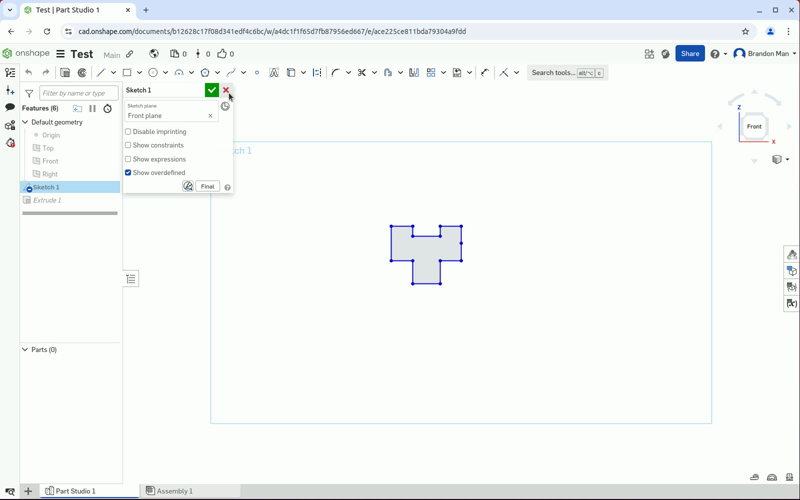
key(shift+s)
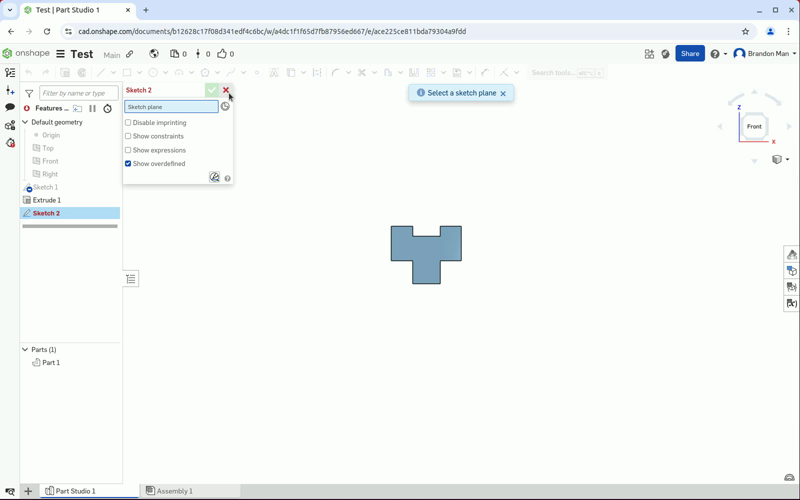
mouse_move(73, 163)
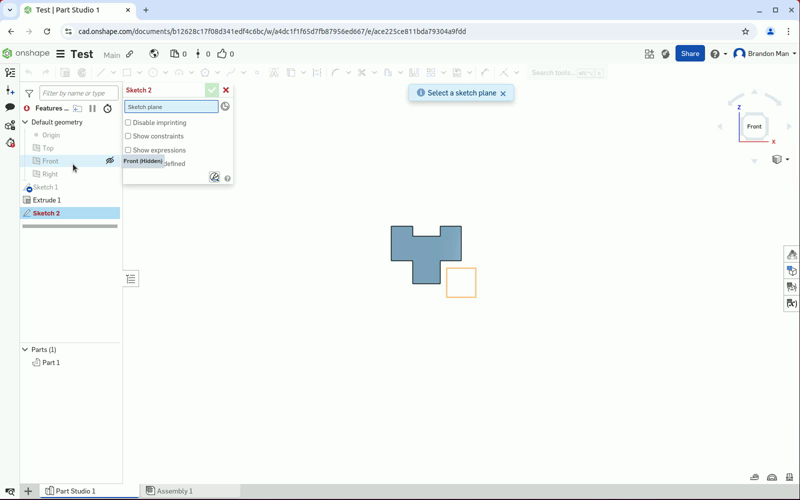
click(73, 163)
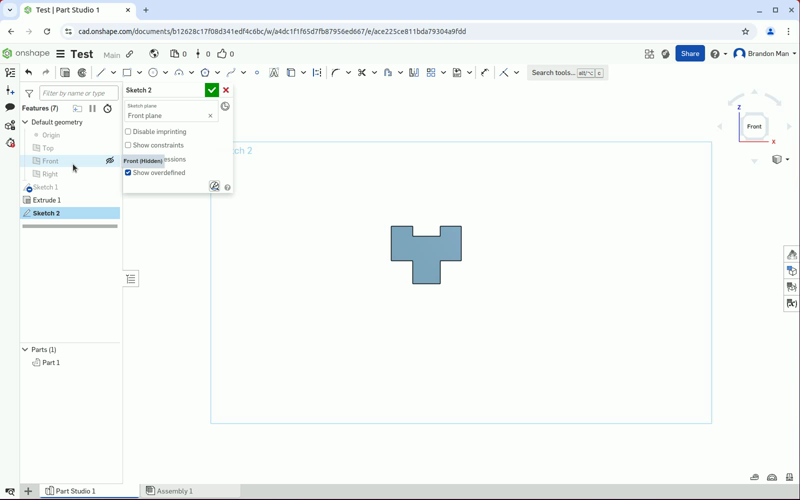
mouse_move(73, 352)
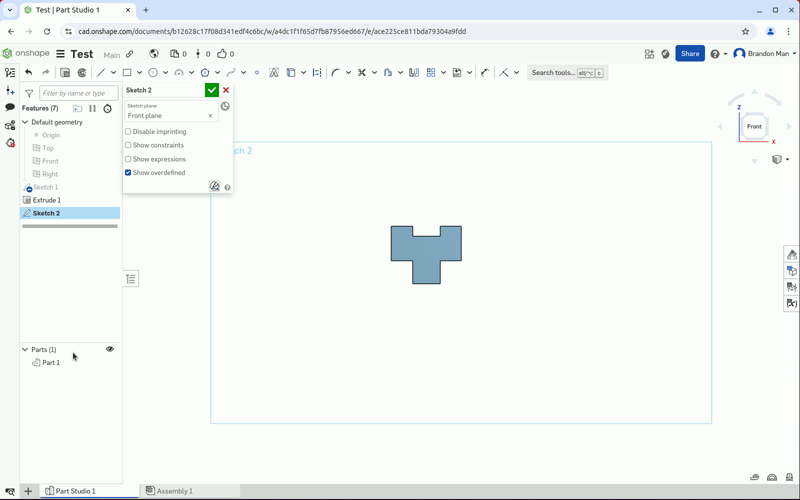
key(y)
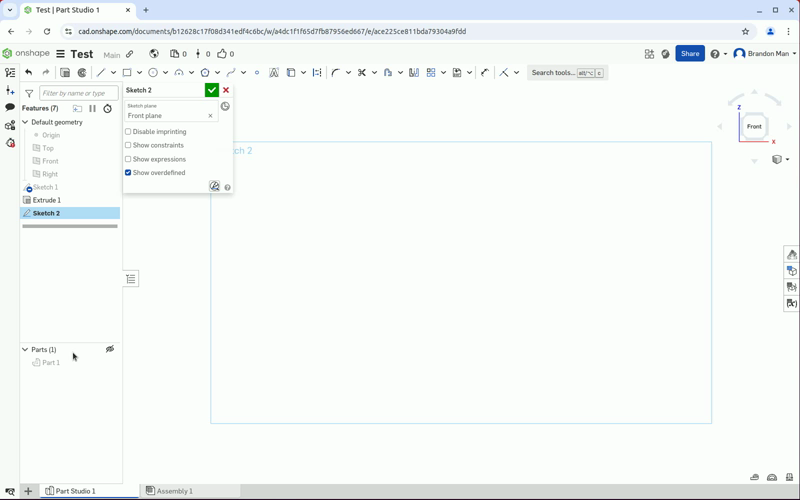
key(l)
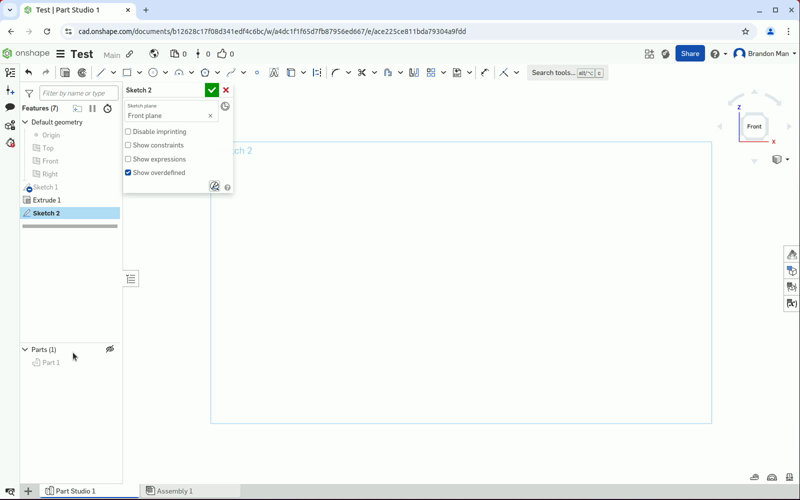
key_down(shift)
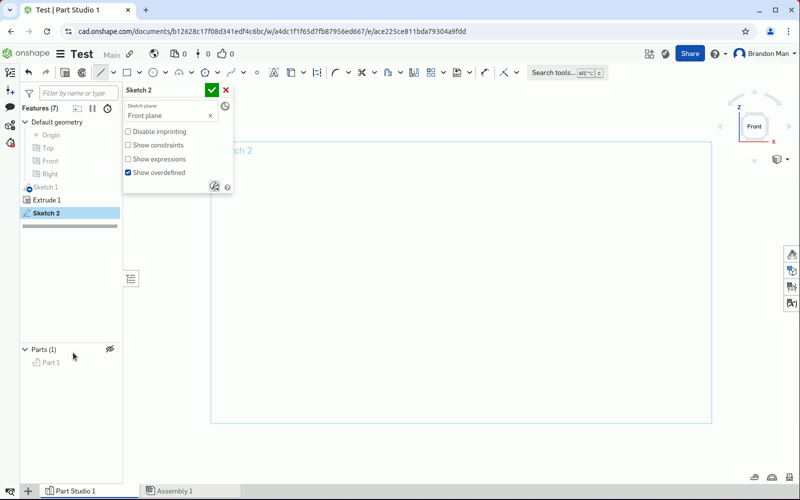
mouse_move(391, 282)
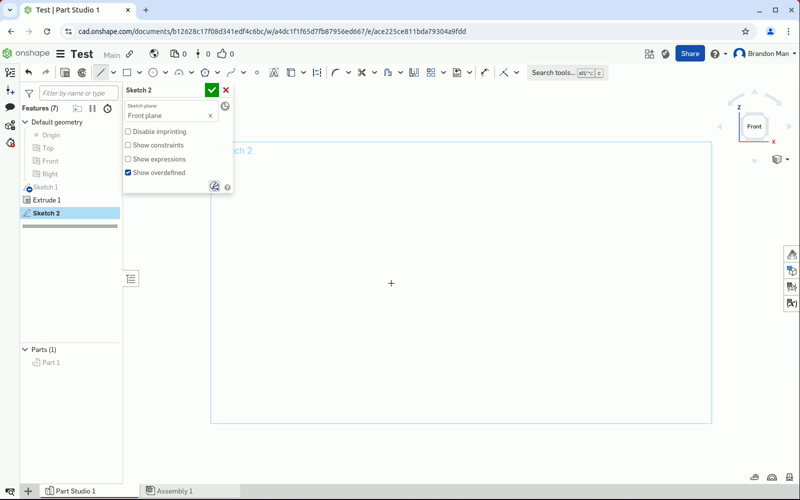
click(391, 282)
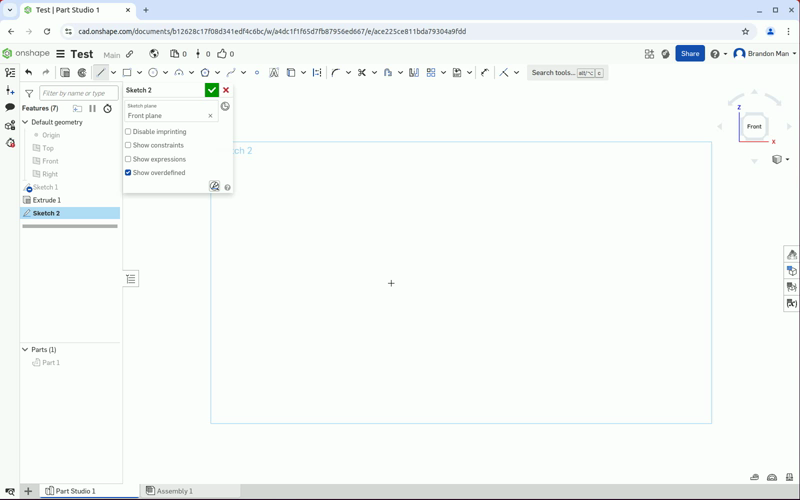
key_up(shift)
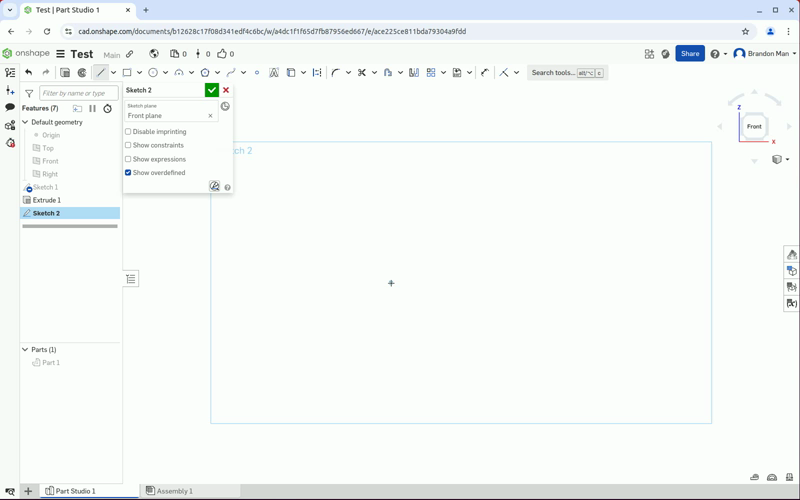
key_down(shift)
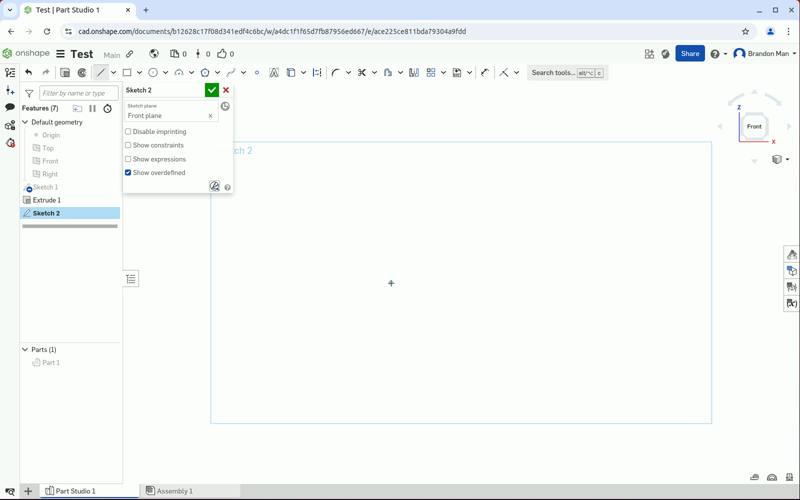
mouse_move(421, 282)
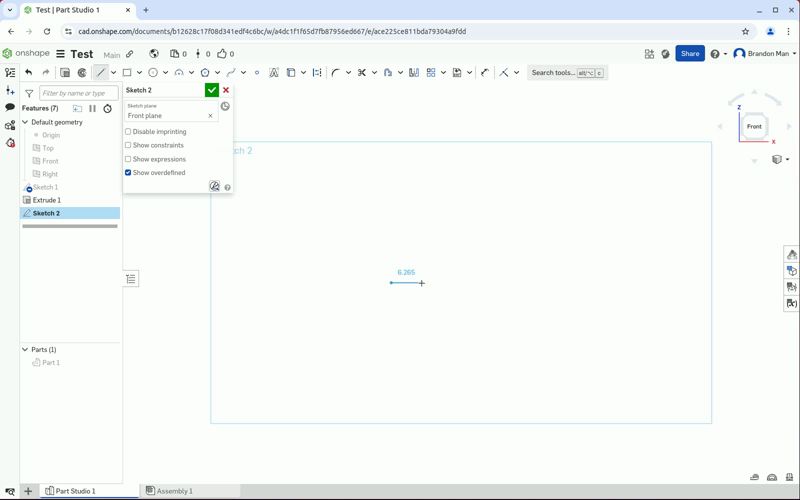
mouse_move(413, 282)
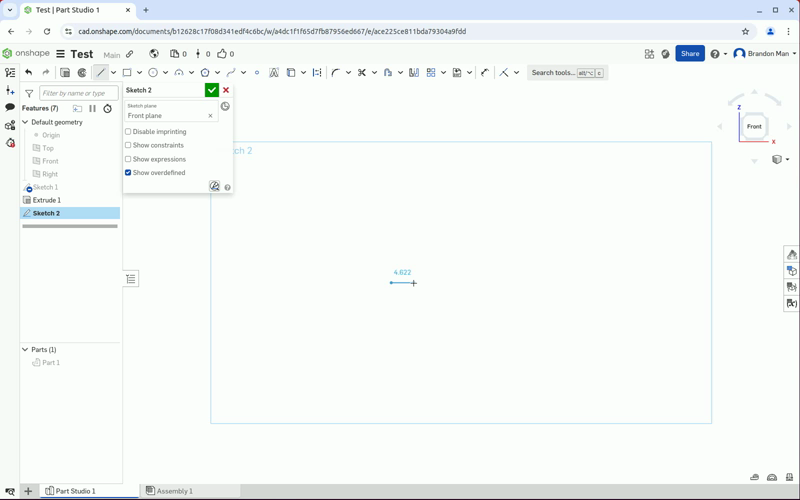
click(413, 282)
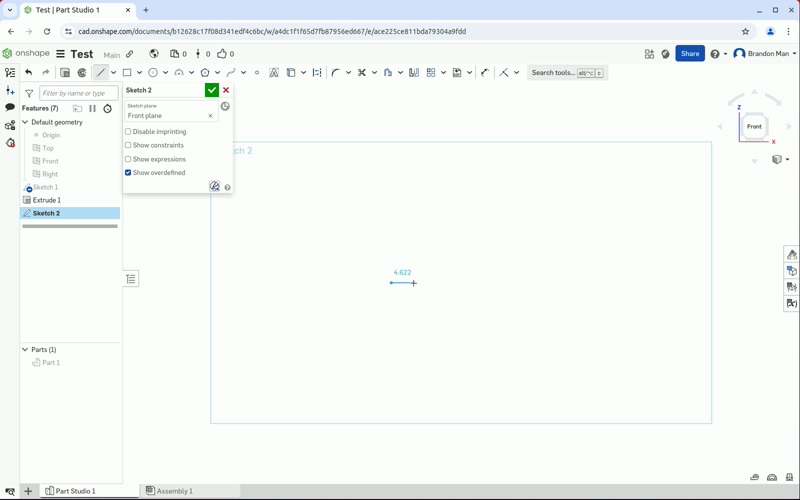
key_up(shift)
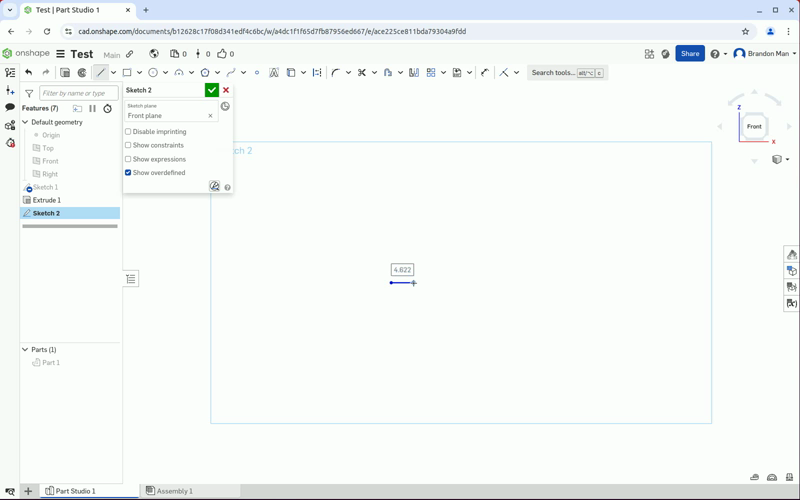
key_down(shift)
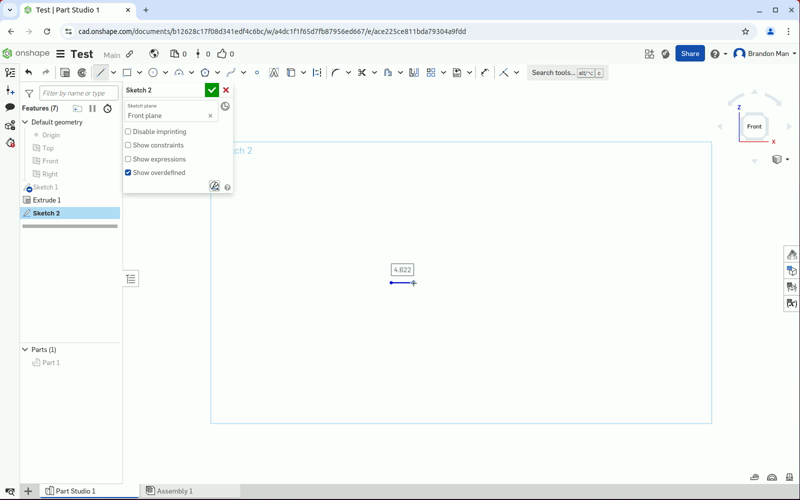
mouse_move(443, 282)
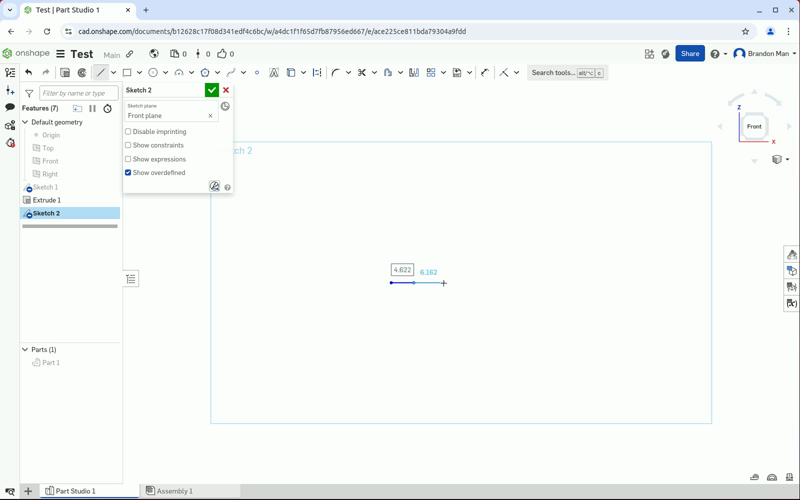
mouse_move(413, 259)
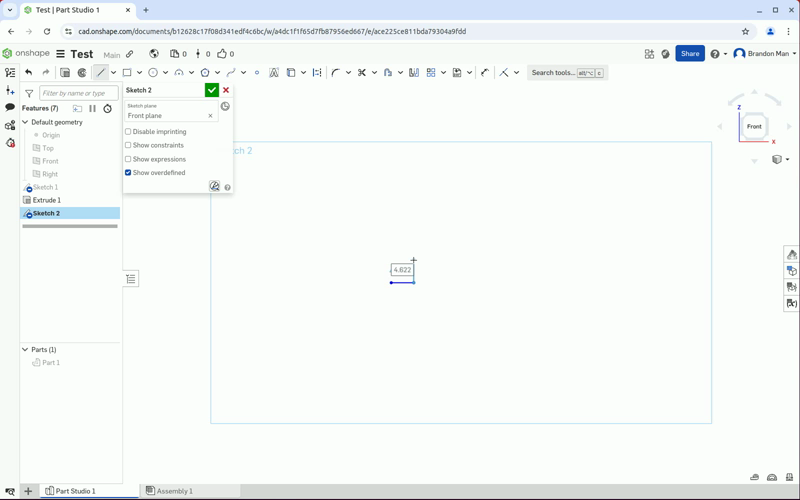
click(413, 259)
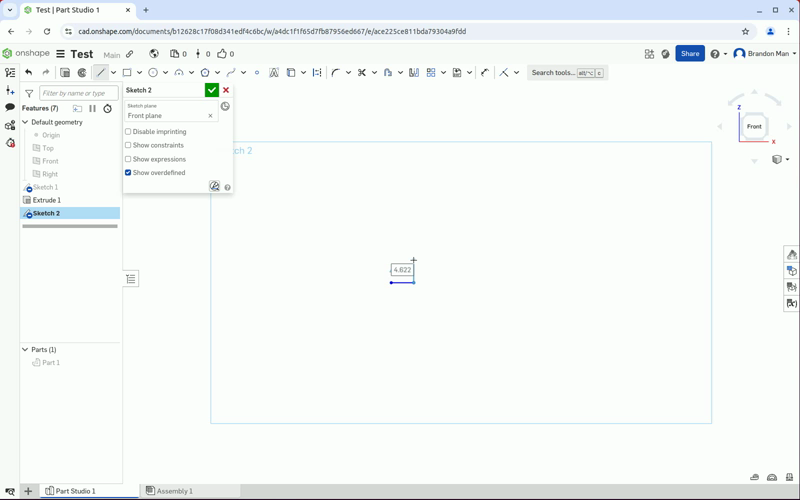
key_up(shift)
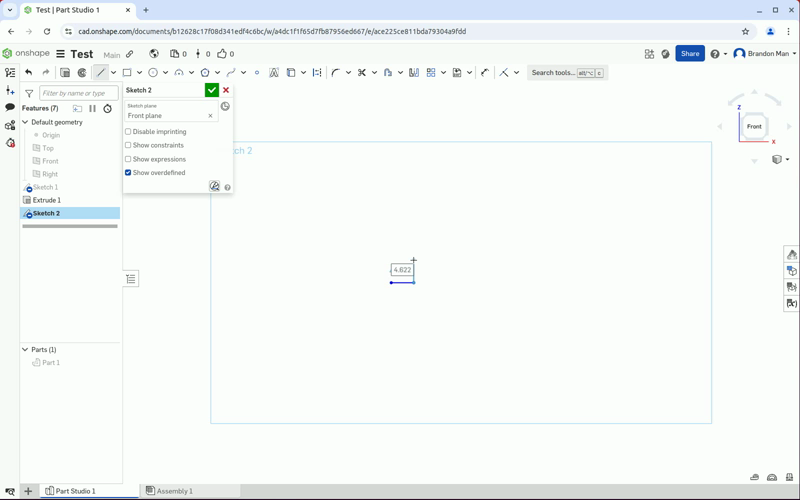
key_down(shift)
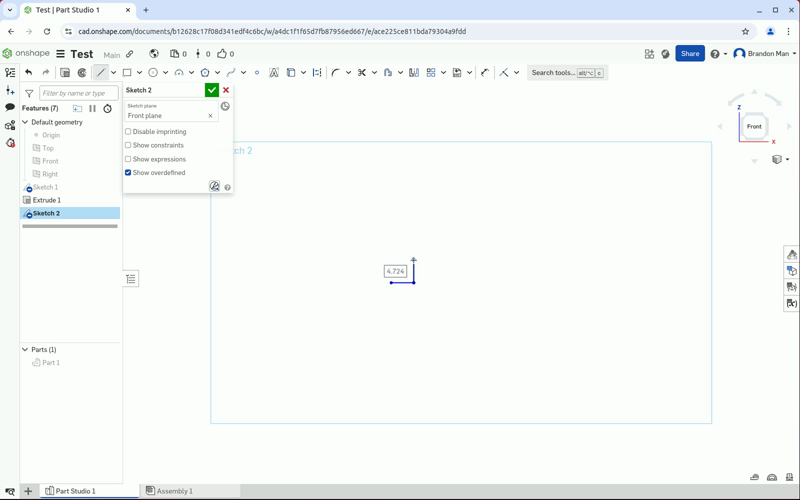
mouse_move(443, 259)
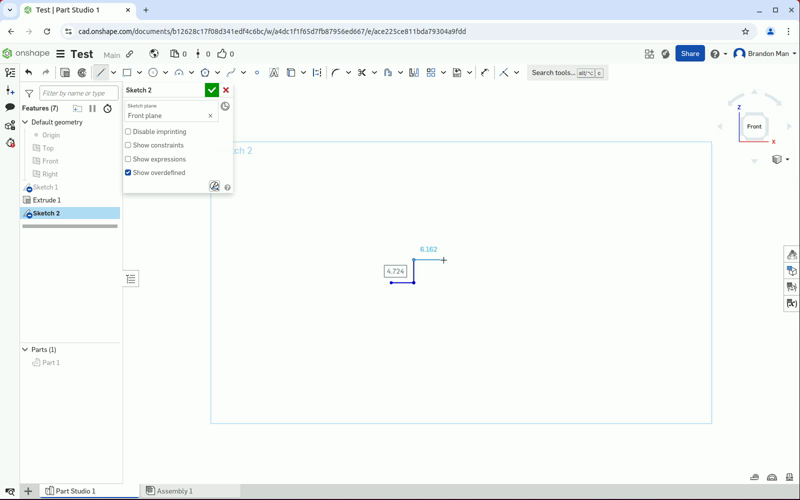
mouse_move(391, 259)
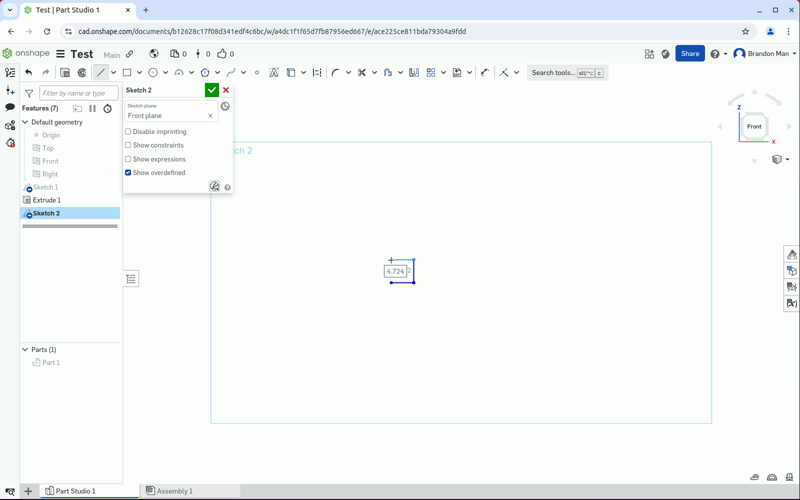
click(391, 259)
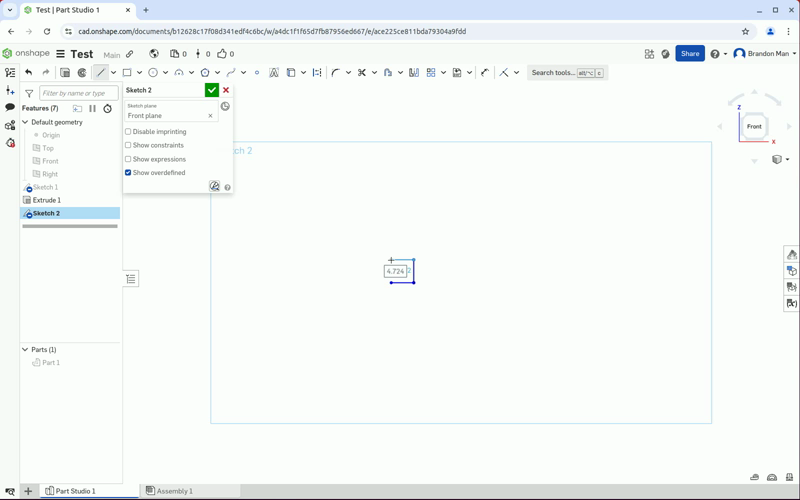
key_up(shift)
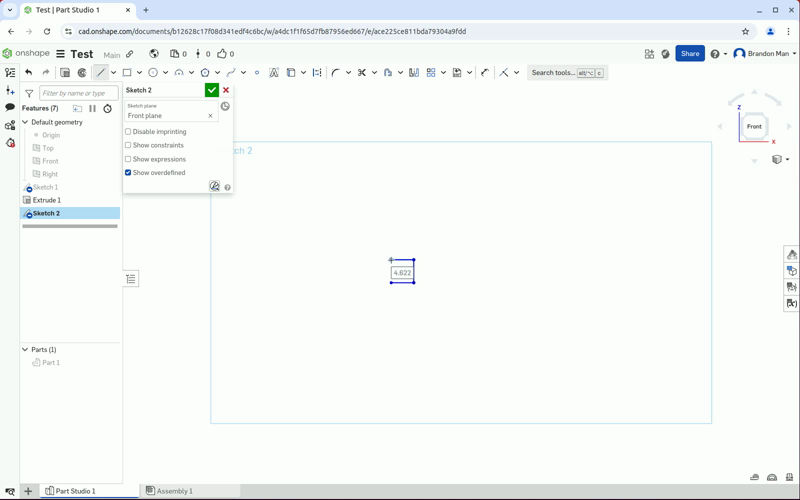
mouse_move(421, 259)
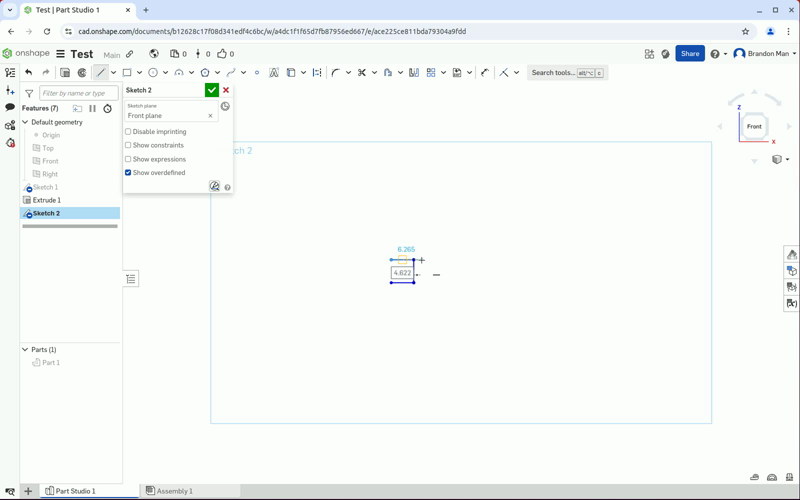
key_down(shift)
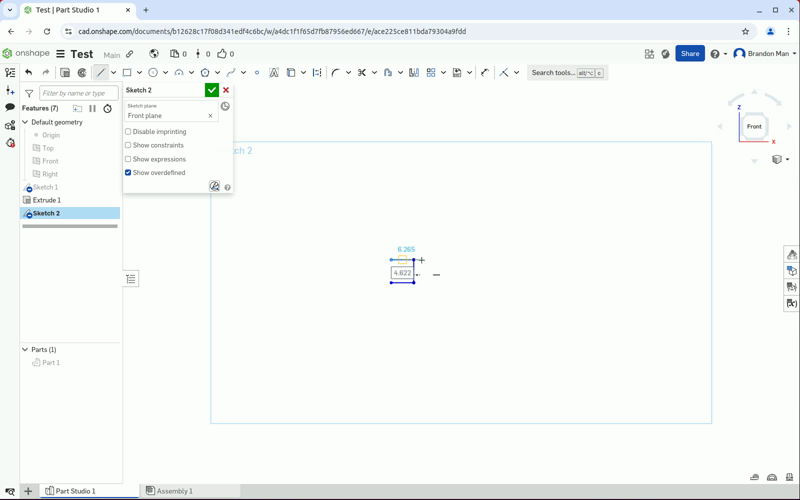
mouse_move(391, 282)
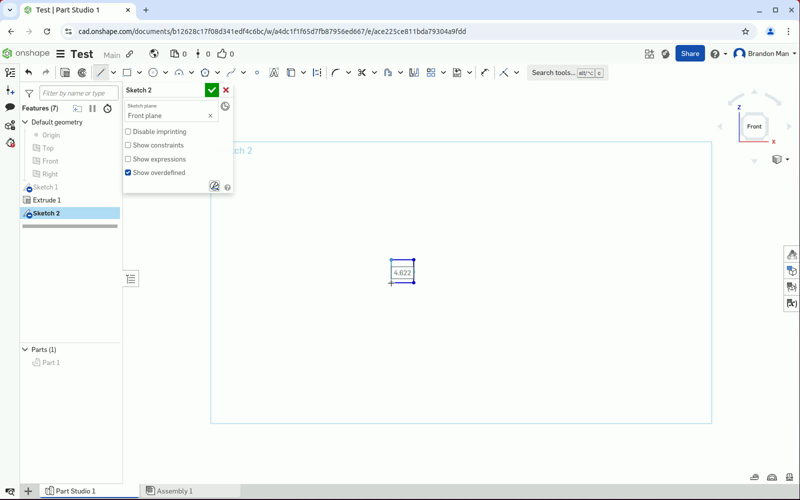
key_up(shift)
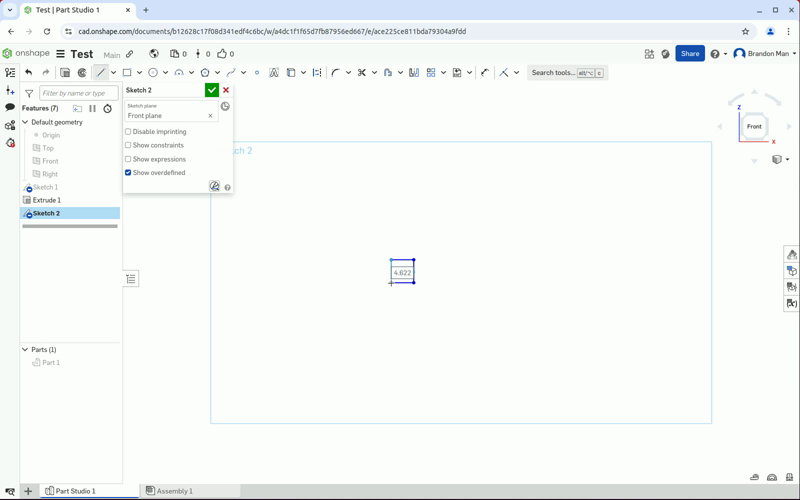
click(391, 282)
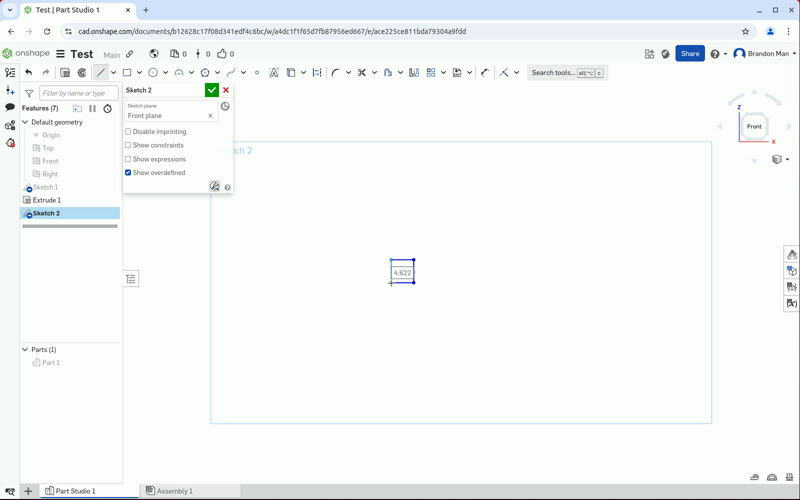
key(esc)
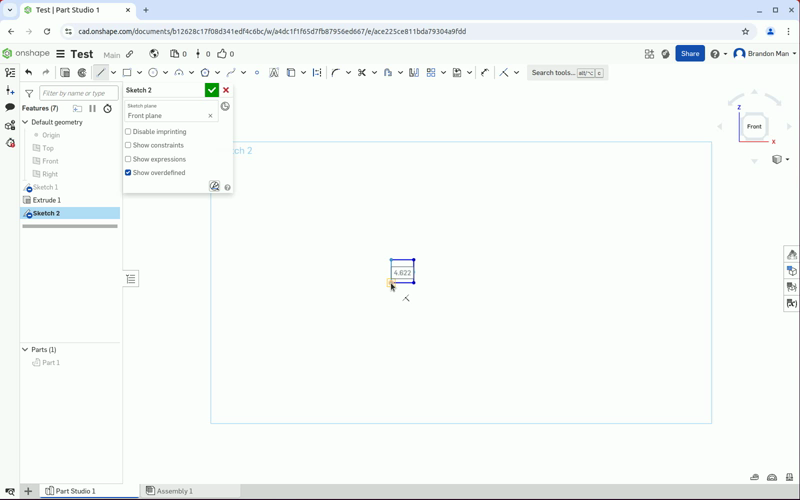
mouse_move(410, 270)
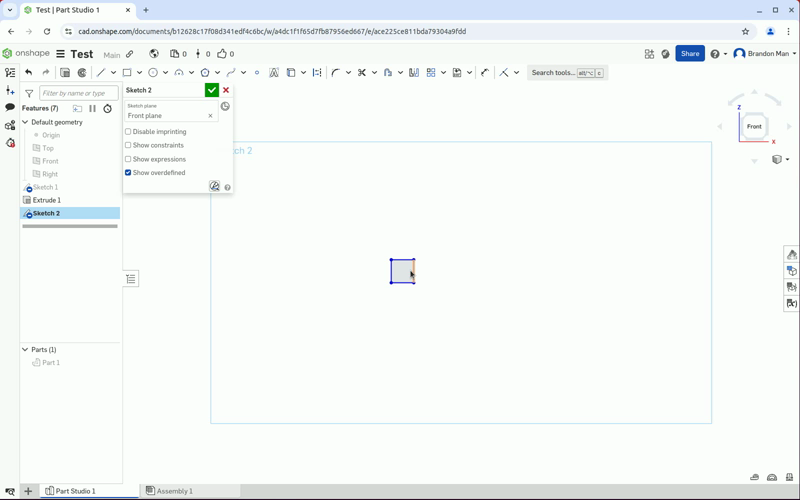
scroll(6)
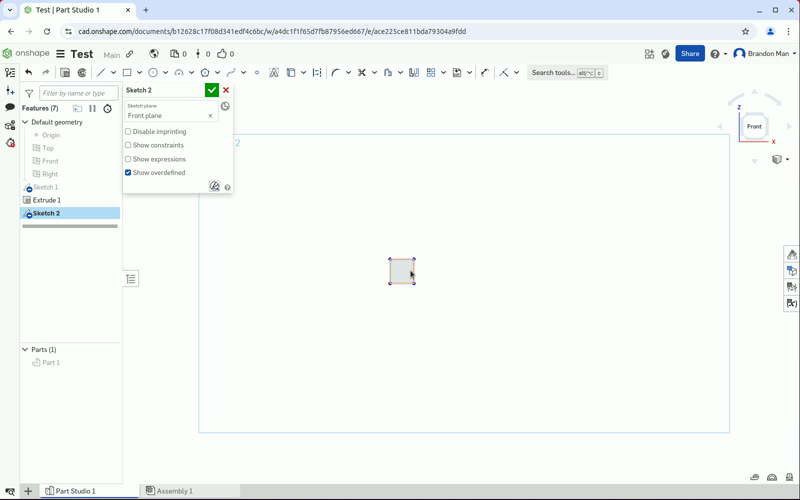
scroll(6)
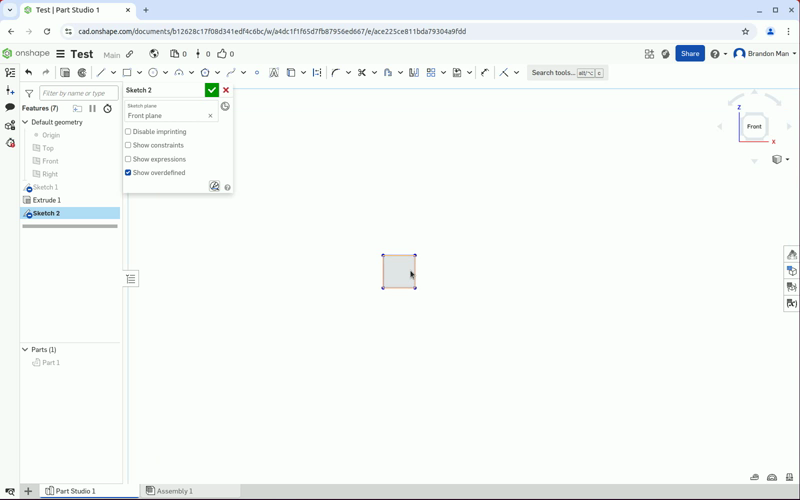
scroll(6)
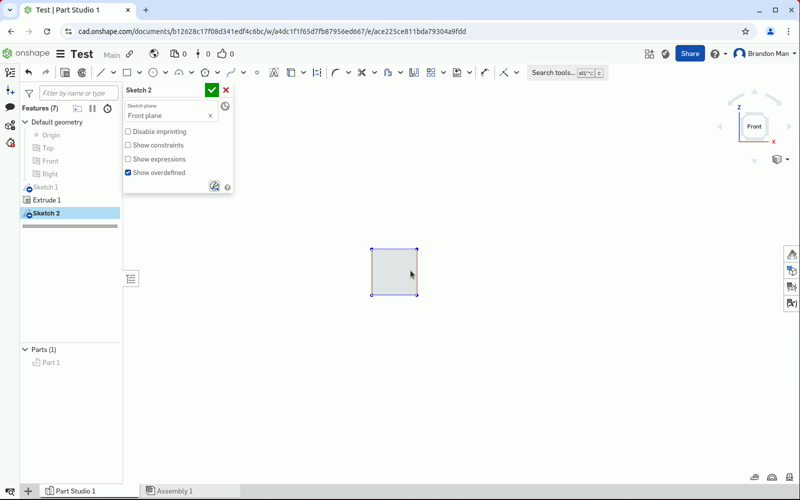
scroll(6)
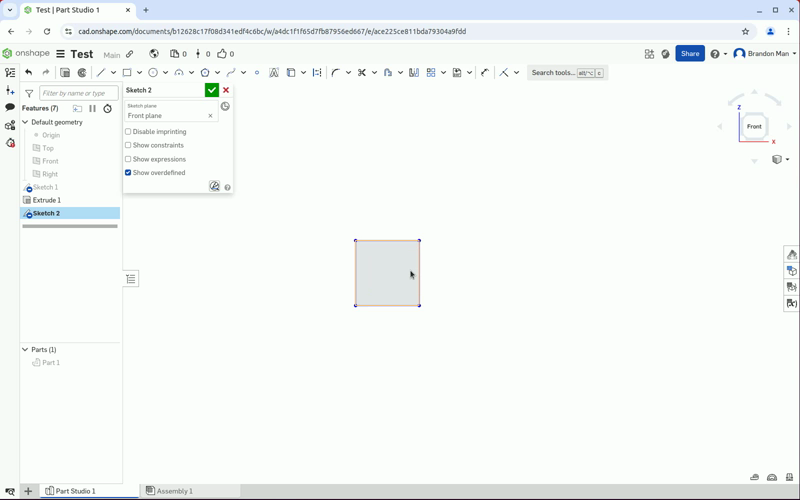
scroll(6)
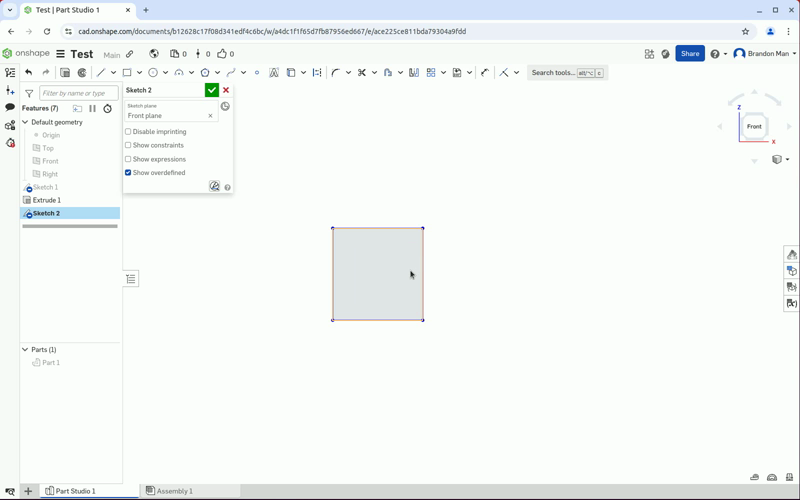
scroll(6)
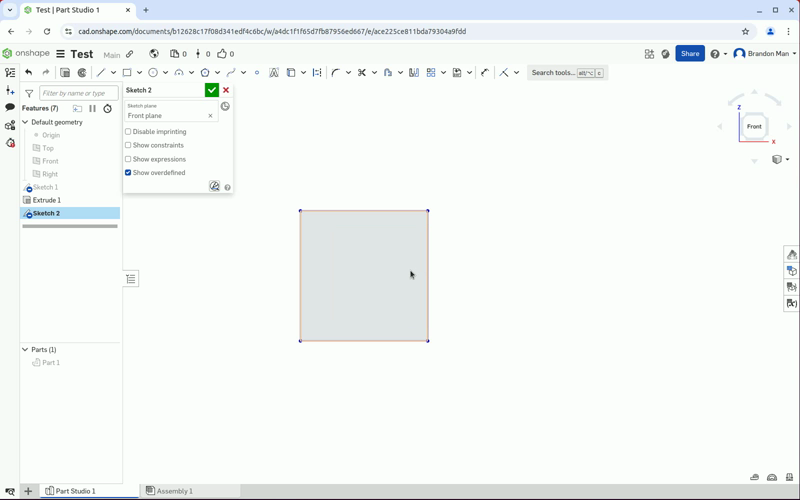
scroll(6)
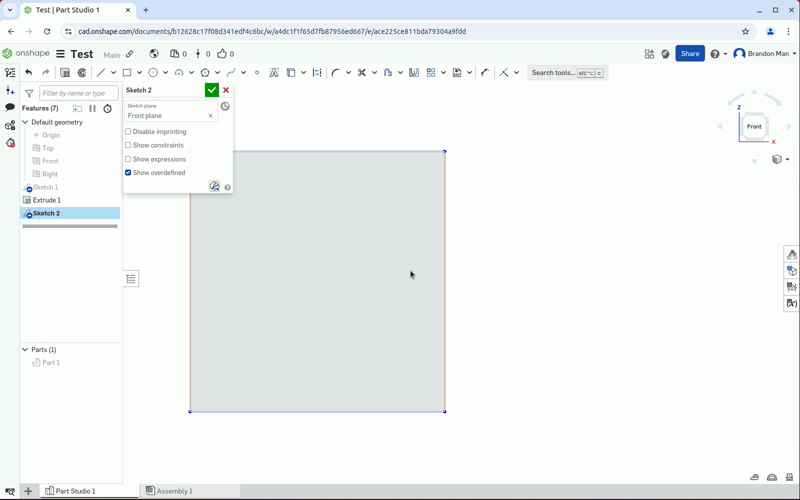
click(410, 270)
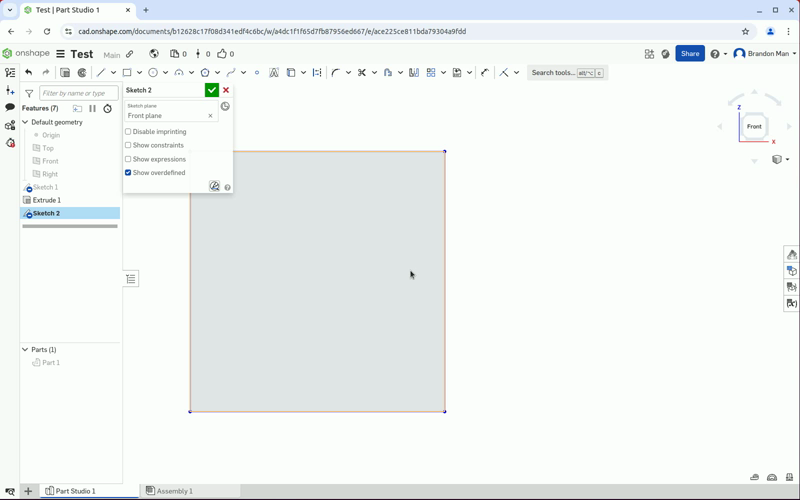
scroll(-6)
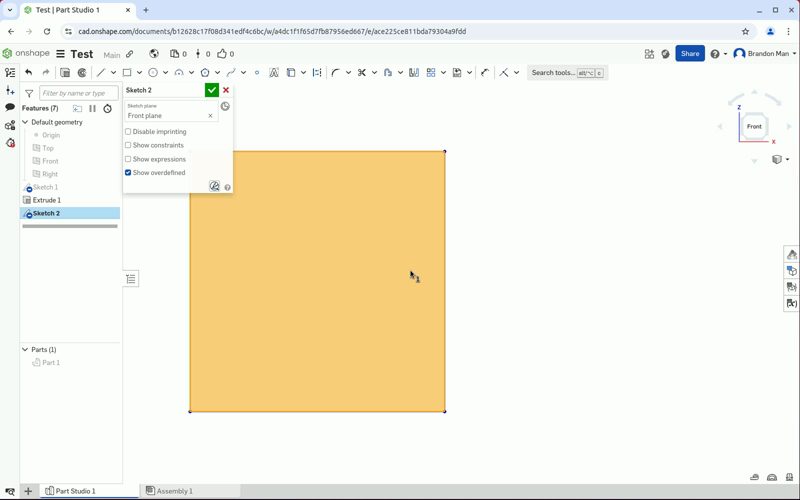
scroll(-6)
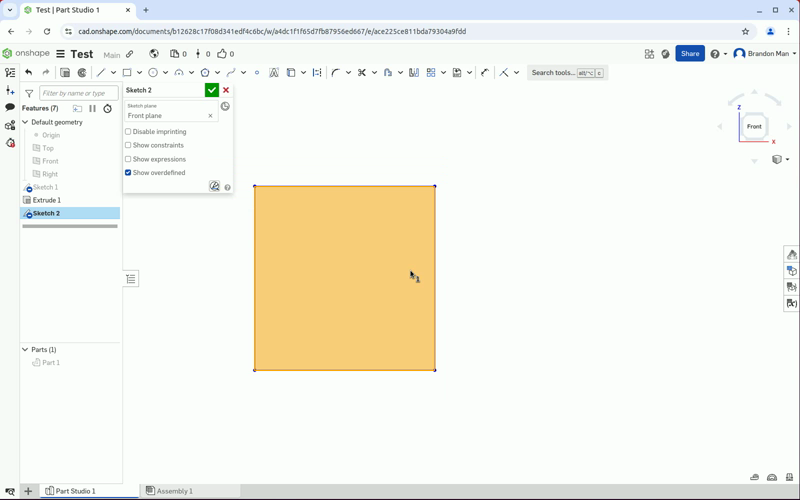
scroll(-6)
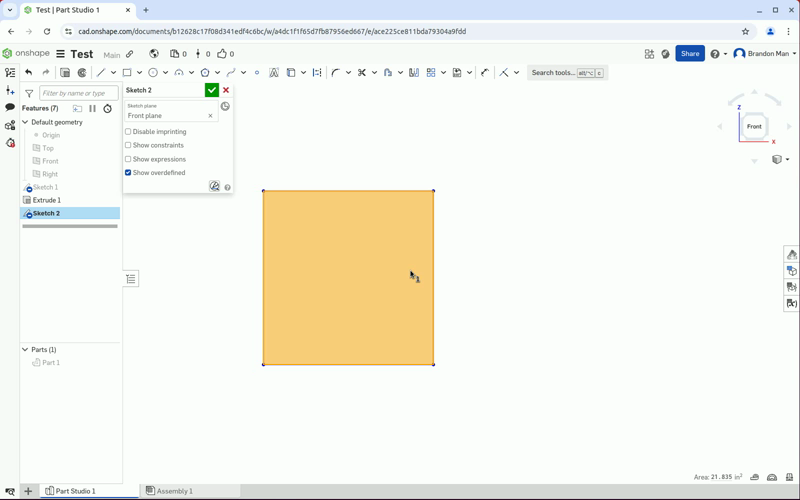
scroll(-6)
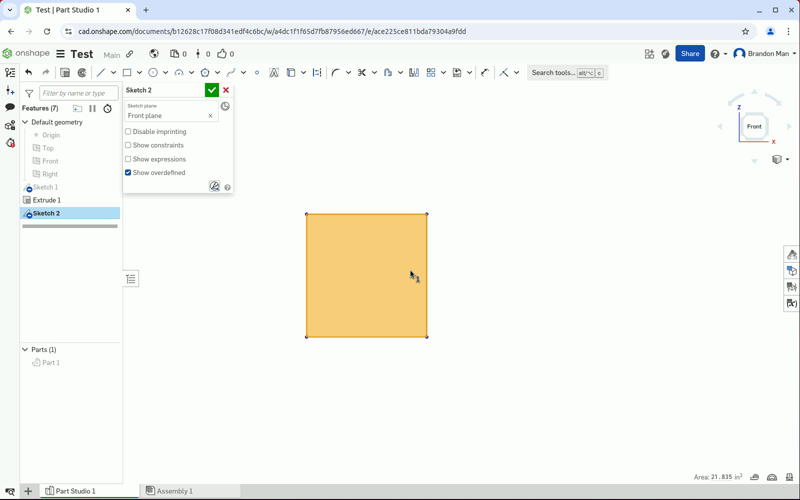
scroll(-6)
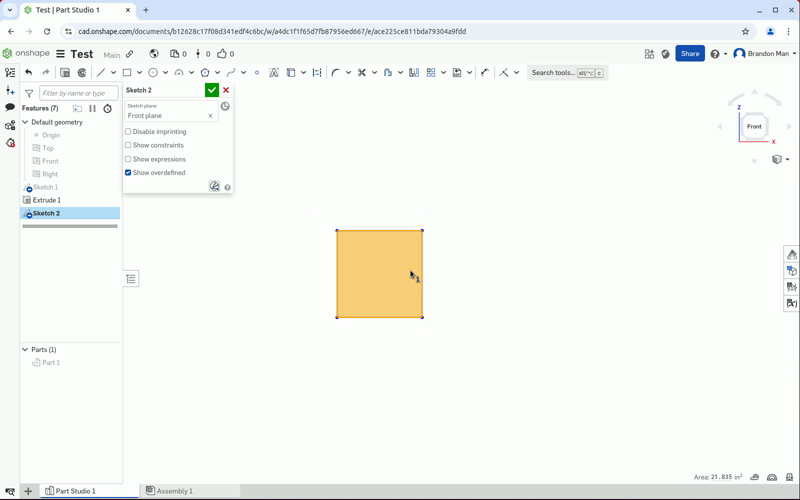
scroll(-6)
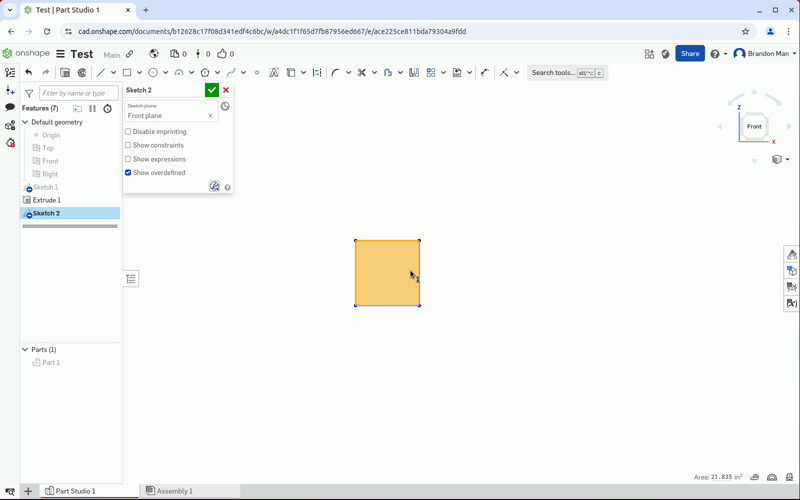
scroll(-6)
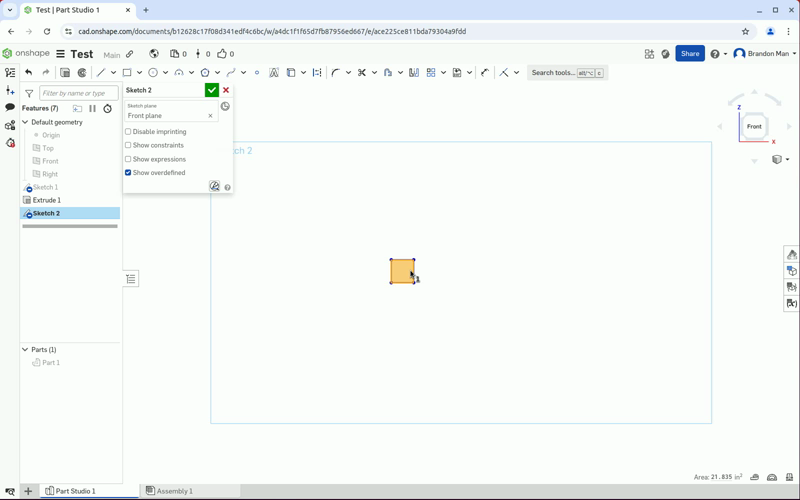
mouse_move(73, 352)
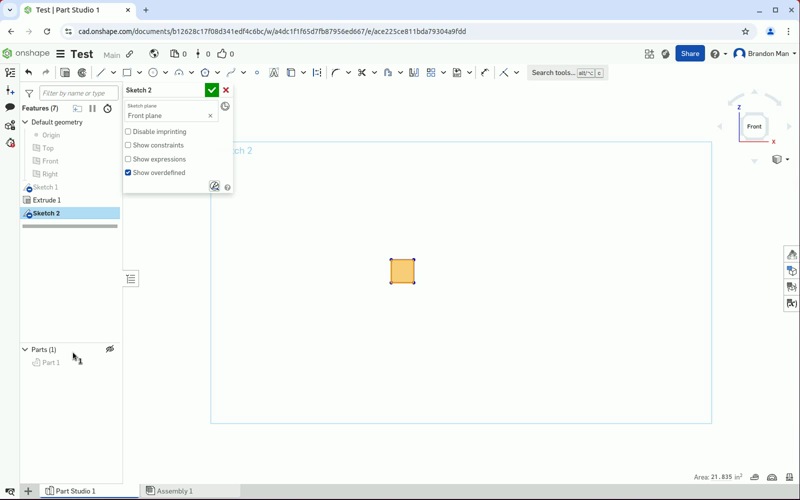
key(shift+y)
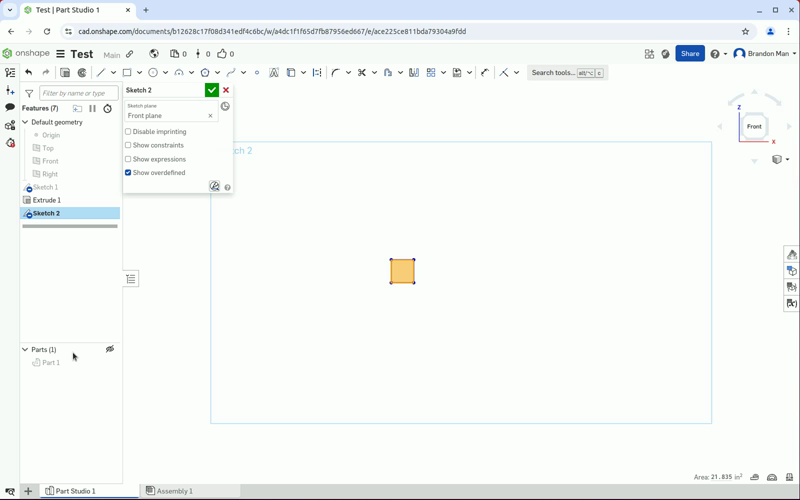
key(shift+e)
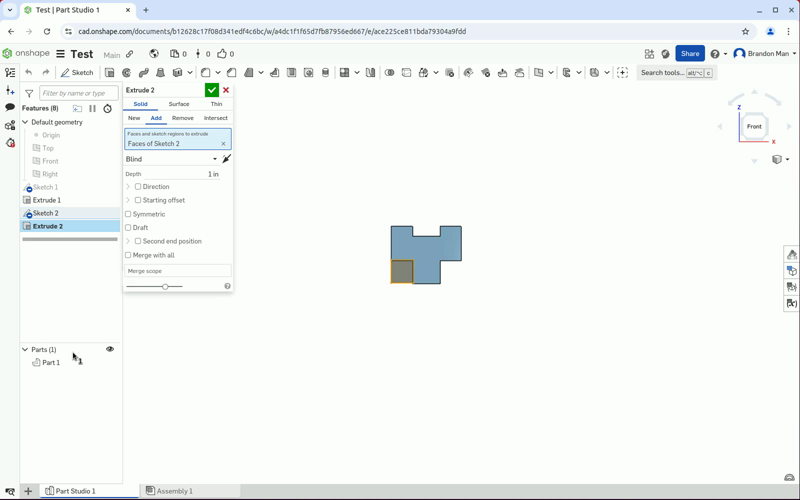
mouse_move(143, 106)
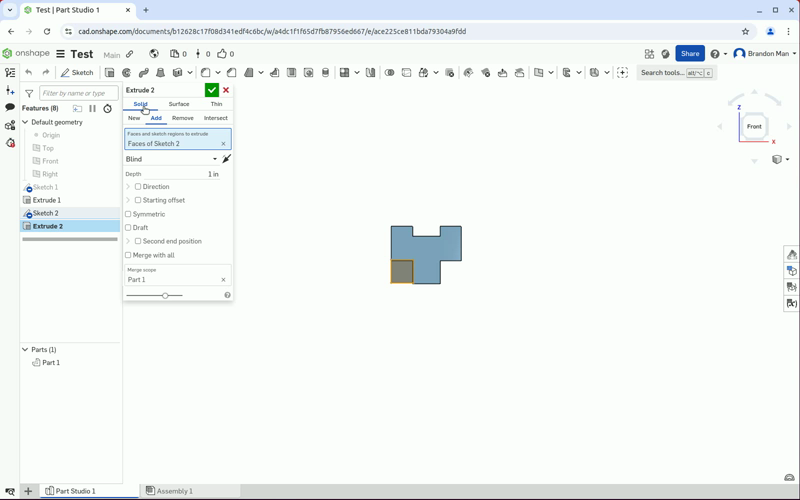
click(143, 106)
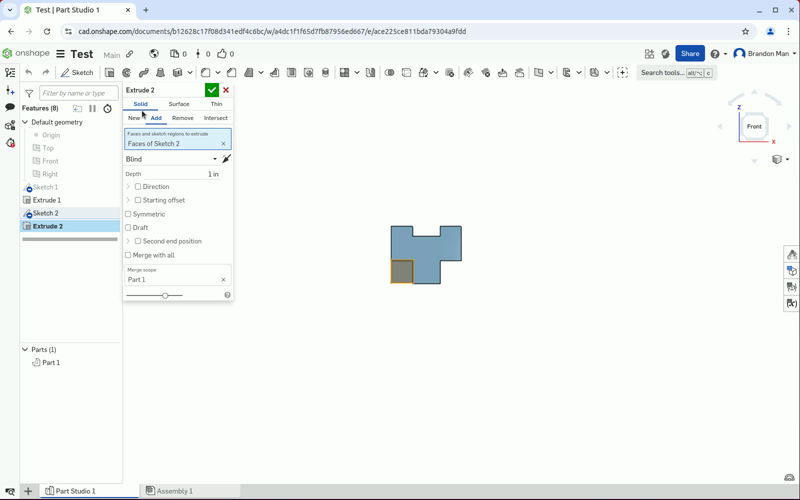
mouse_move(137, 120)
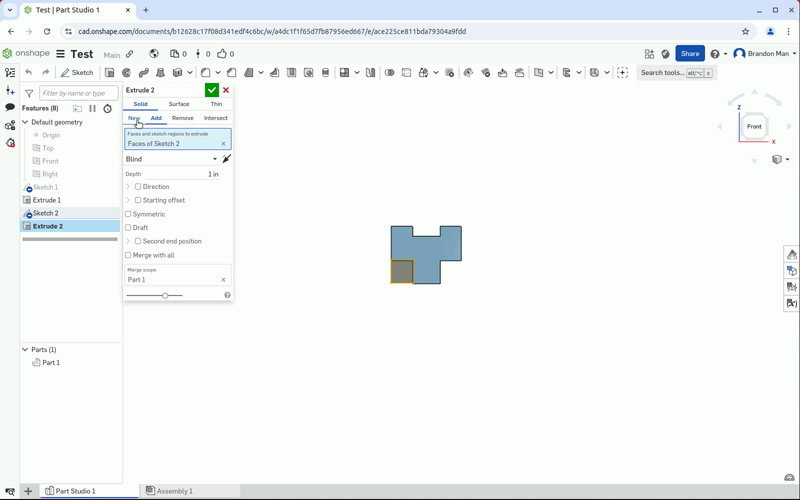
click(137, 120)
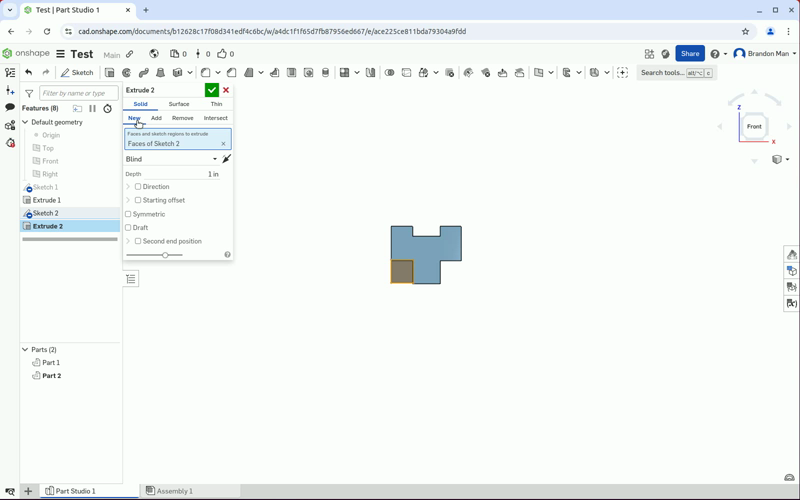
key(tab, 4)
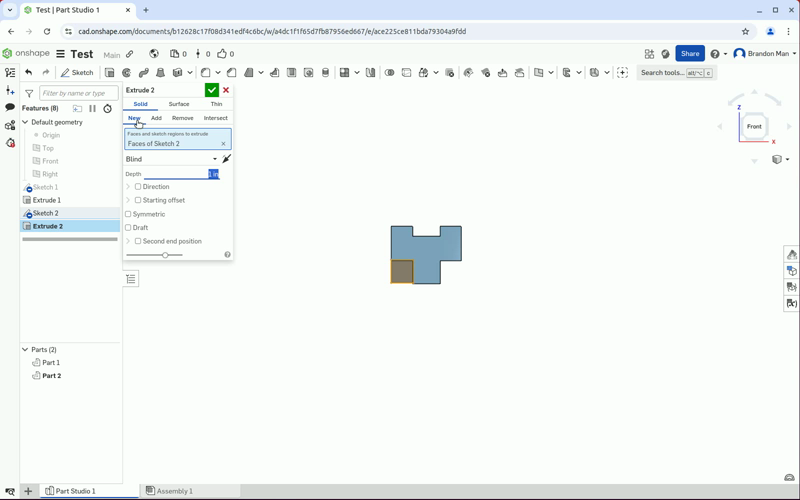
text(23.108)
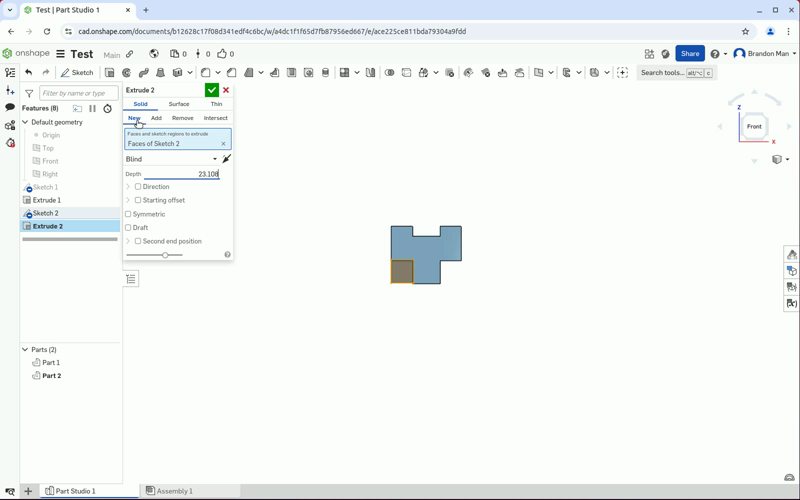
key(enter)
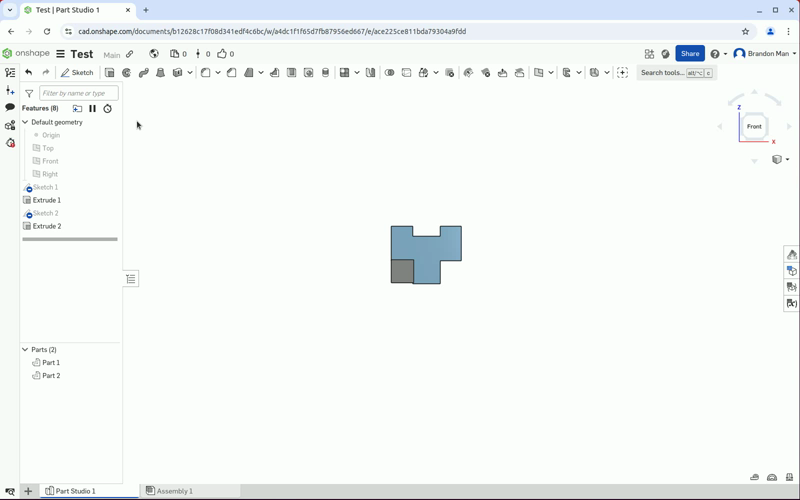
key(shift+h)
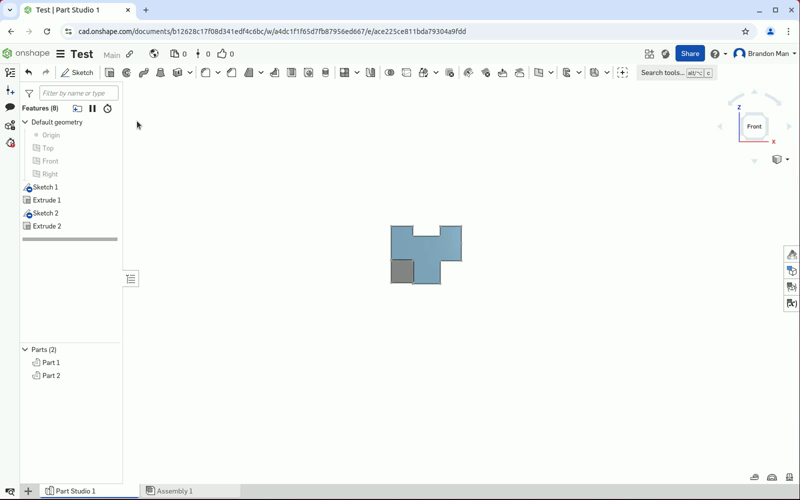
key(shift+h)
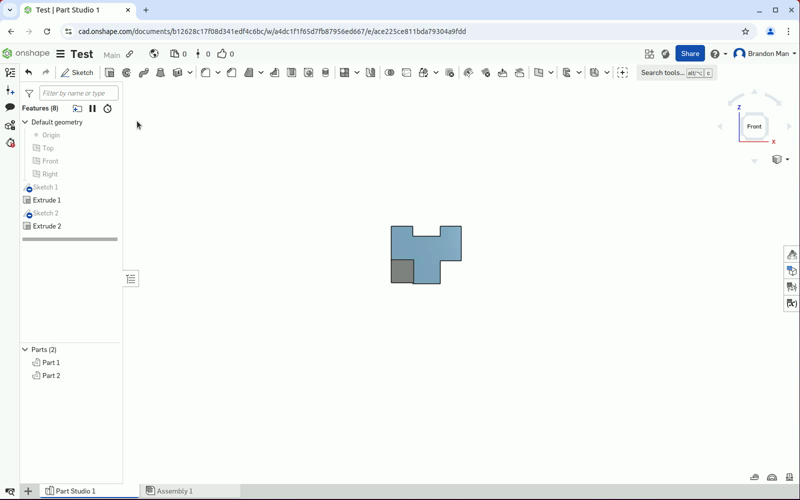
mouse_move(73, 189)
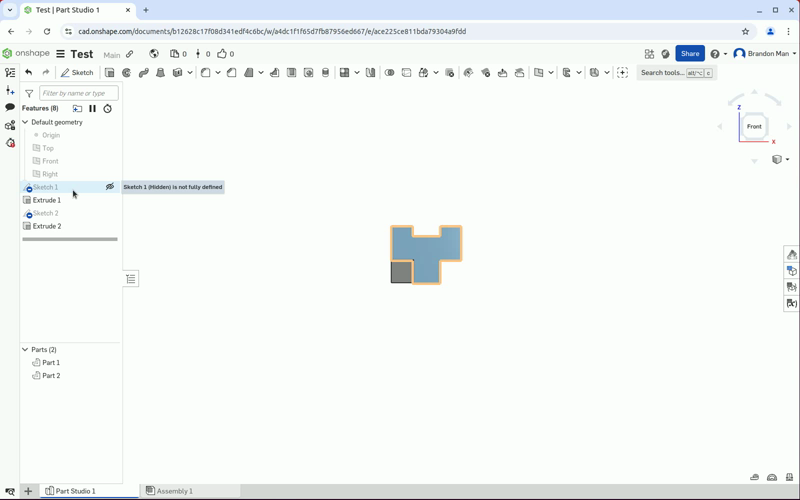
click(73, 189)
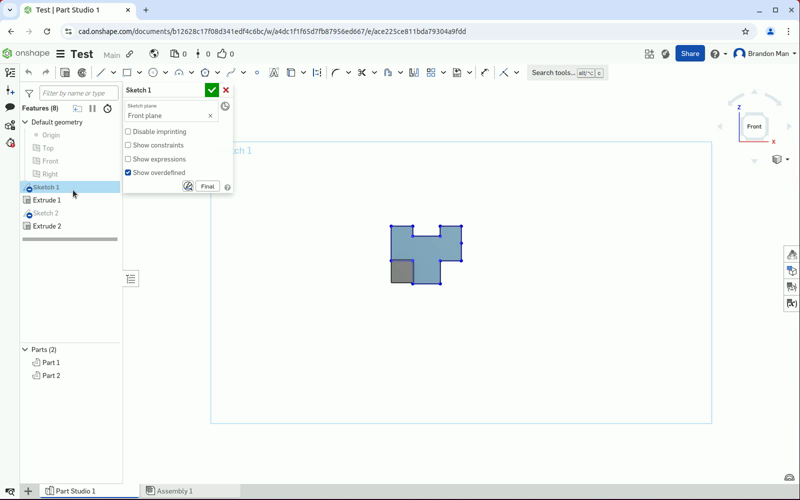
mouse_move(229, 92)
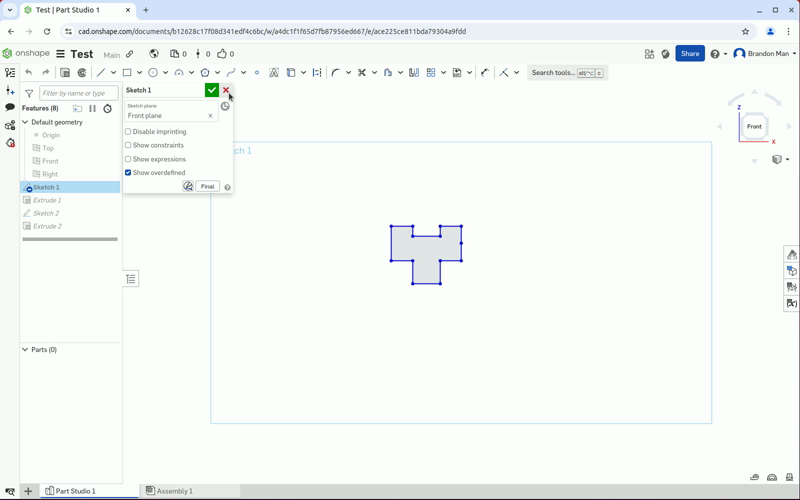
click(229, 92)
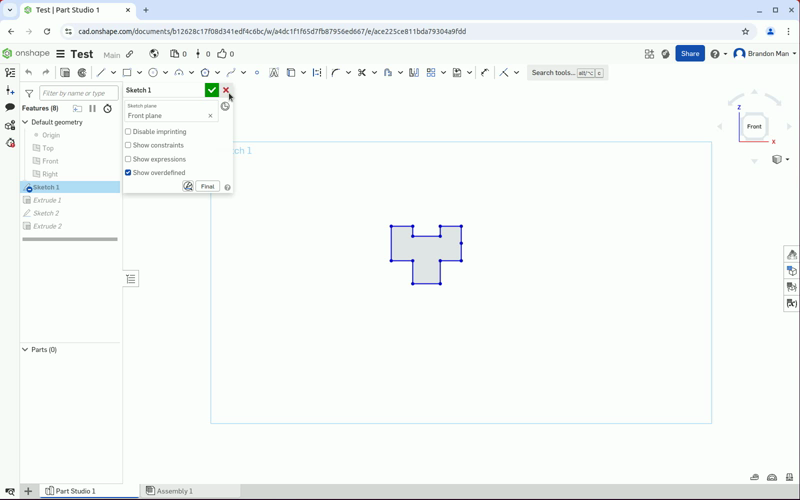
key(shift+s)
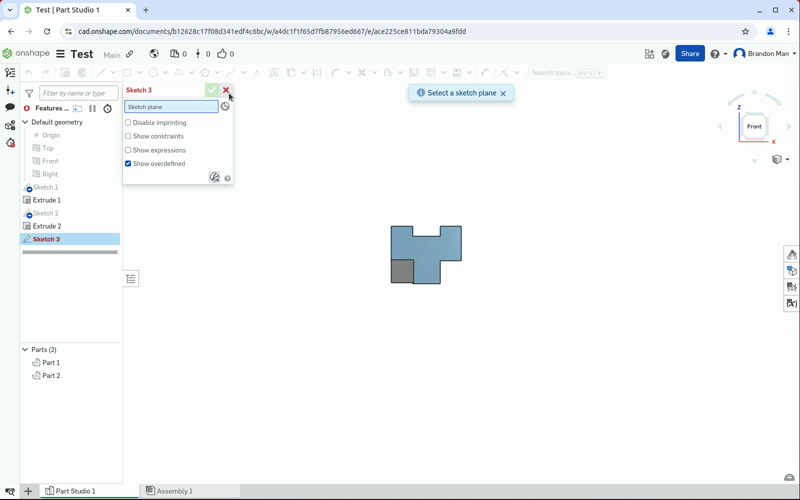
mouse_move(73, 163)
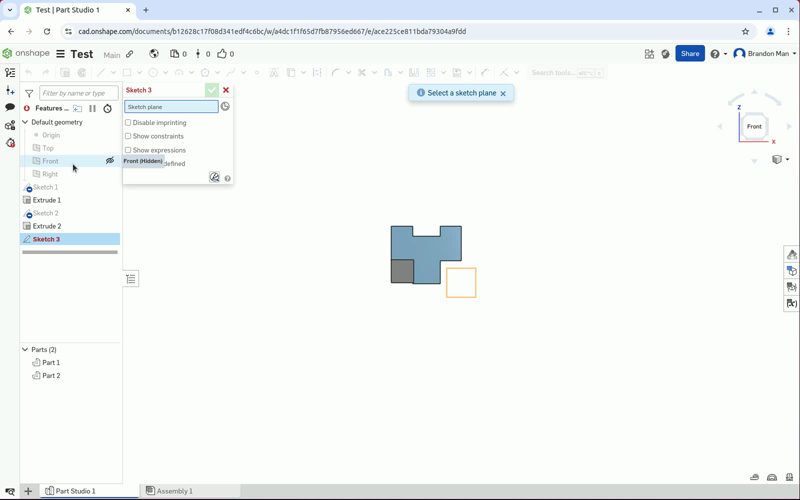
click(73, 163)
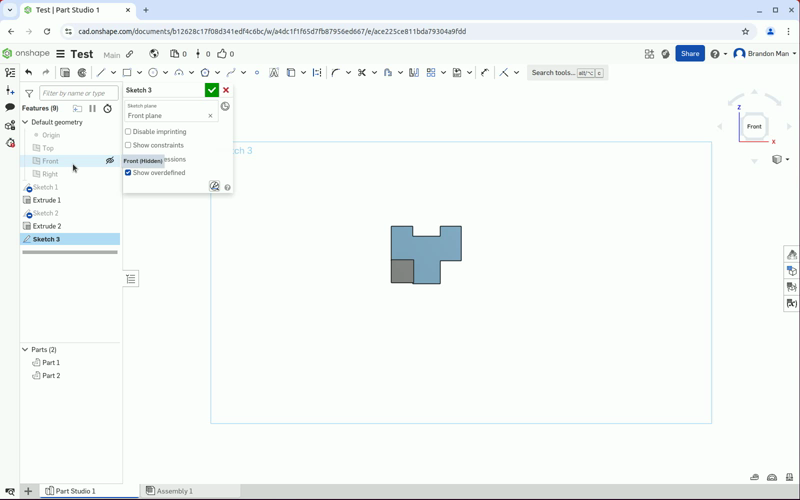
mouse_move(73, 352)
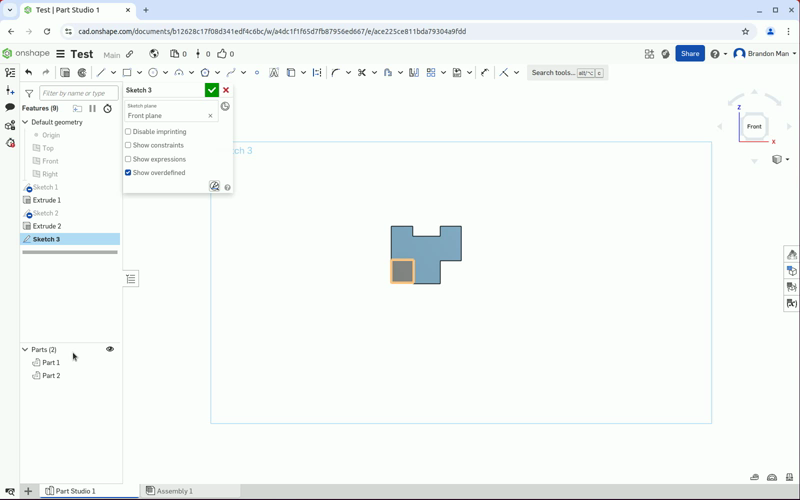
key(y)
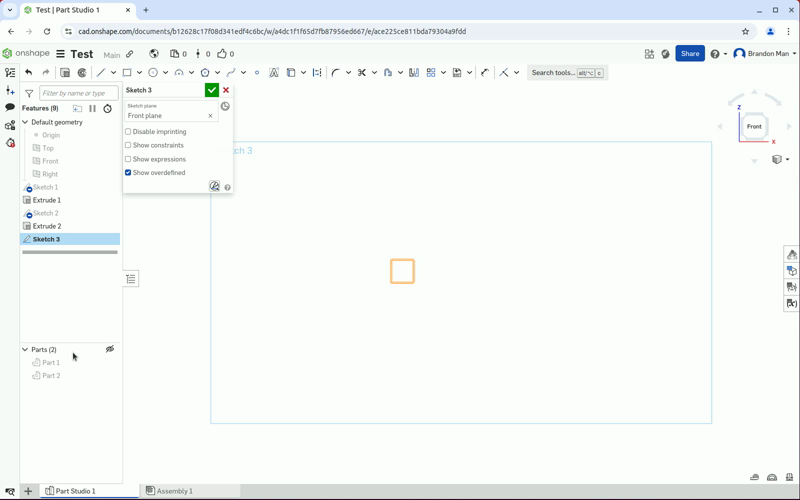
key(l)
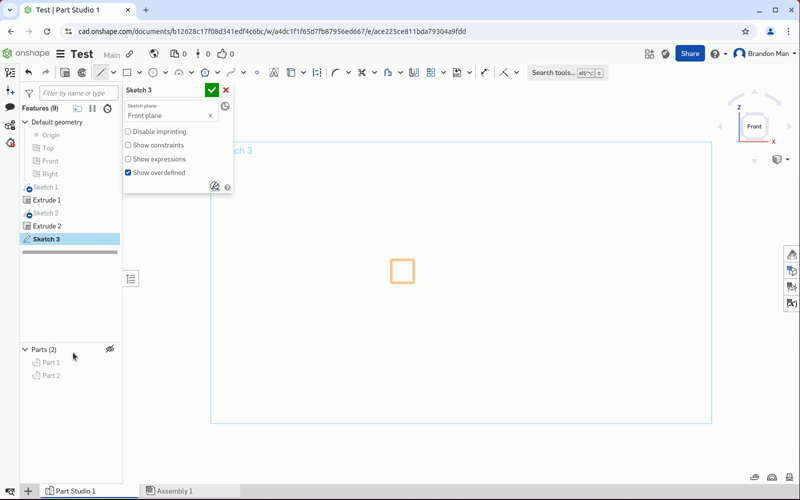
key_down(shift)
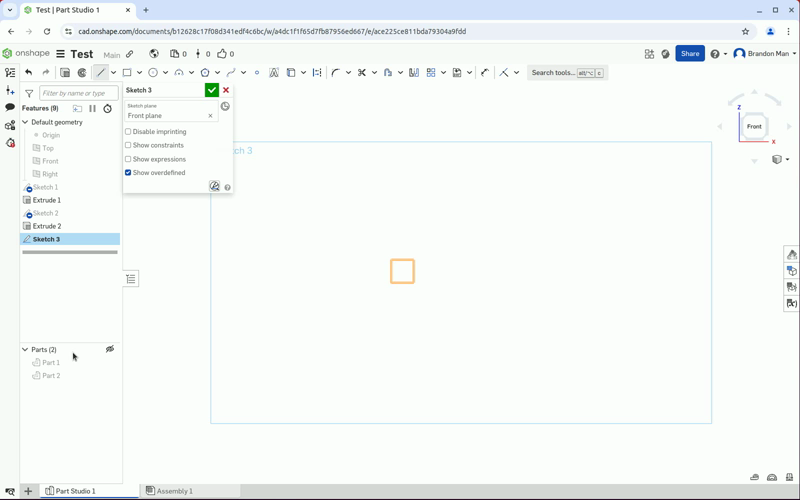
mouse_move(439, 282)
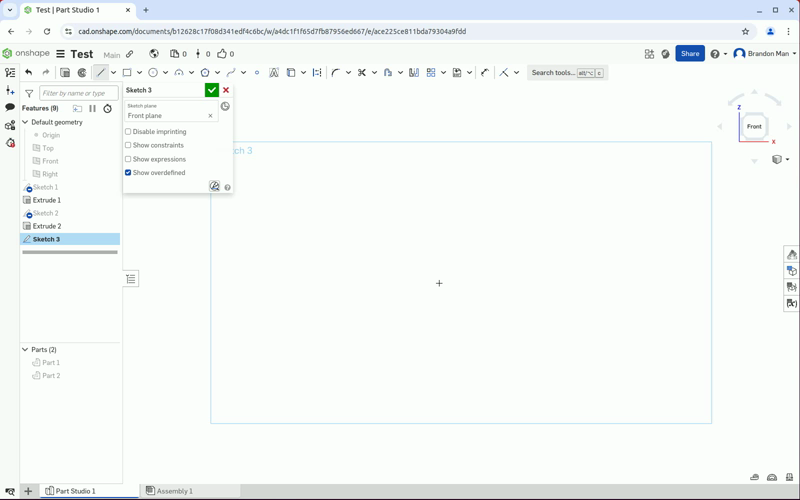
click(439, 282)
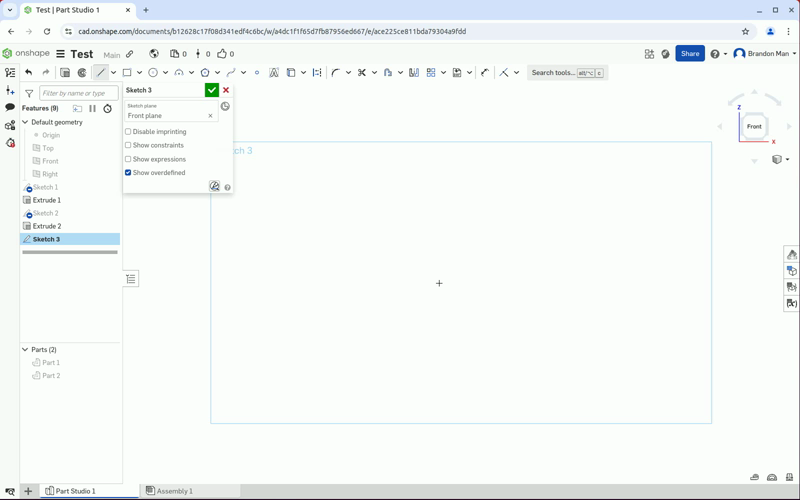
key_up(shift)
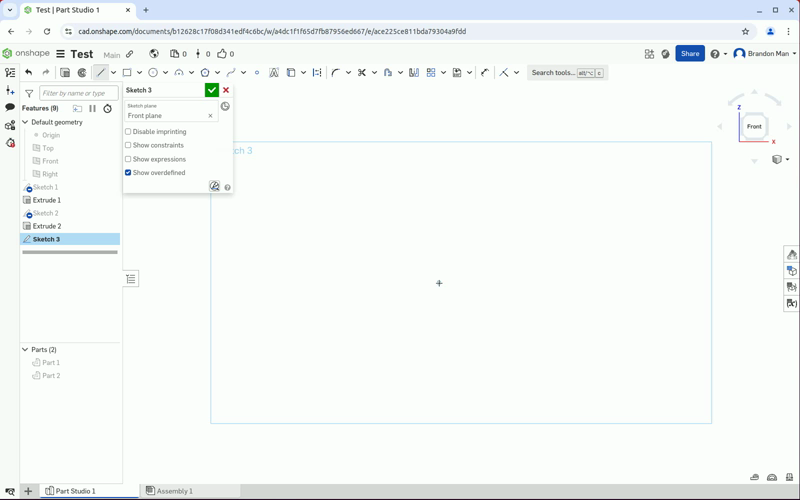
key_down(shift)
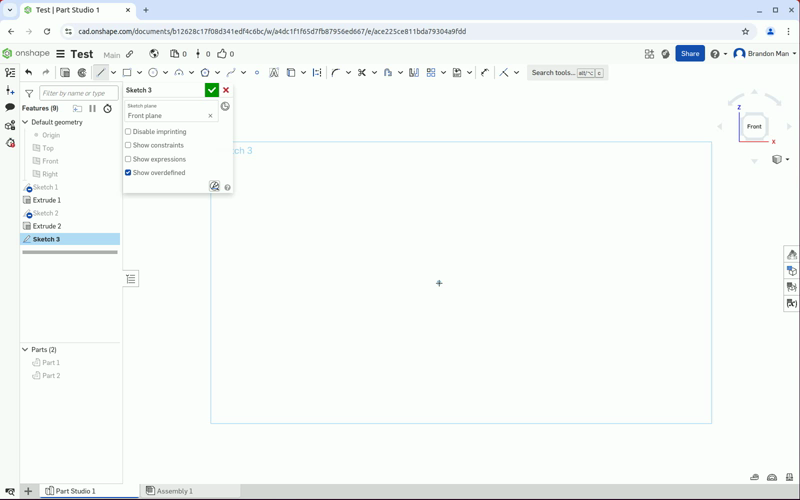
mouse_move(469, 282)
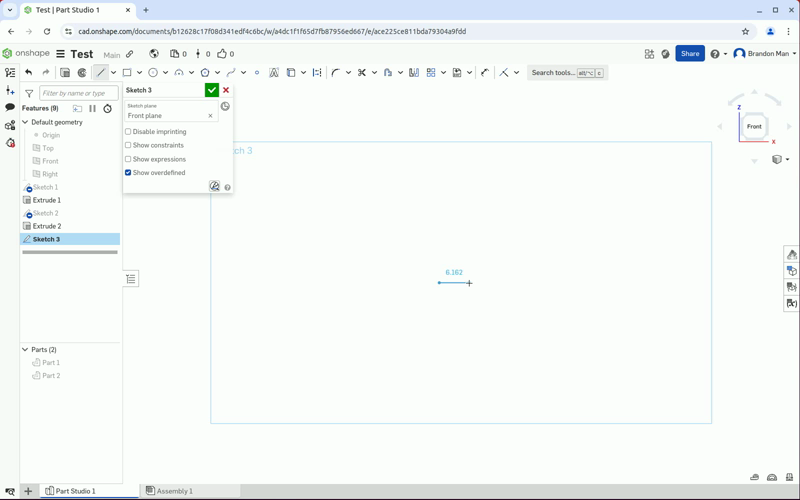
mouse_move(461, 282)
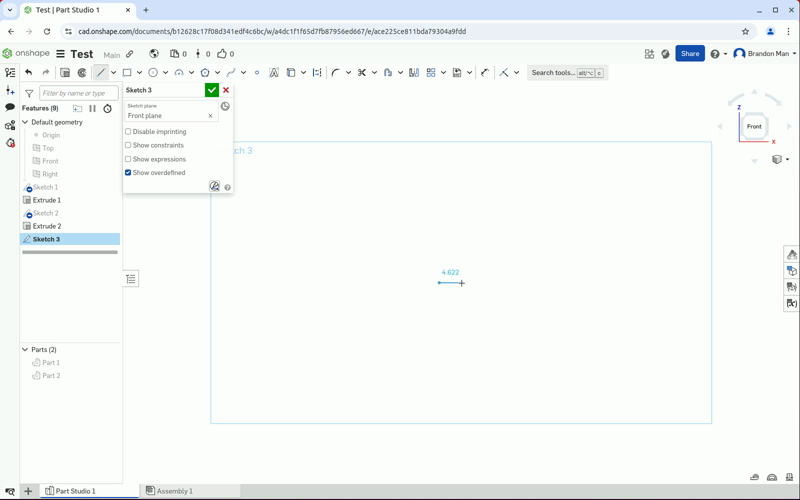
click(461, 282)
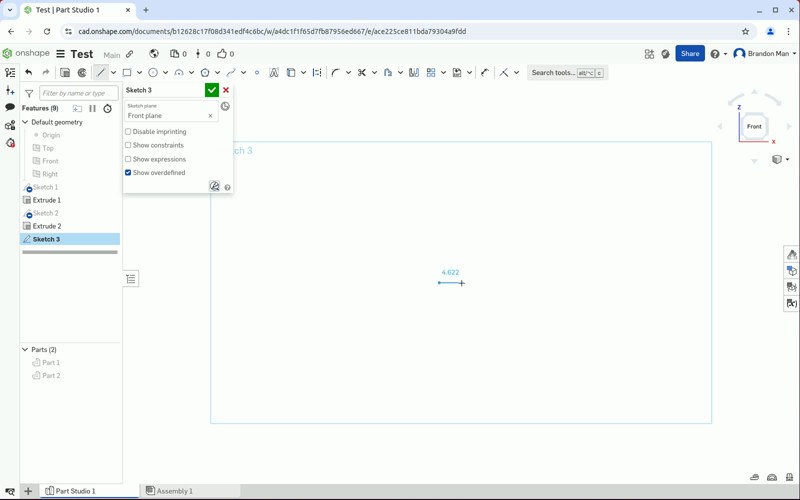
key_up(shift)
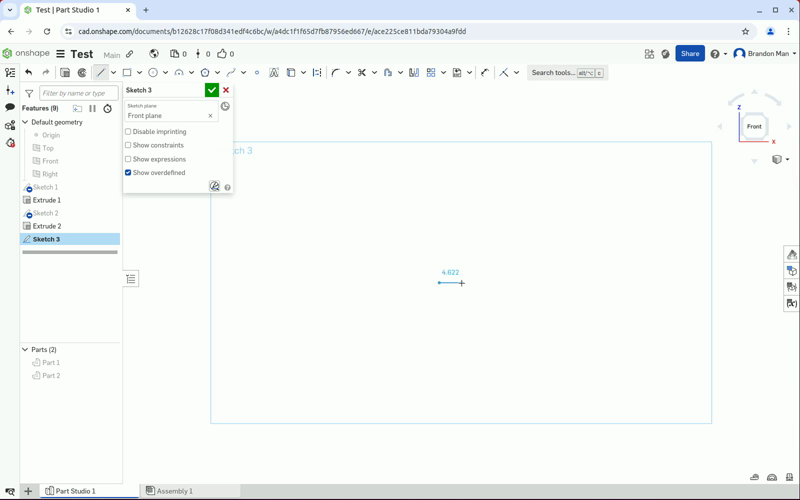
key_down(shift)
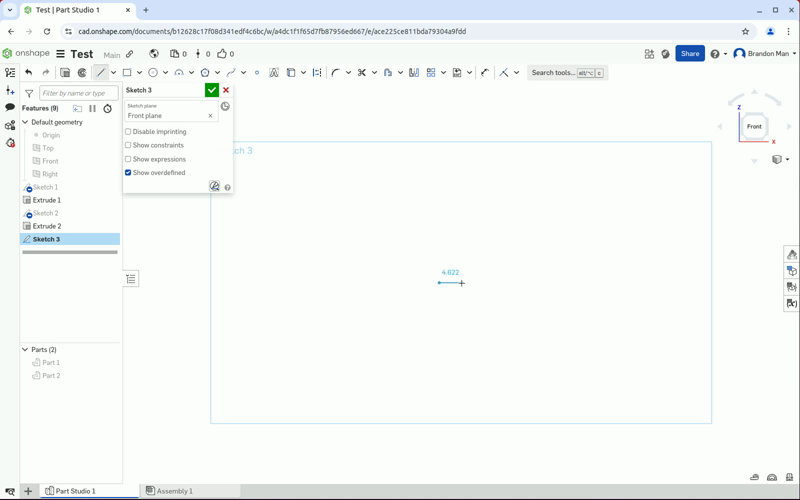
mouse_move(491, 282)
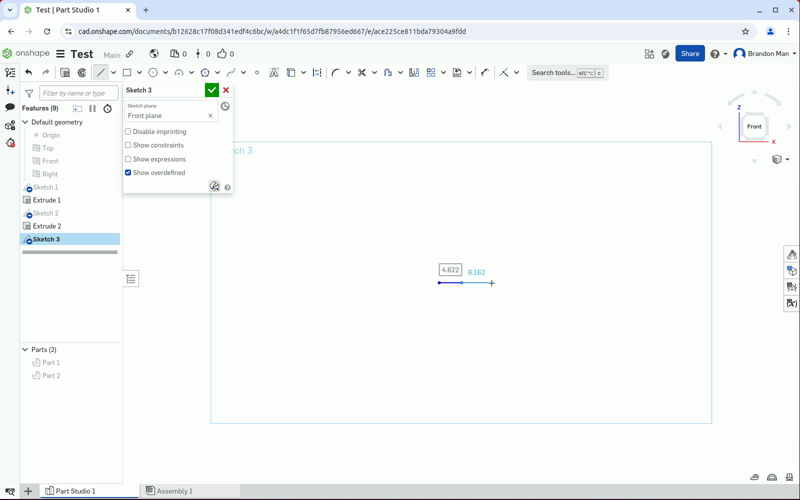
mouse_move(461, 259)
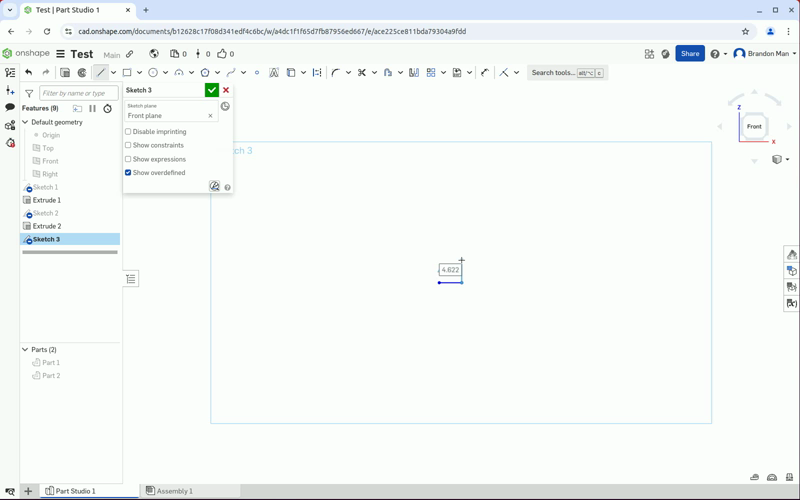
click(461, 259)
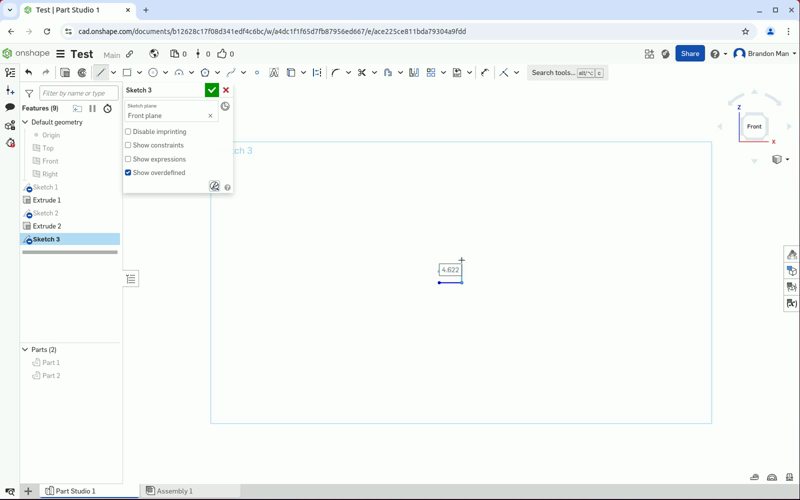
key_up(shift)
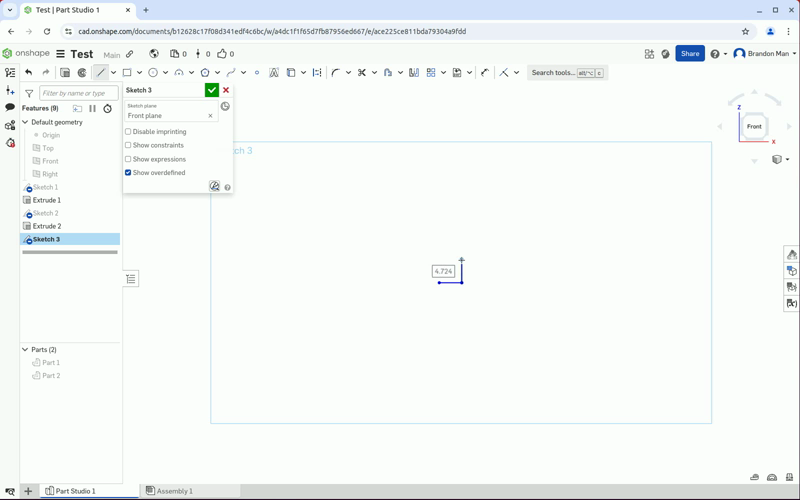
key_down(shift)
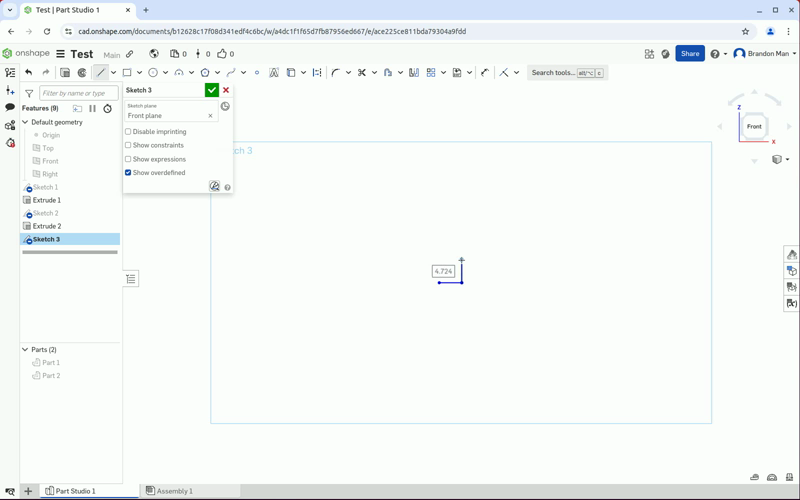
mouse_move(491, 259)
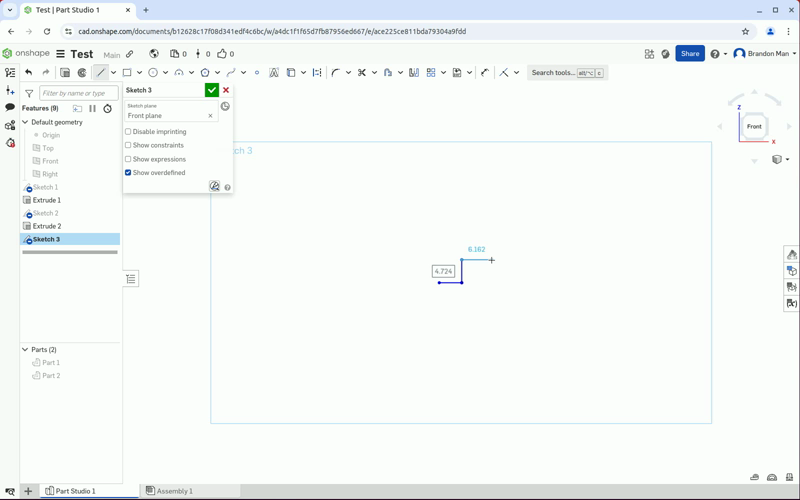
mouse_move(439, 259)
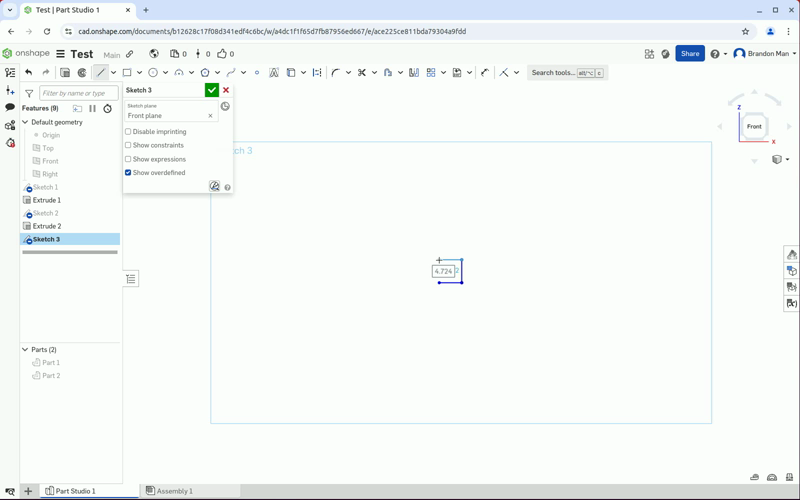
click(439, 259)
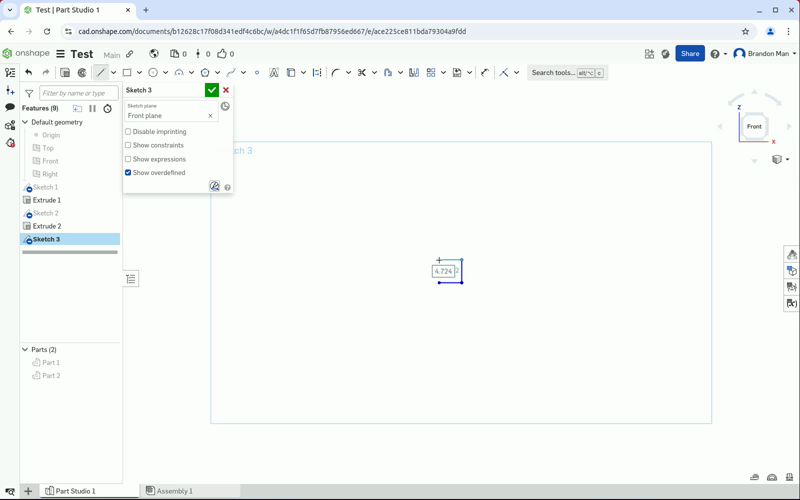
key_up(shift)
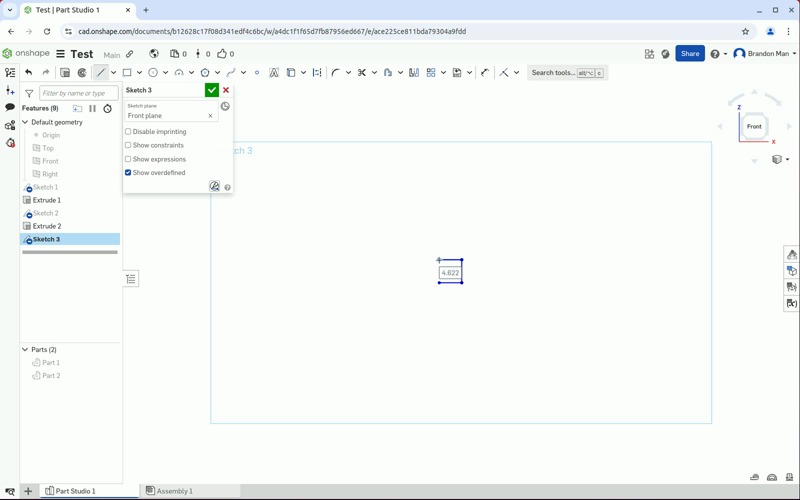
mouse_move(469, 259)
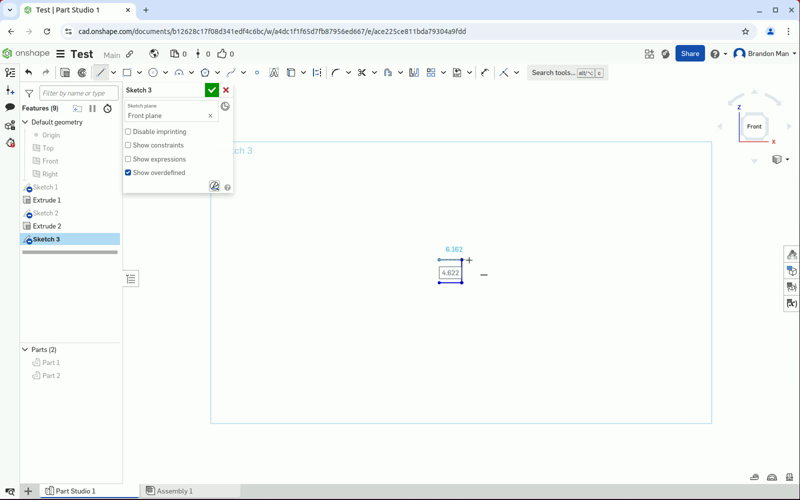
key_down(shift)
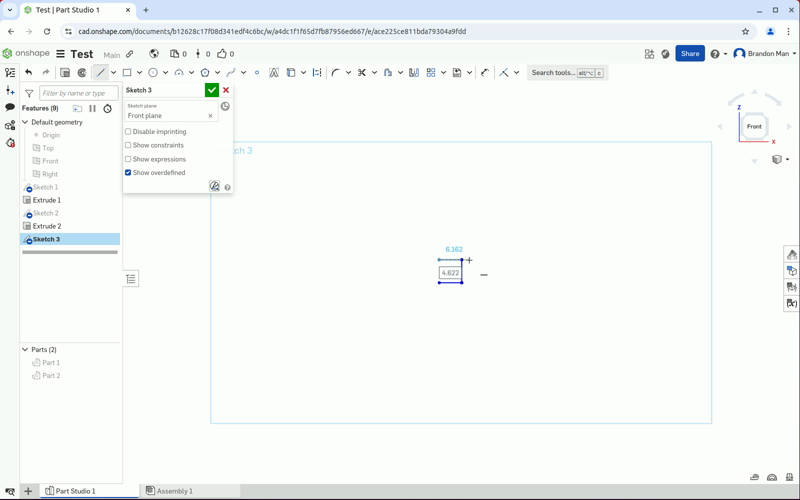
mouse_move(439, 282)
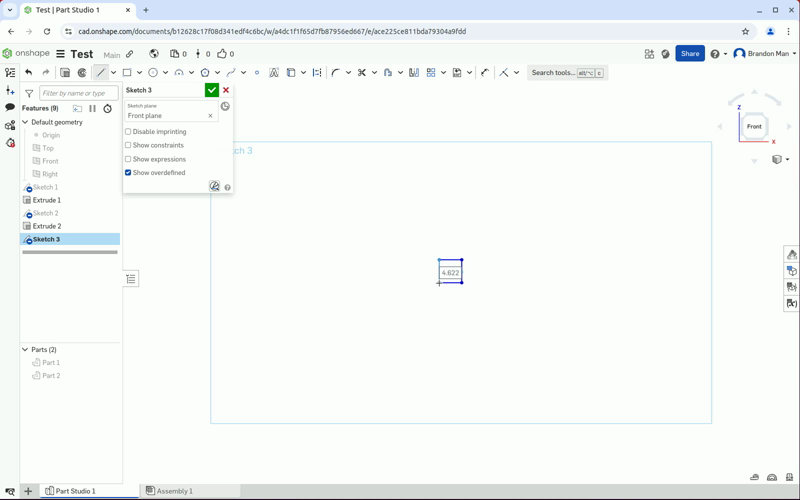
key_up(shift)
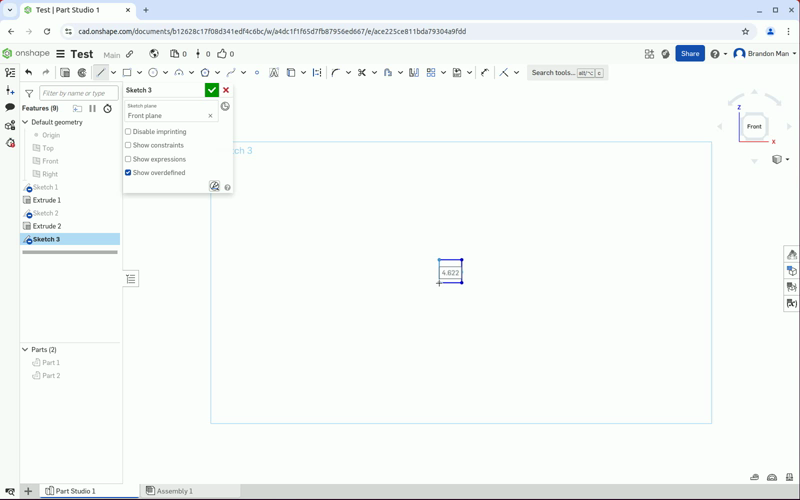
click(439, 282)
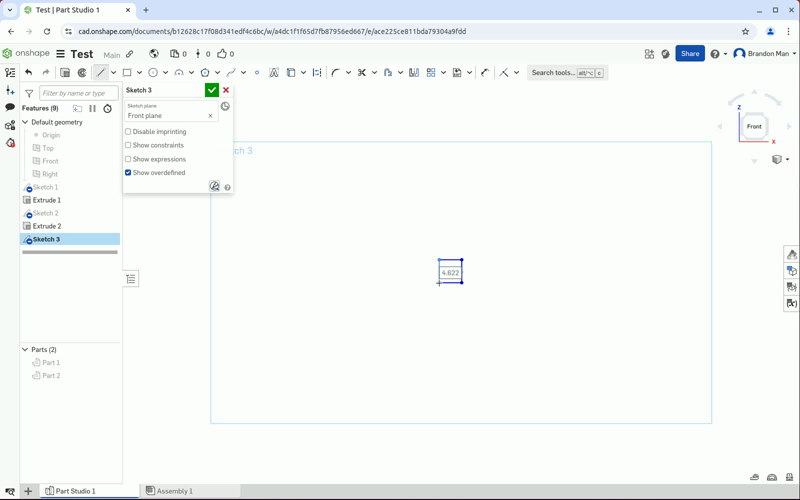
key(esc)
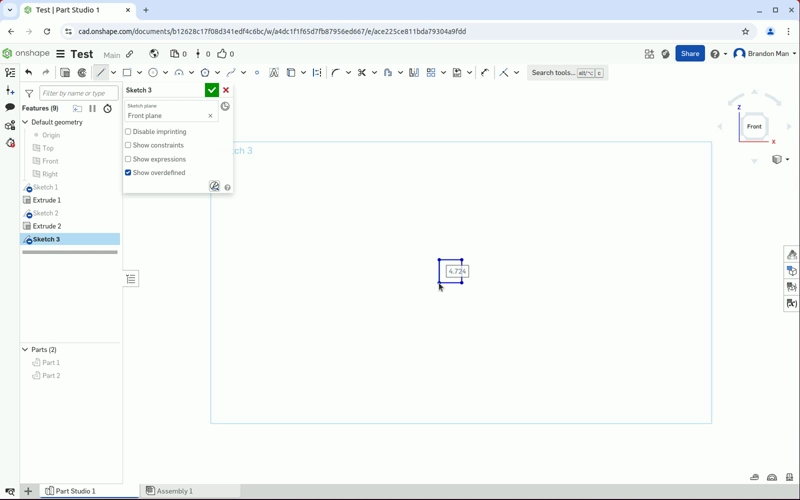
mouse_move(445, 273)
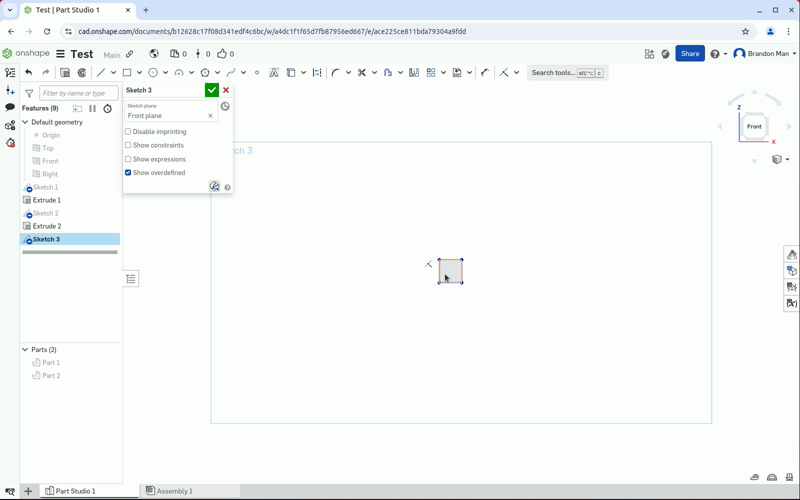
scroll(6)
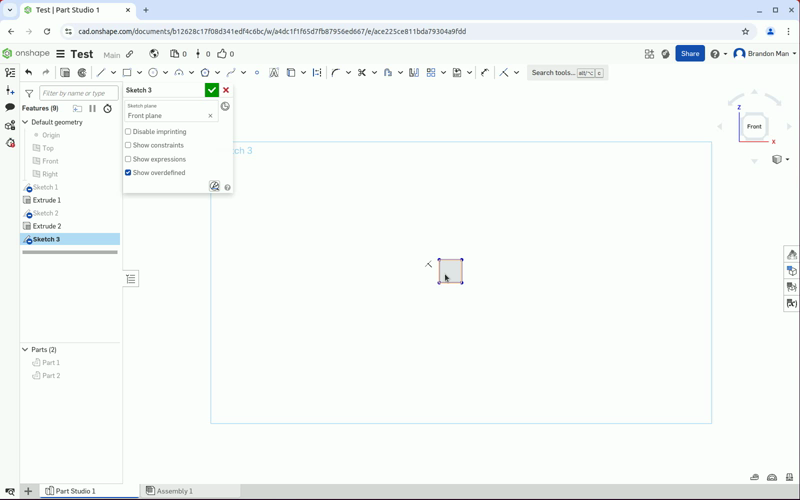
scroll(6)
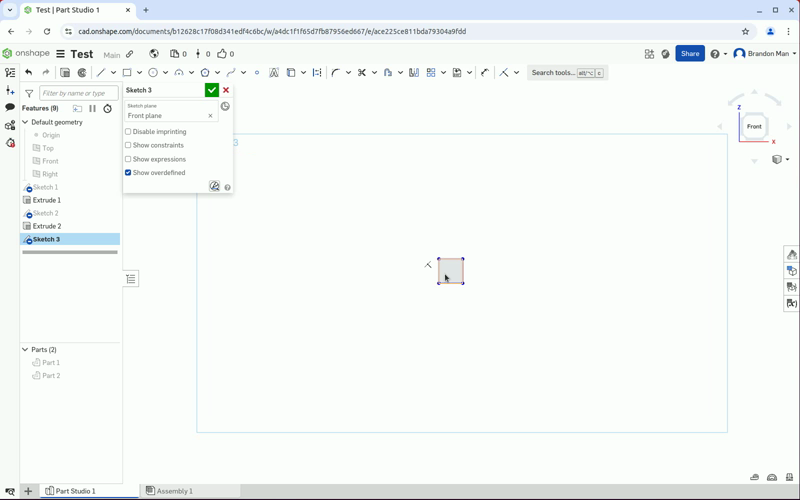
scroll(6)
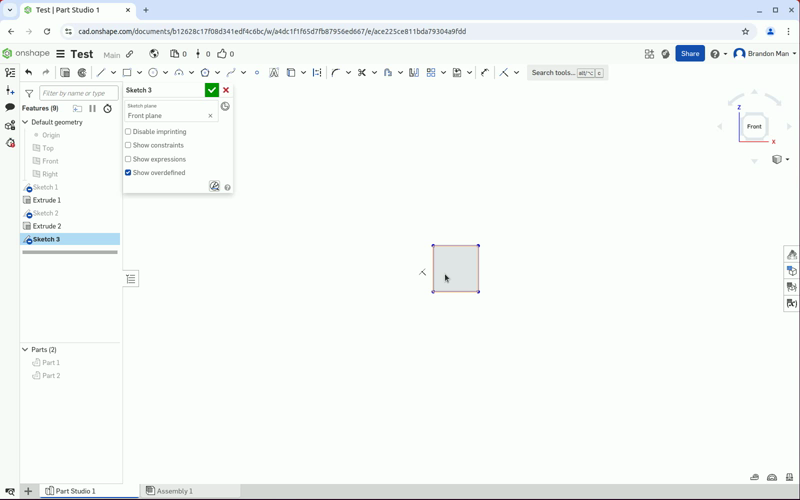
scroll(6)
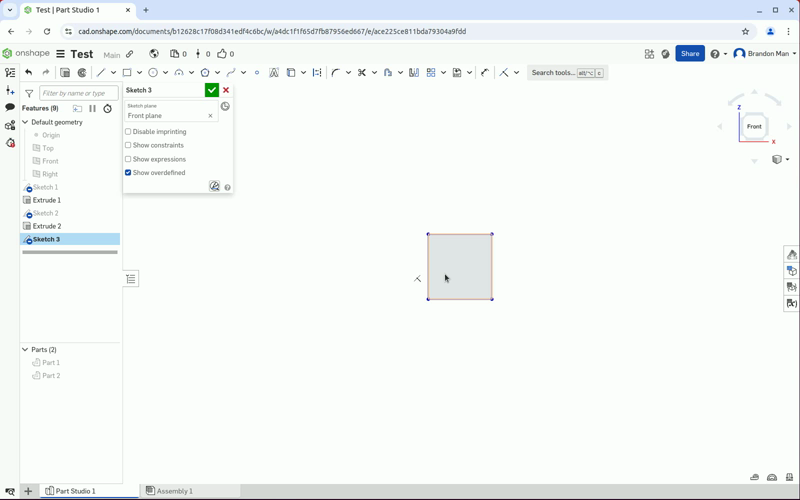
scroll(6)
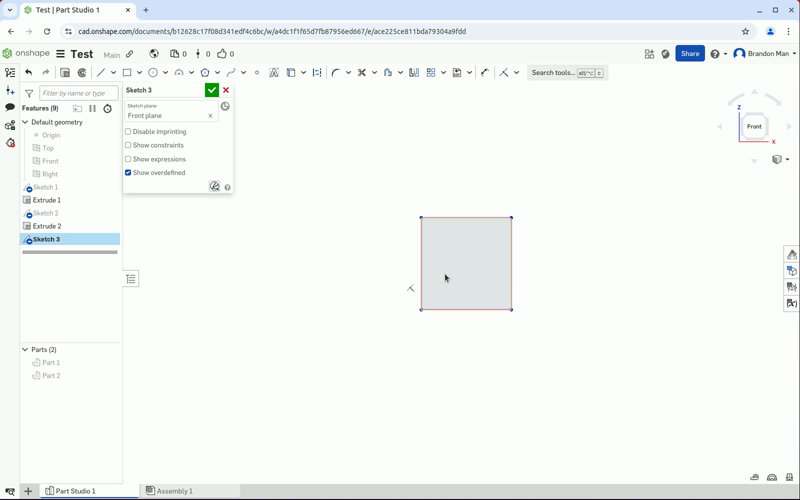
scroll(6)
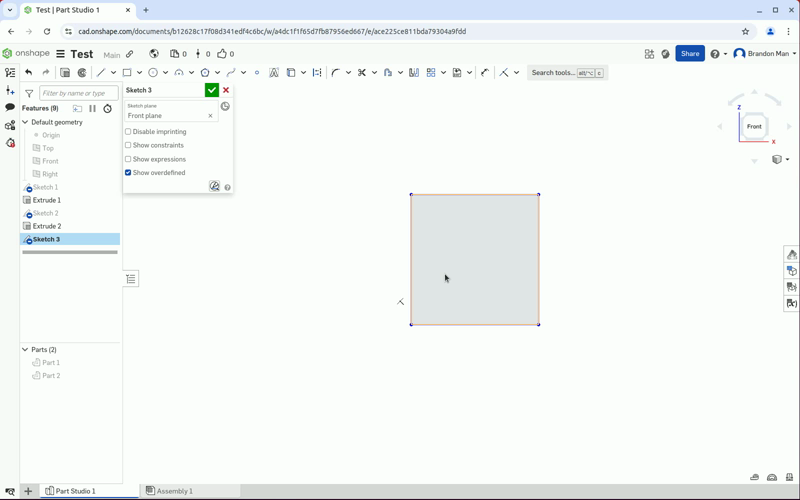
scroll(6)
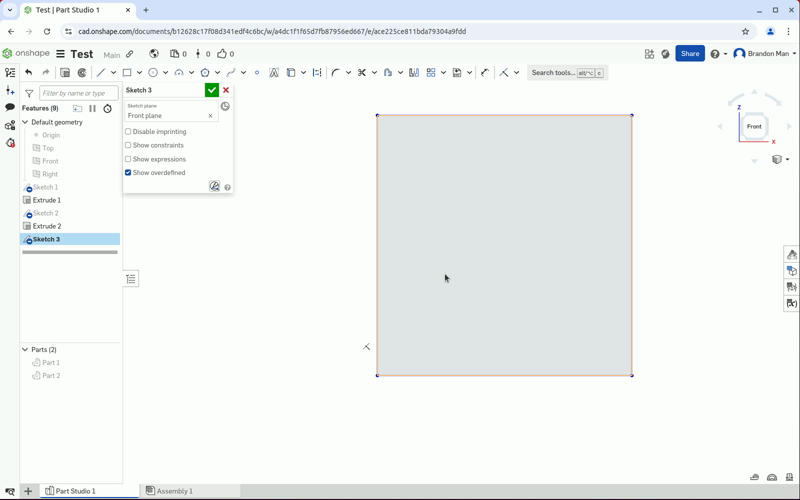
click(445, 273)
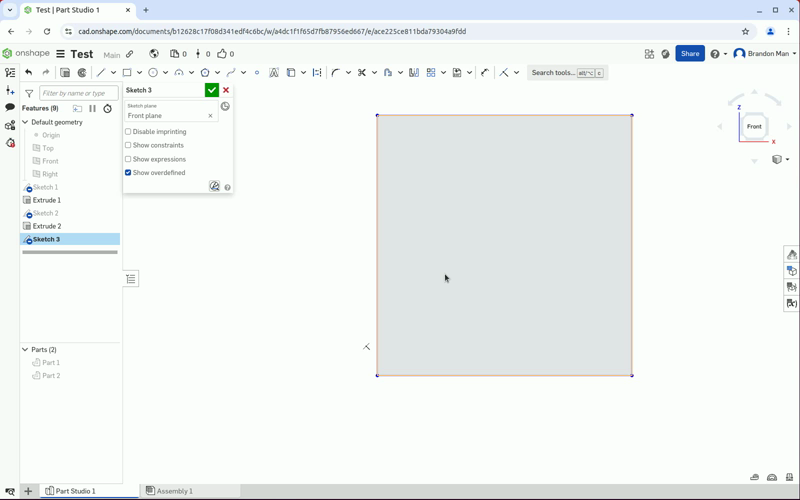
scroll(-6)
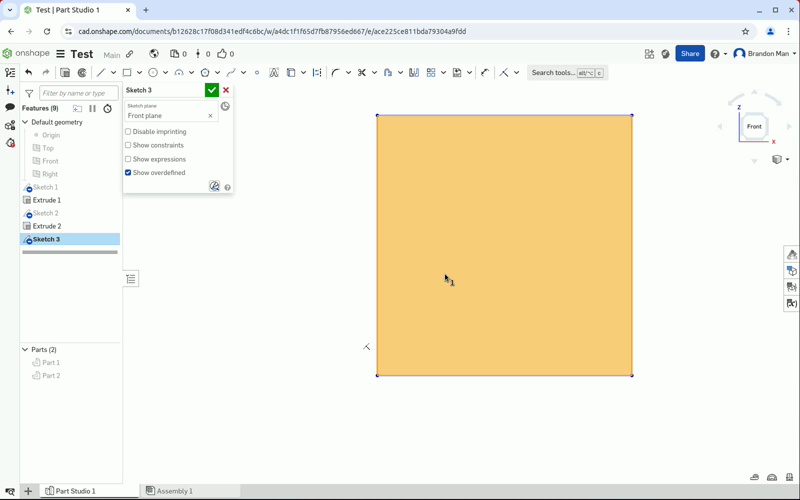
scroll(-6)
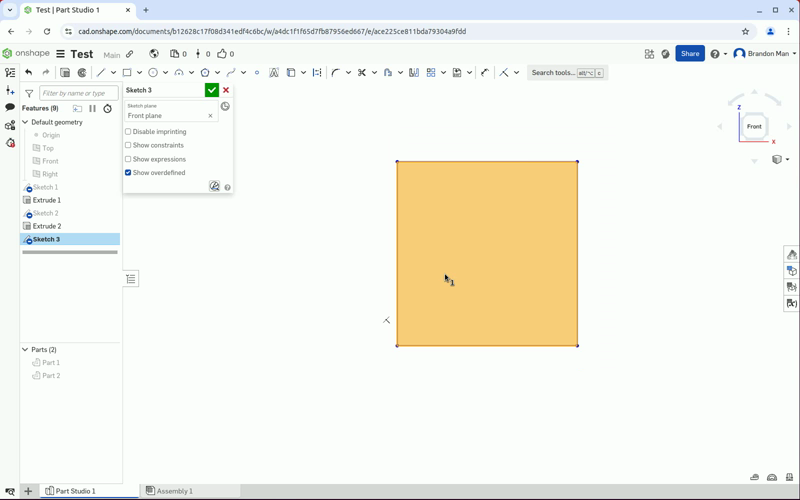
scroll(-6)
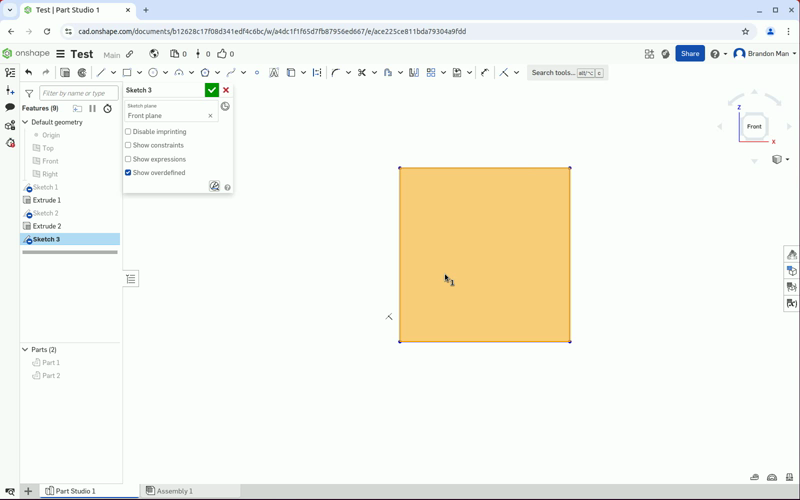
scroll(-6)
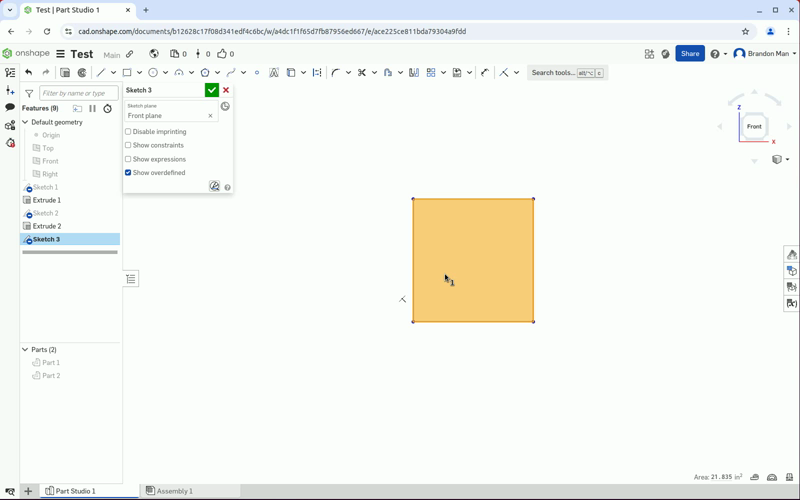
scroll(-6)
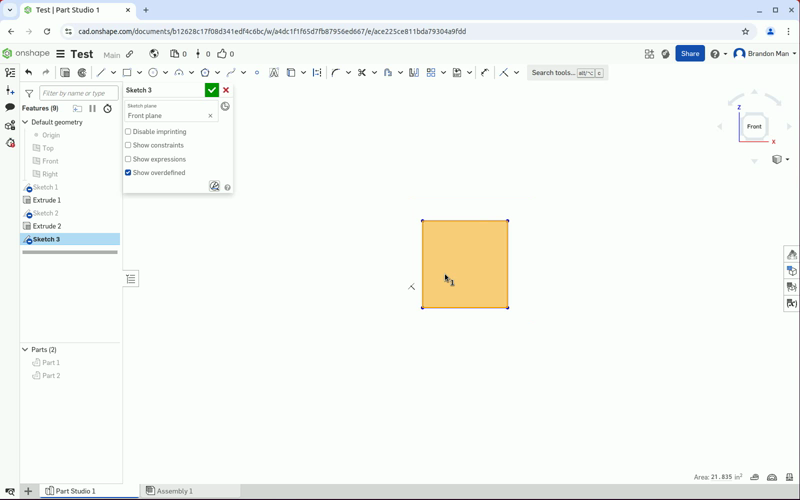
scroll(-6)
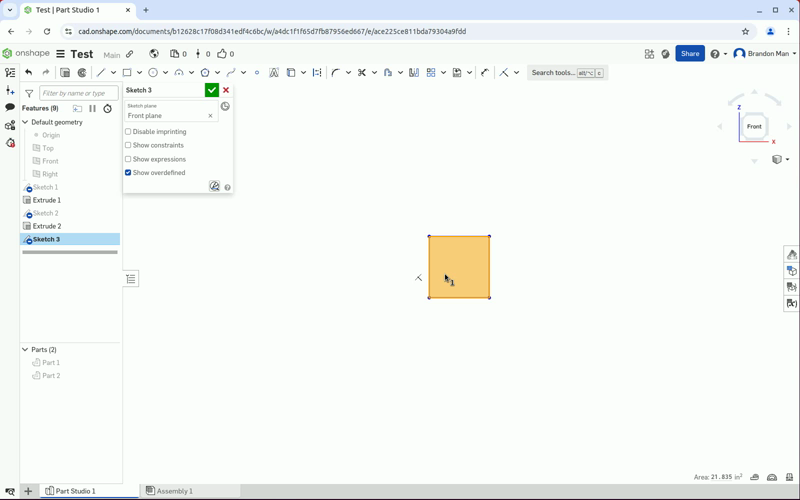
scroll(-6)
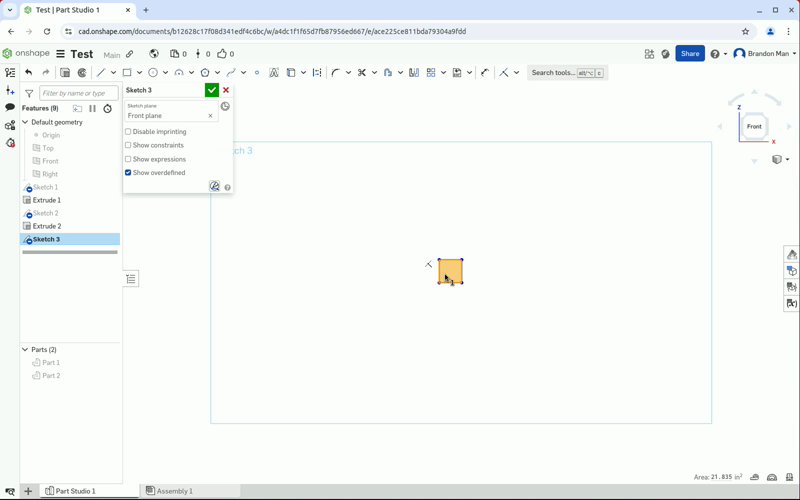
mouse_move(73, 352)
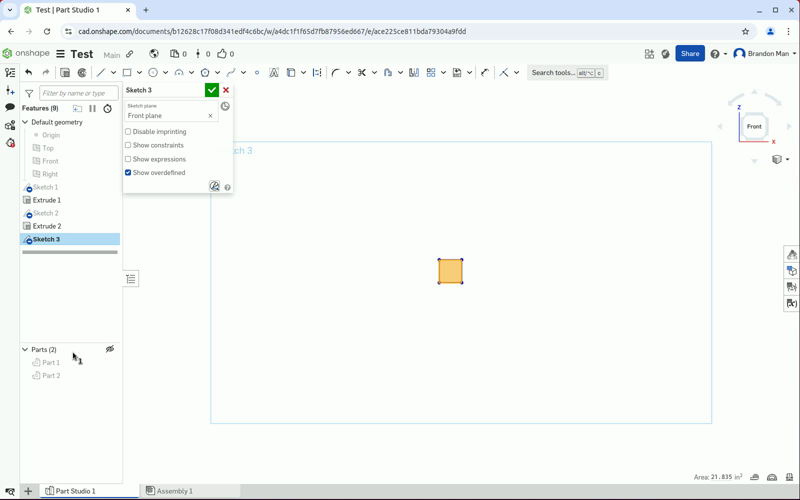
key(shift+y)
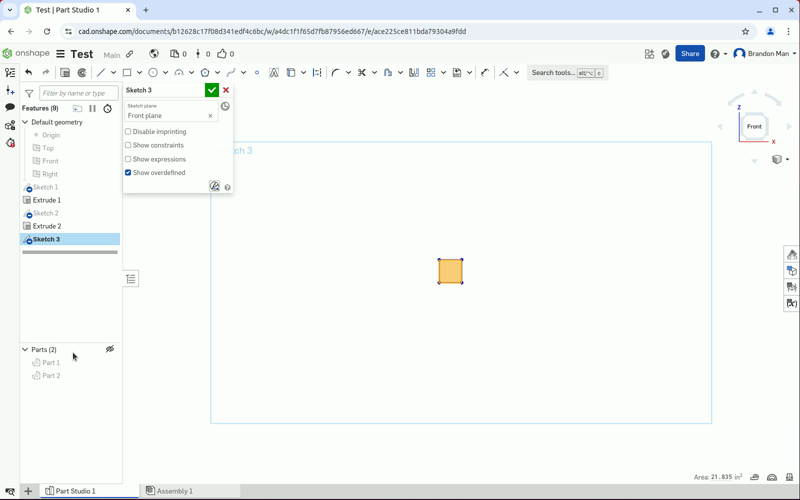
key(shift+e)
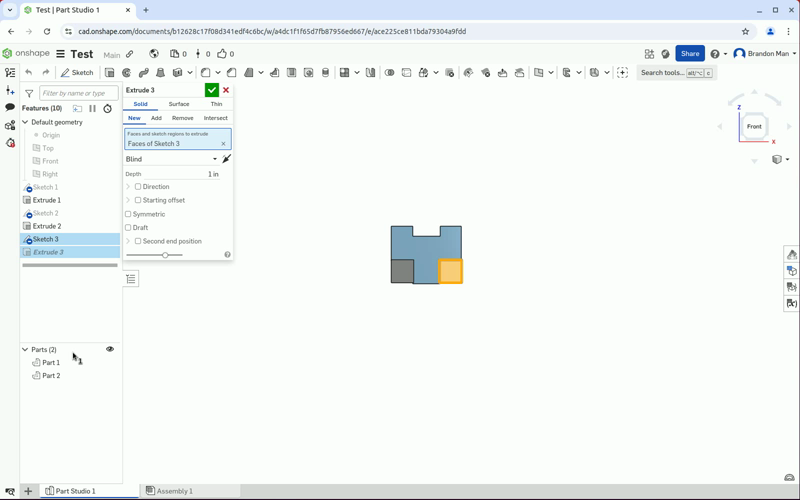
mouse_move(143, 106)
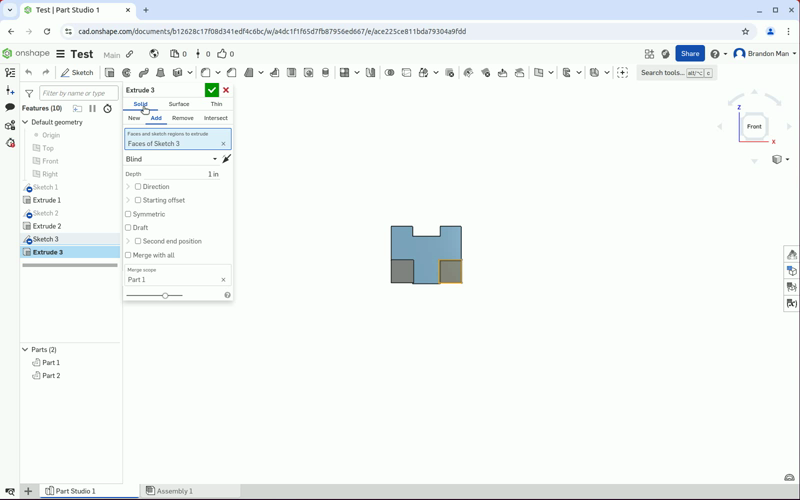
click(143, 106)
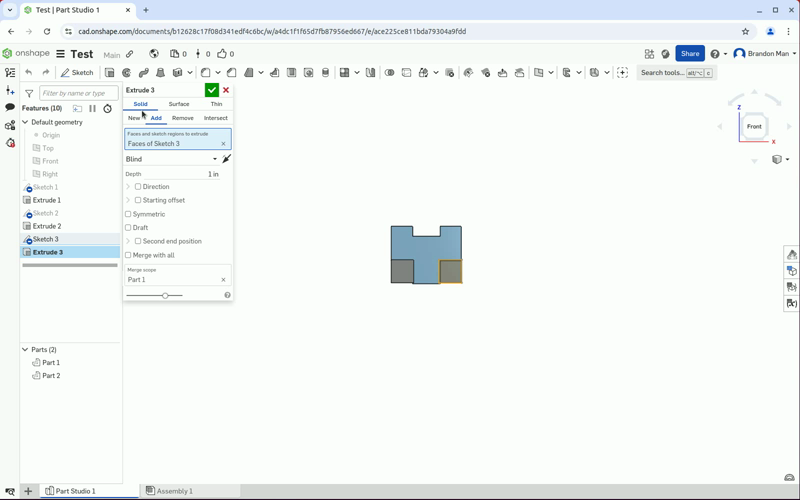
mouse_move(137, 120)
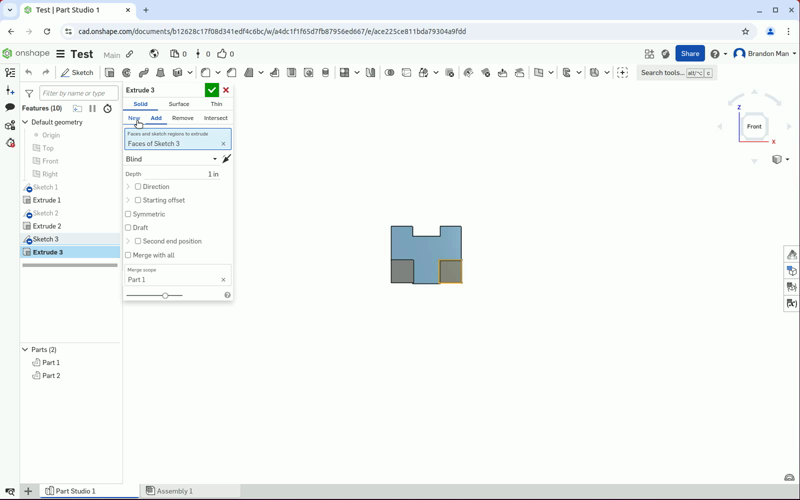
click(137, 120)
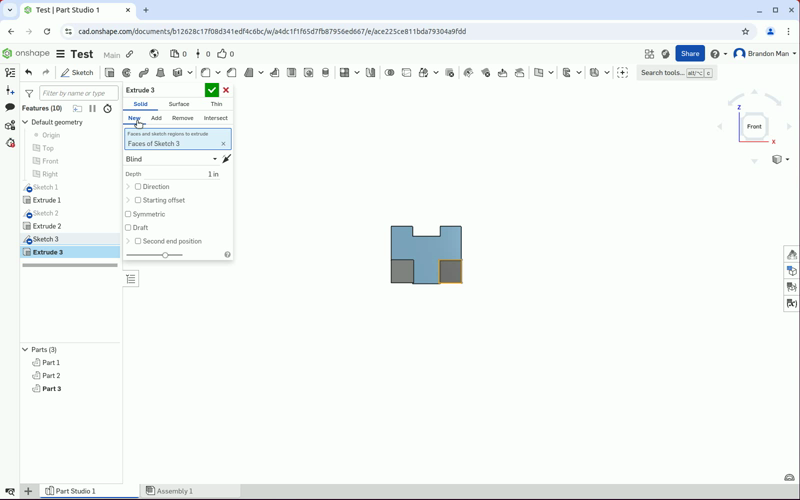
key(tab, 4)
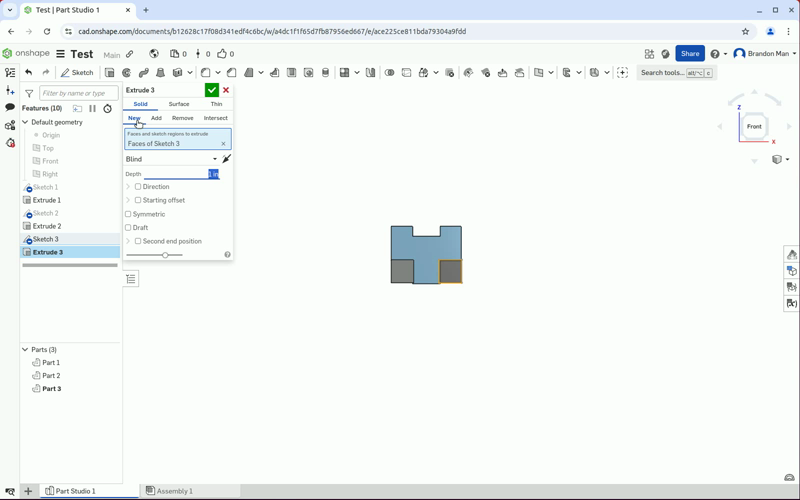
text(23.108)
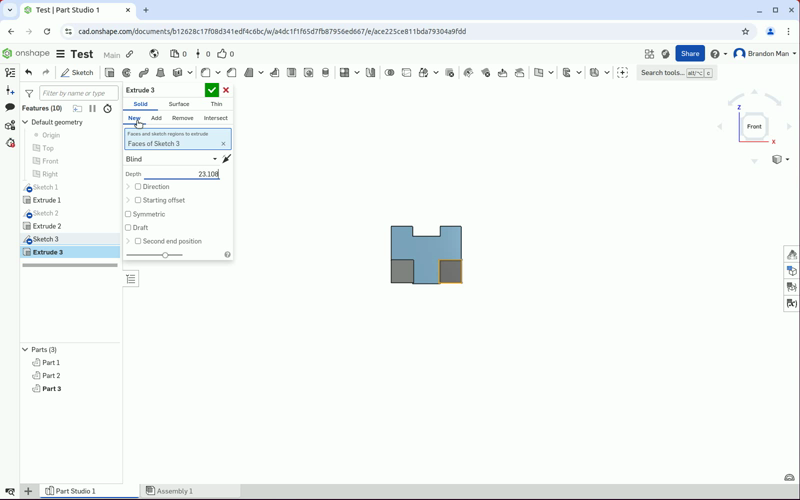
key(enter)
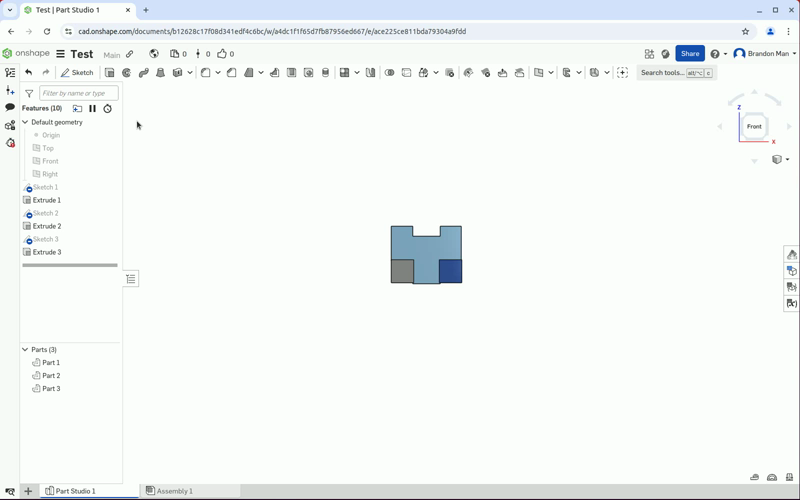
key(shift+h)
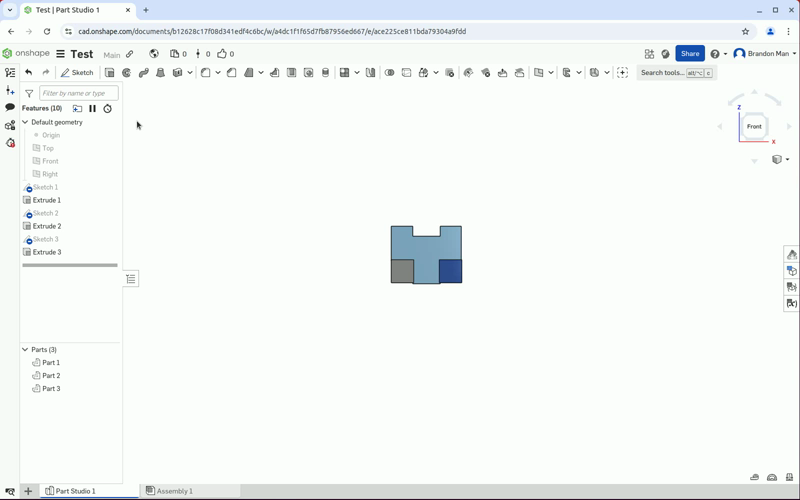
key(shift+h)
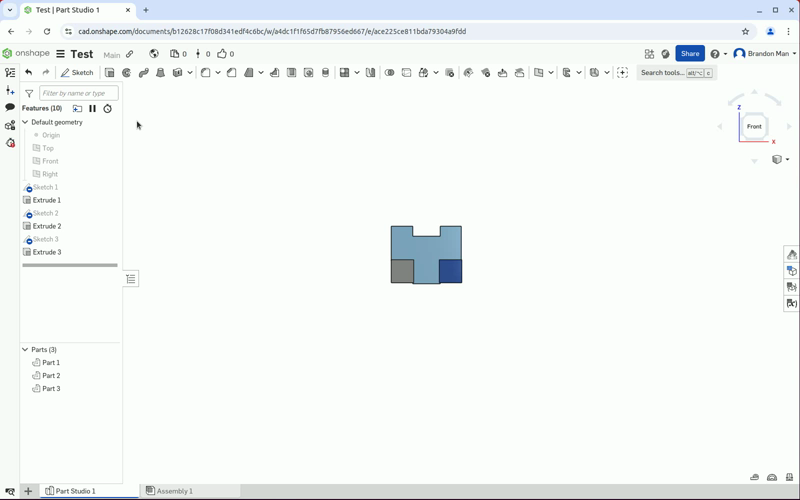
mouse_move(73, 189)
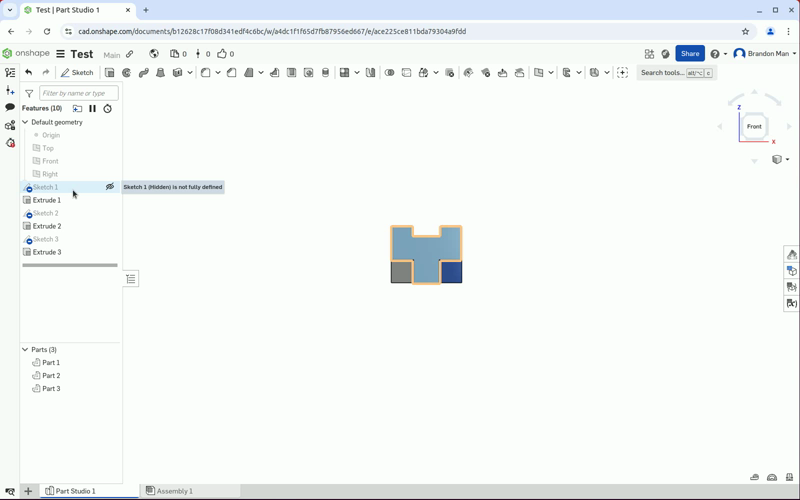
click(73, 189)
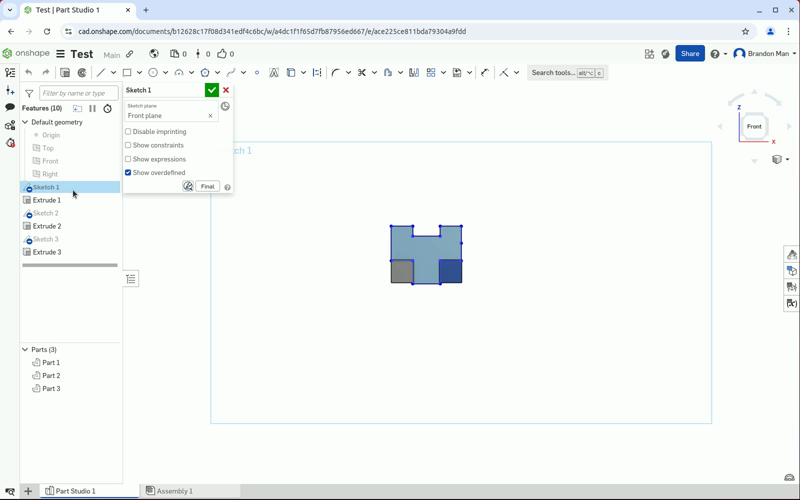
mouse_move(229, 92)
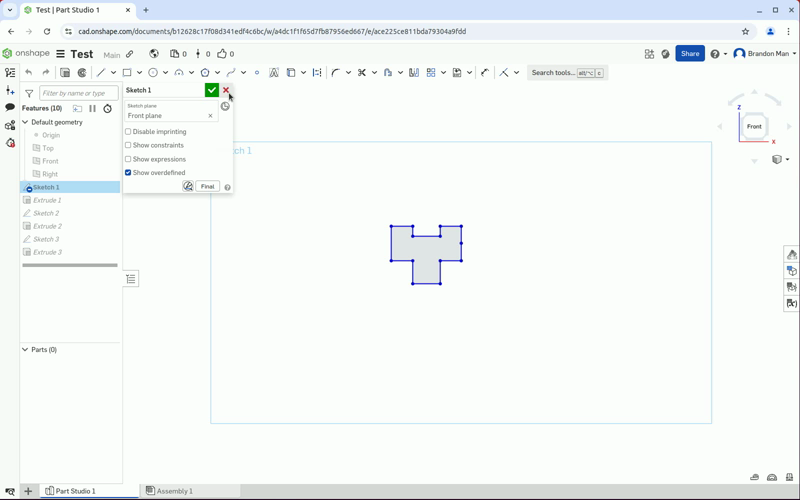
click(229, 92)
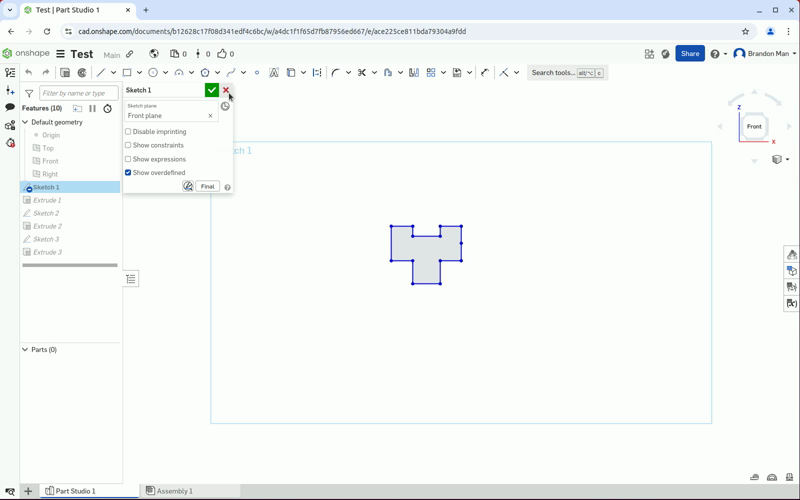
key(shift+s)
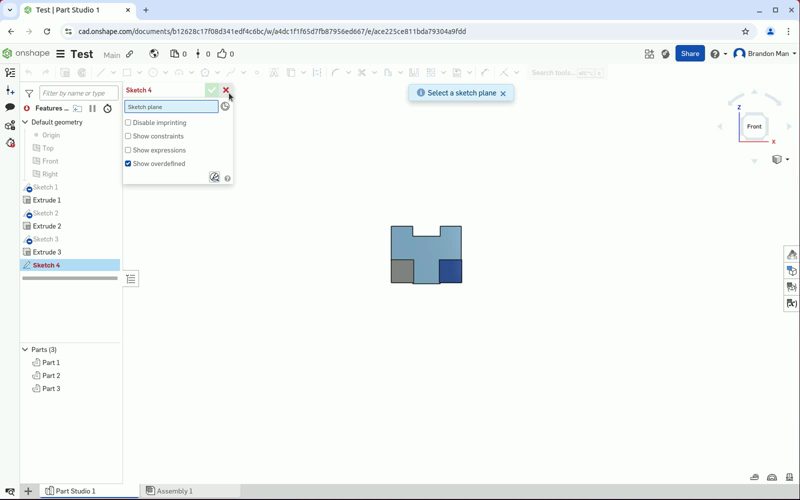
mouse_move(73, 163)
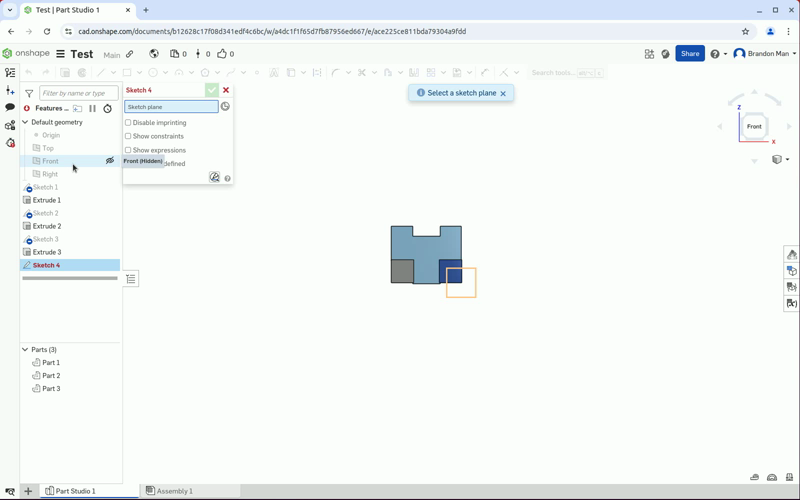
click(73, 163)
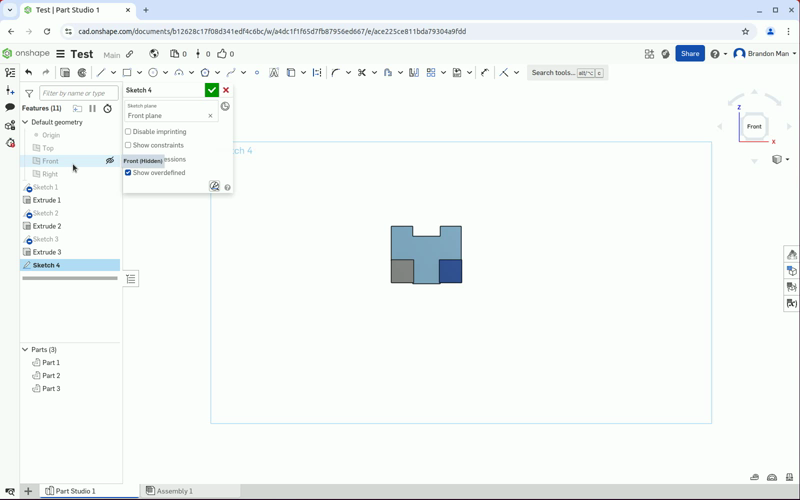
mouse_move(73, 352)
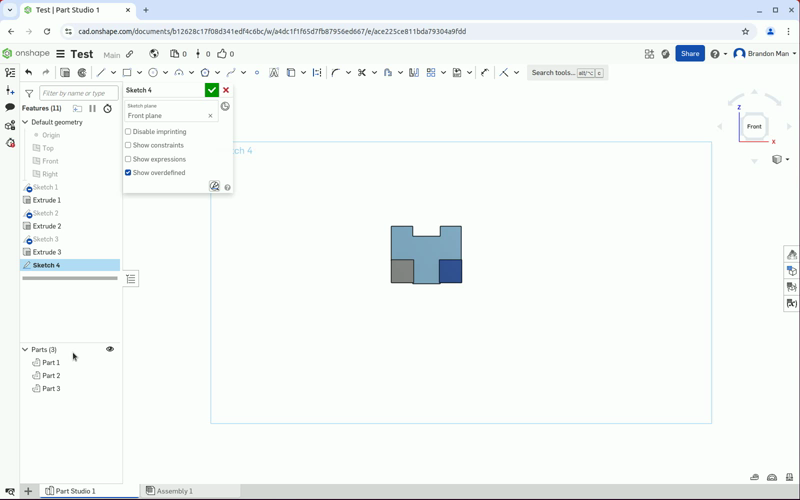
key(y)
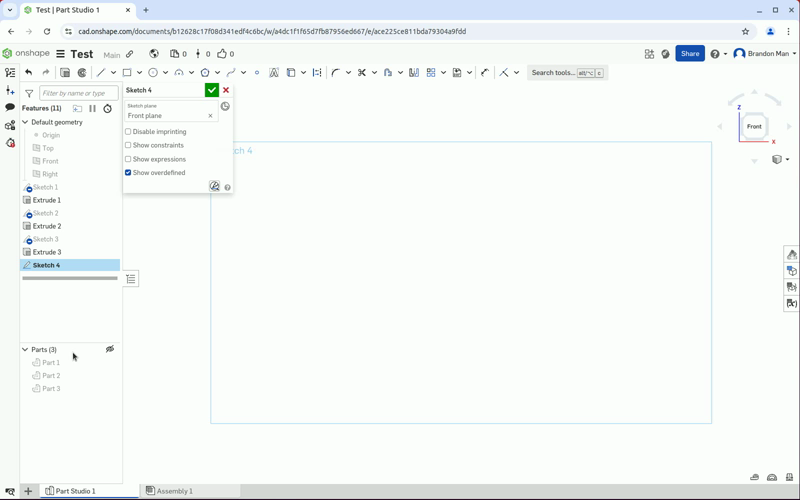
key(l)
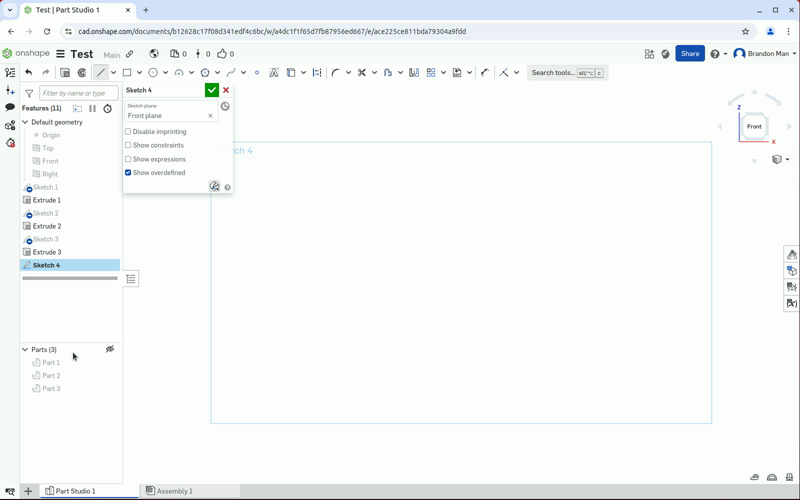
key_down(shift)
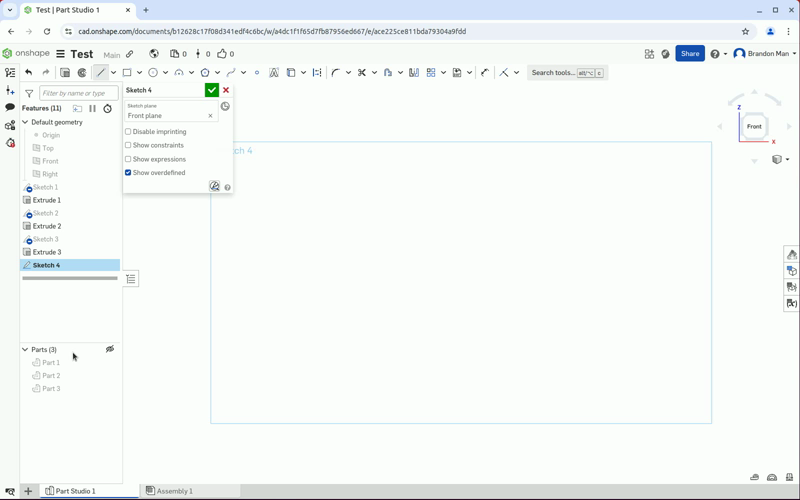
mouse_move(439, 226)
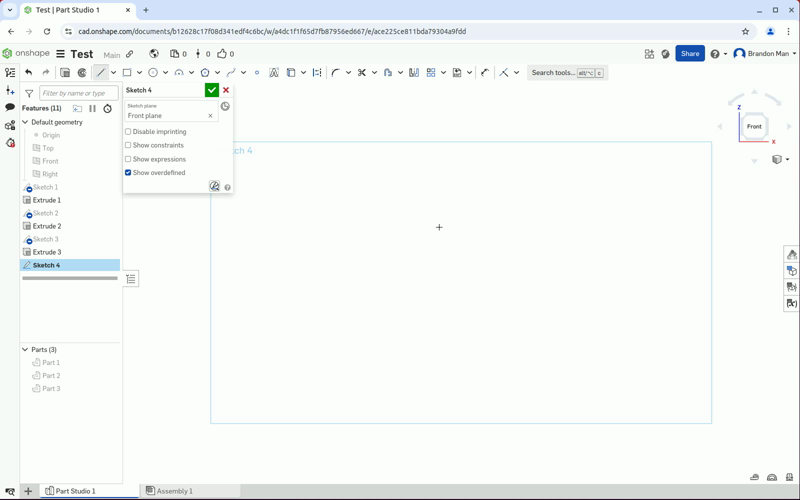
click(439, 226)
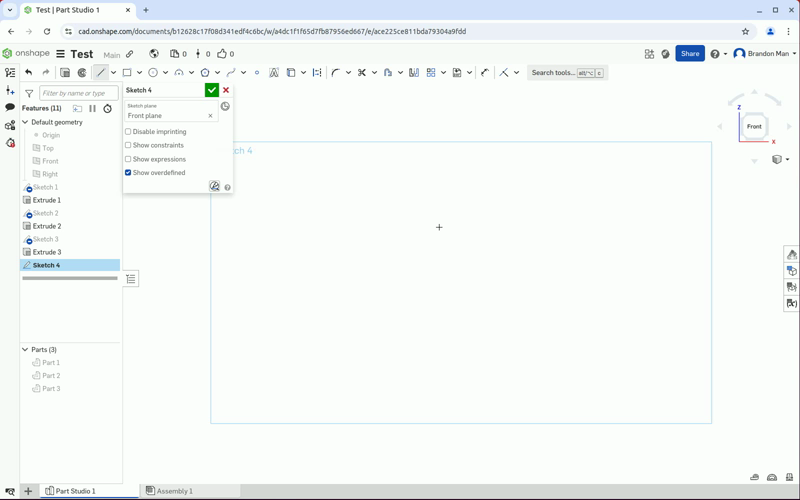
key_up(shift)
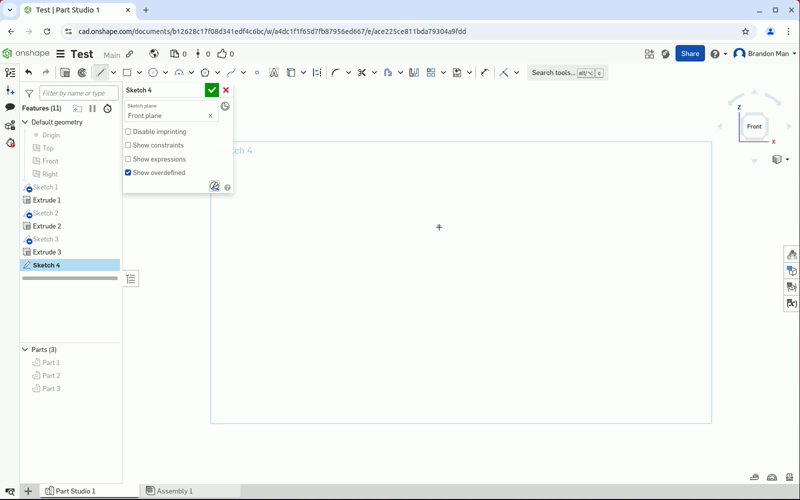
key_down(shift)
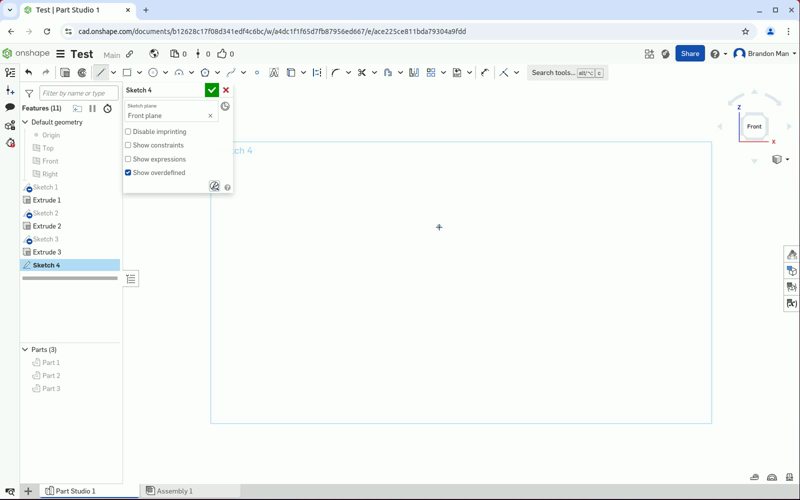
mouse_move(469, 226)
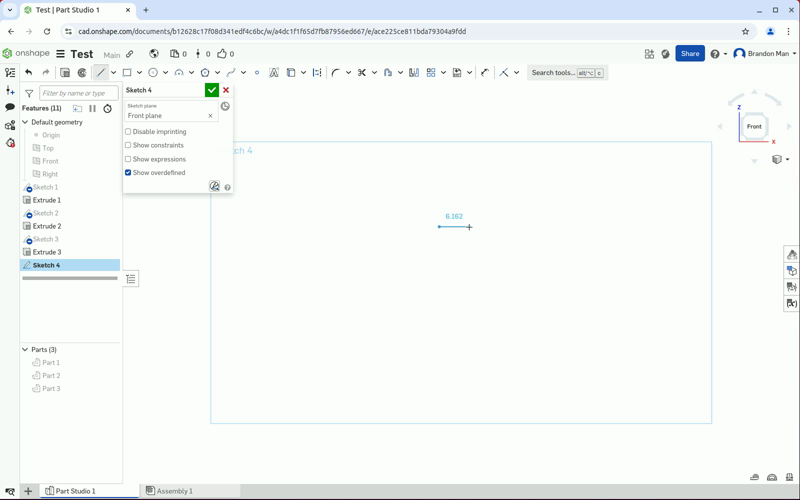
mouse_move(461, 226)
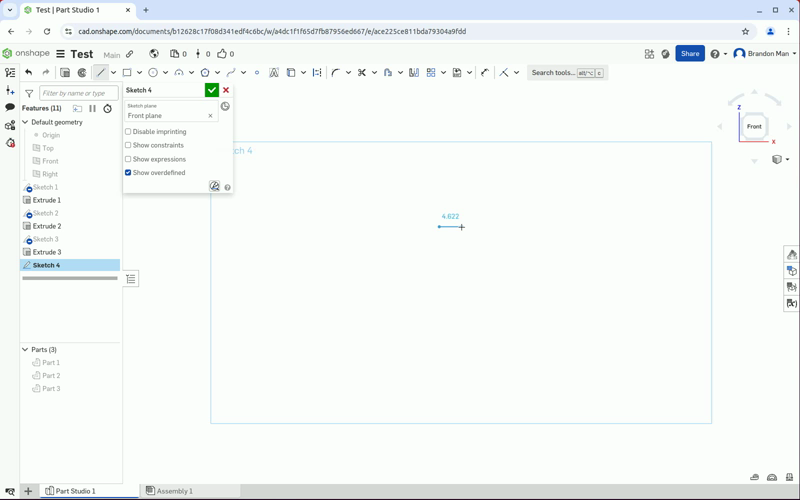
click(461, 226)
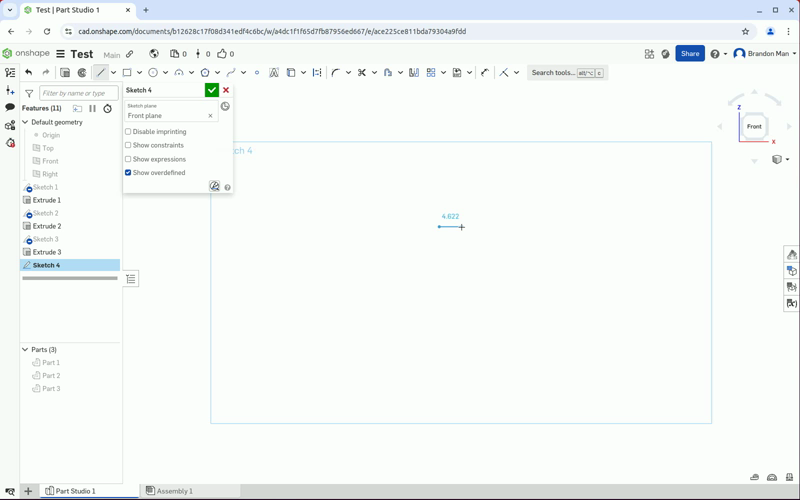
key_up(shift)
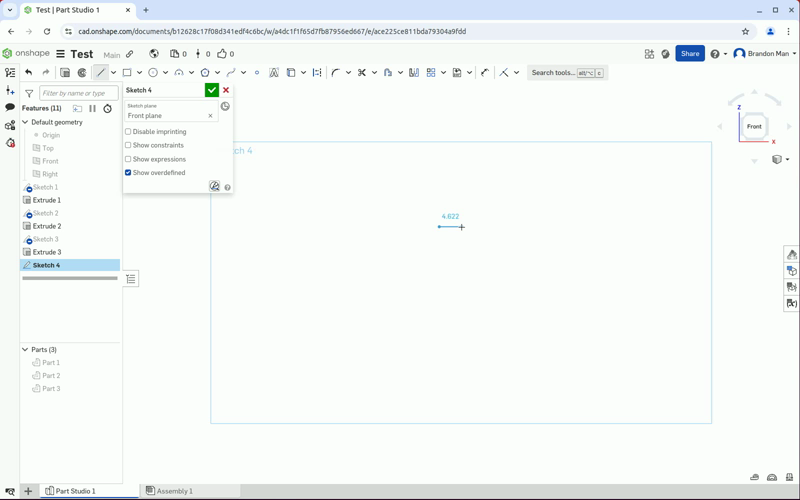
key_down(shift)
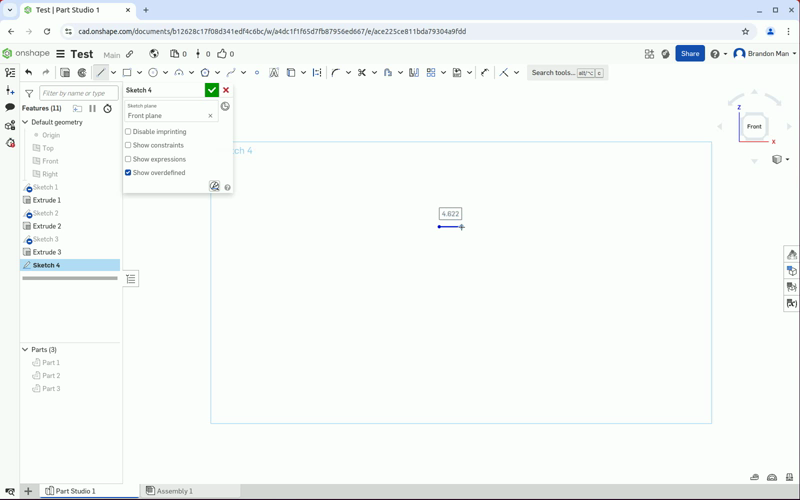
mouse_move(491, 226)
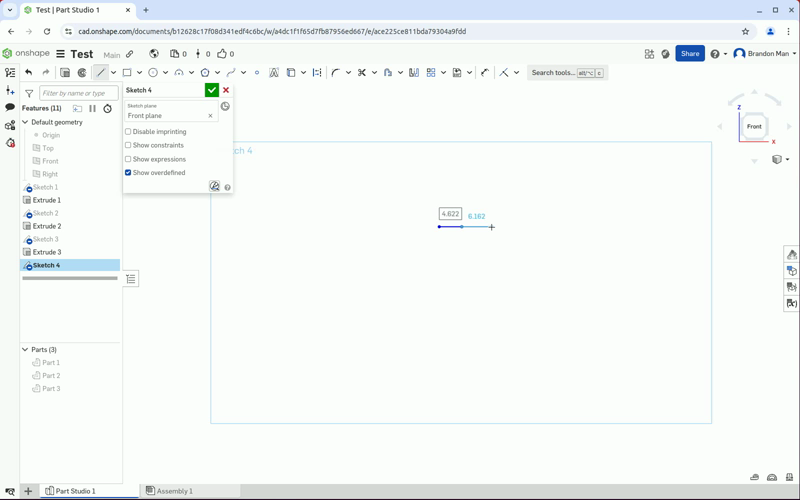
mouse_move(461, 203)
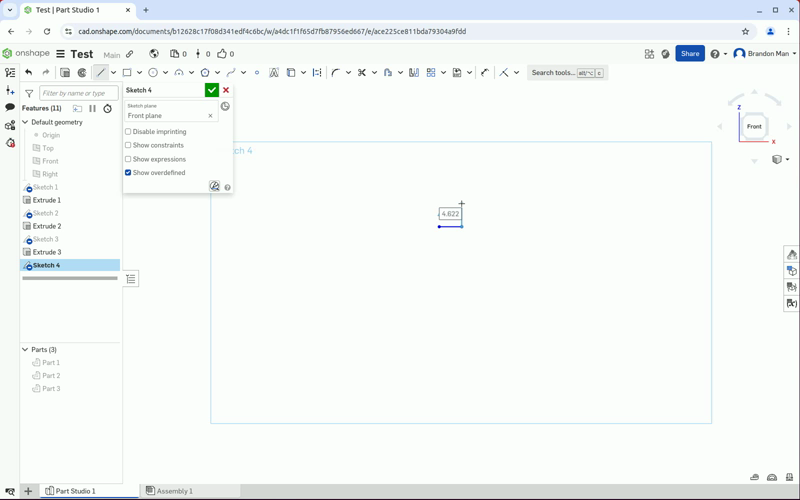
click(461, 203)
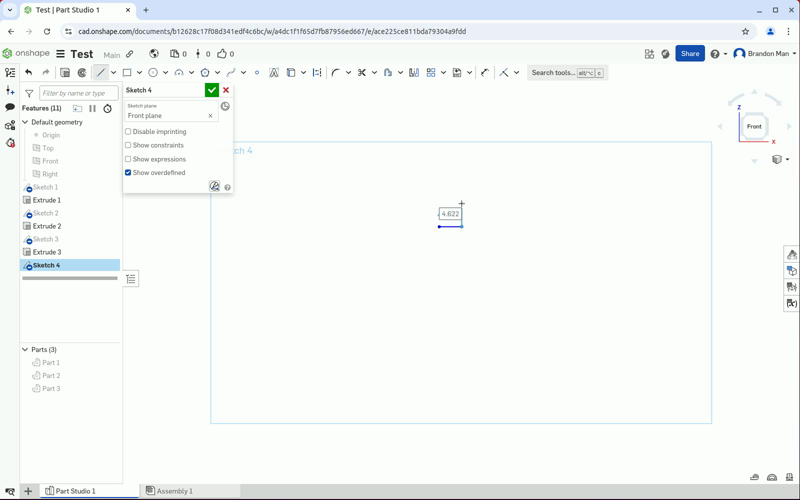
key_up(shift)
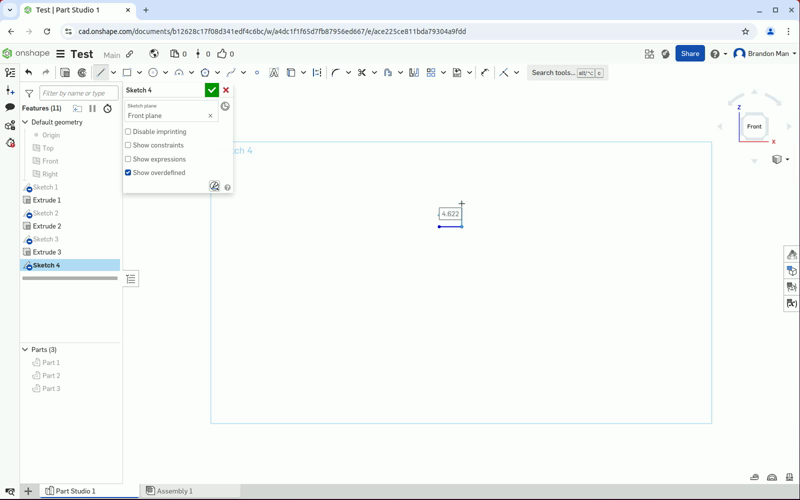
key_down(shift)
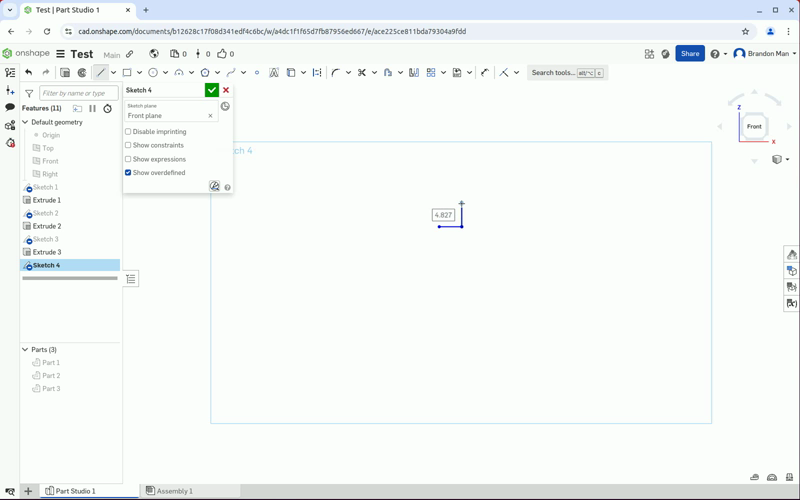
mouse_move(491, 203)
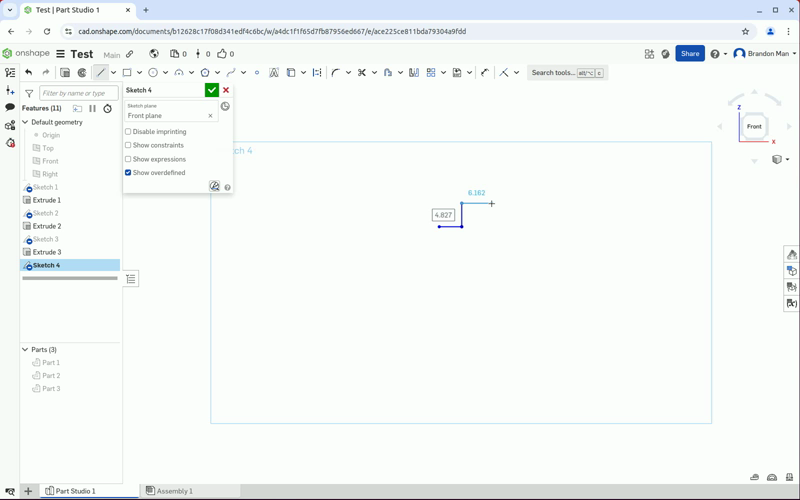
mouse_move(439, 203)
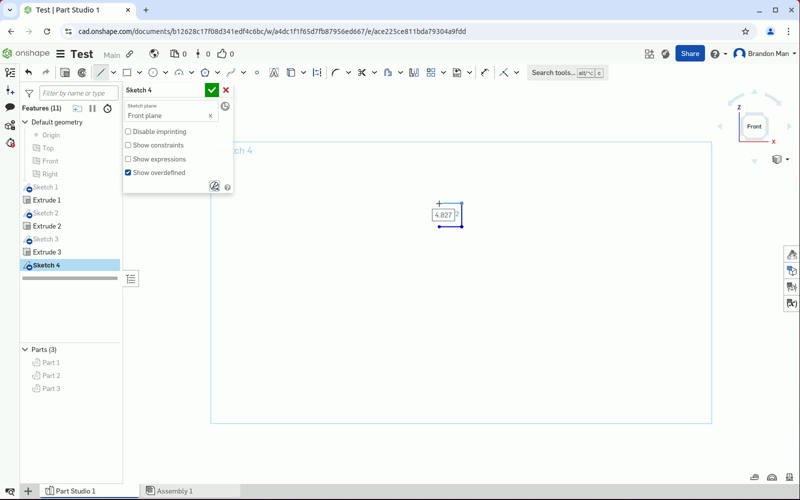
click(439, 203)
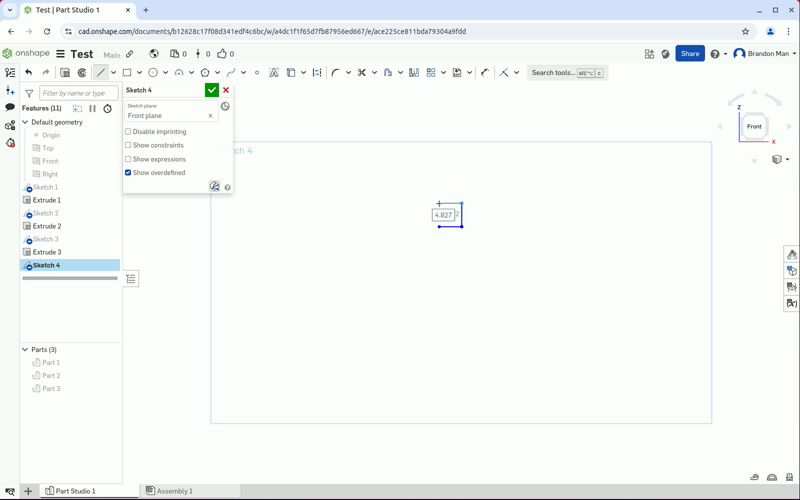
key_up(shift)
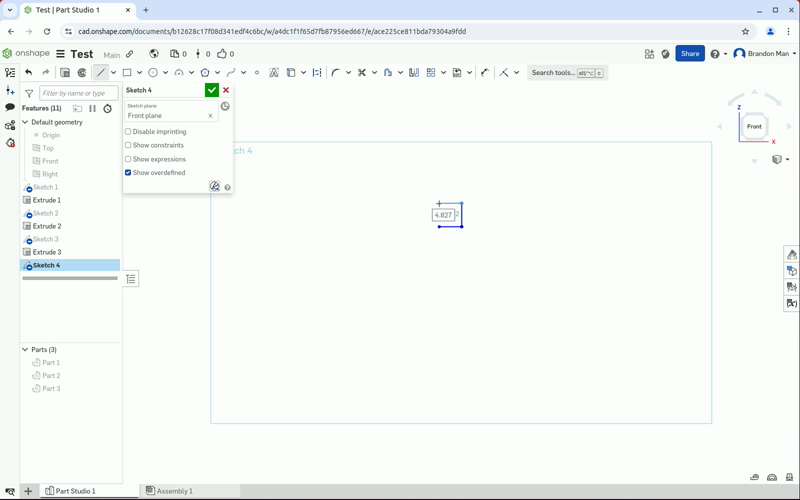
mouse_move(469, 203)
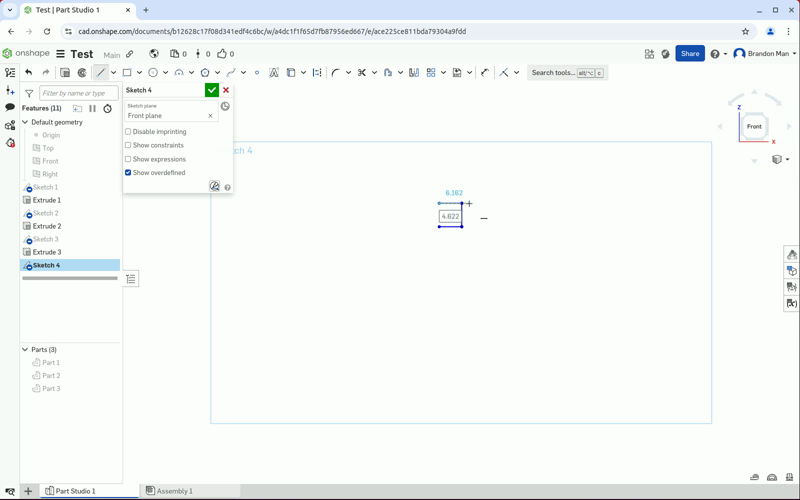
key_down(shift)
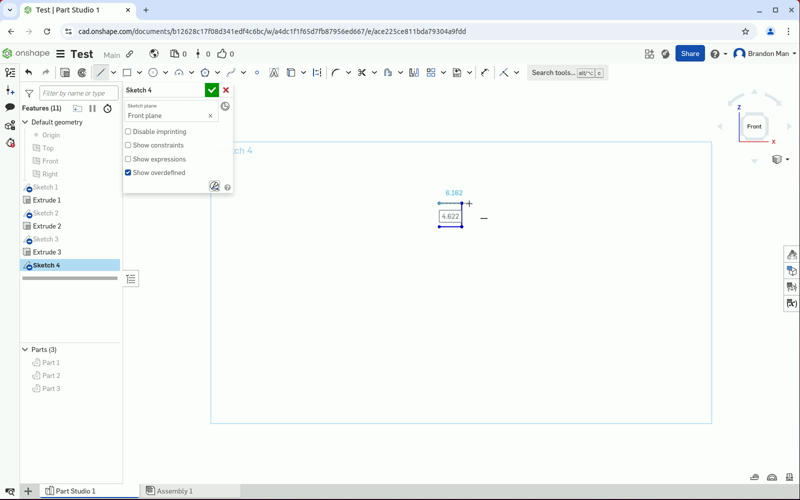
mouse_move(439, 226)
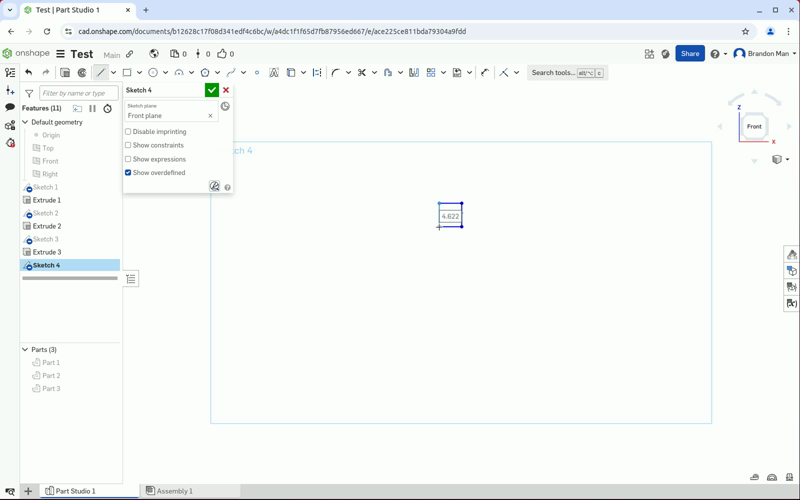
key_up(shift)
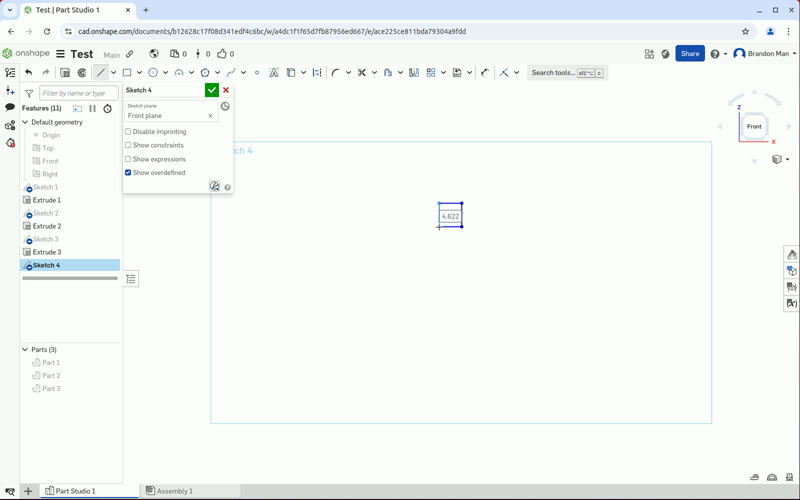
click(439, 226)
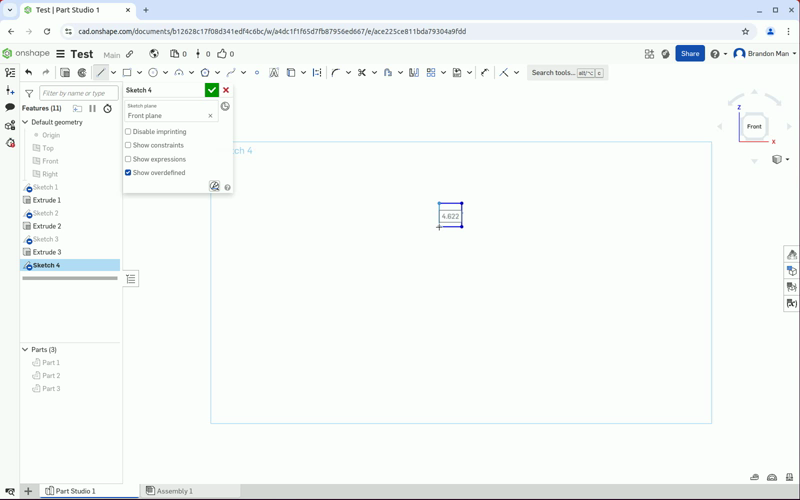
key(esc)
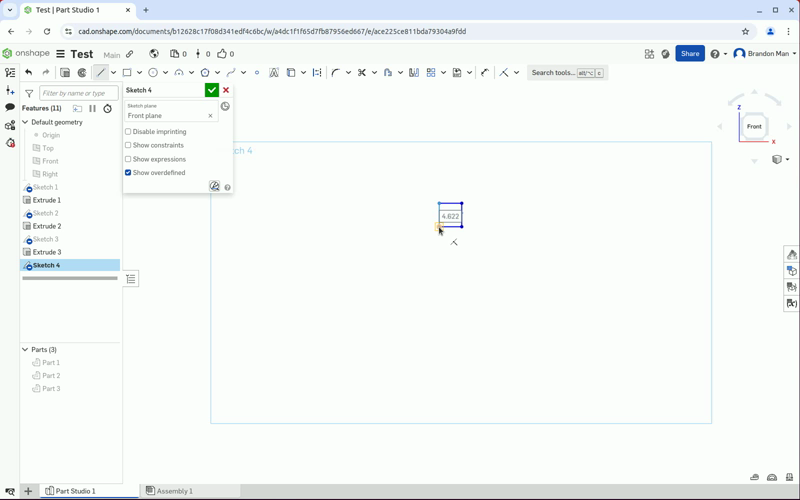
mouse_move(454, 212)
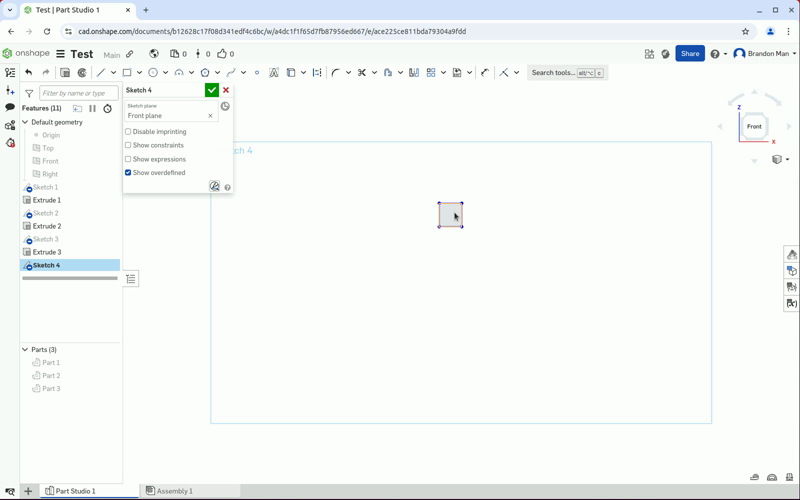
scroll(6)
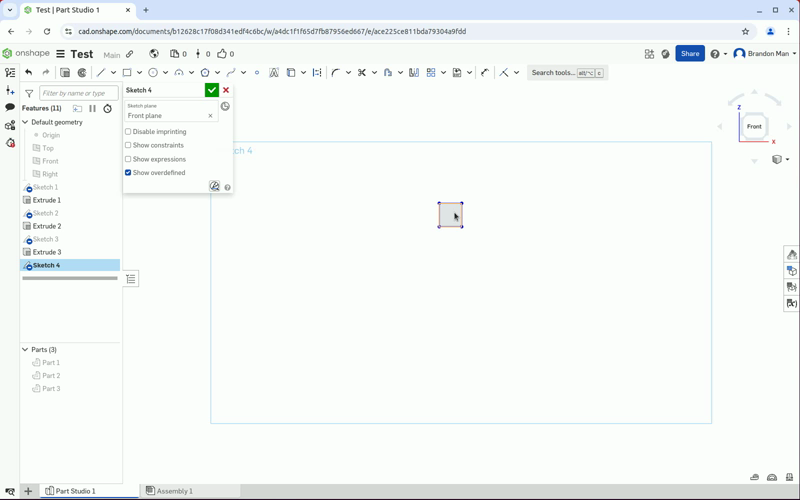
scroll(6)
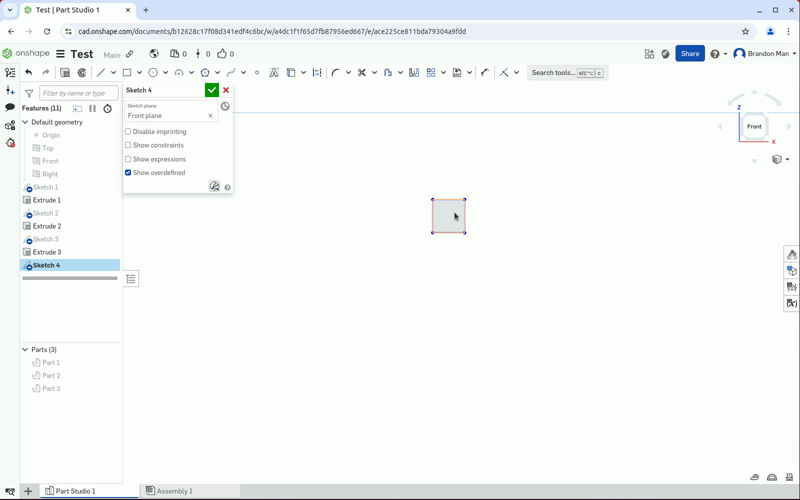
scroll(6)
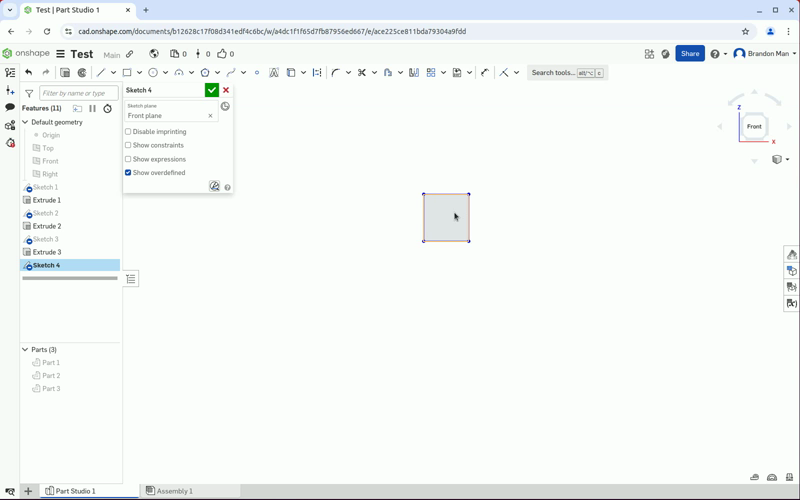
scroll(6)
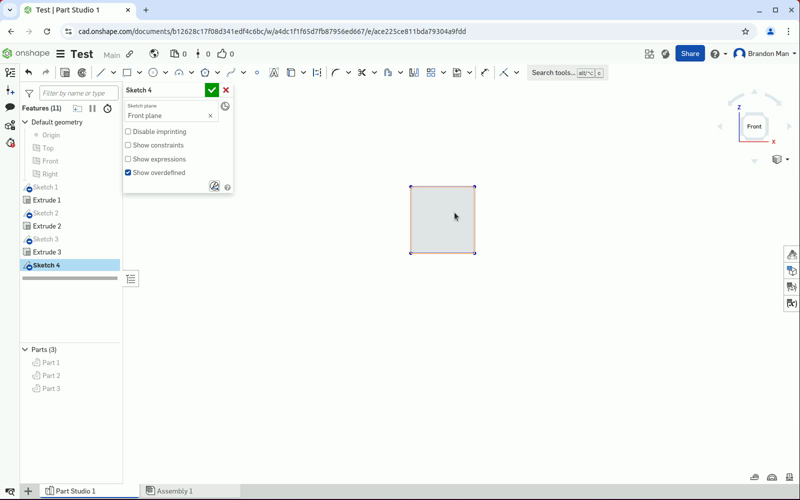
scroll(6)
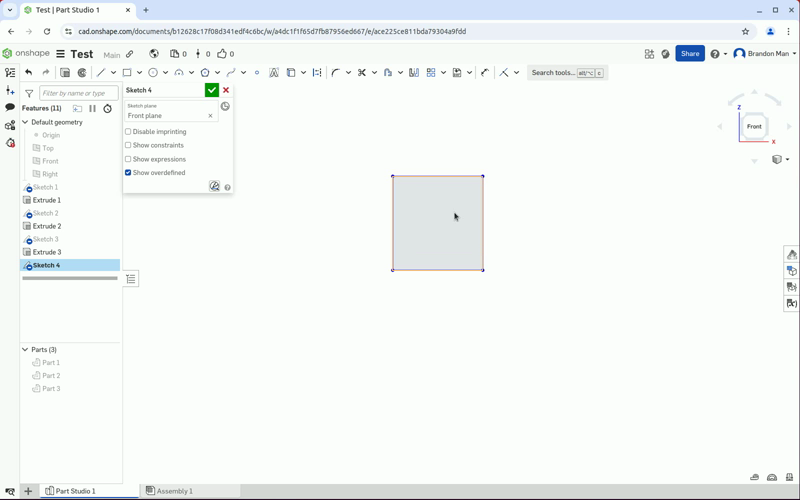
scroll(6)
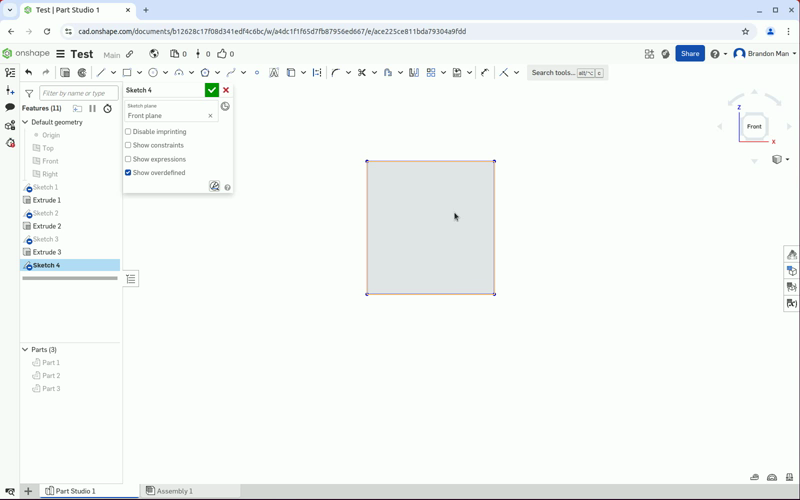
scroll(6)
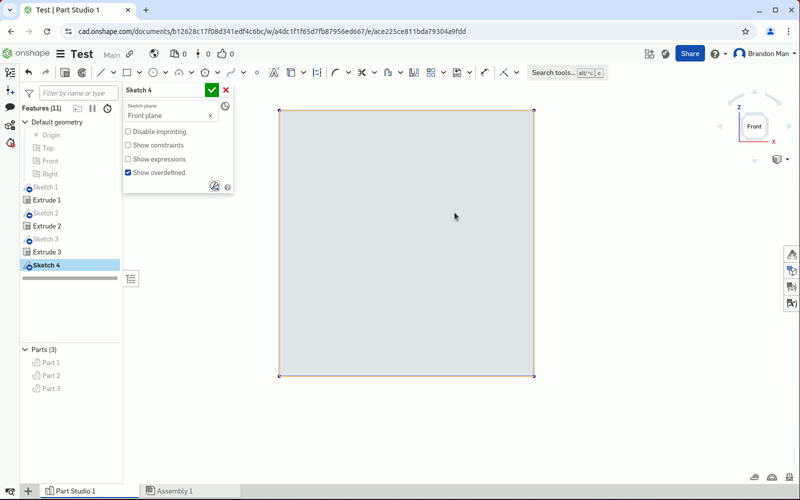
click(454, 212)
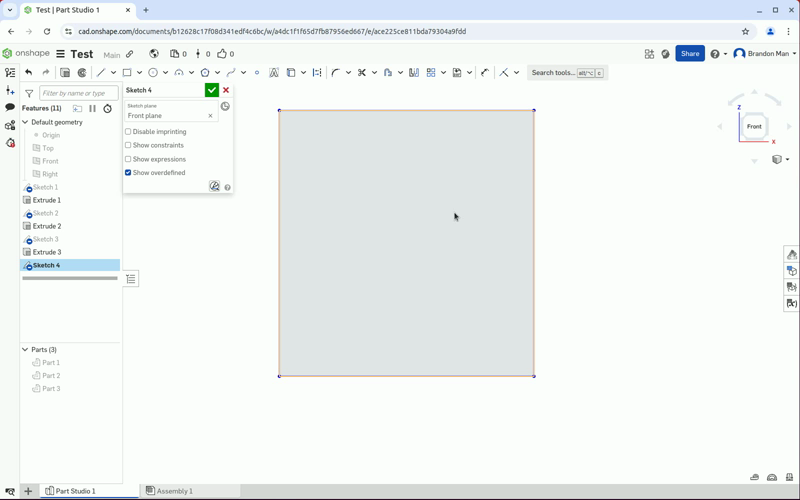
scroll(-6)
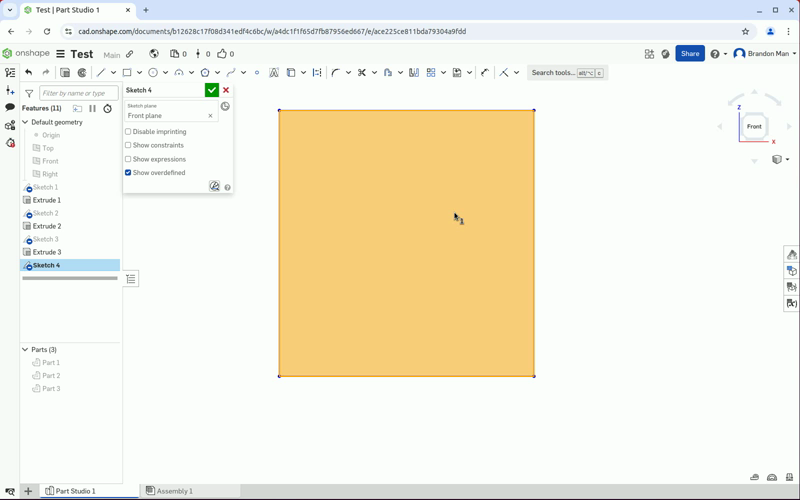
scroll(-6)
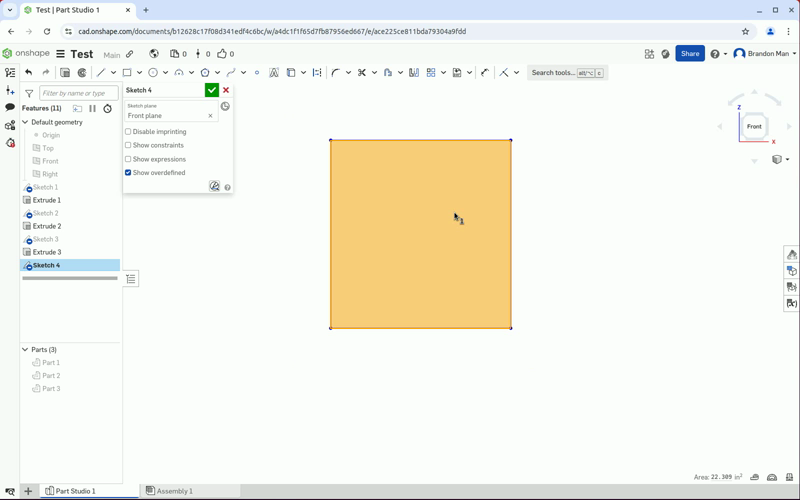
scroll(-6)
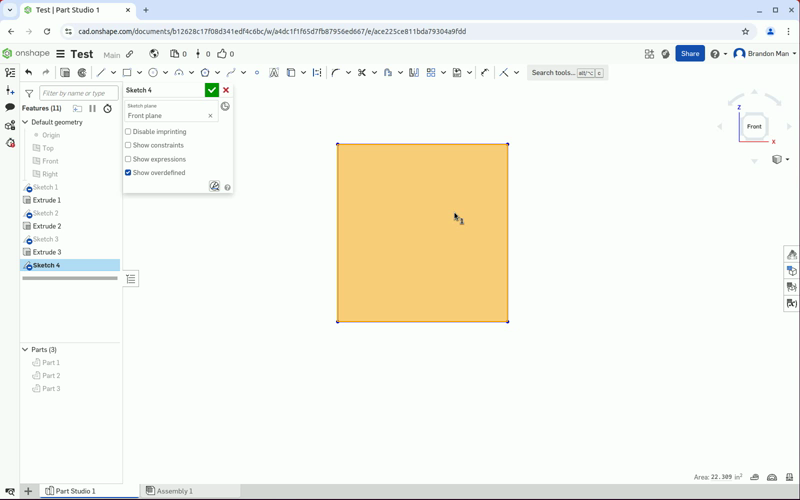
scroll(-6)
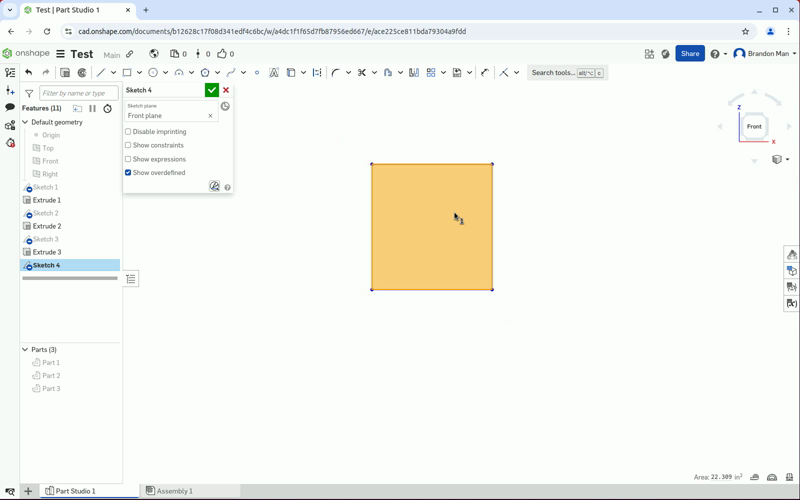
scroll(-6)
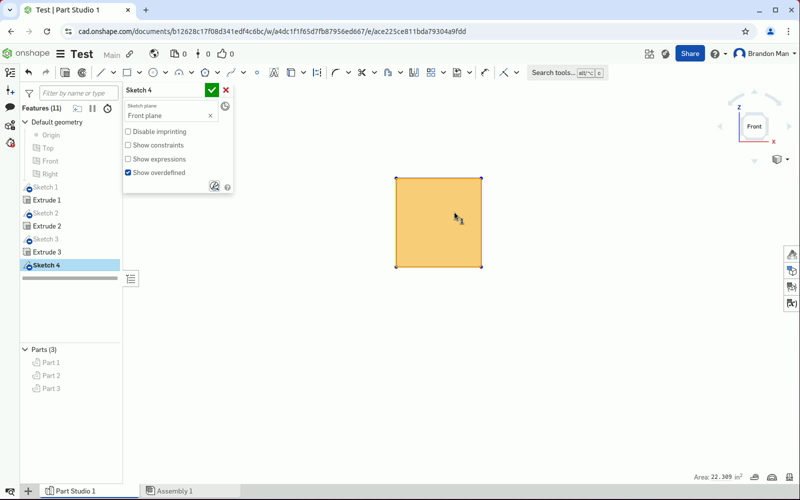
scroll(-6)
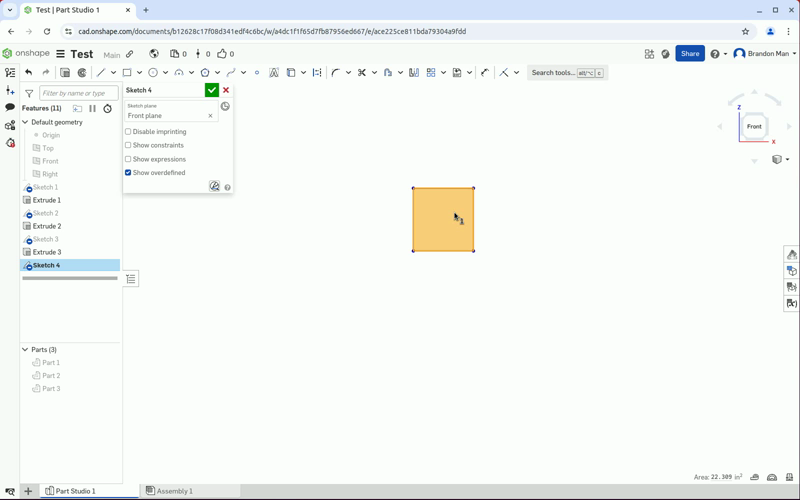
scroll(-6)
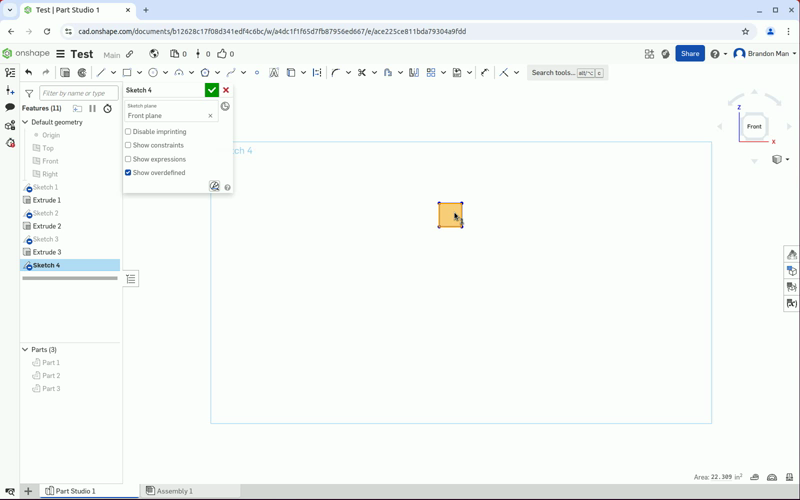
mouse_move(73, 352)
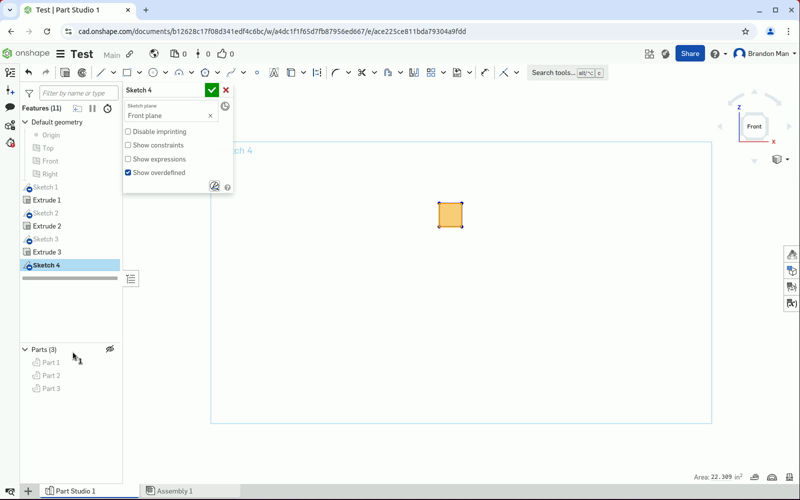
key(shift+y)
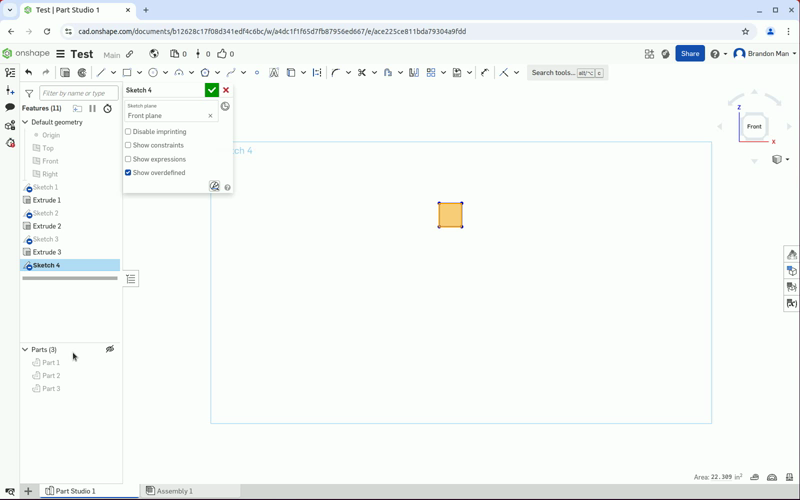
key(shift+e)
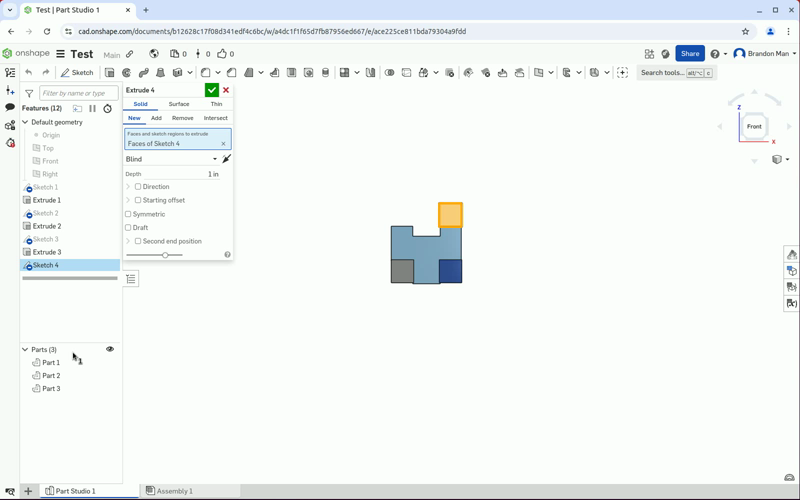
mouse_move(143, 106)
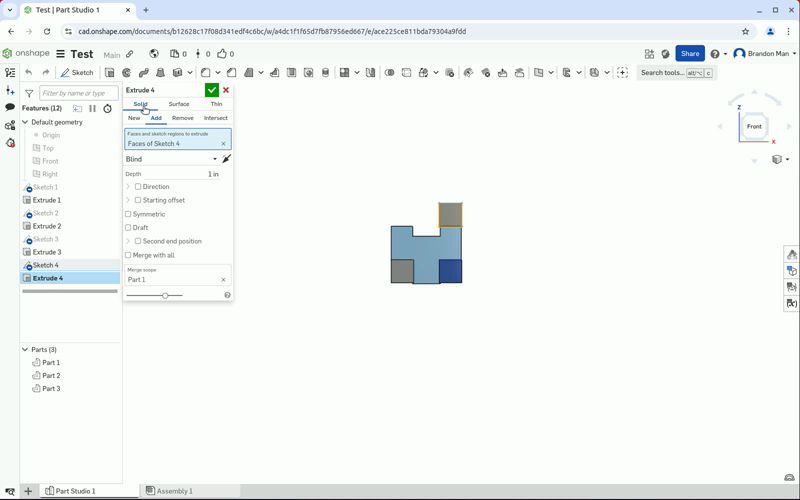
click(143, 106)
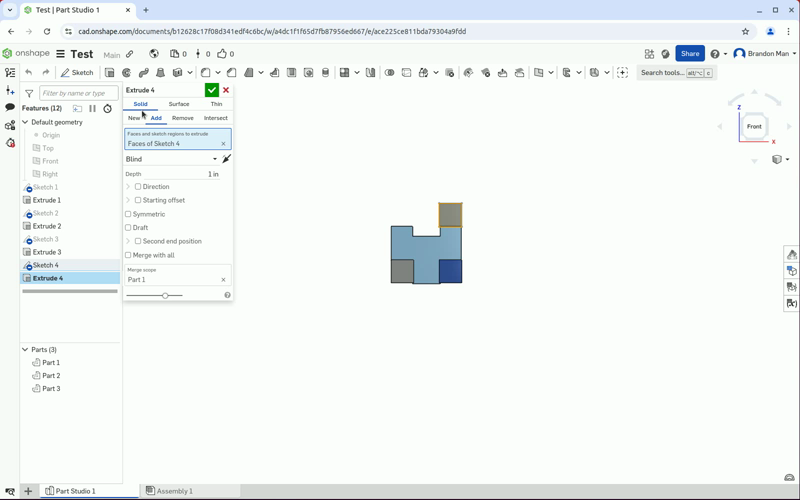
mouse_move(137, 120)
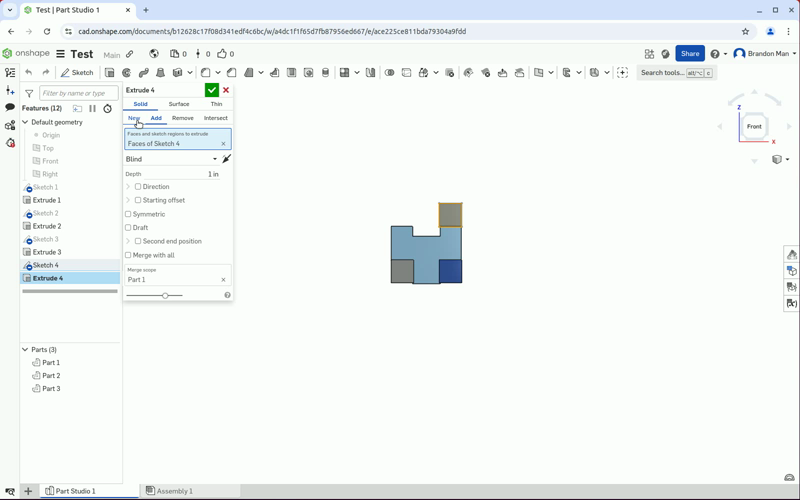
click(137, 120)
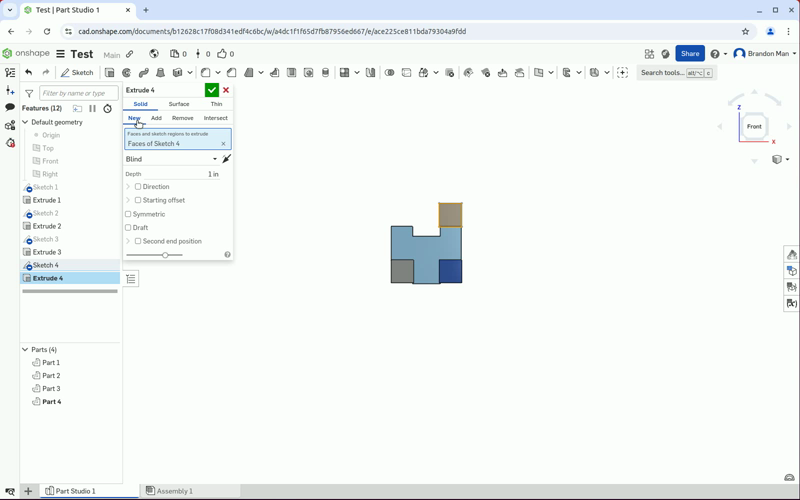
key(tab, 4)
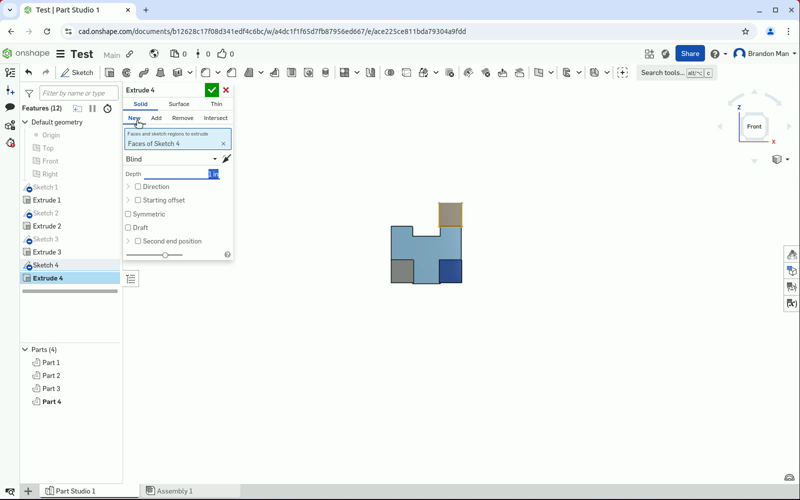
text(23.108)
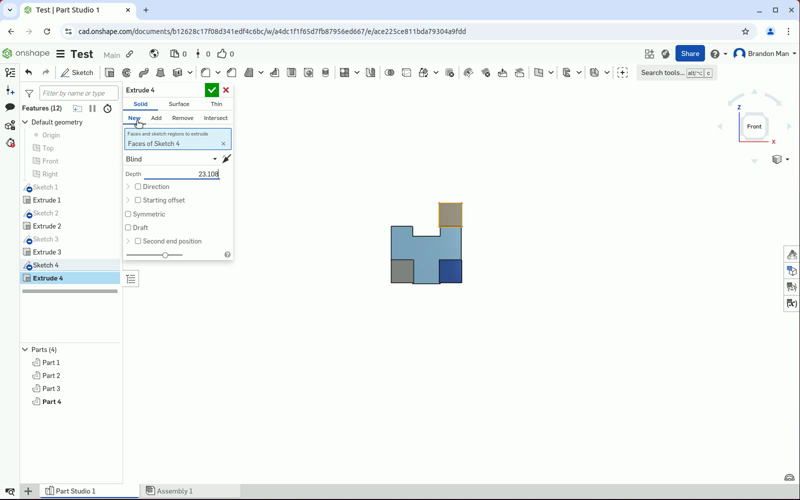
key(enter)
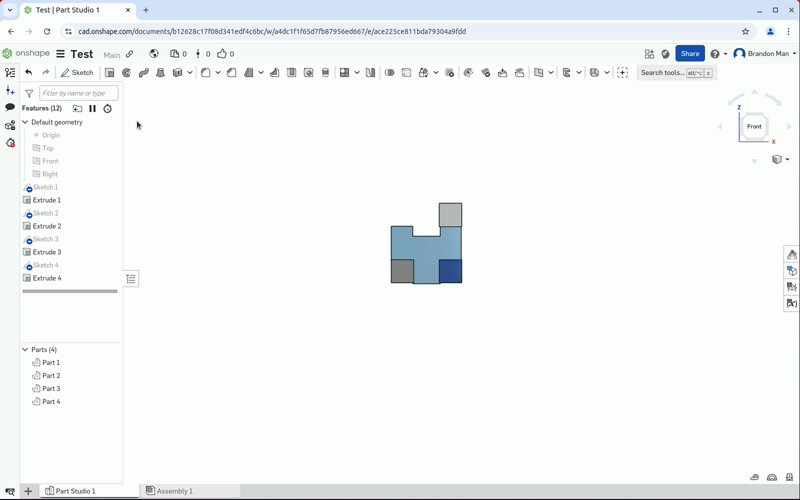
key(shift+h)
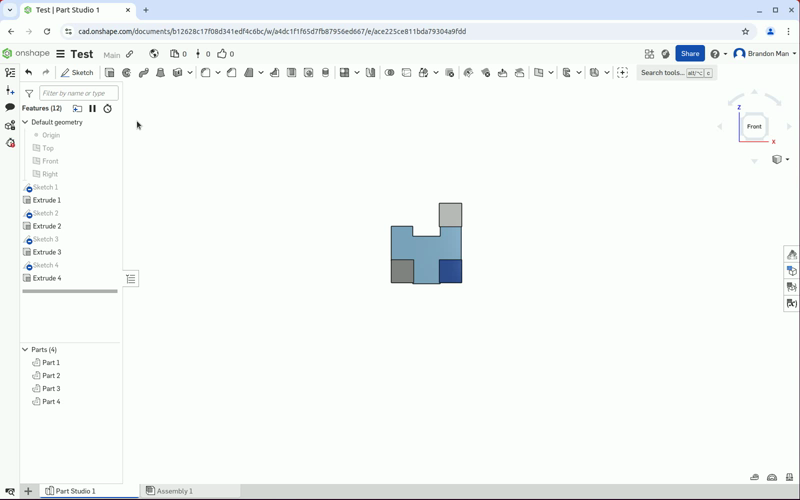
key(shift+h)
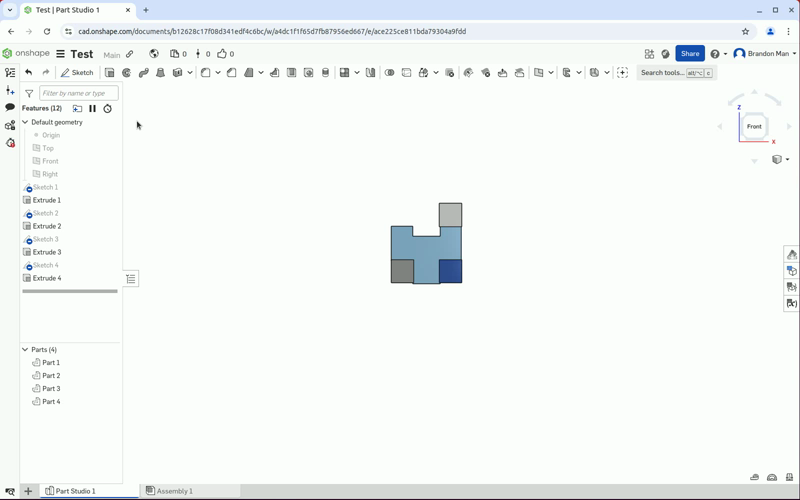
mouse_move(73, 189)
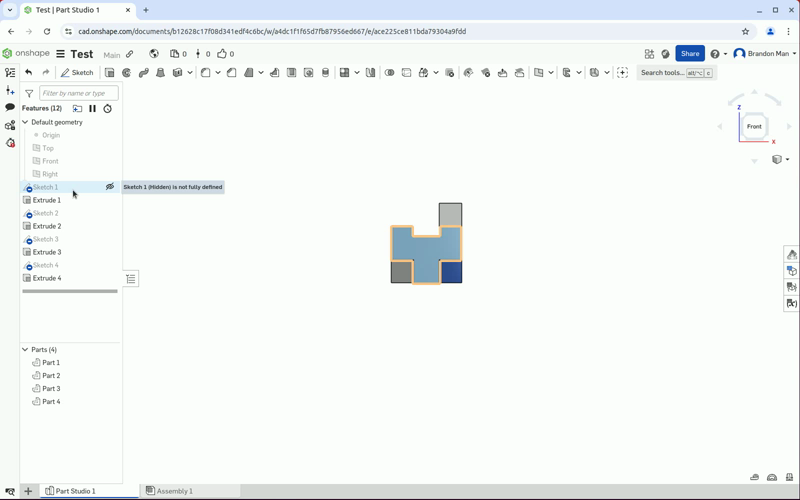
click(73, 189)
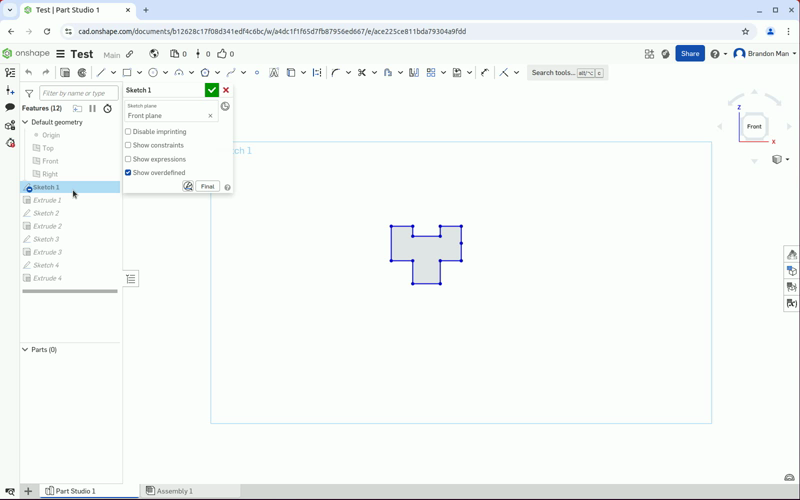
mouse_move(229, 92)
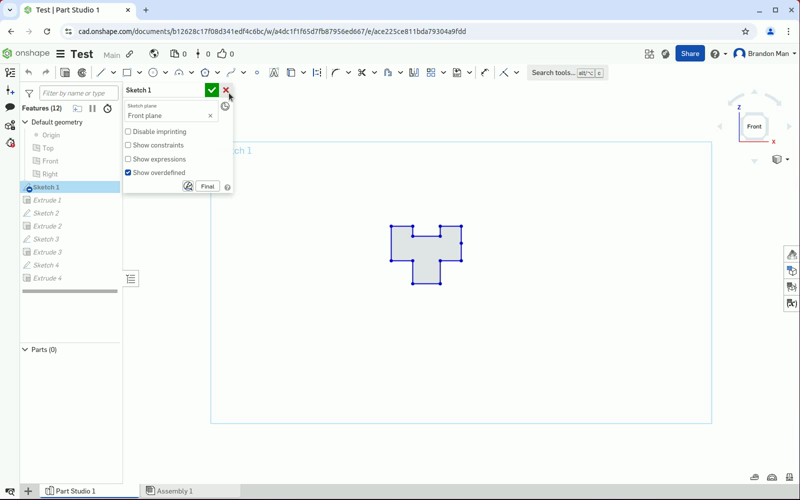
click(229, 92)
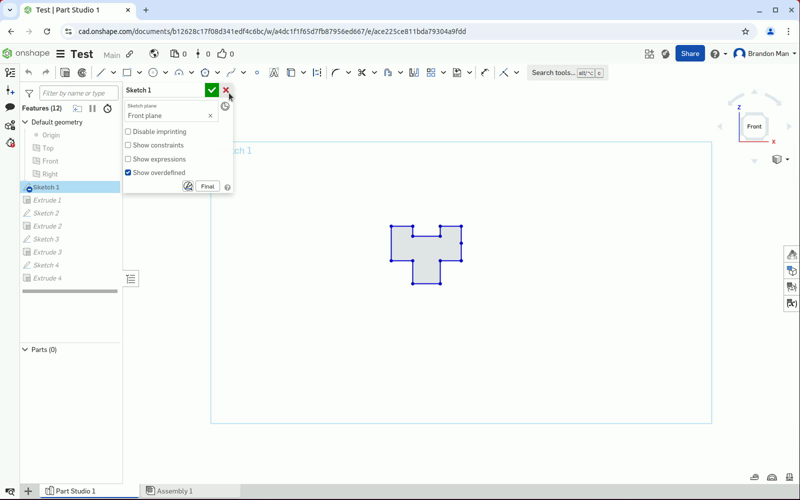
key(shift+s)
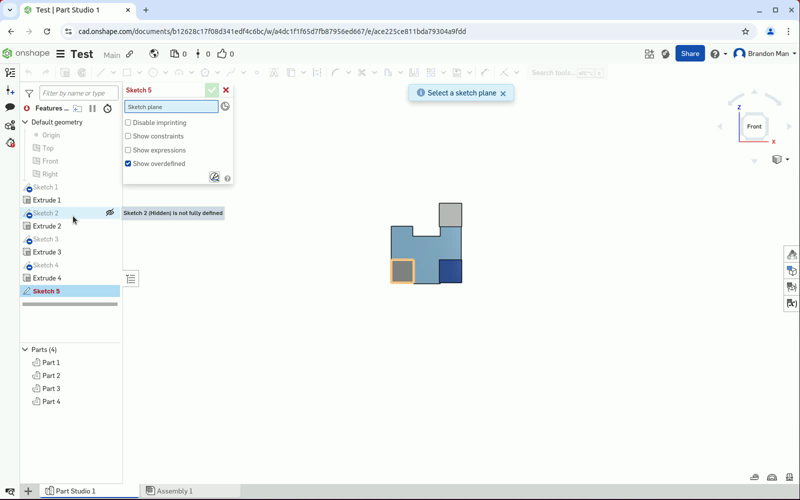
scroll(3)
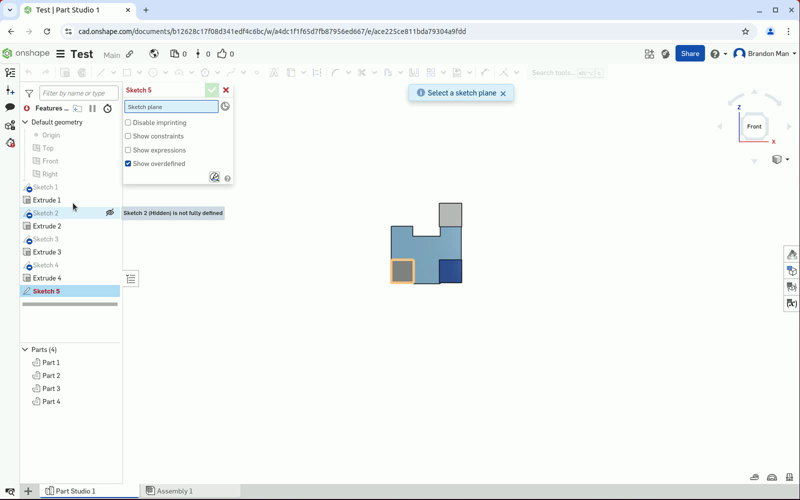
mouse_move(73, 163)
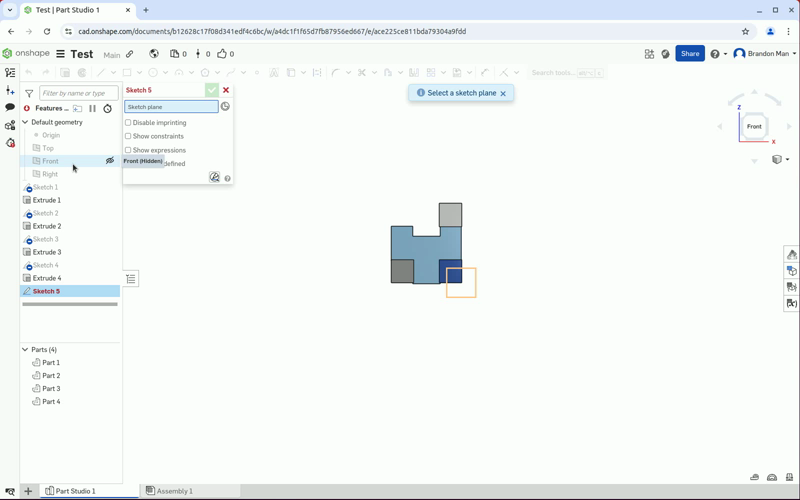
click(73, 163)
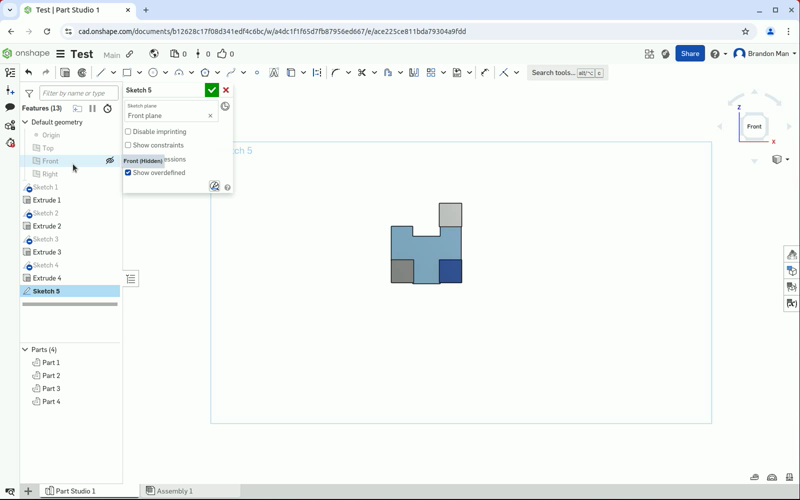
mouse_move(73, 352)
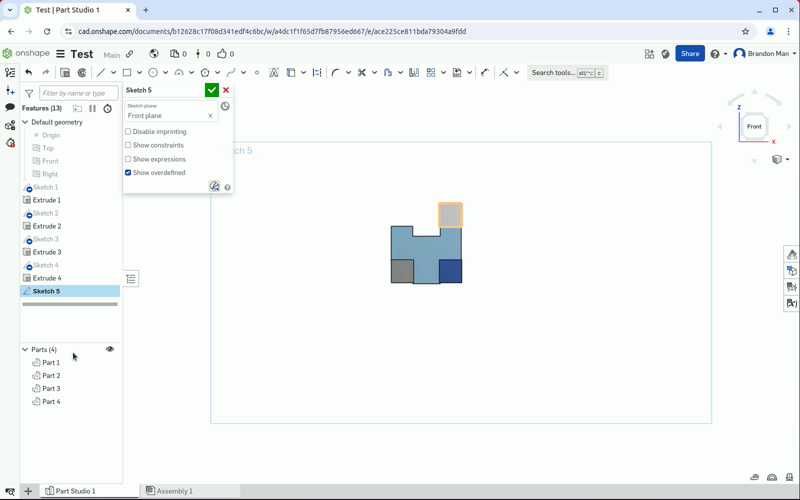
key(y)
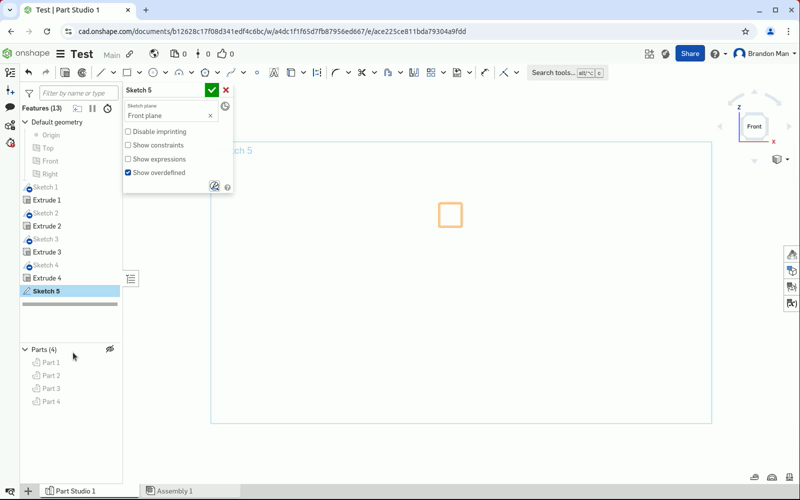
key(l)
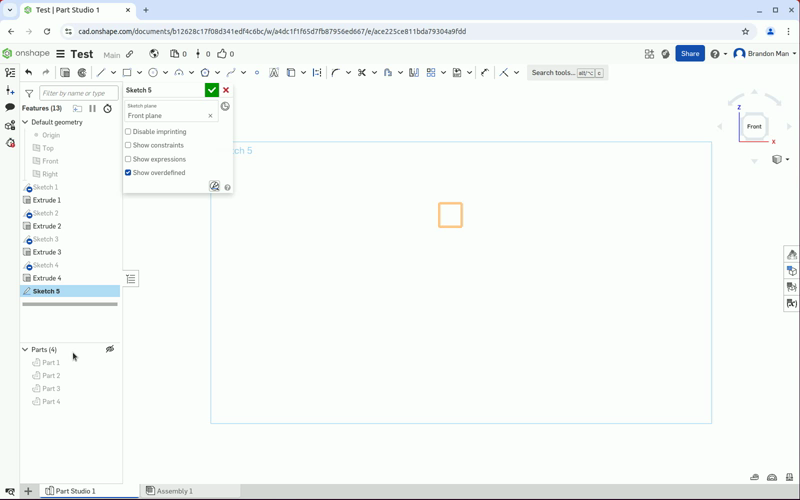
key_down(shift)
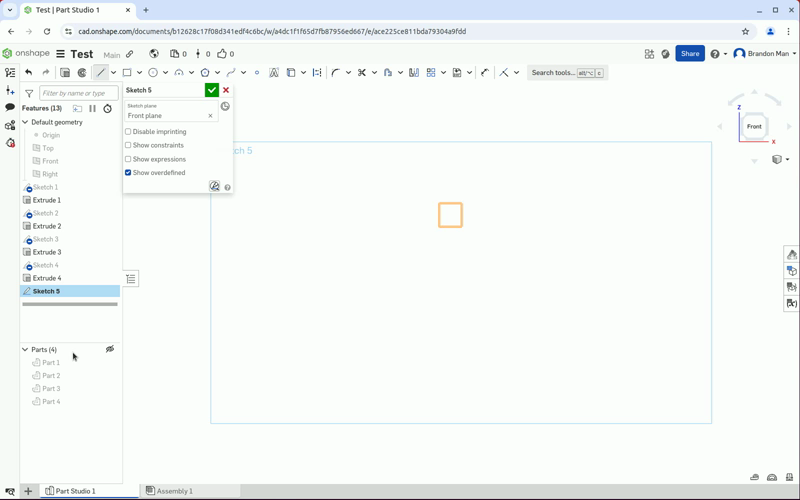
mouse_move(391, 226)
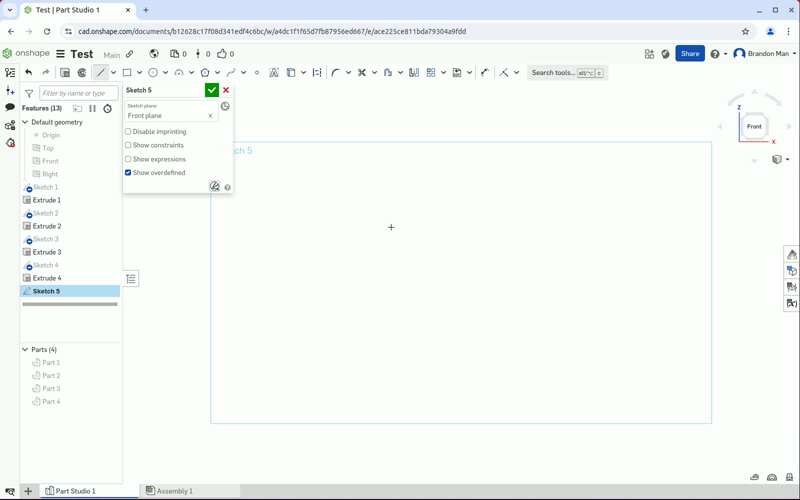
click(391, 226)
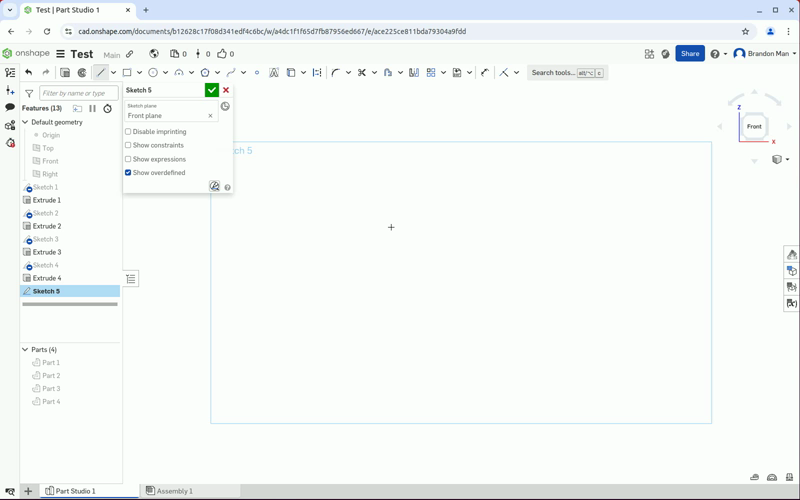
key_up(shift)
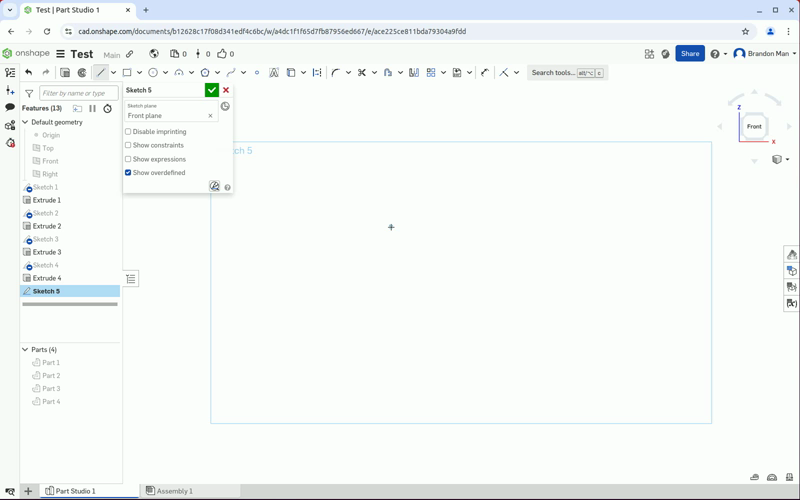
key_down(shift)
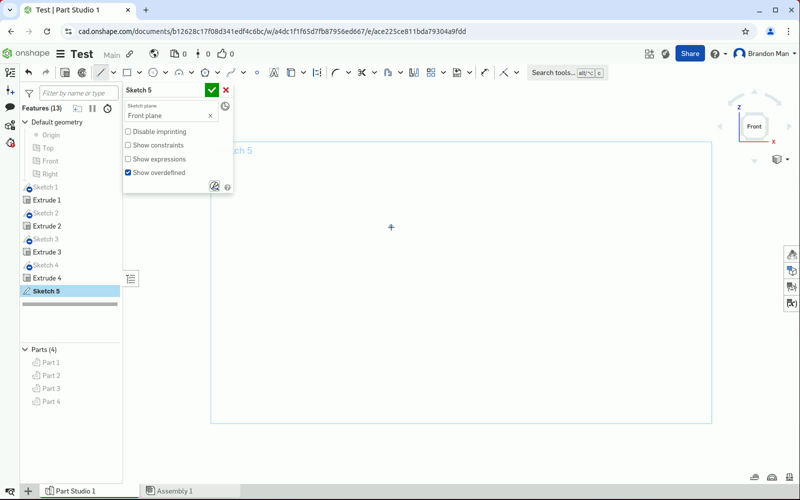
mouse_move(421, 226)
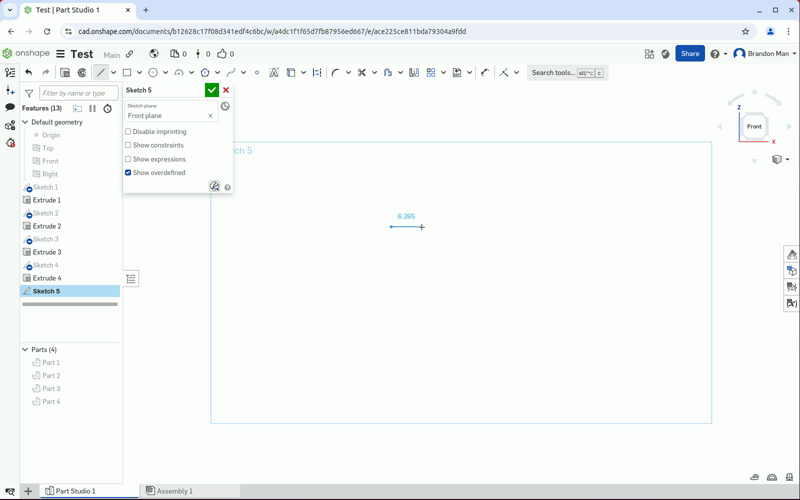
mouse_move(413, 226)
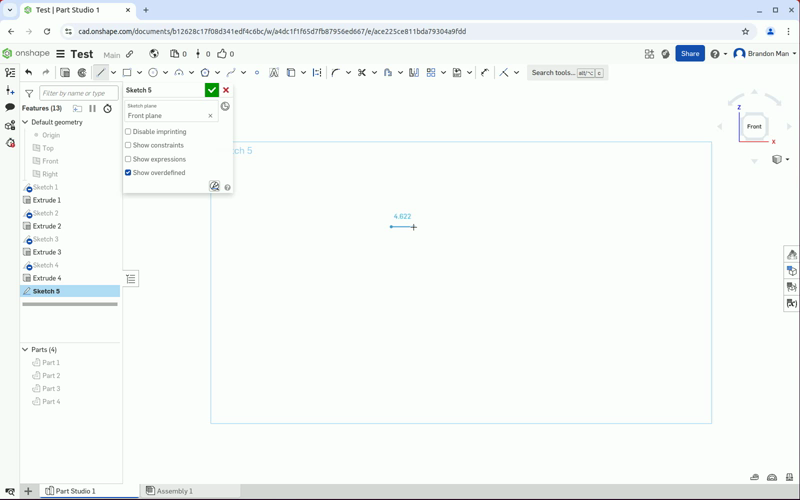
click(413, 226)
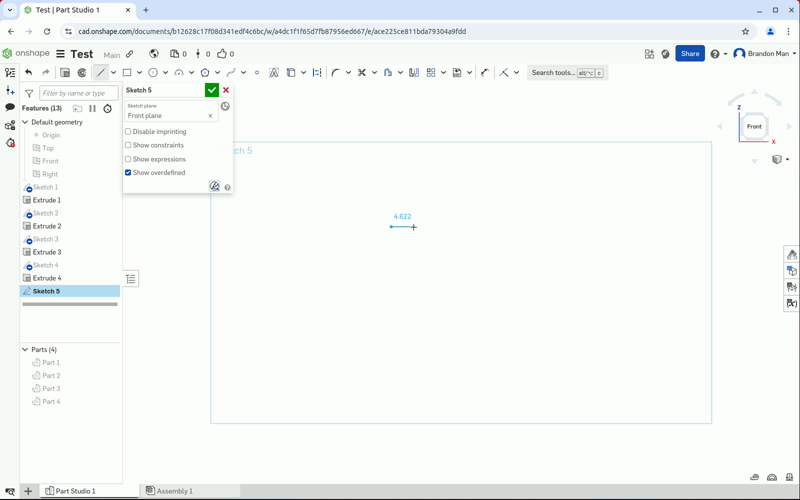
key_up(shift)
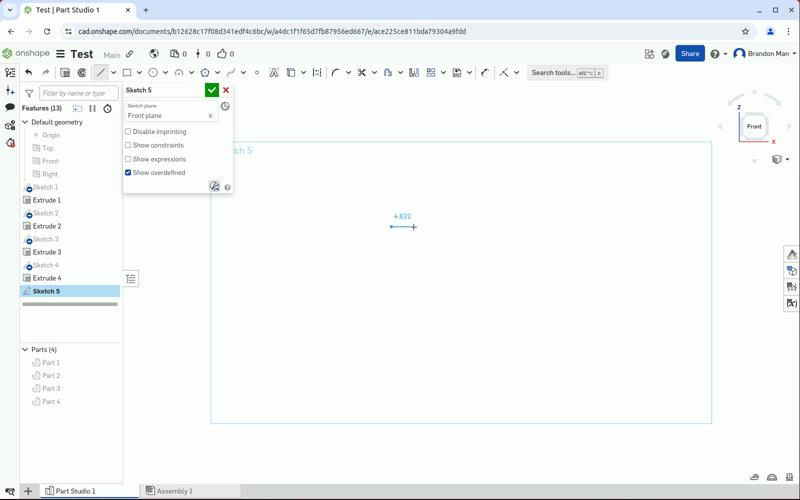
key_down(shift)
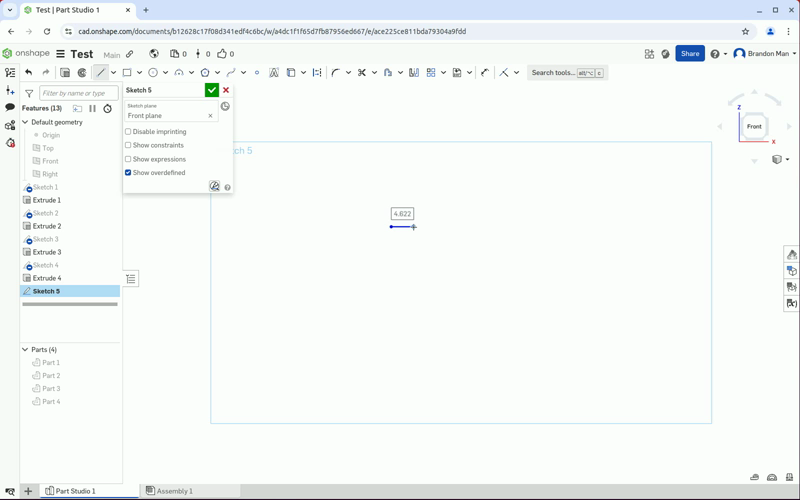
mouse_move(443, 226)
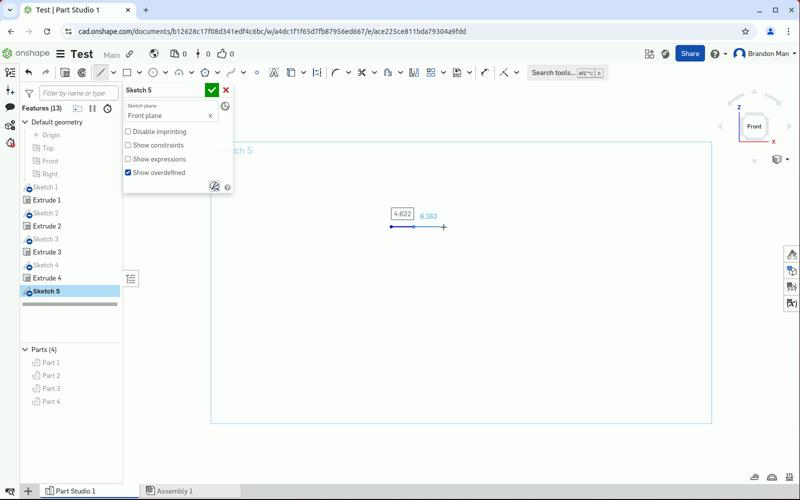
mouse_move(413, 203)
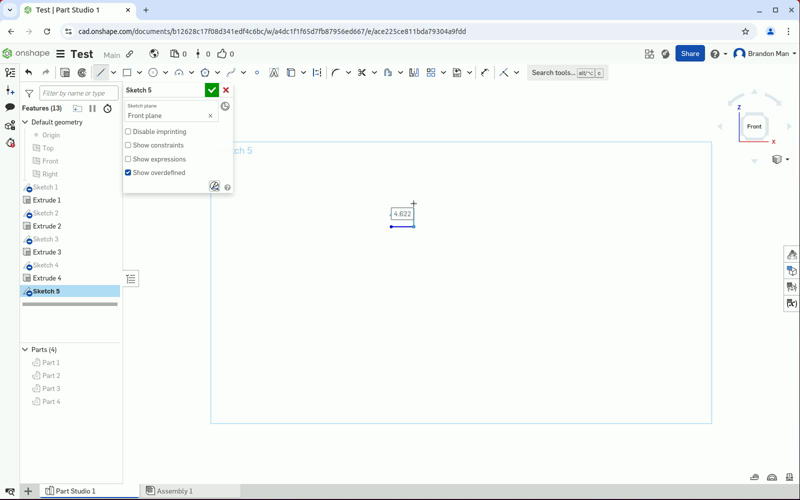
click(413, 203)
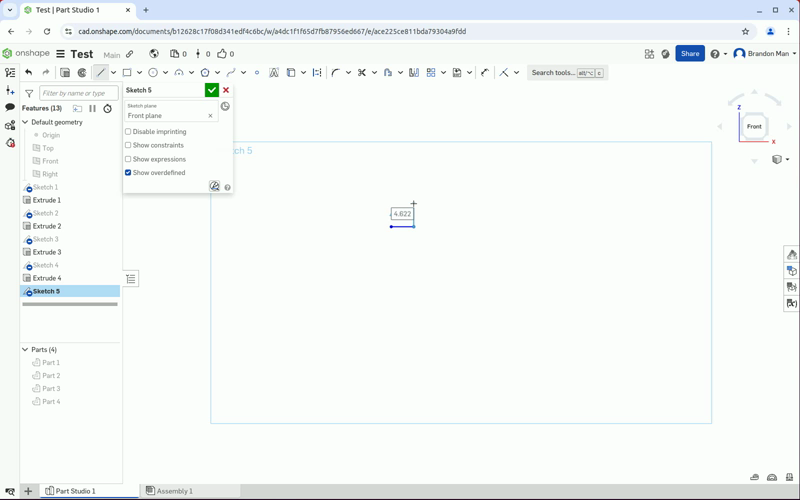
key_up(shift)
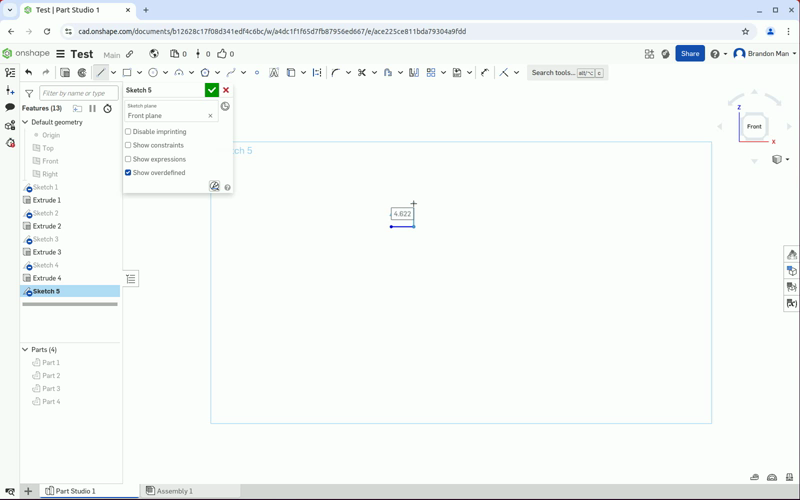
key_down(shift)
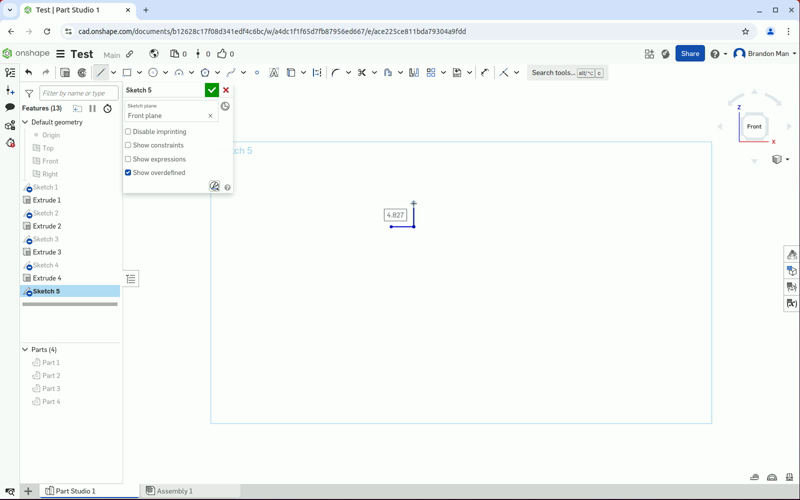
mouse_move(443, 203)
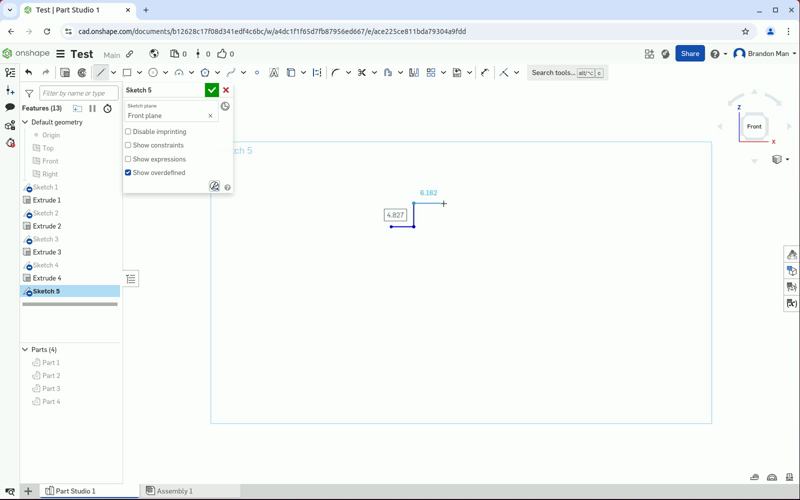
mouse_move(391, 203)
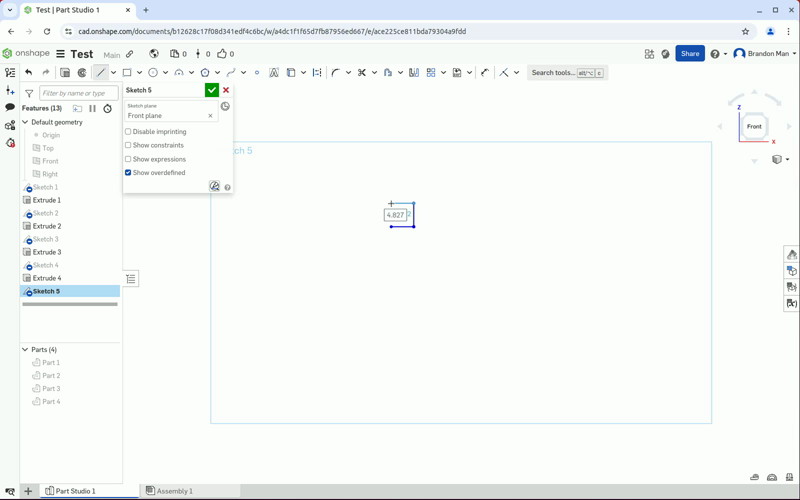
click(391, 203)
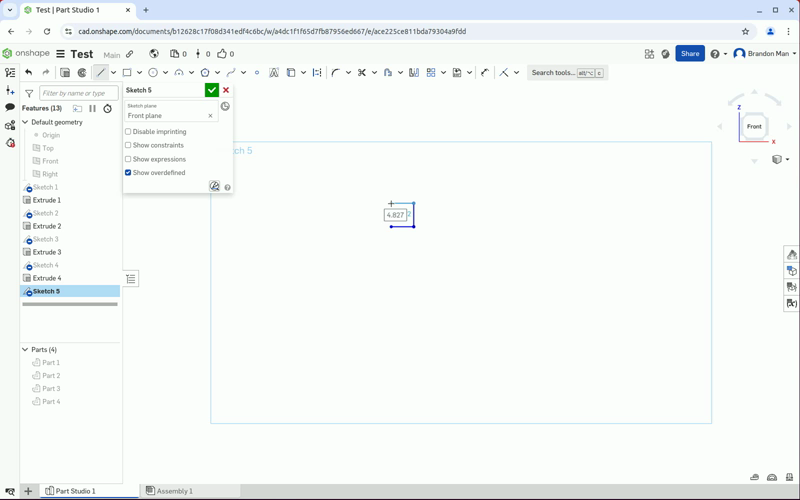
key_up(shift)
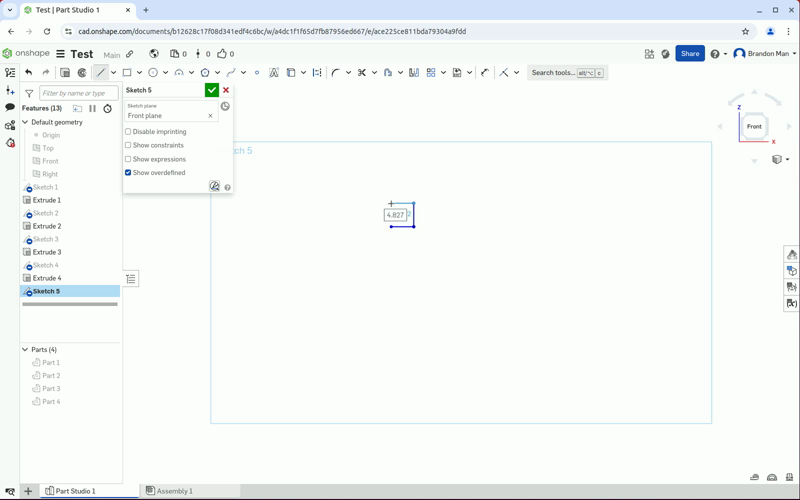
mouse_move(421, 203)
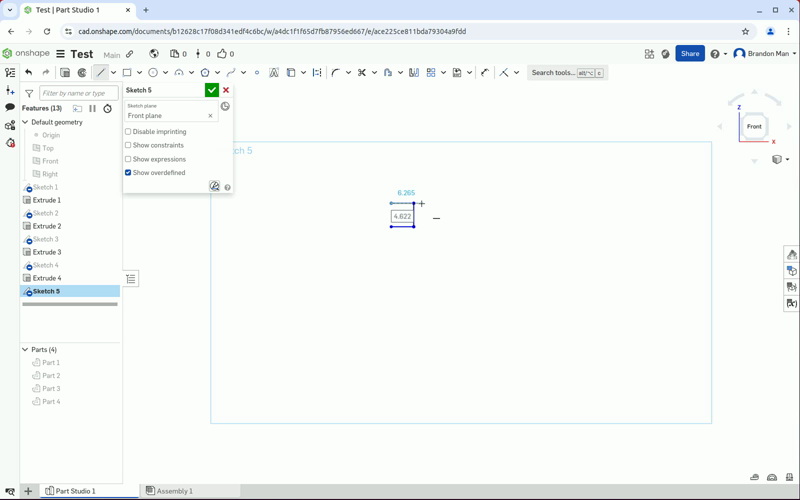
key_down(shift)
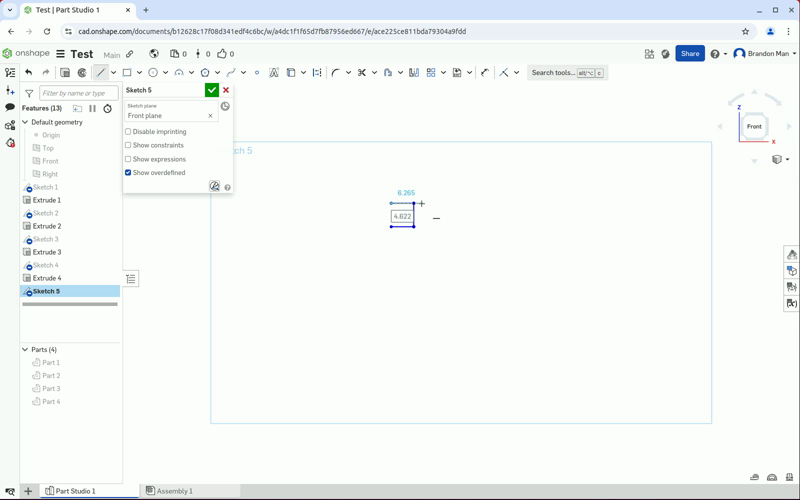
mouse_move(391, 226)
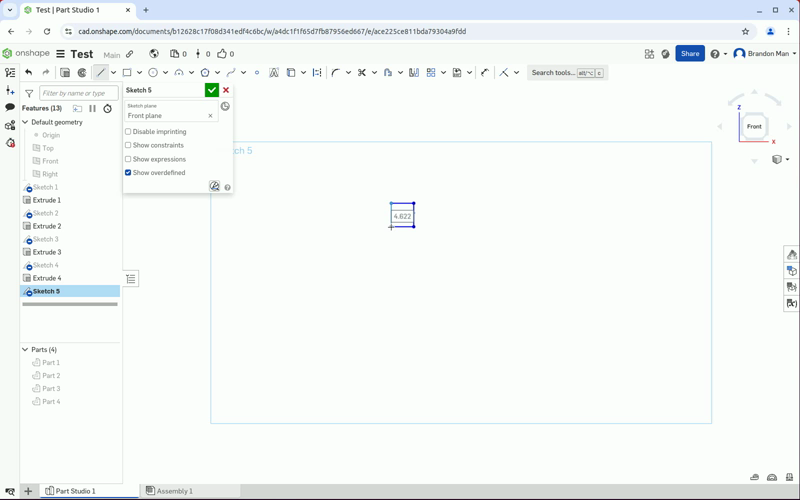
key_up(shift)
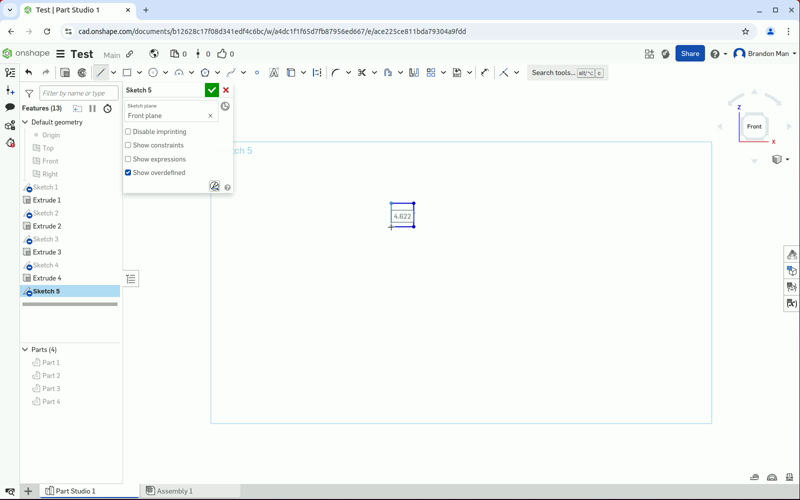
click(391, 226)
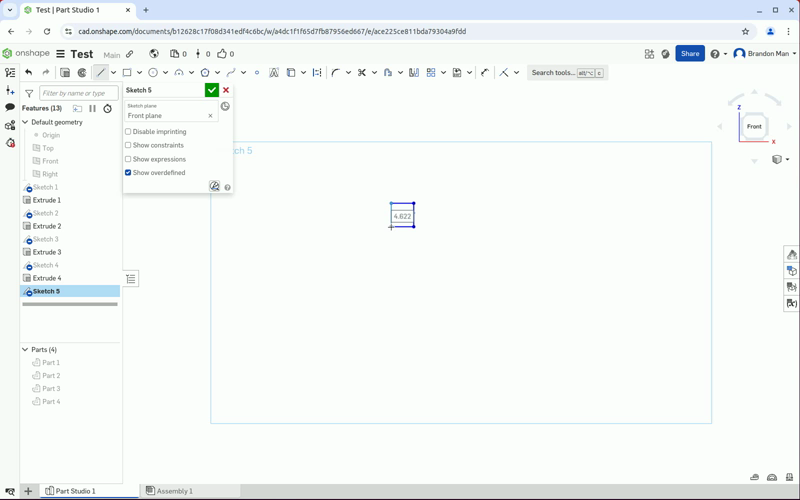
key(esc)
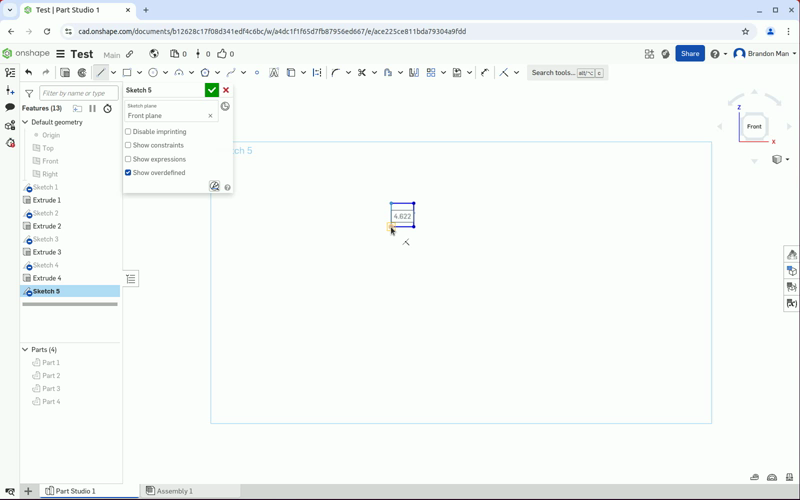
mouse_move(402, 218)
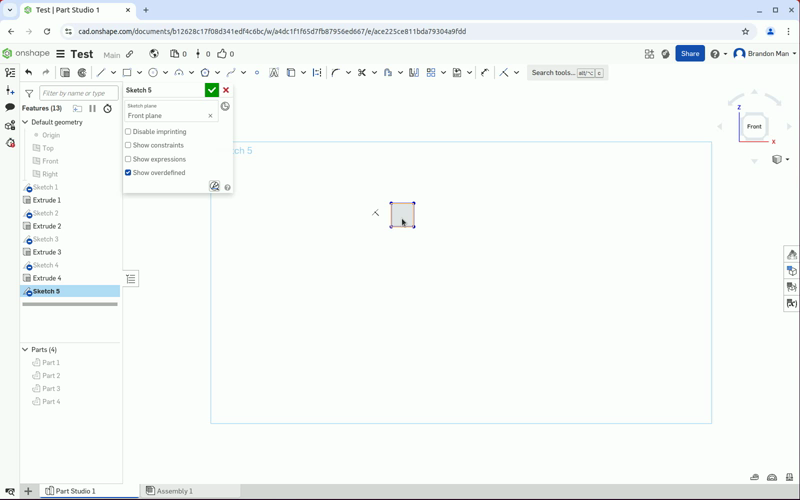
scroll(6)
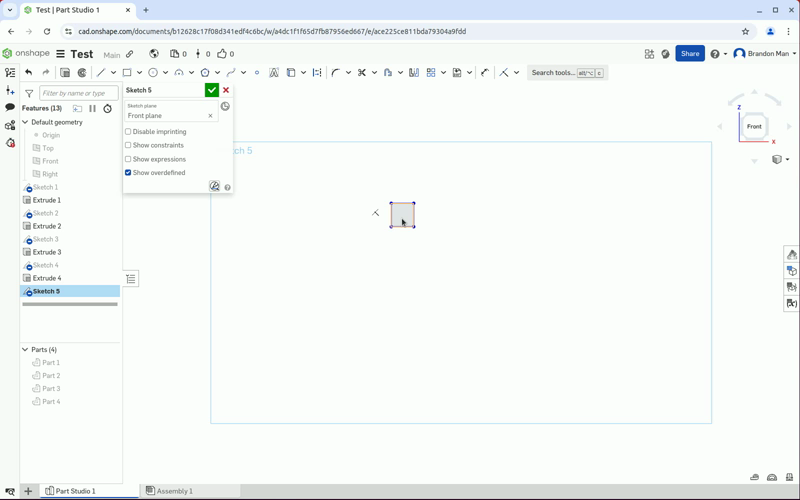
scroll(6)
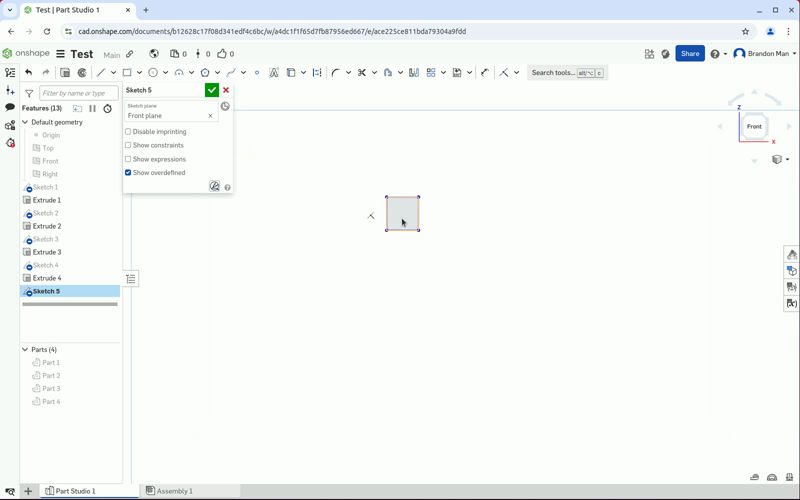
scroll(6)
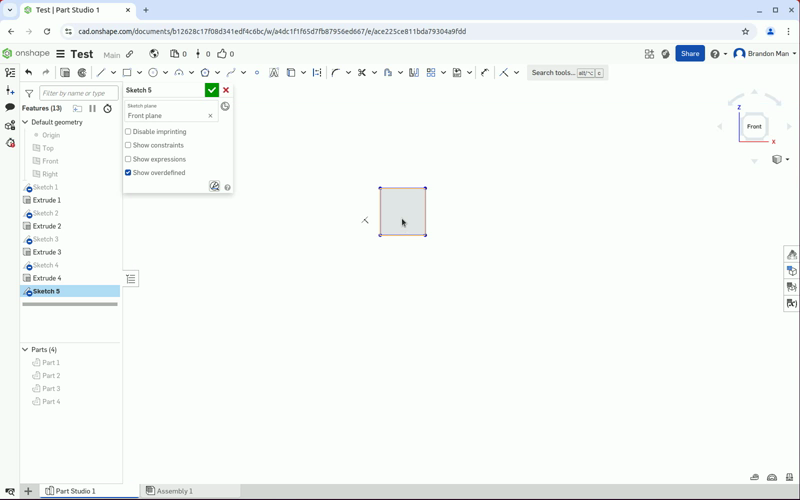
scroll(6)
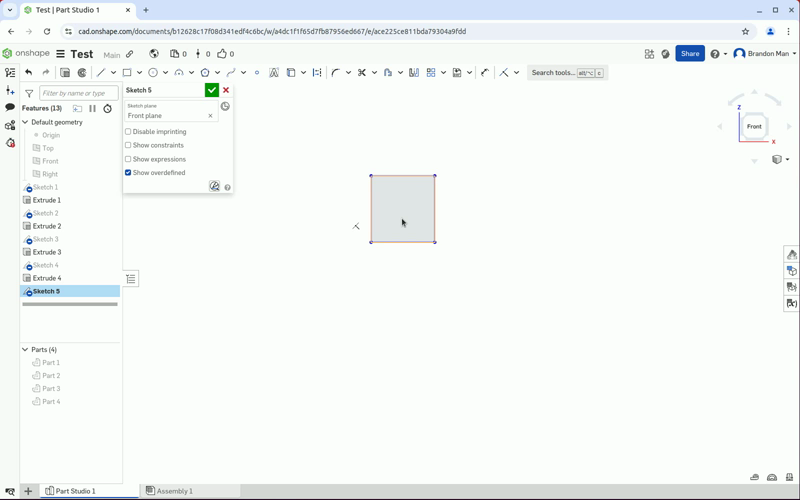
scroll(6)
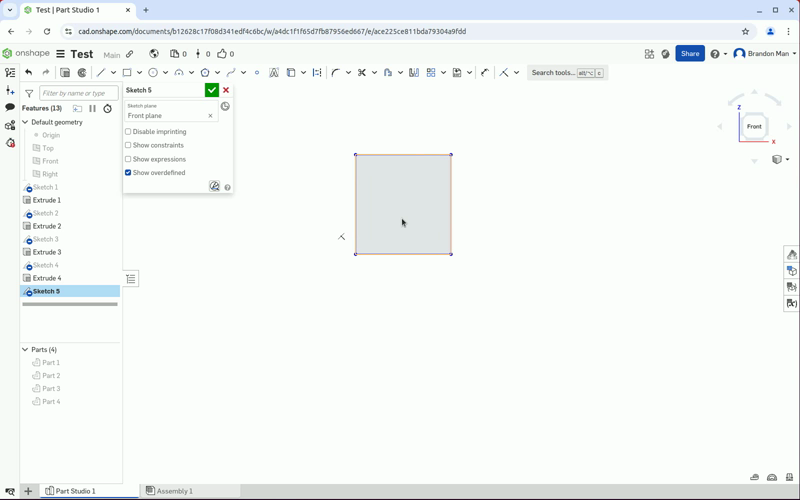
scroll(6)
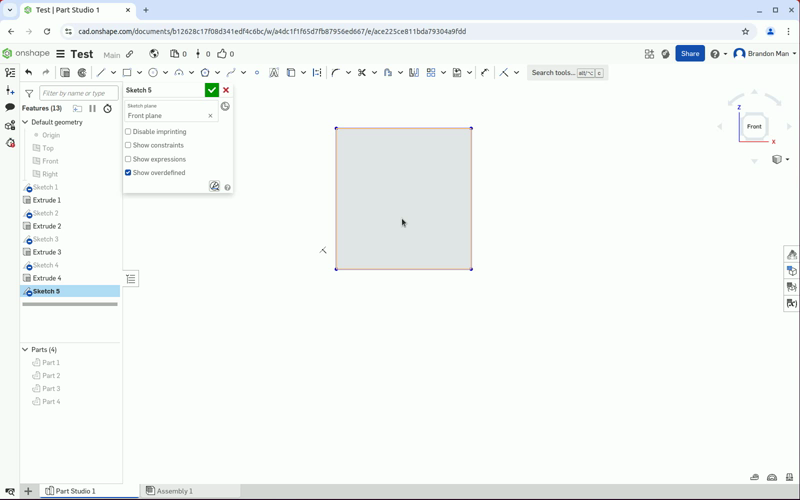
scroll(6)
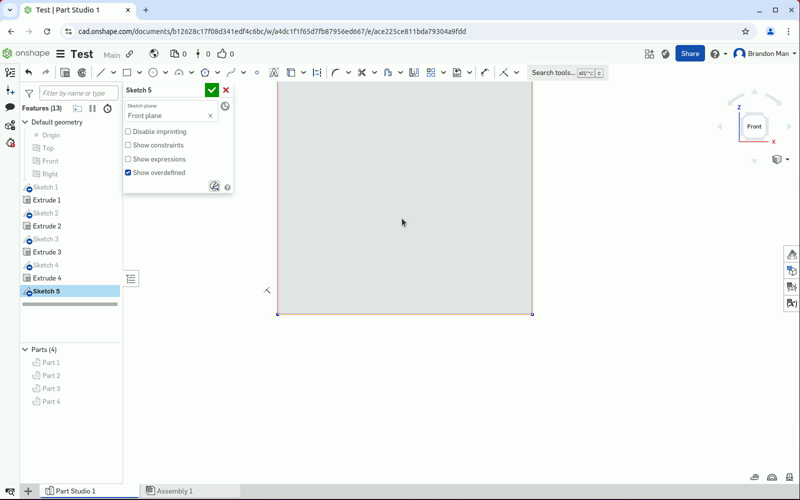
click(402, 218)
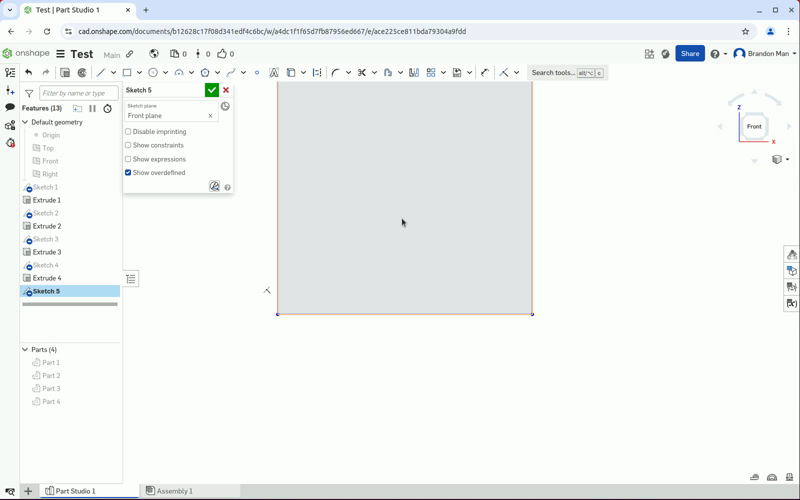
scroll(-6)
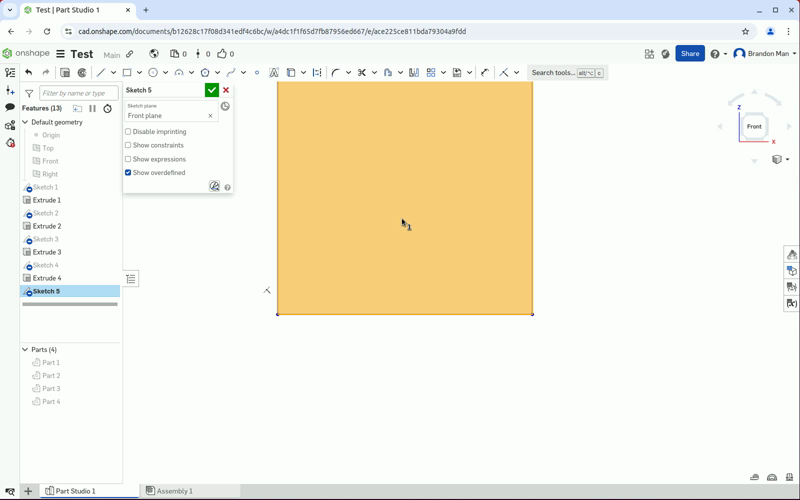
scroll(-6)
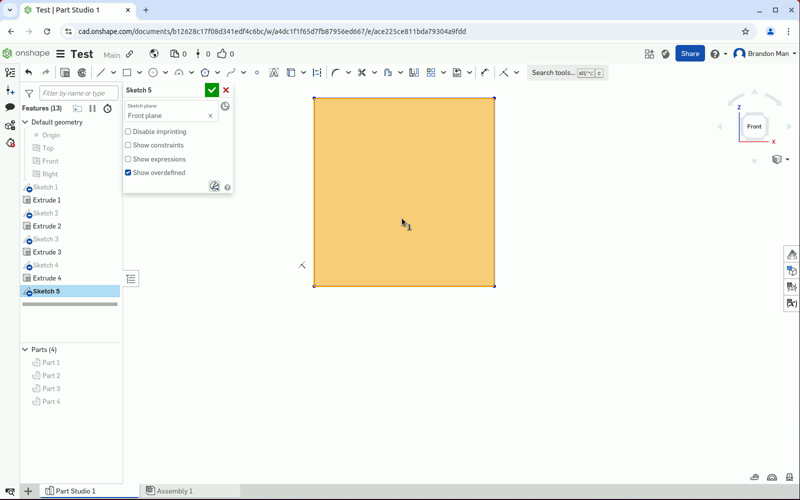
scroll(-6)
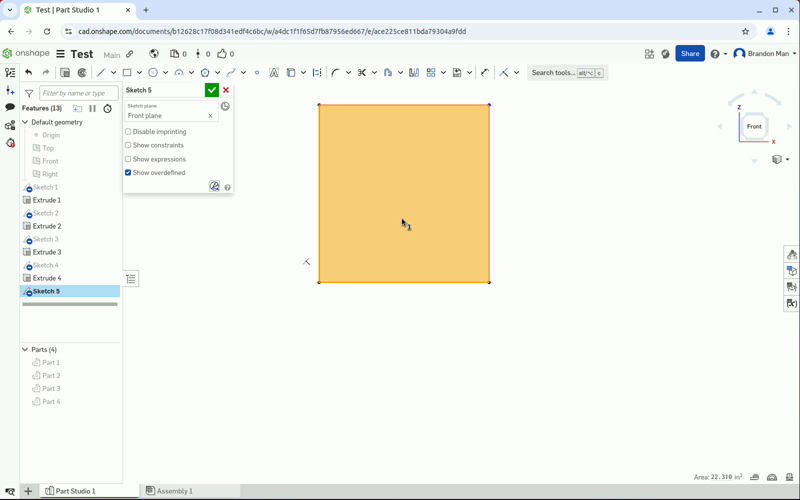
scroll(-6)
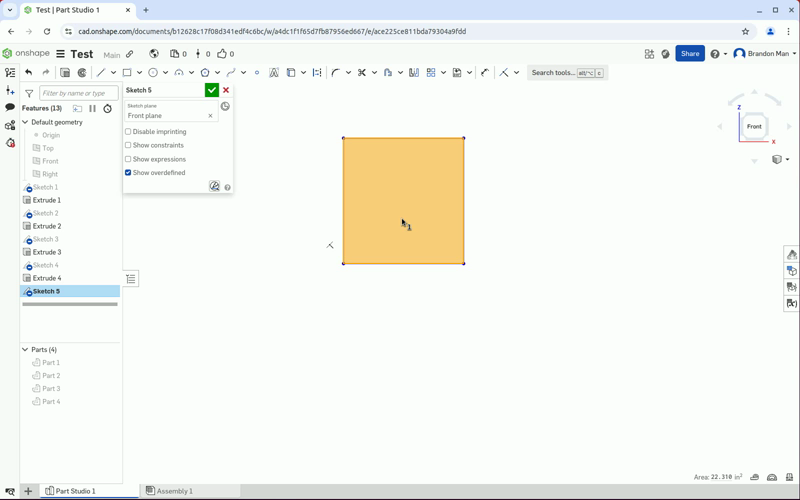
scroll(-6)
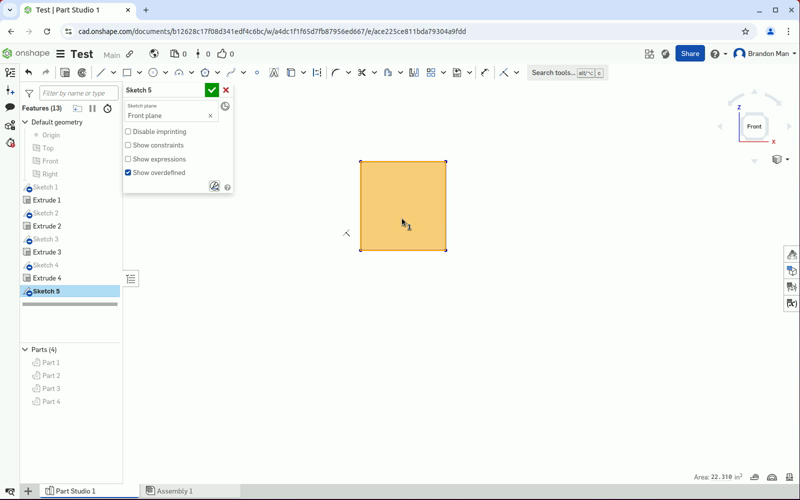
scroll(-6)
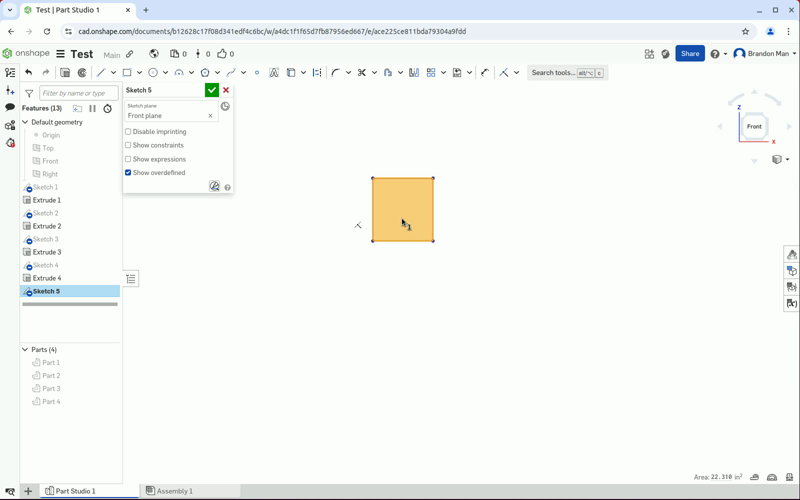
scroll(-6)
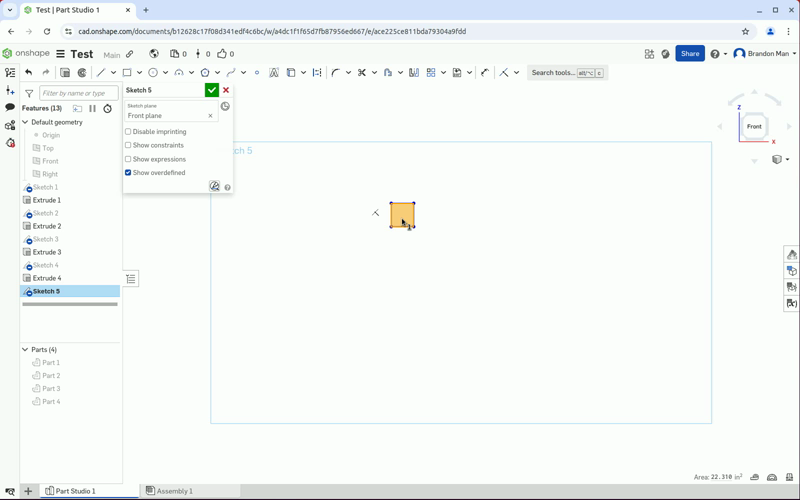
mouse_move(73, 352)
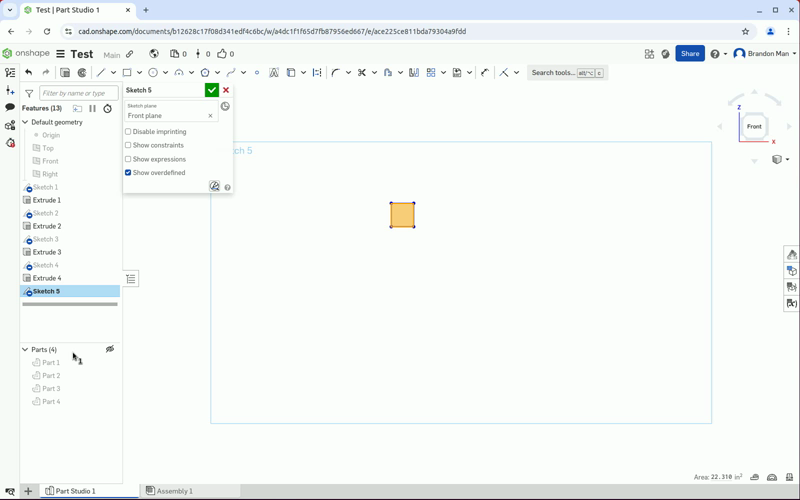
key(shift+y)
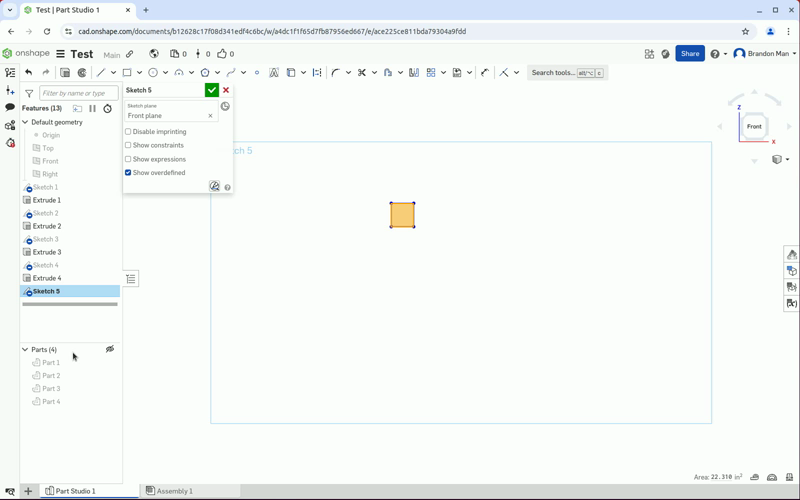
key(shift+e)
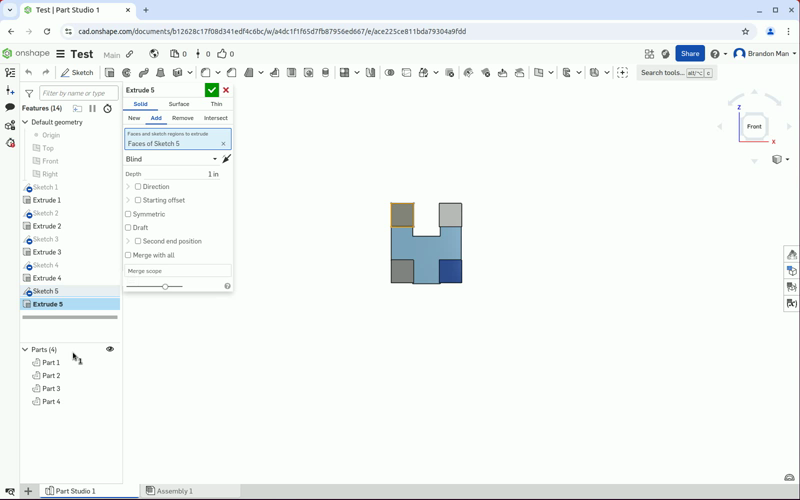
mouse_move(143, 106)
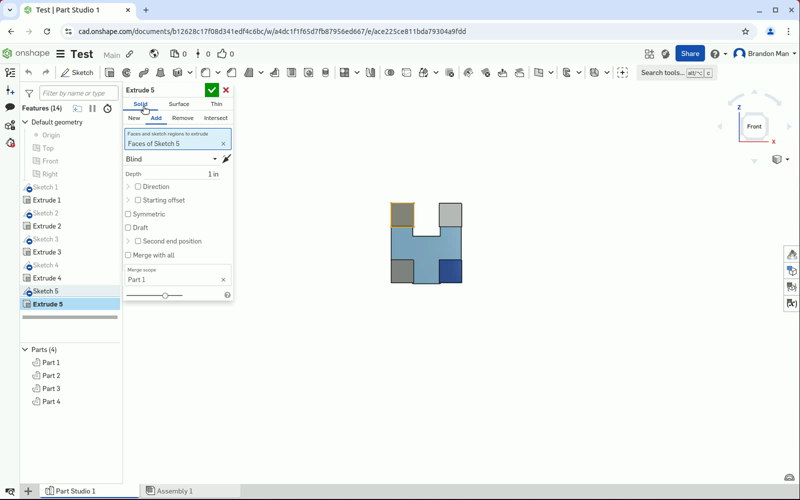
click(143, 106)
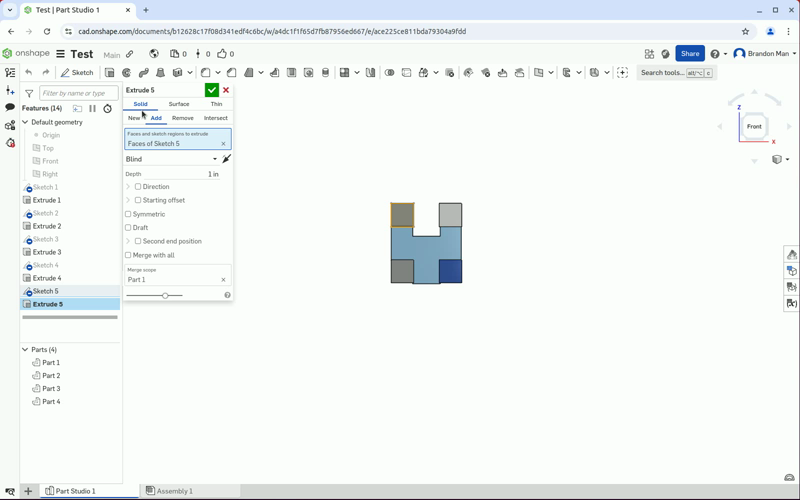
mouse_move(137, 120)
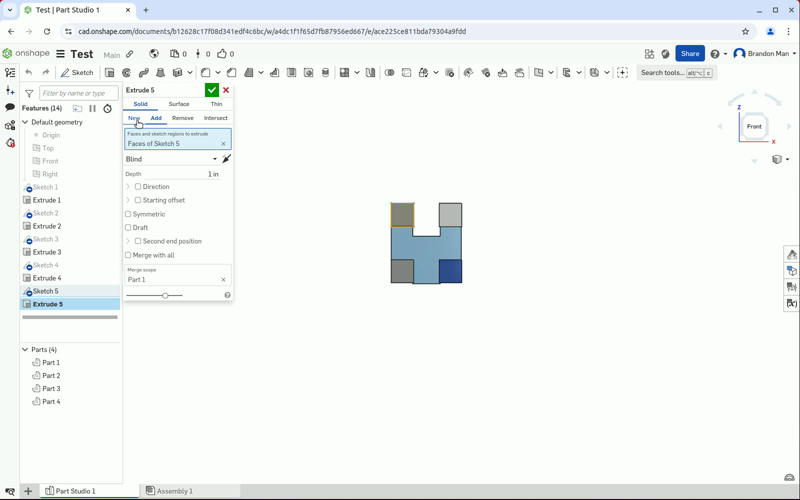
click(137, 120)
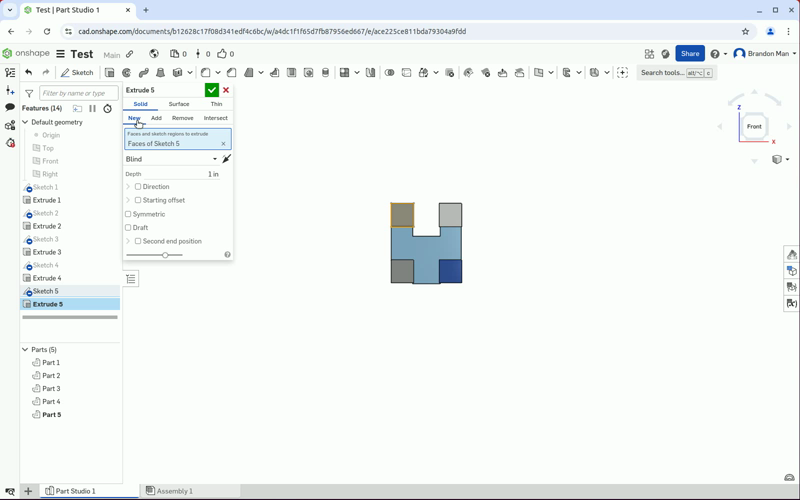
key(tab, 4)
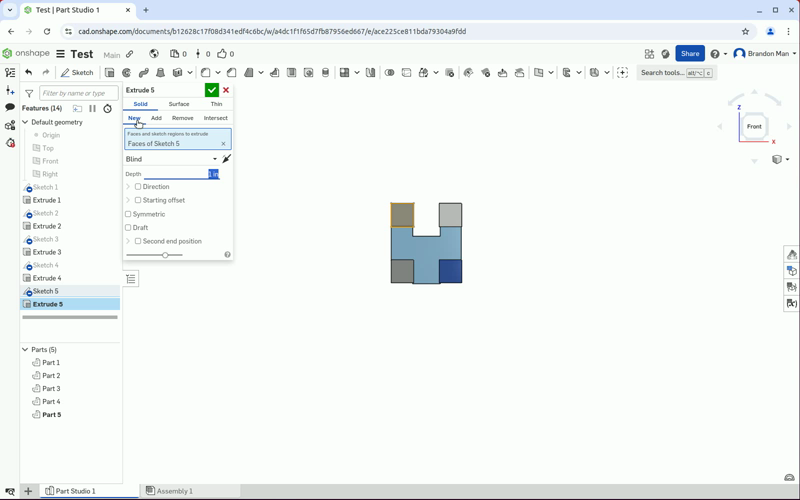
text(23.108)
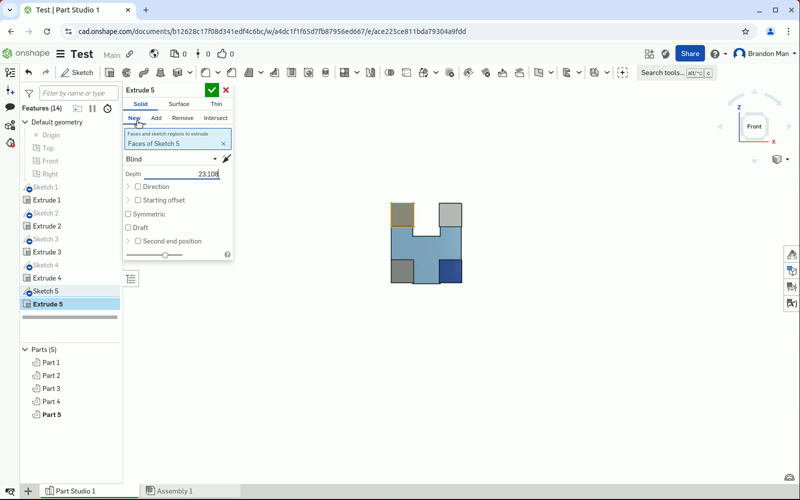
key(enter)
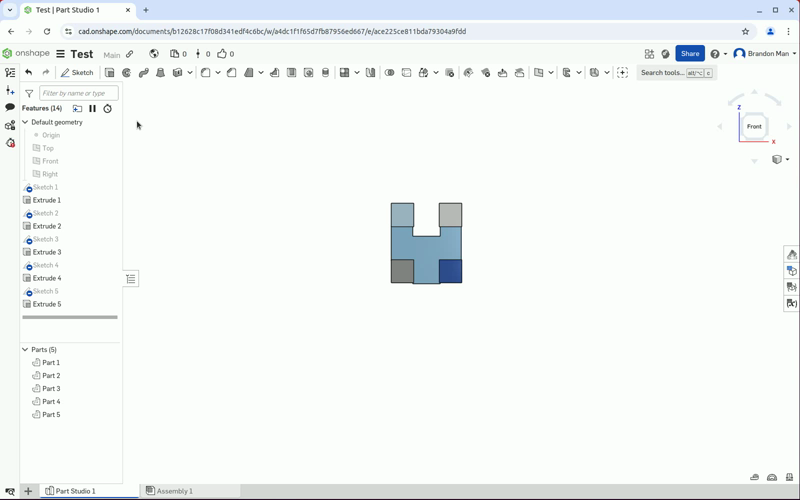
key(shift+h)
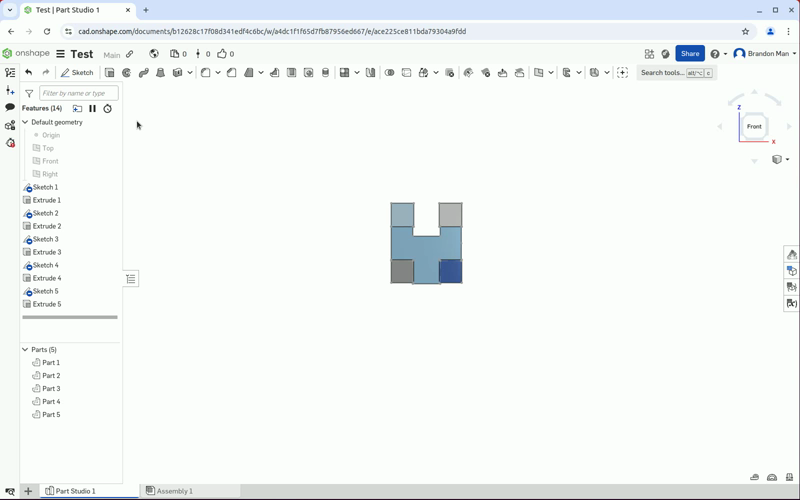
key(shift+h)
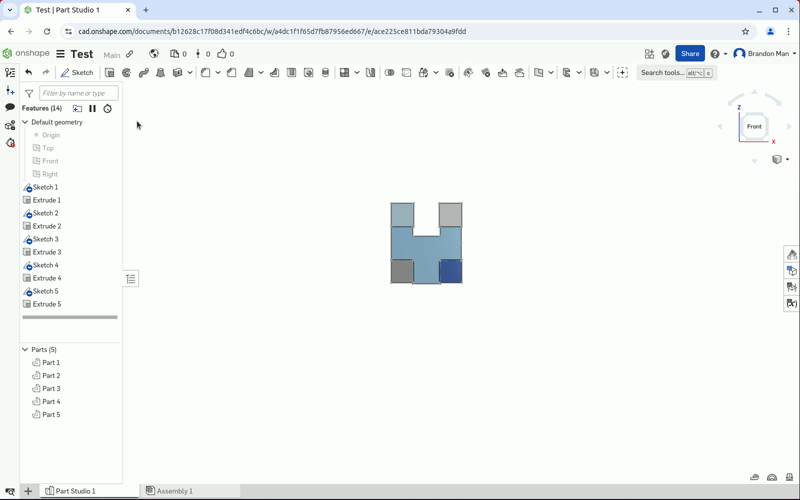
key(shift+7)
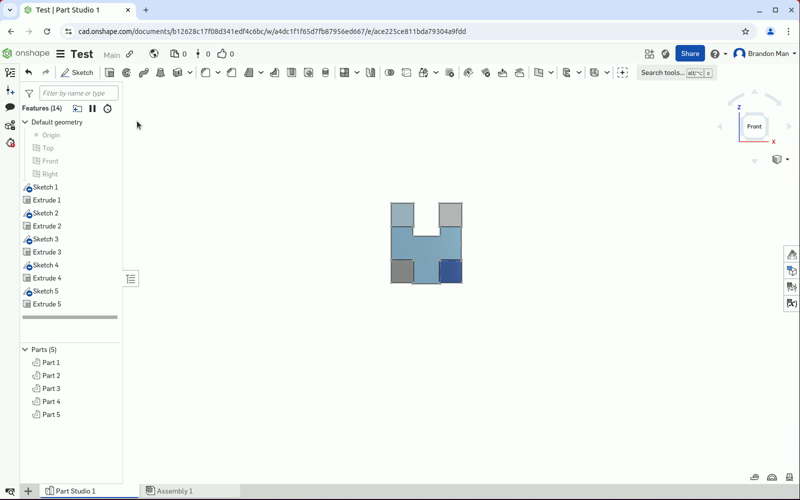
key(left, 2)
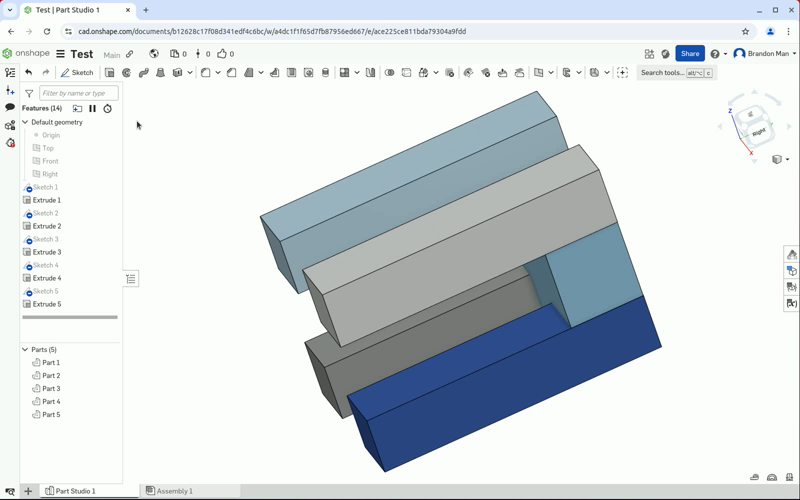
key(down, 2)
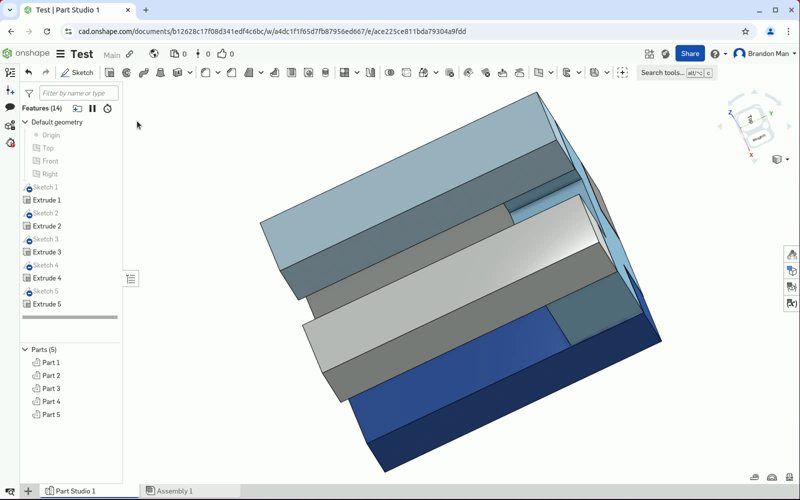
key(up, 2)
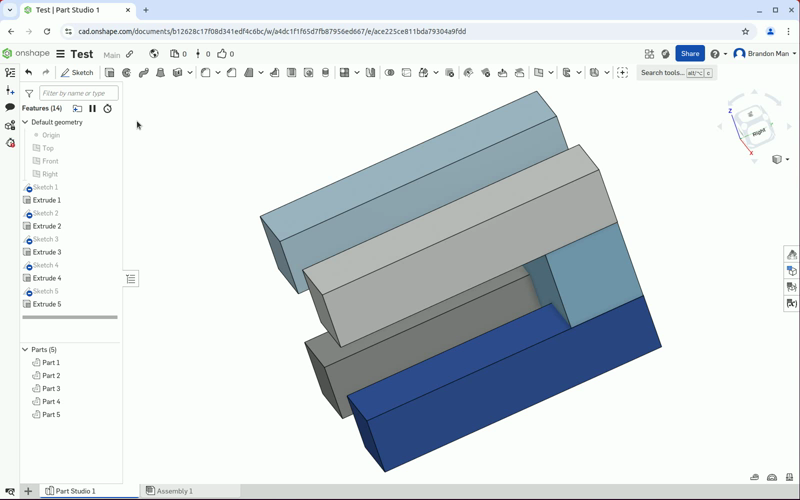
key(right, 2)
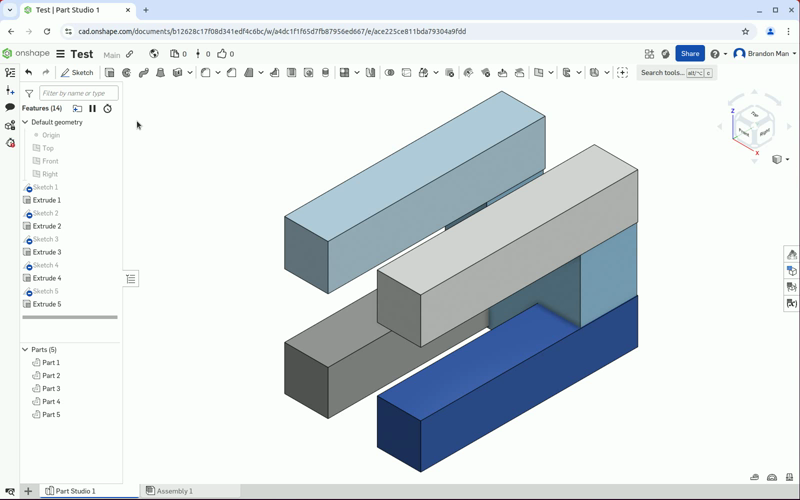
mouse_move(73, 189)
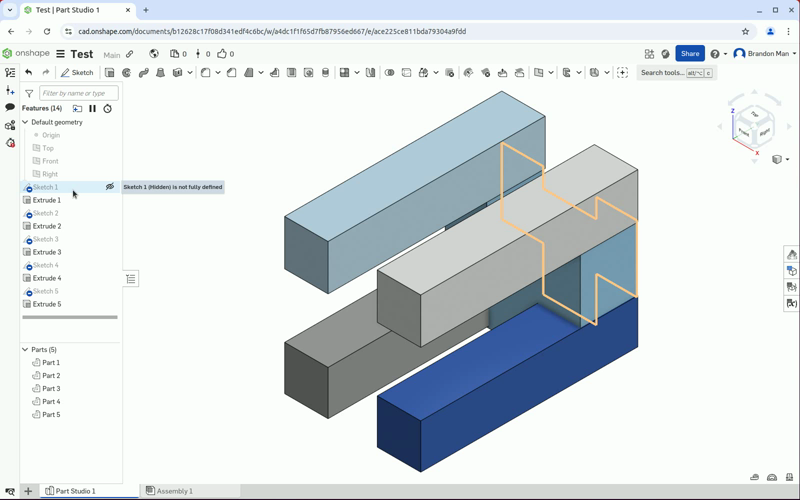
click(73, 189)